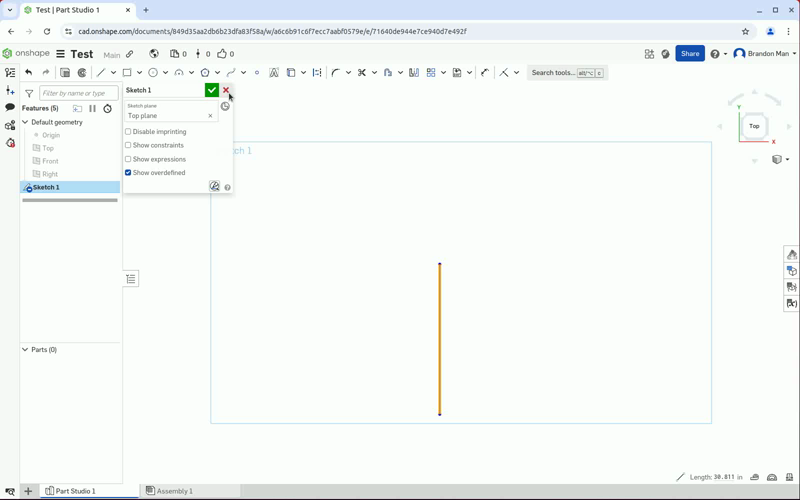
key(shift+h)
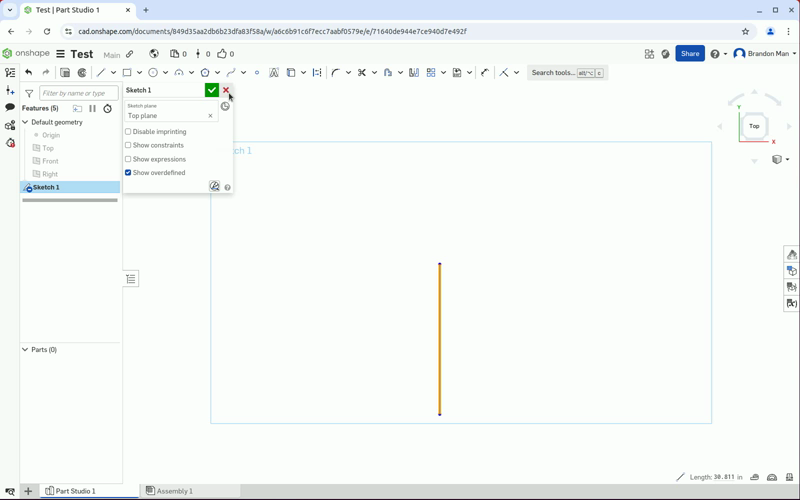
mouse_move(73, 352)
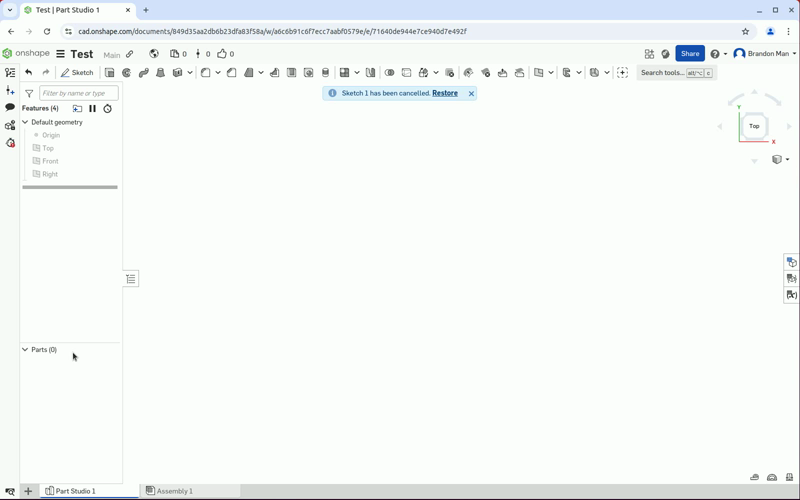
key(y)
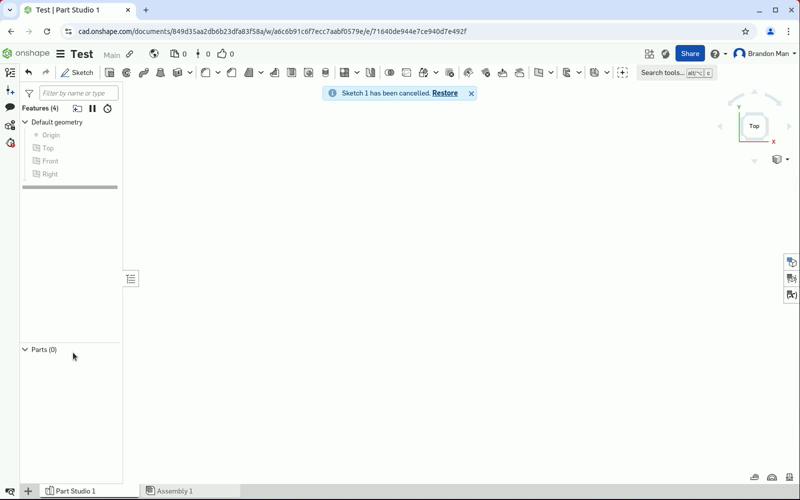
key(shift+p)
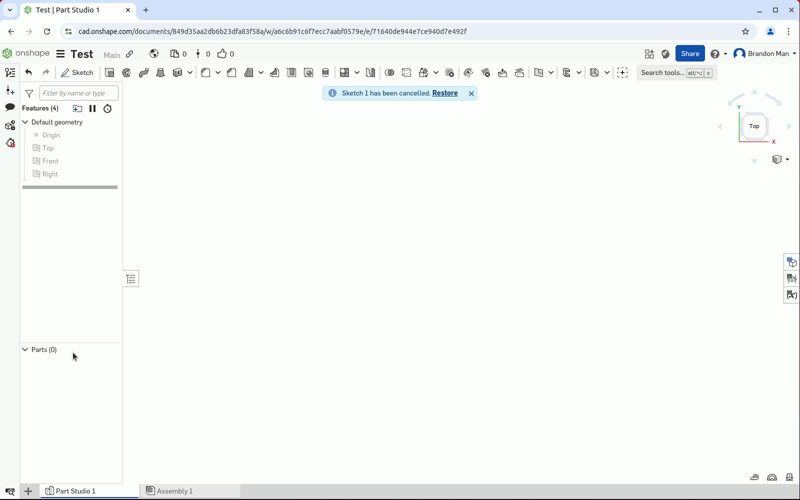
key(space)
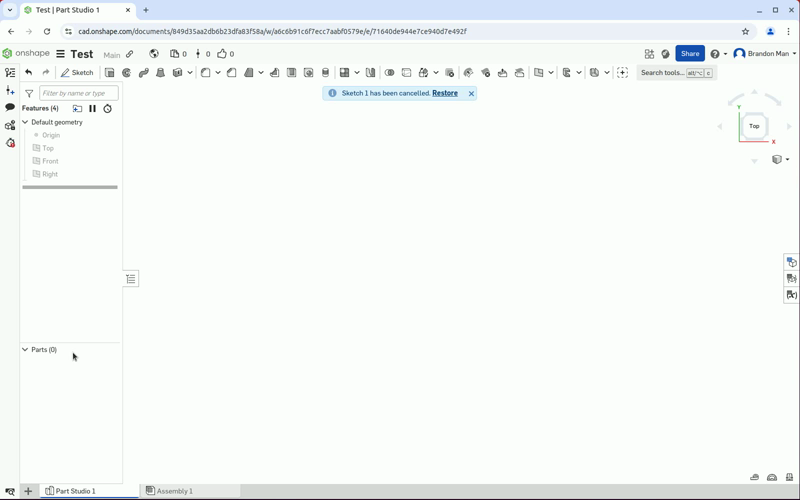
key_down(shift)
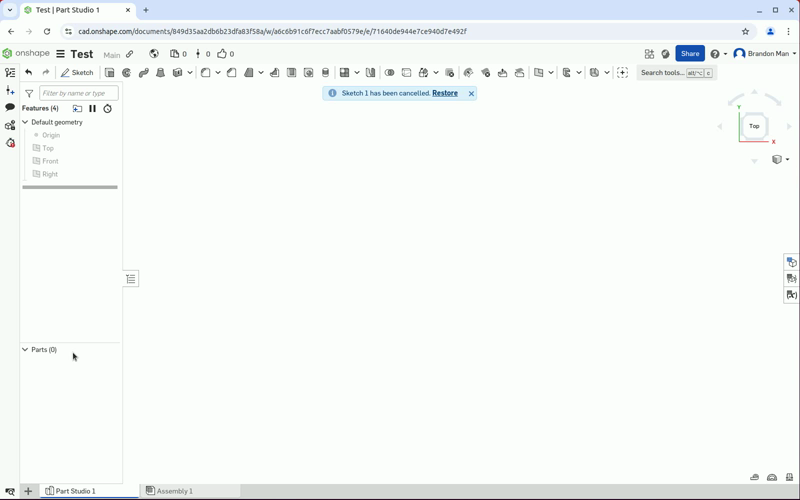
key(up)
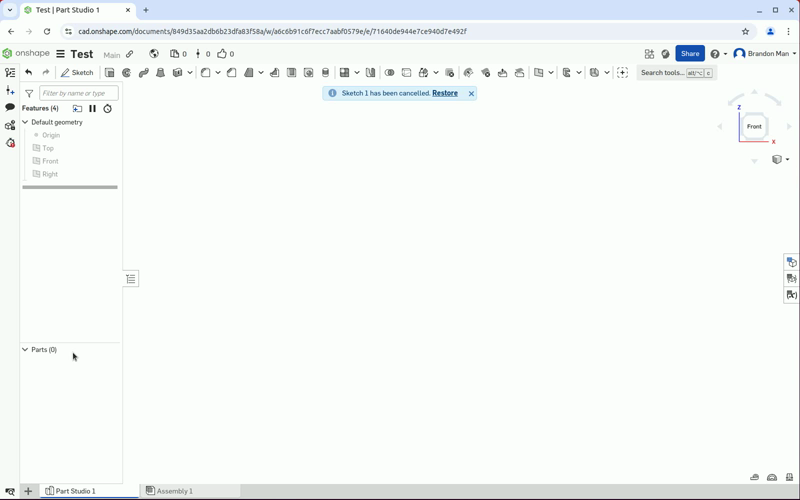
key_up(shift)
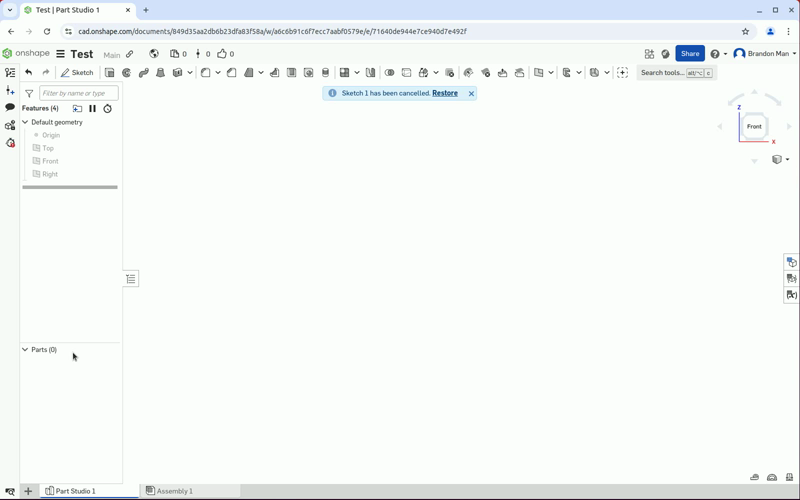
key(space)
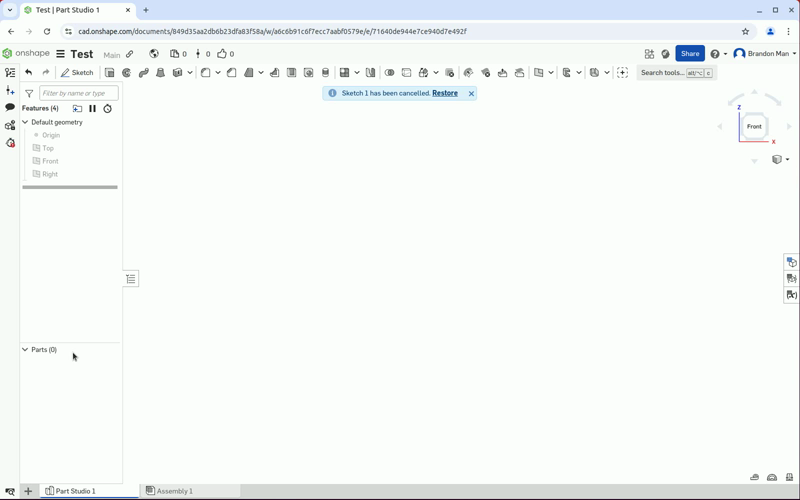
key_down(shift)
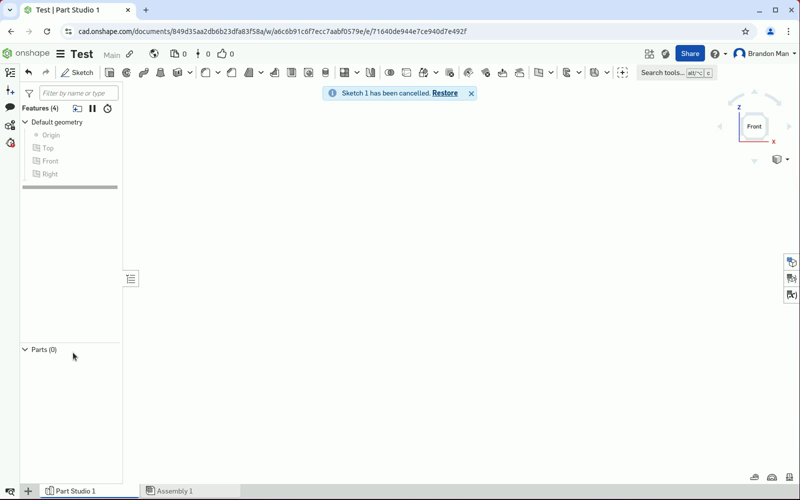
key(left)
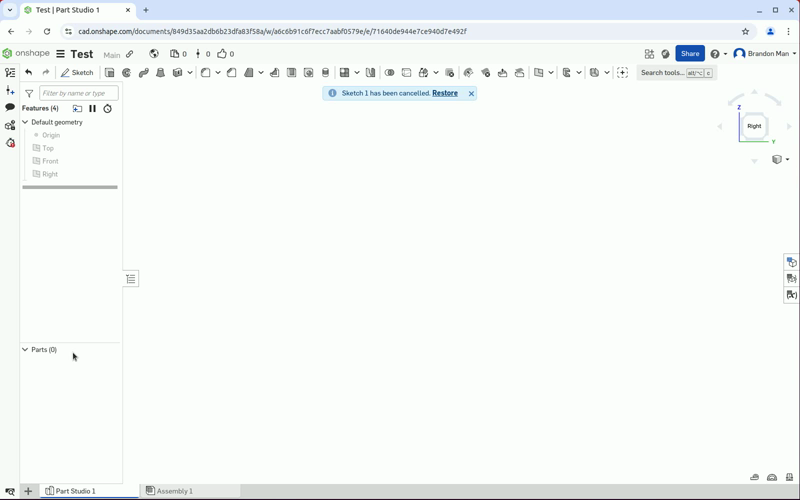
key_up(shift)
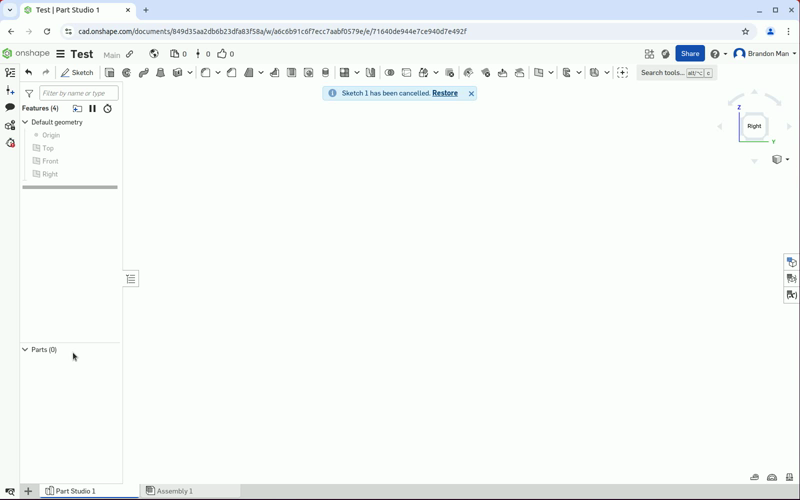
mouse_move(73, 352)
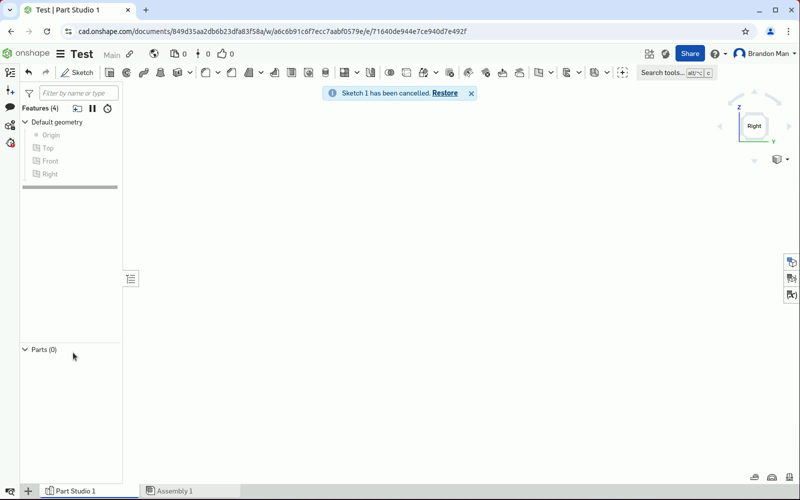
key(shift+y)
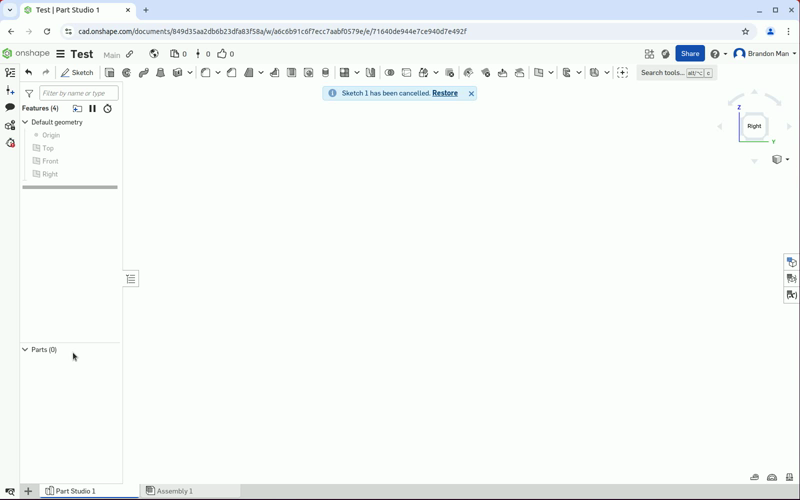
key(shift+s)
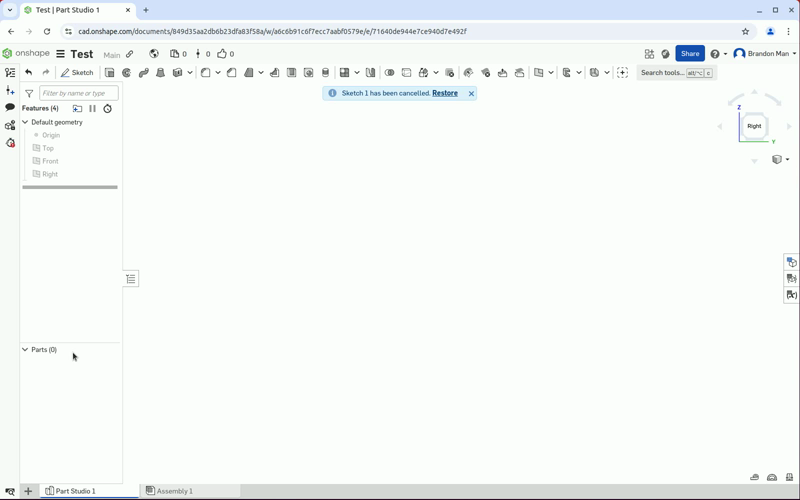
mouse_move(73, 176)
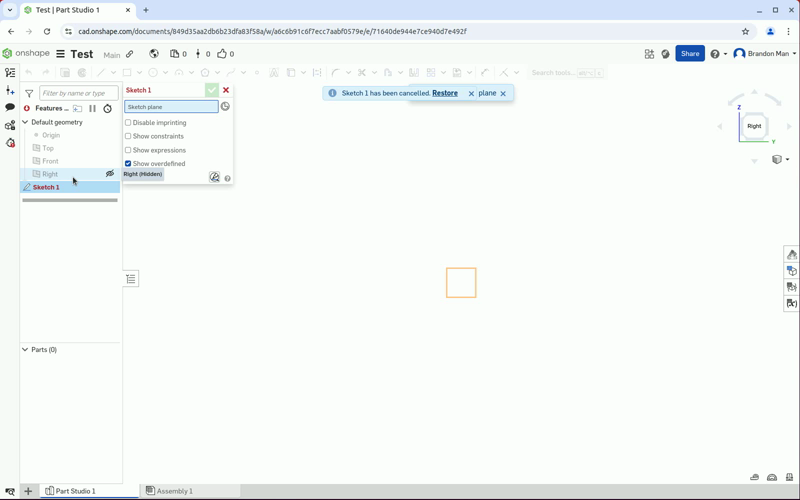
click(73, 176)
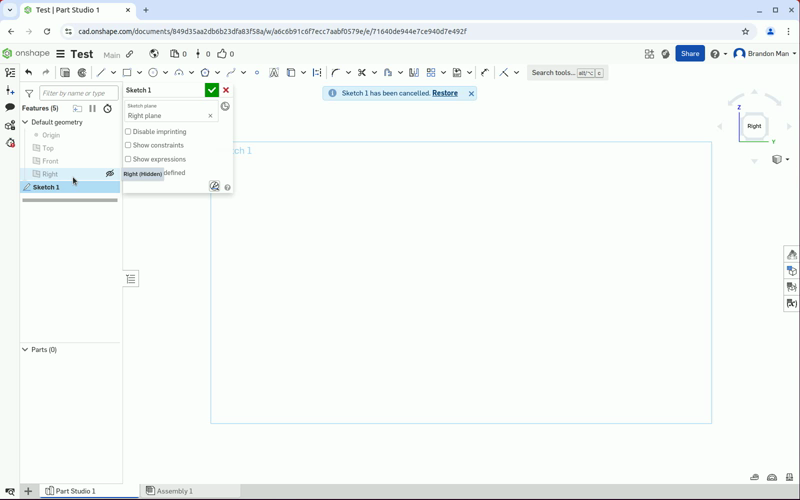
mouse_move(73, 352)
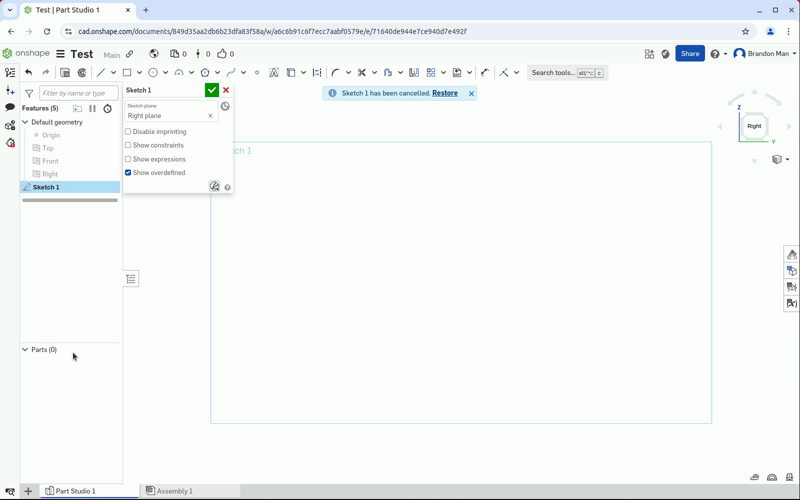
key(y)
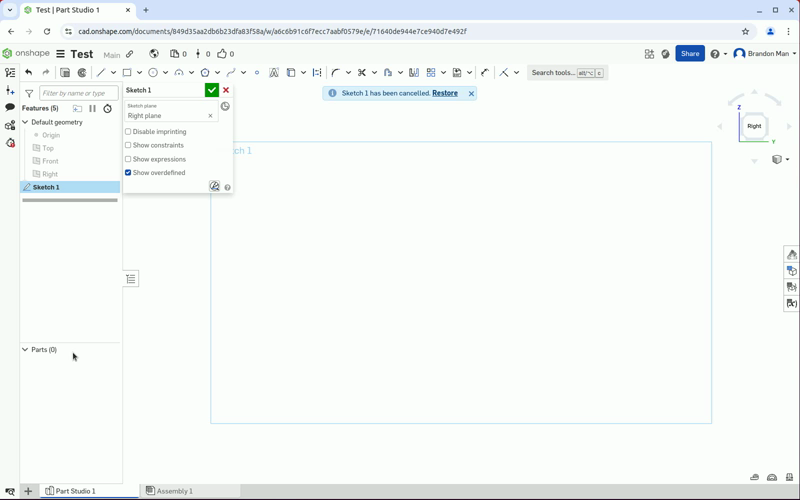
key(l)
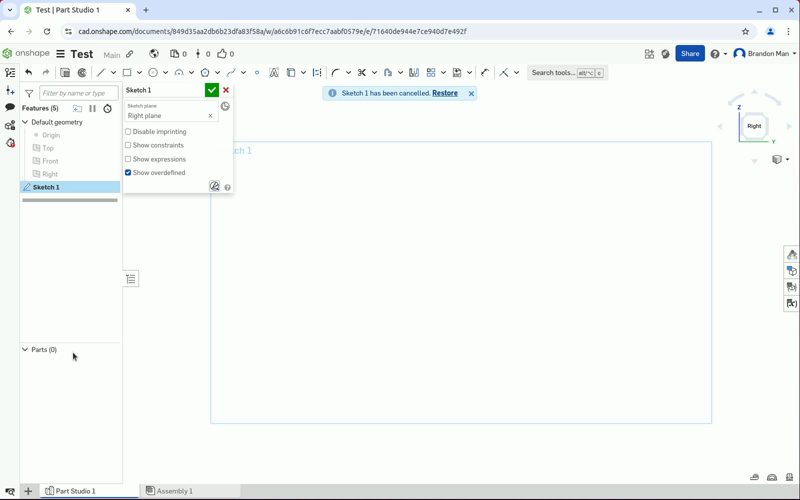
key_down(shift)
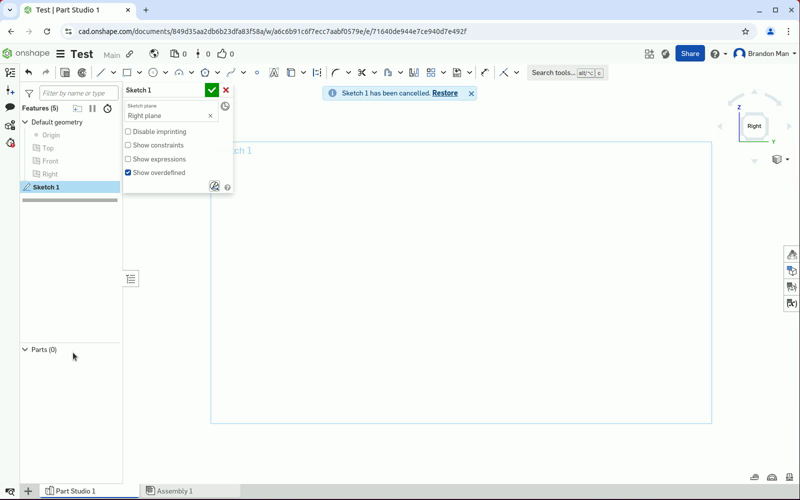
mouse_move(418, 329)
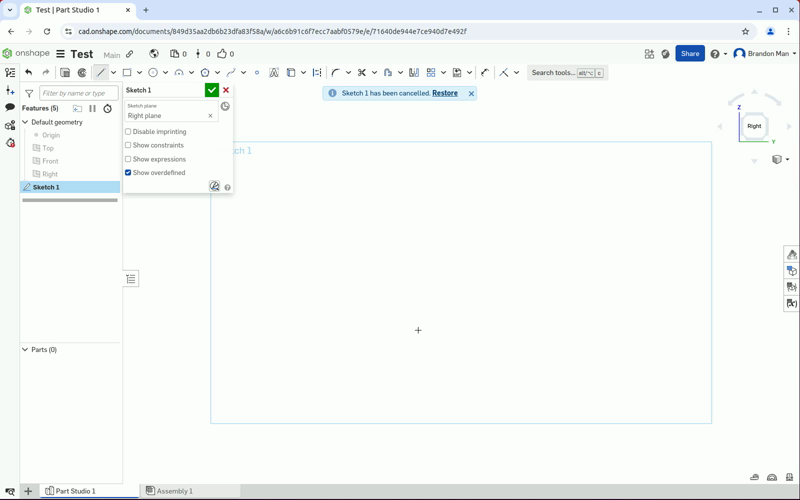
click(418, 329)
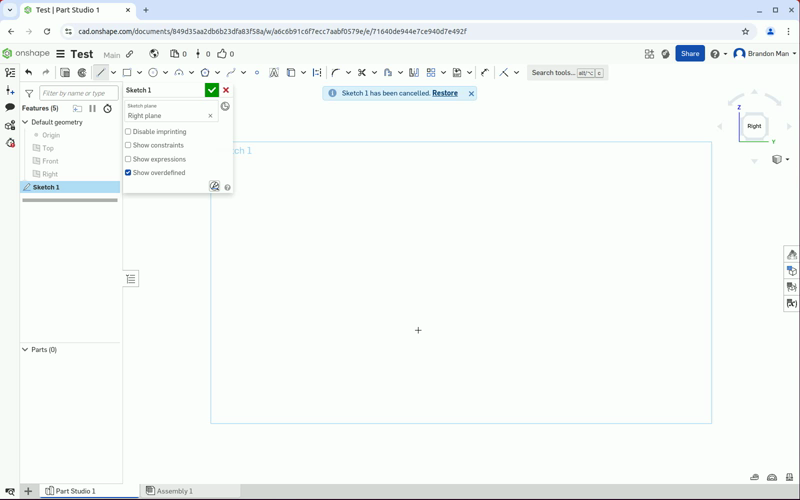
key_up(shift)
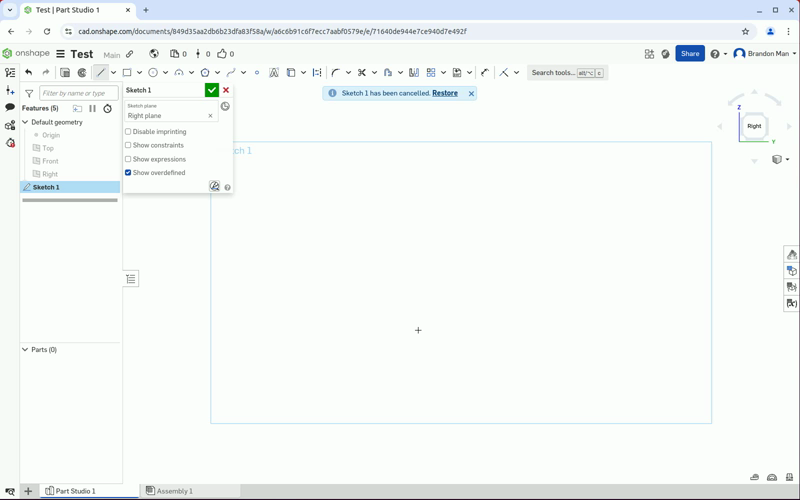
key_down(shift)
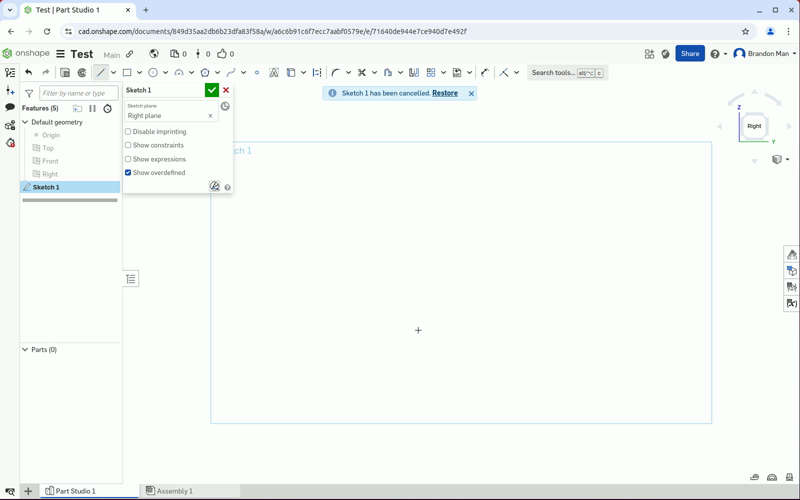
mouse_move(502, 329)
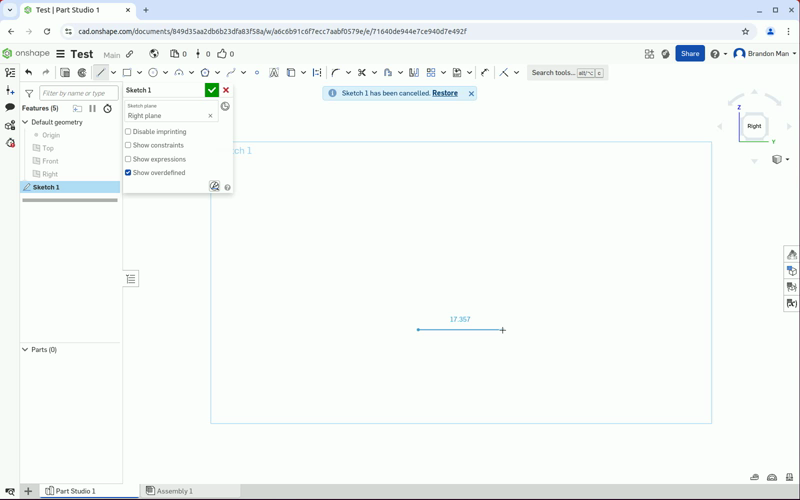
click(502, 329)
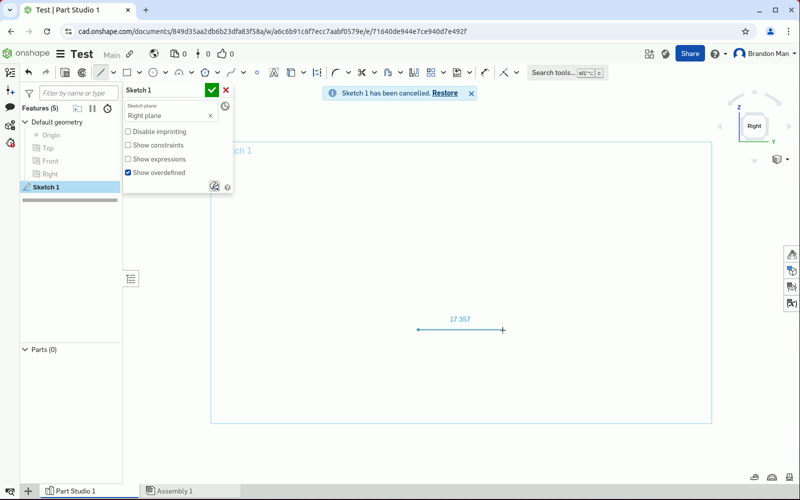
key_up(shift)
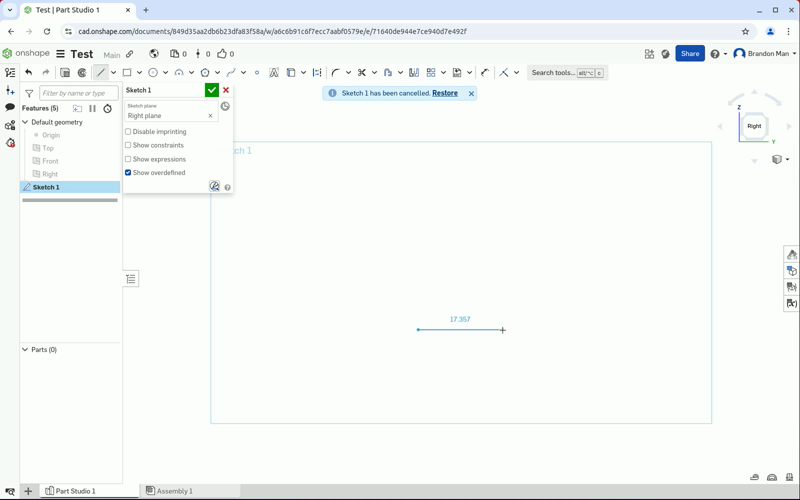
key_down(shift)
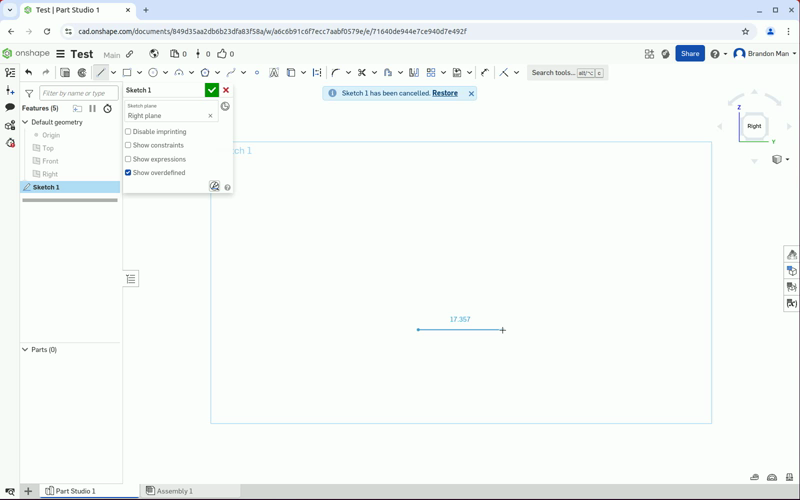
mouse_move(502, 235)
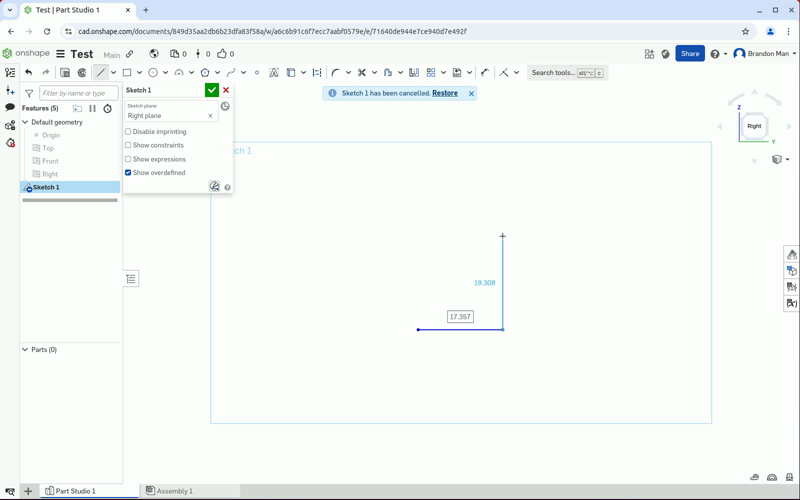
click(502, 235)
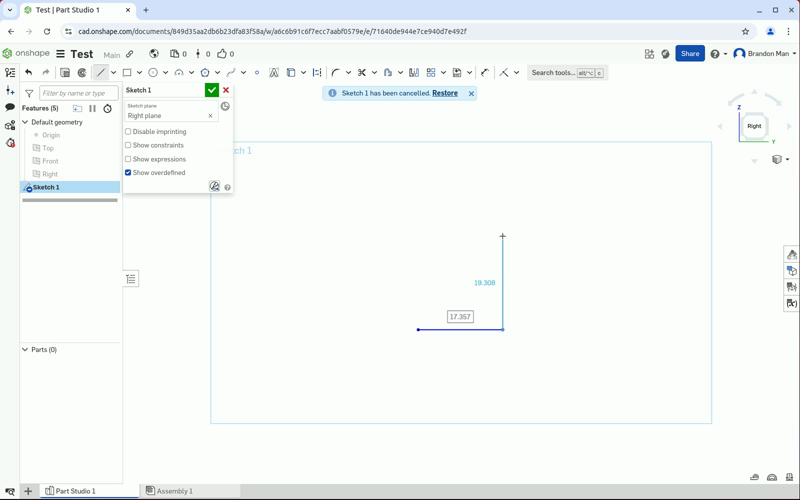
key_up(shift)
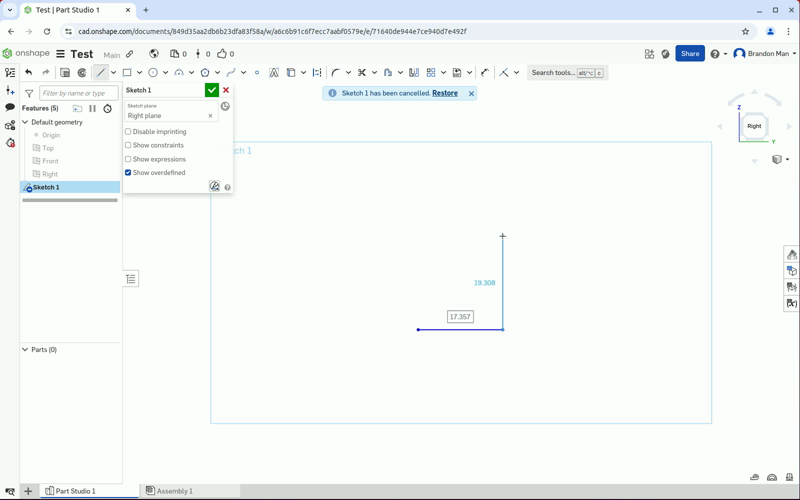
key_down(shift)
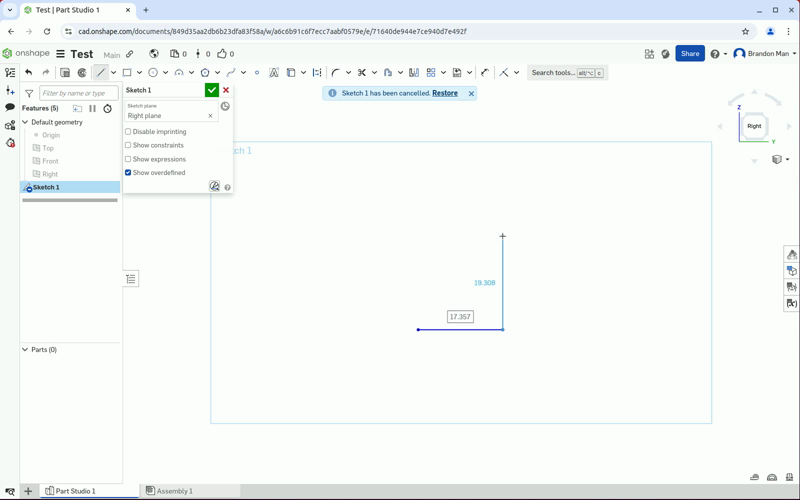
mouse_move(418, 235)
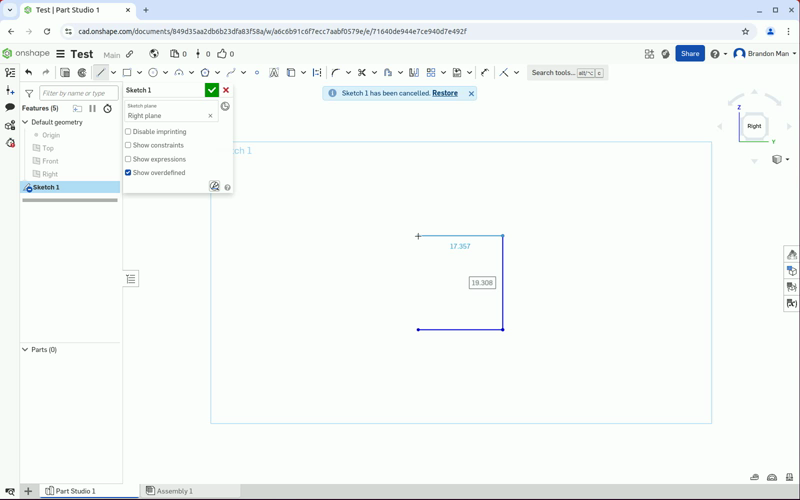
click(418, 235)
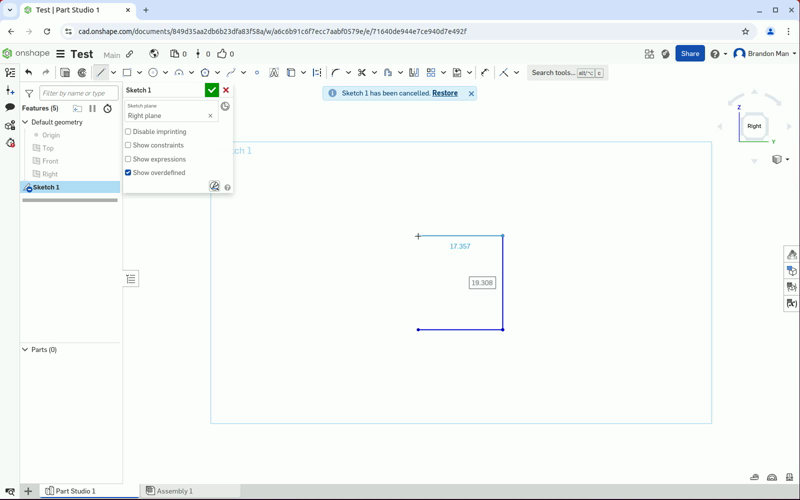
key_up(shift)
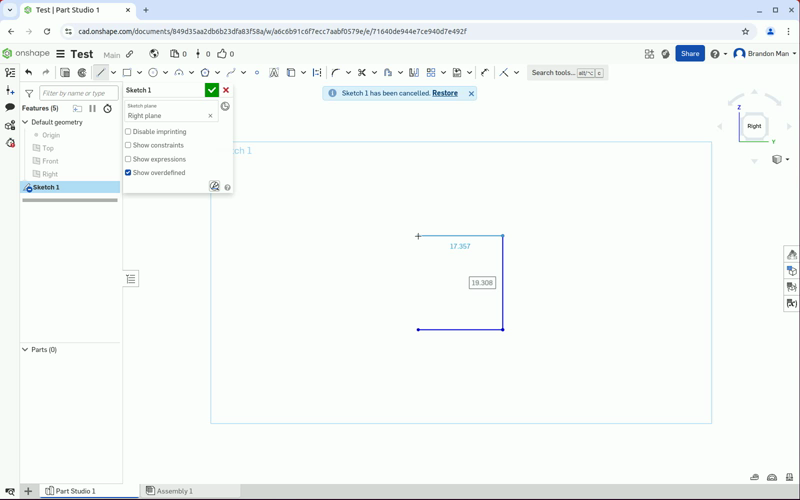
key_down(shift)
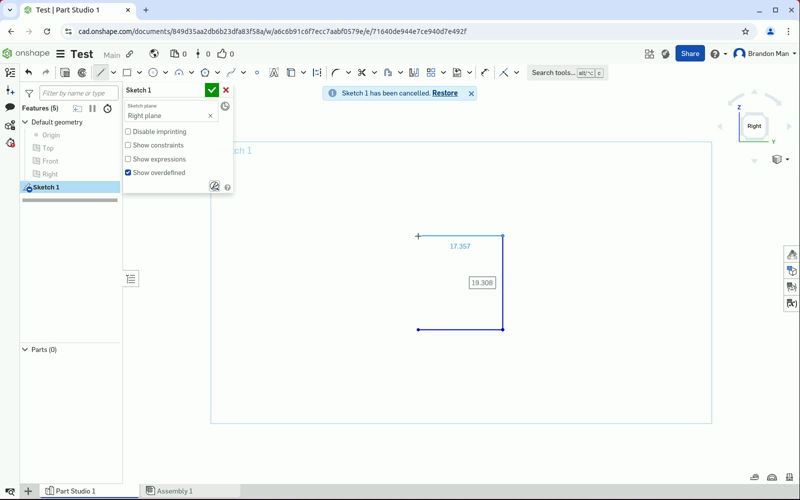
mouse_move(418, 329)
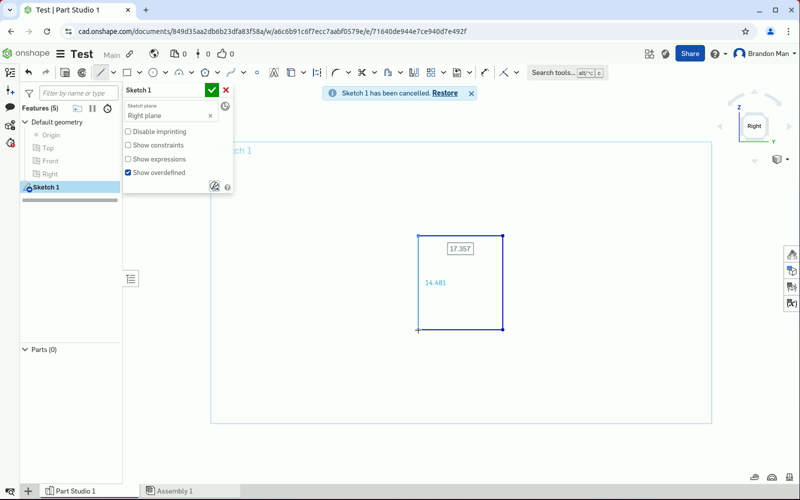
key_up(shift)
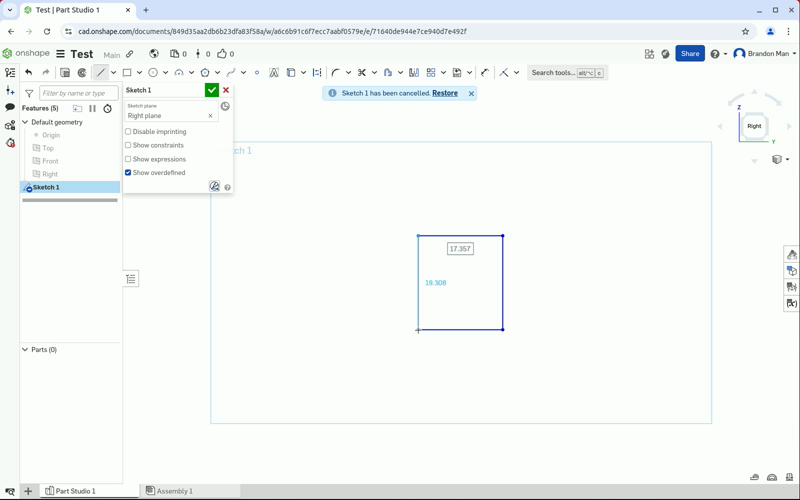
click(418, 329)
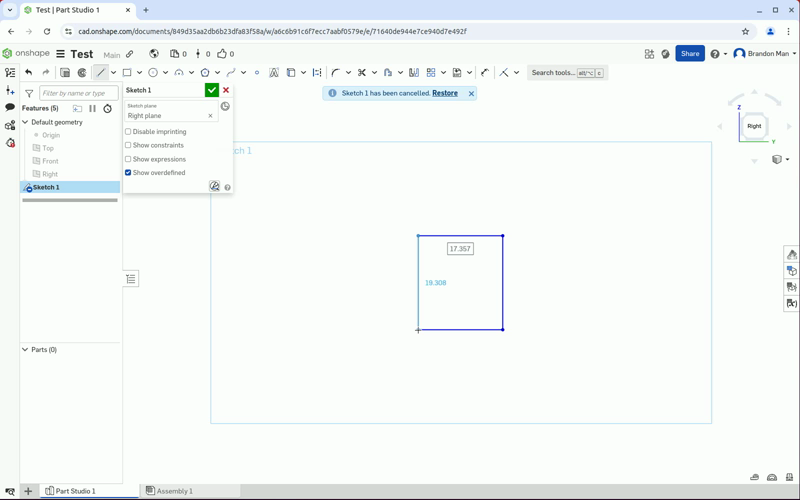
key(esc)
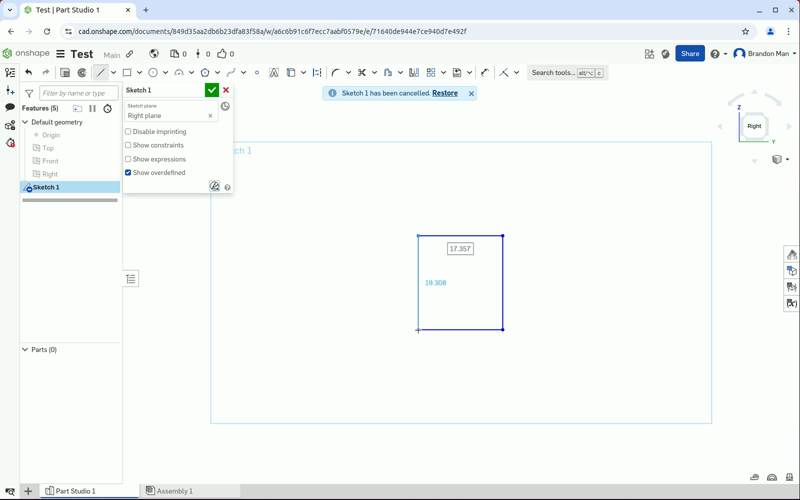
mouse_move(476, 322)
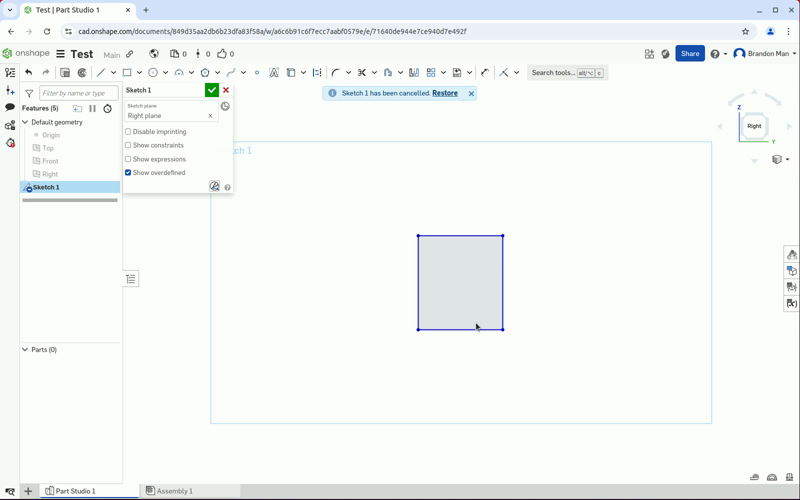
click(476, 322)
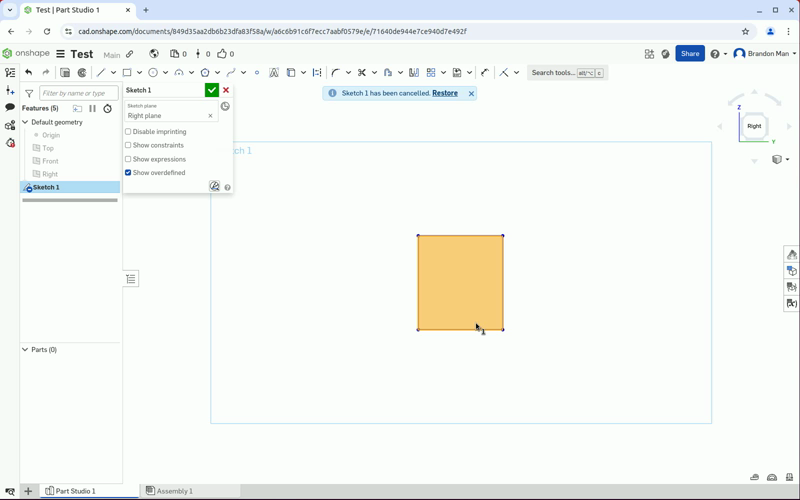
mouse_move(73, 352)
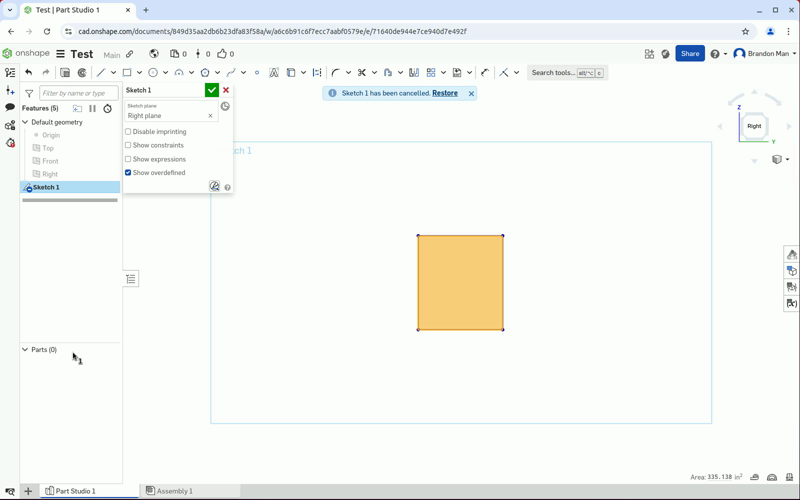
key(shift+y)
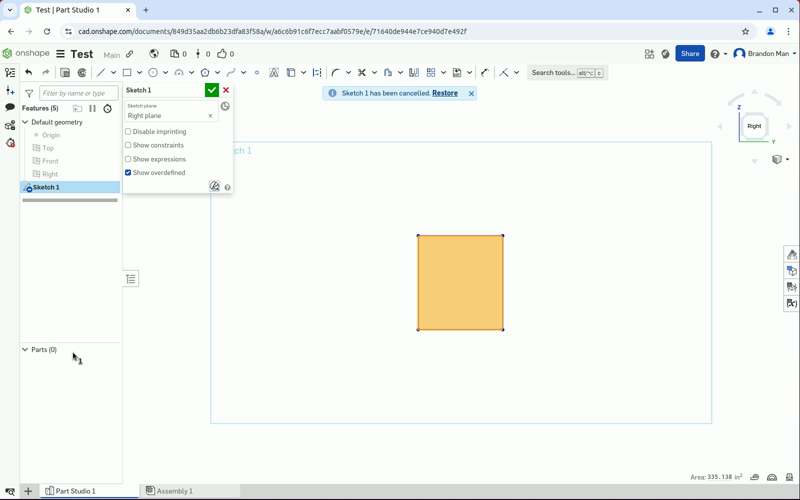
key(shift+e)
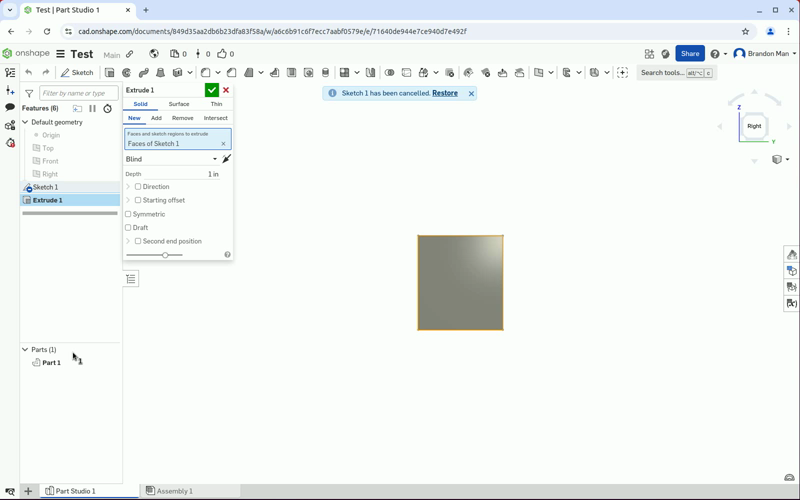
mouse_move(143, 106)
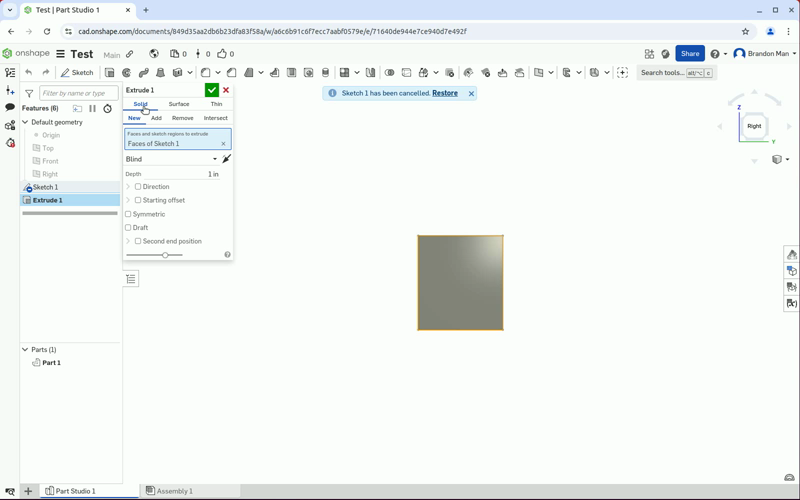
click(143, 106)
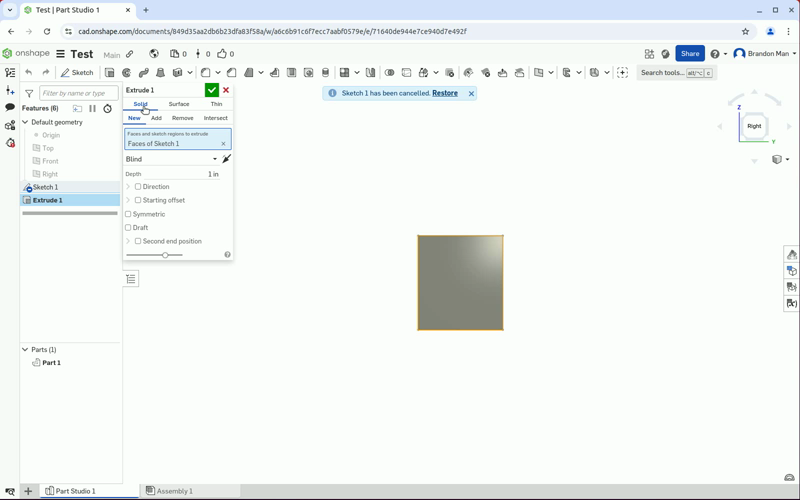
mouse_move(137, 120)
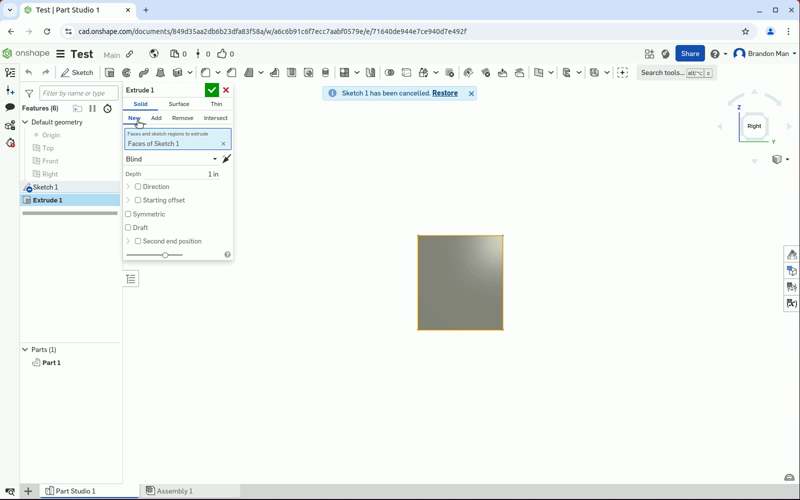
click(137, 120)
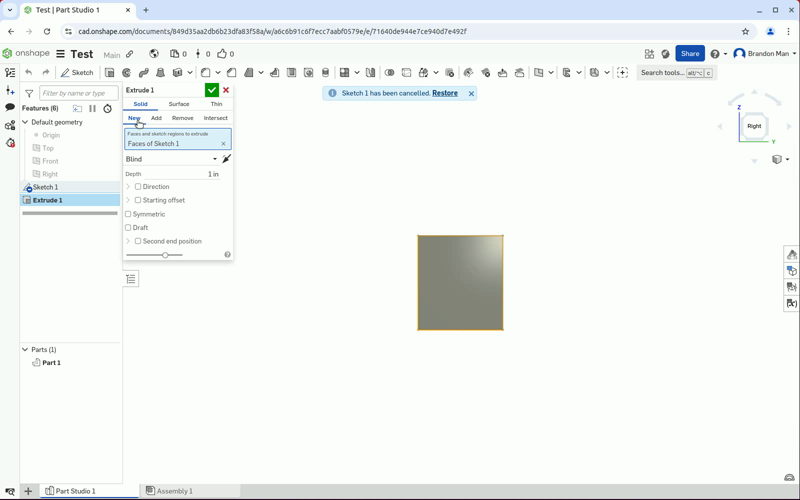
key(tab, 4)
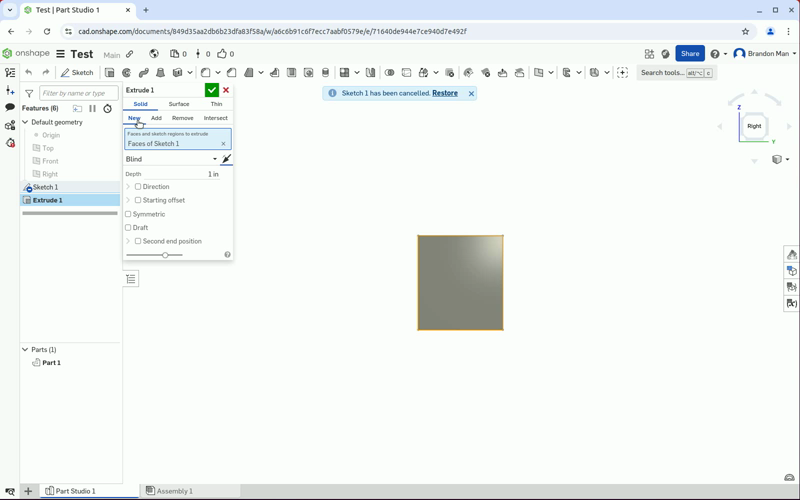
text(-3.851)
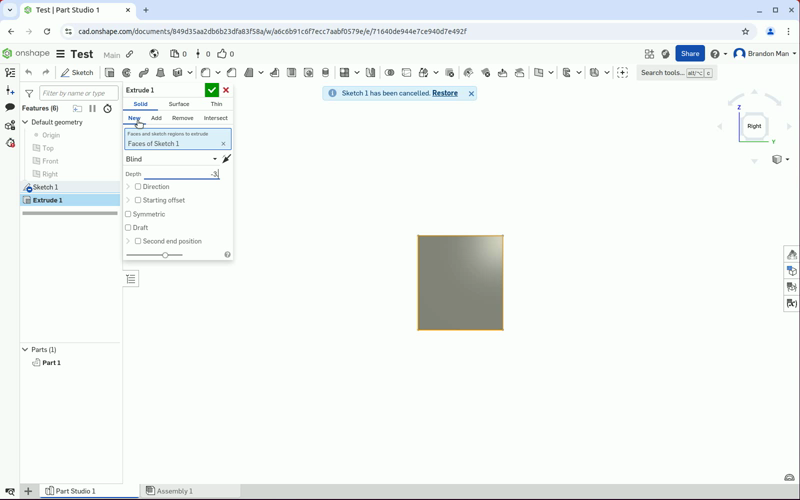
key(enter)
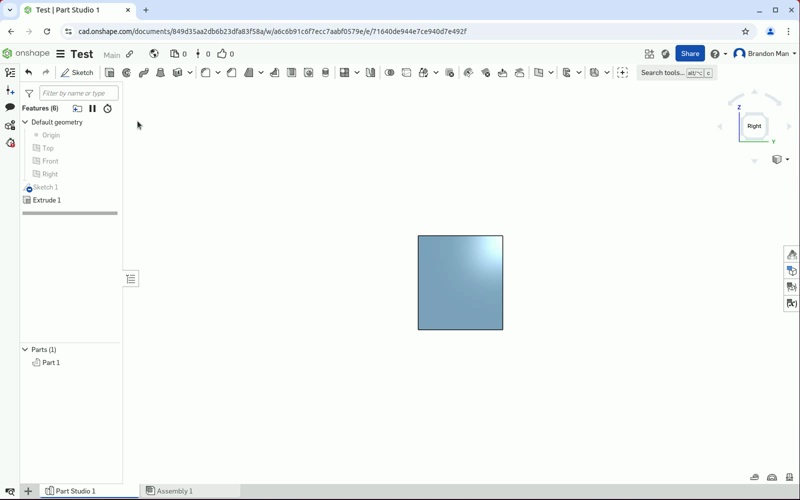
key(shift+h)
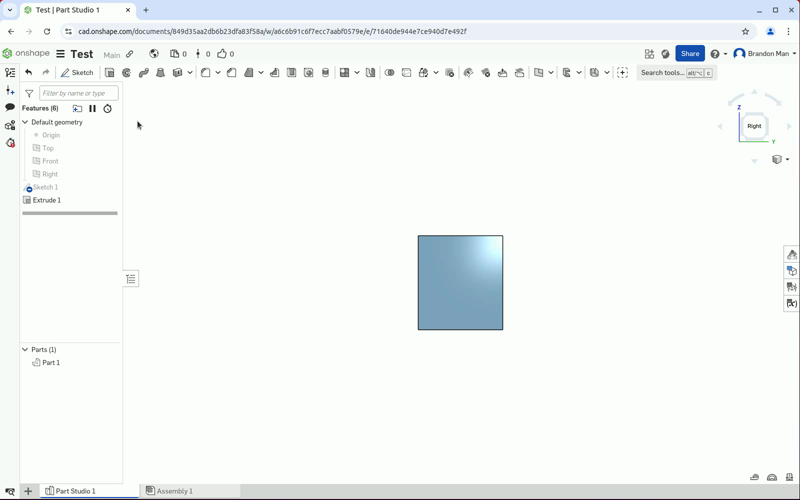
key(shift+h)
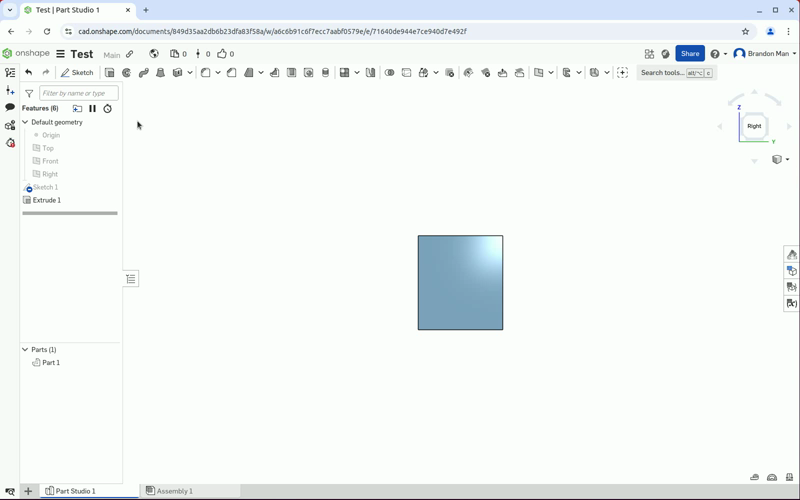
mouse_move(73, 189)
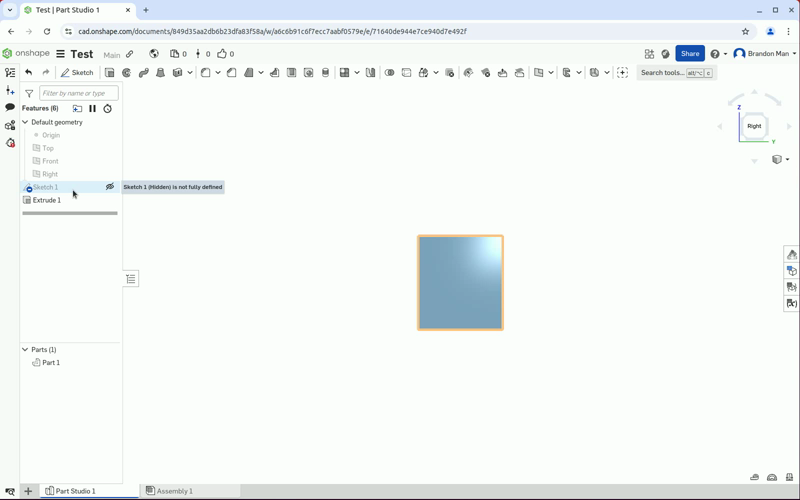
click(73, 189)
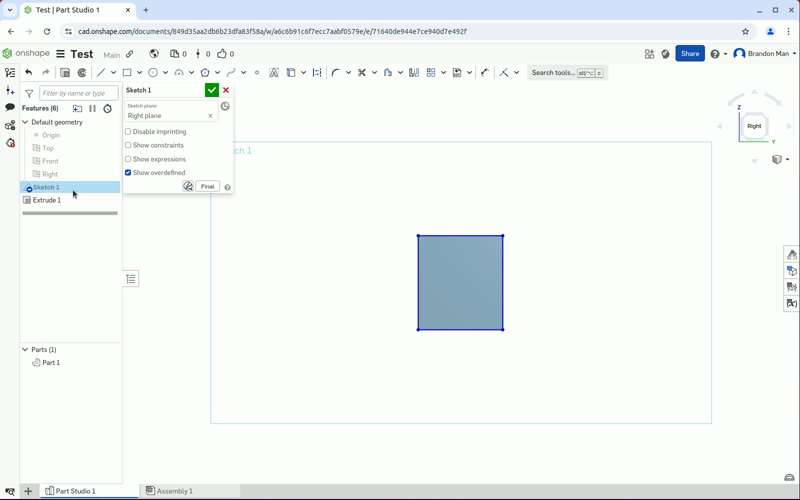
mouse_move(229, 92)
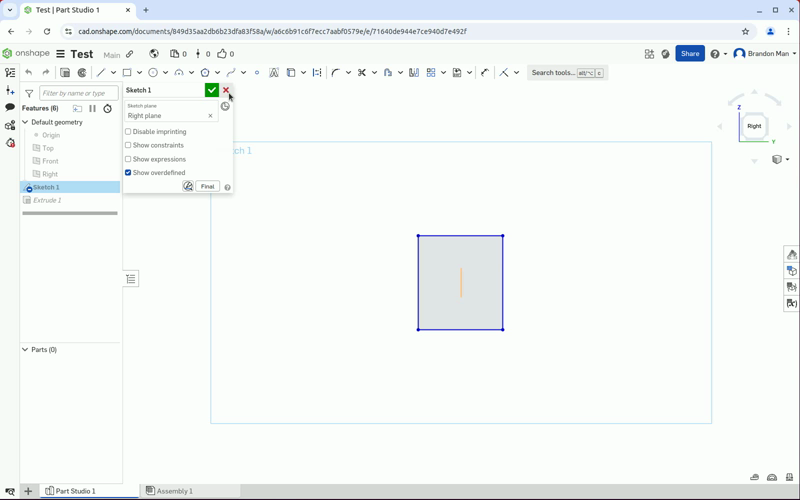
click(229, 92)
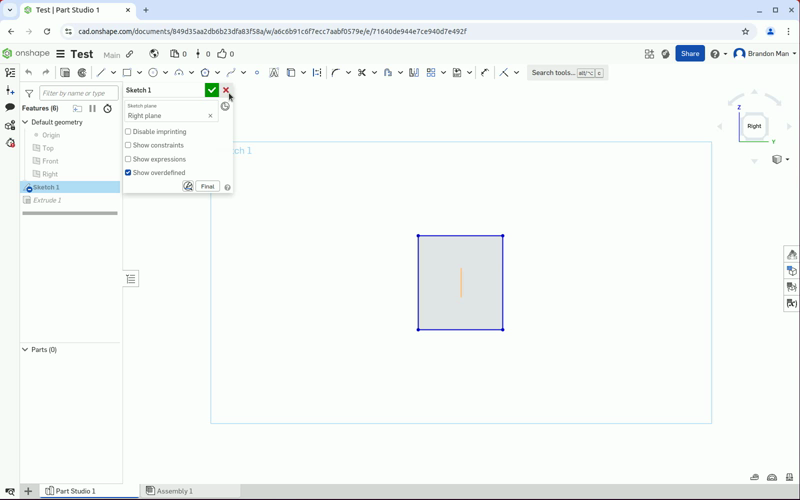
key(shift+s)
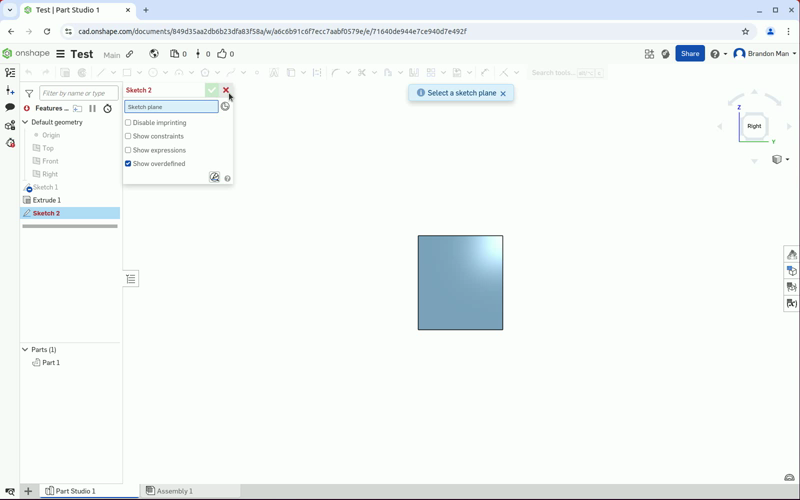
mouse_move(73, 176)
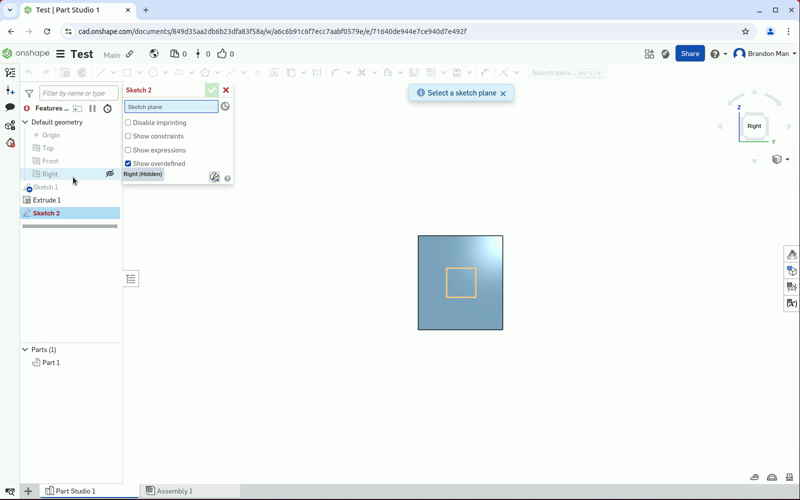
click(73, 176)
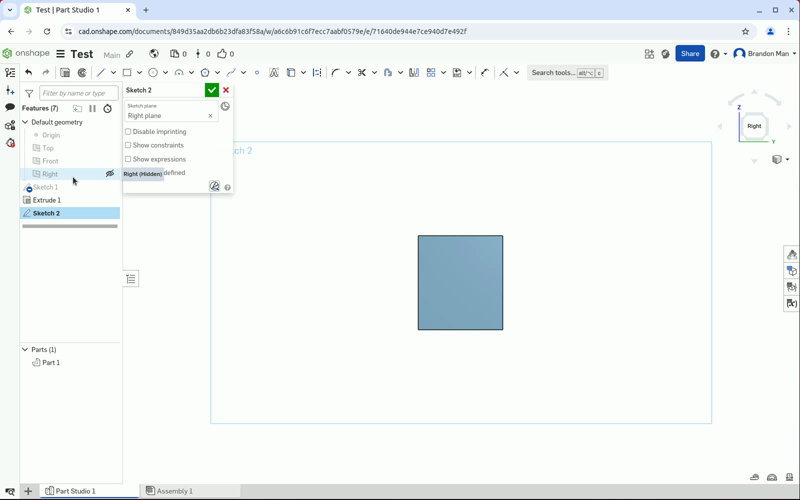
mouse_move(73, 352)
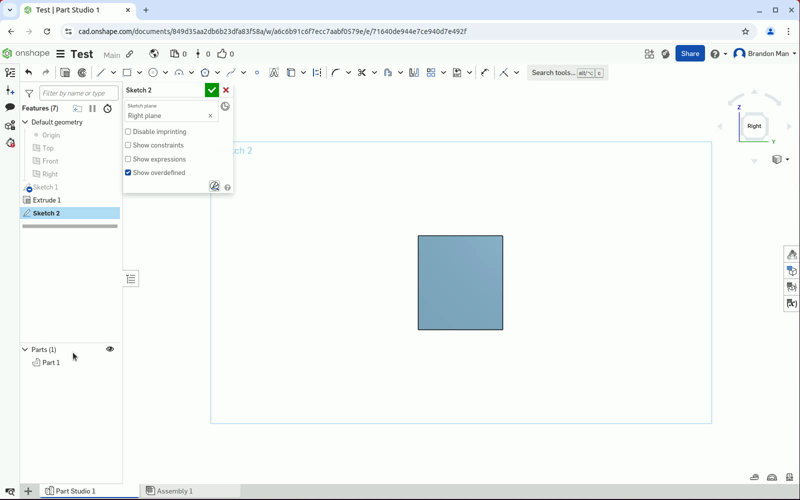
key(y)
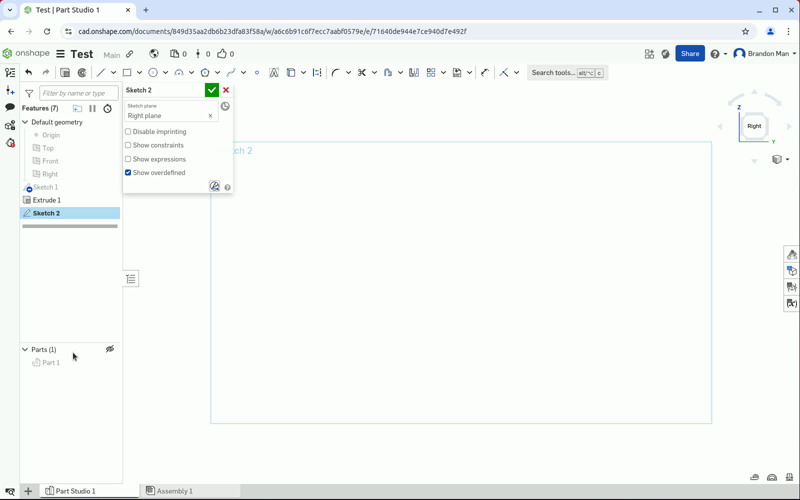
key(l)
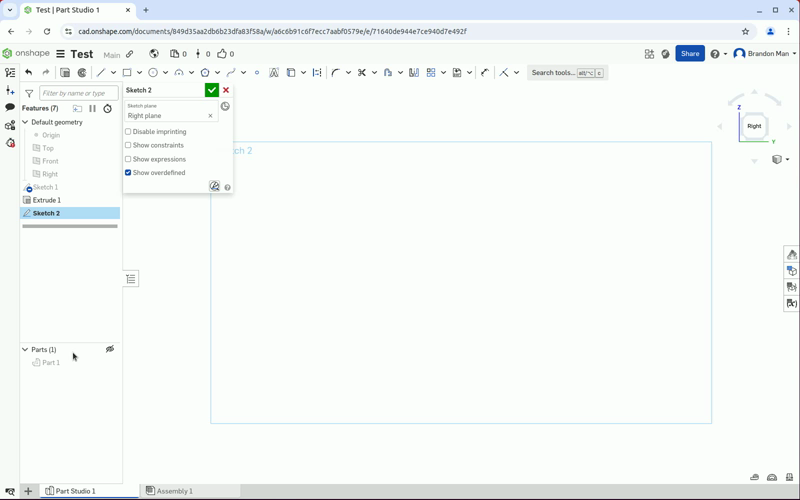
key_down(shift)
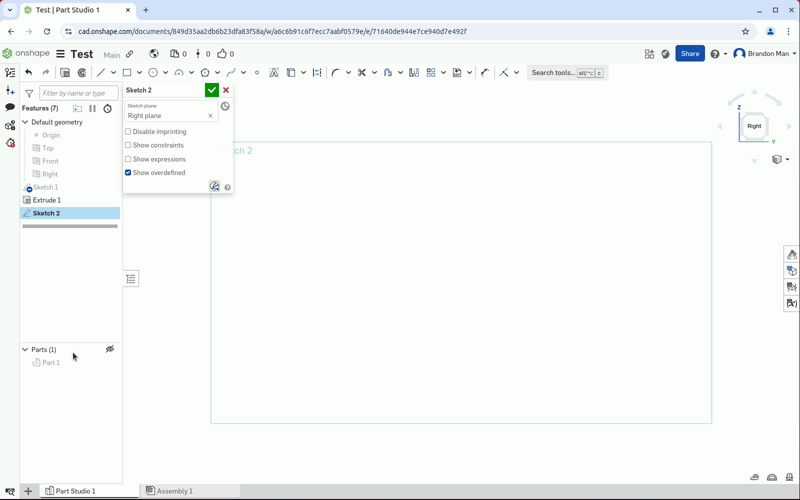
mouse_move(418, 236)
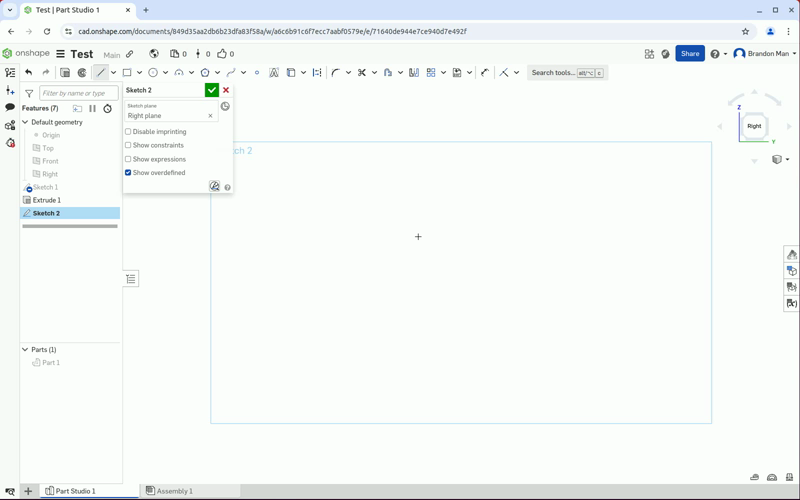
click(418, 236)
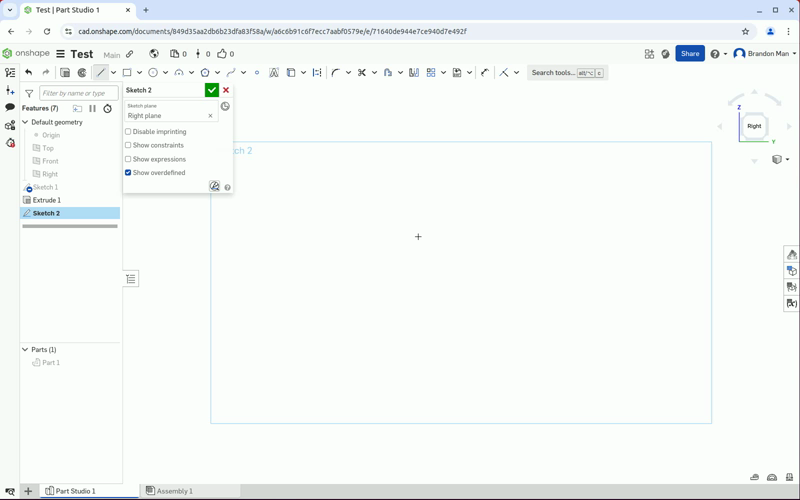
key_up(shift)
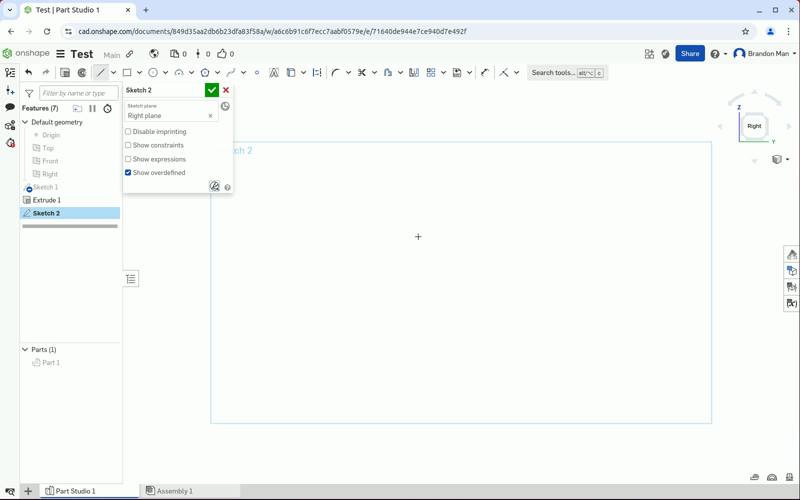
key_down(shift)
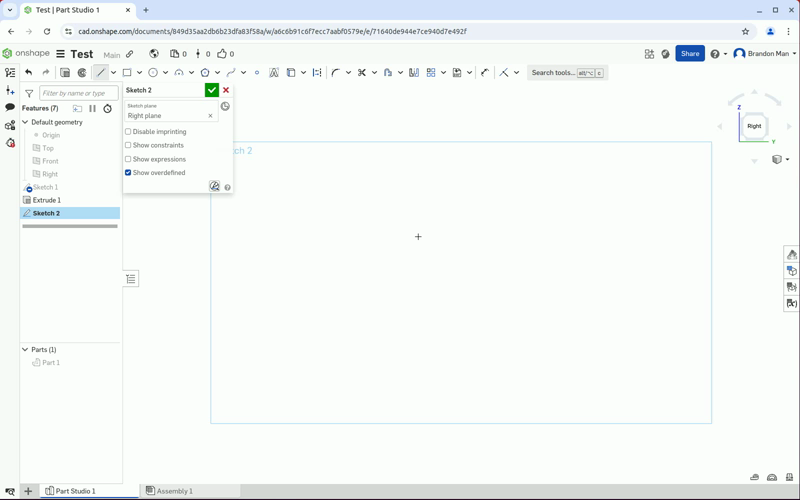
mouse_move(502, 236)
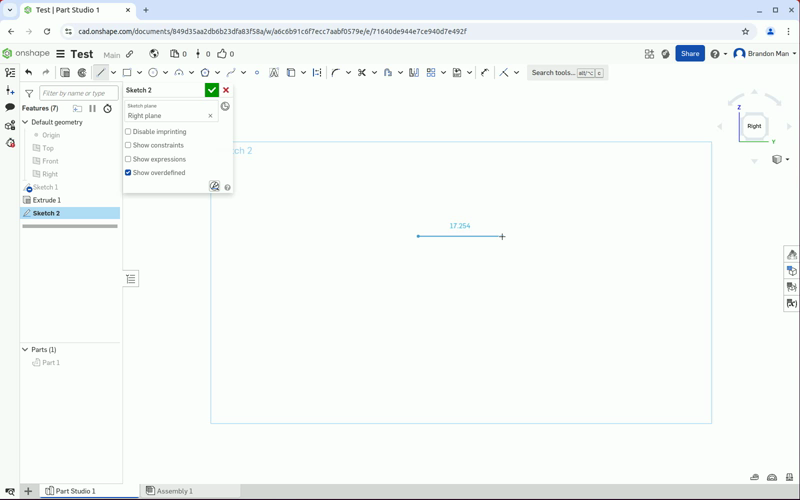
click(502, 236)
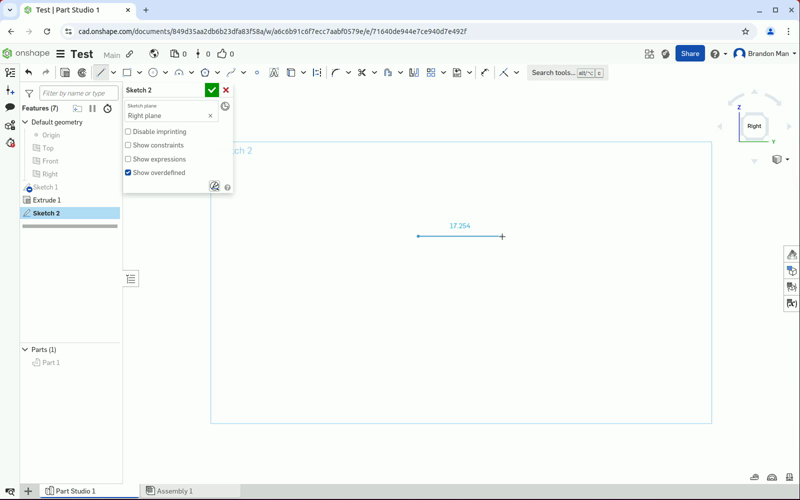
key_up(shift)
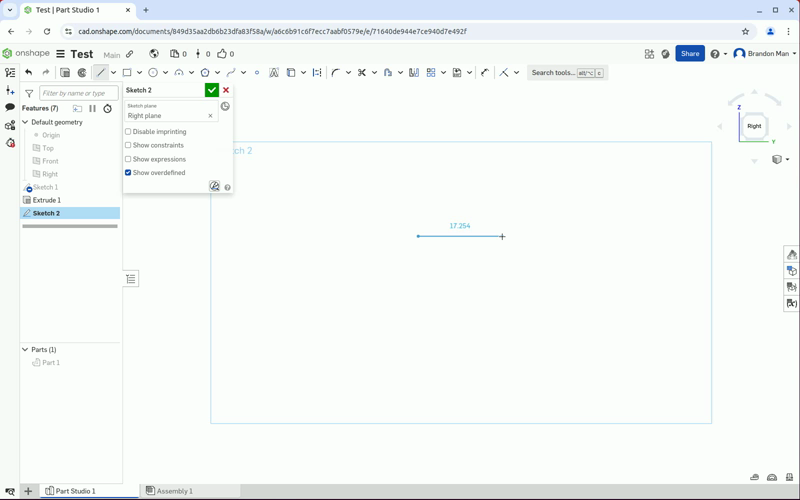
key(esc)
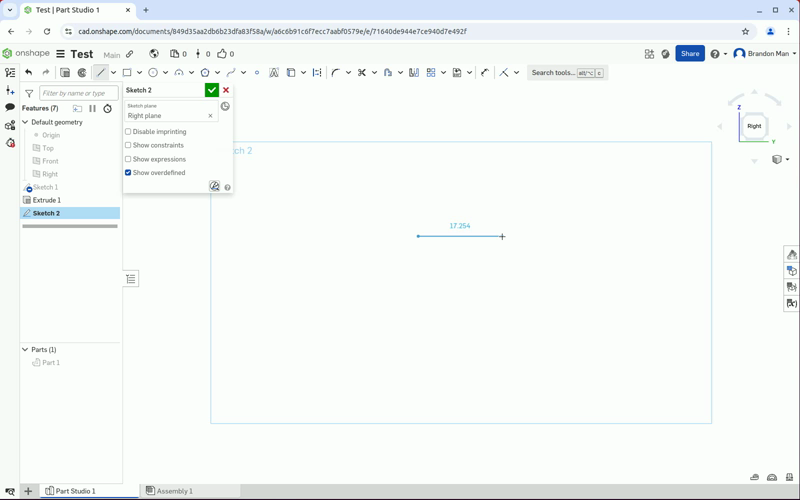
key(a)
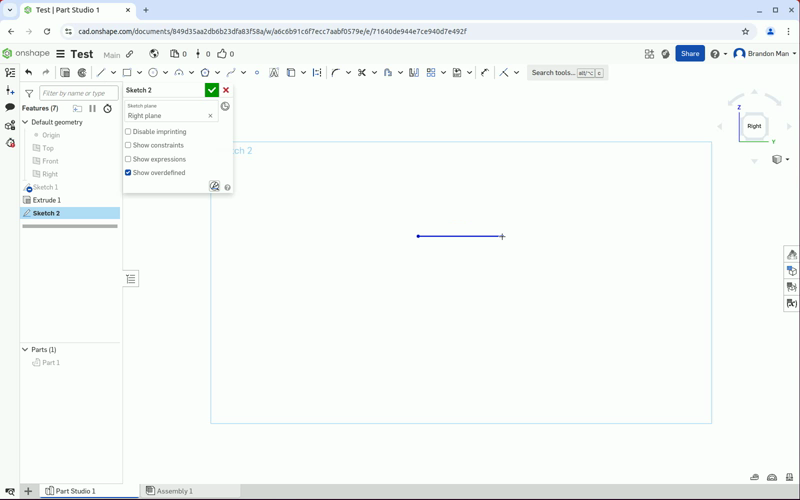
mouse_move(502, 236)
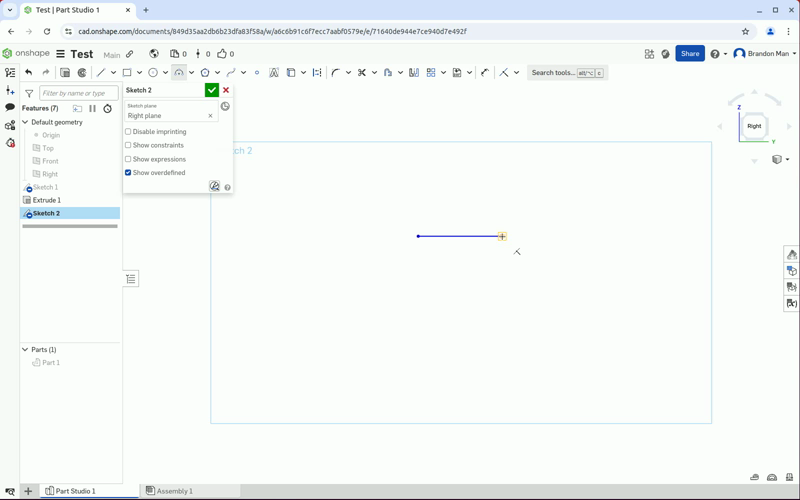
click(502, 236)
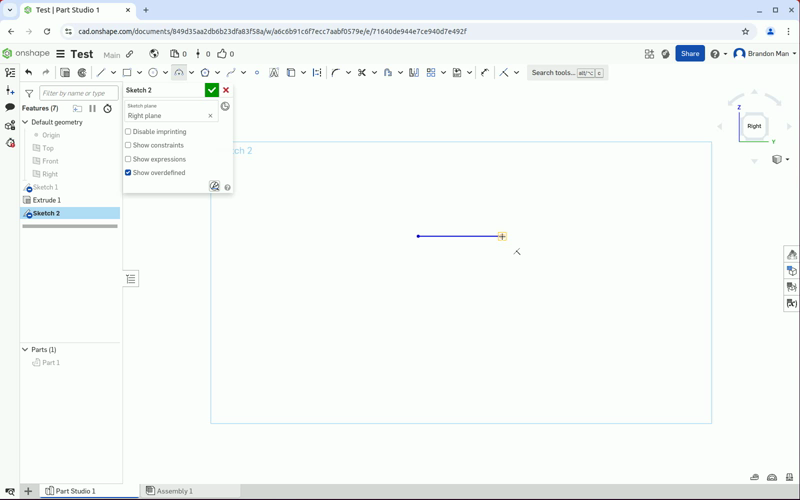
mouse_move(418, 236)
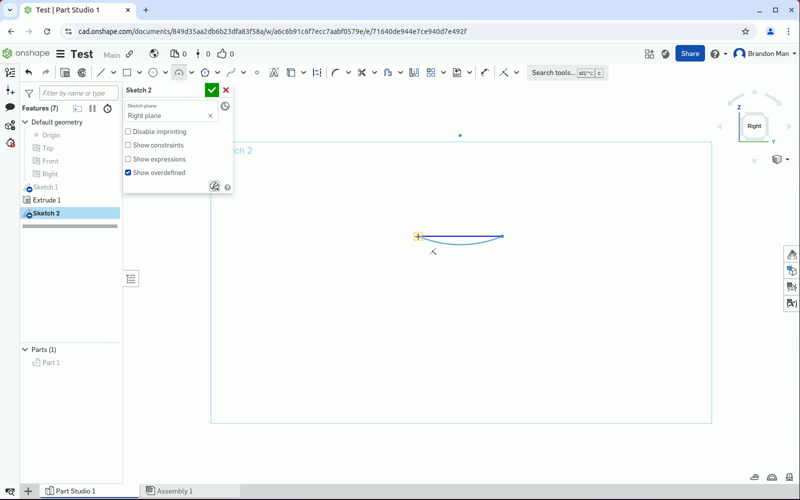
click(418, 236)
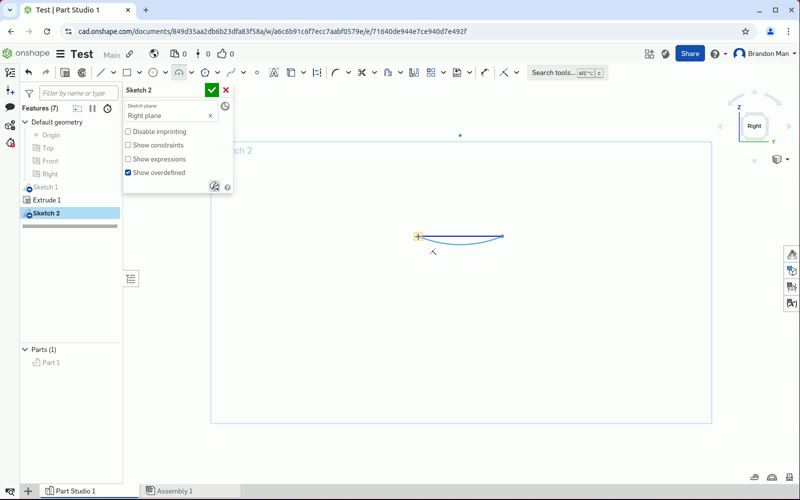
key_down(shift)
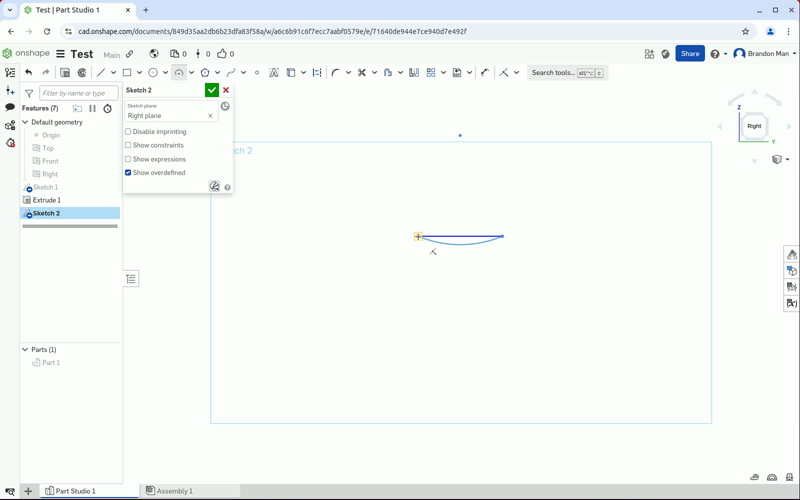
mouse_move(460, 220)
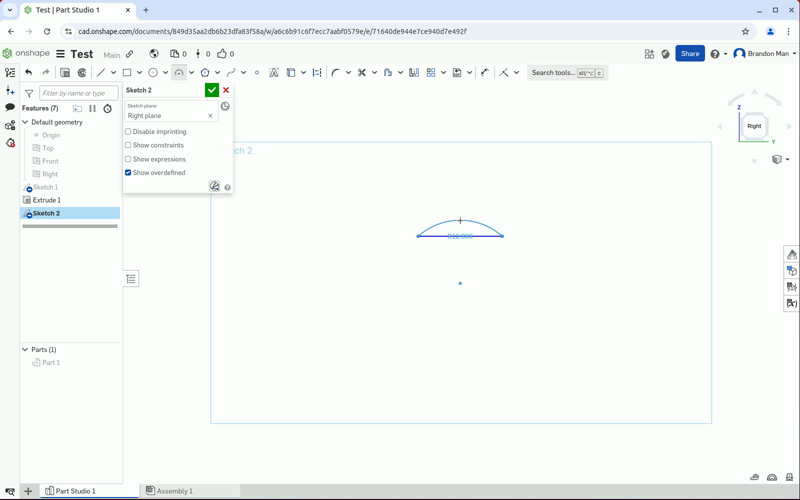
click(460, 220)
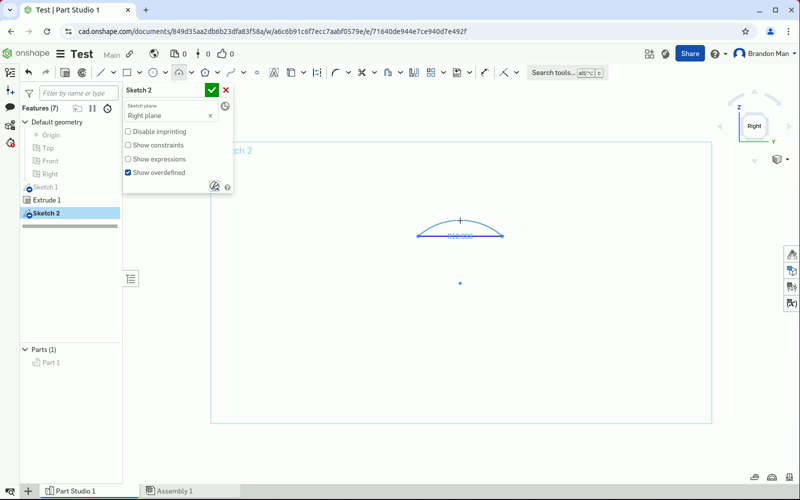
key_up(shift)
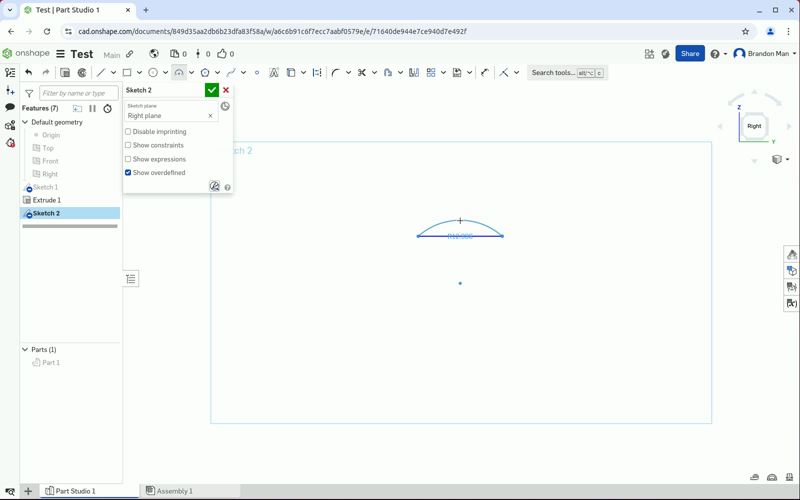
key(esc)
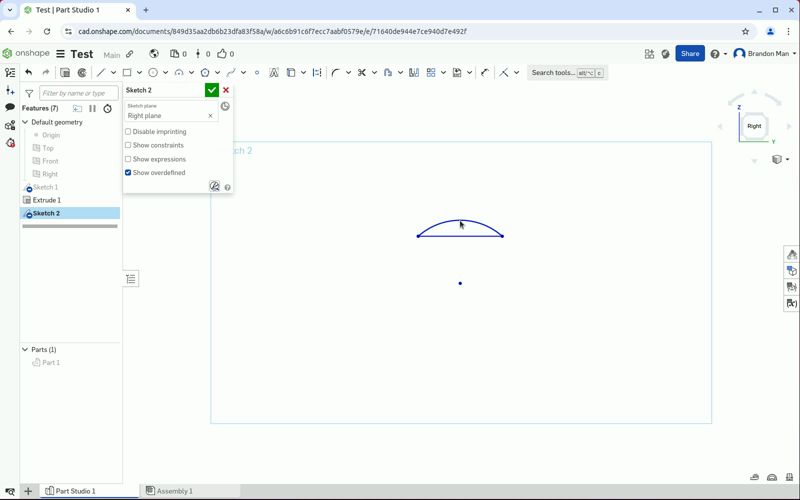
mouse_move(449, 233)
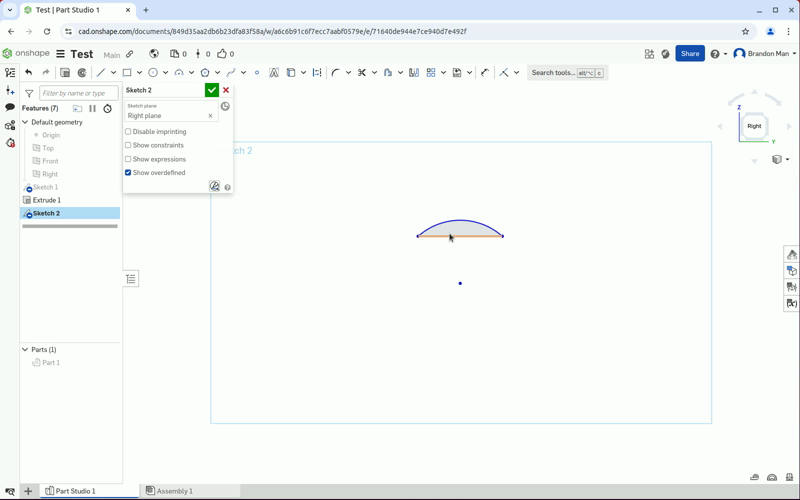
scroll(6)
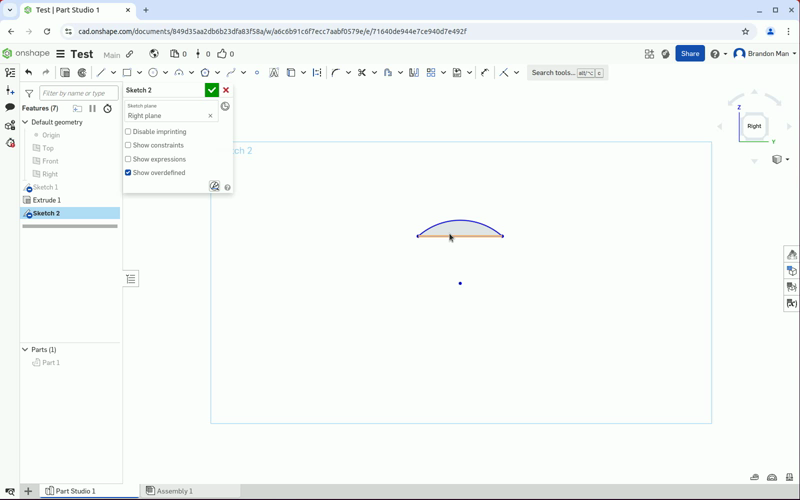
scroll(6)
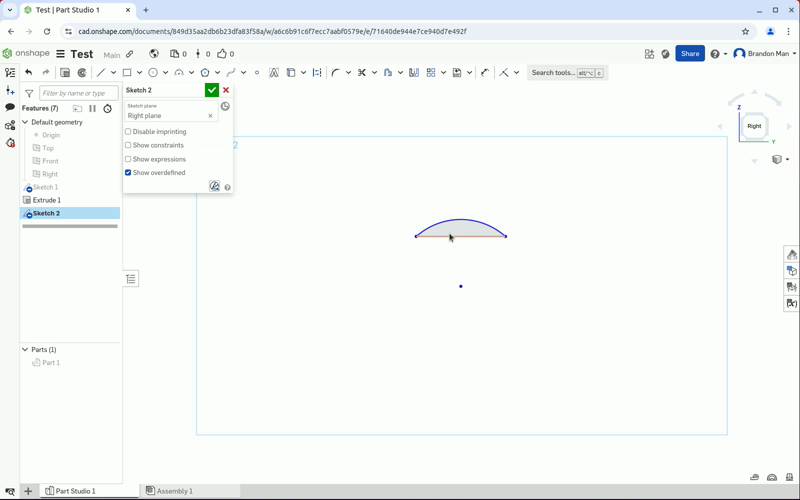
scroll(6)
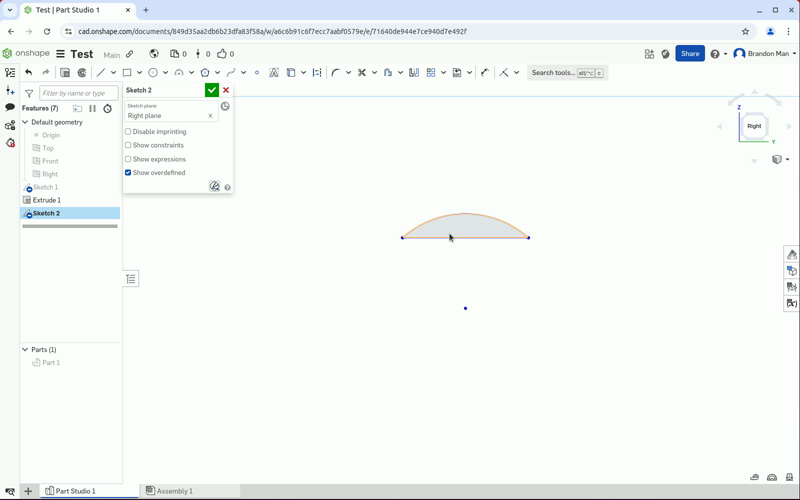
scroll(6)
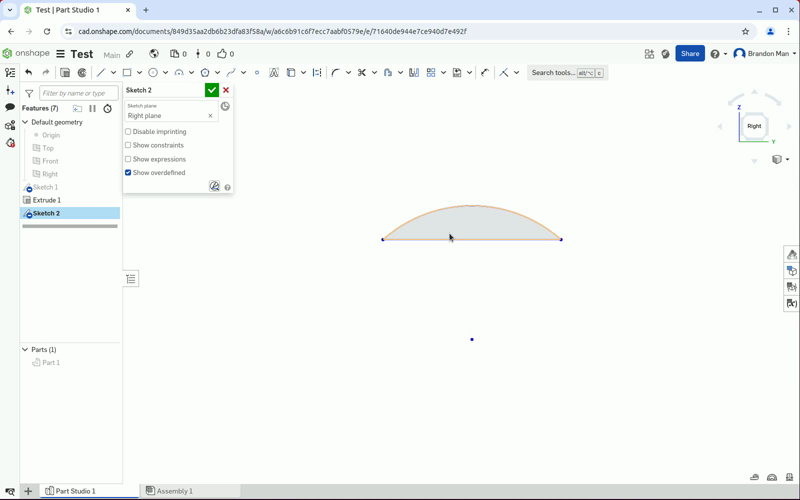
scroll(6)
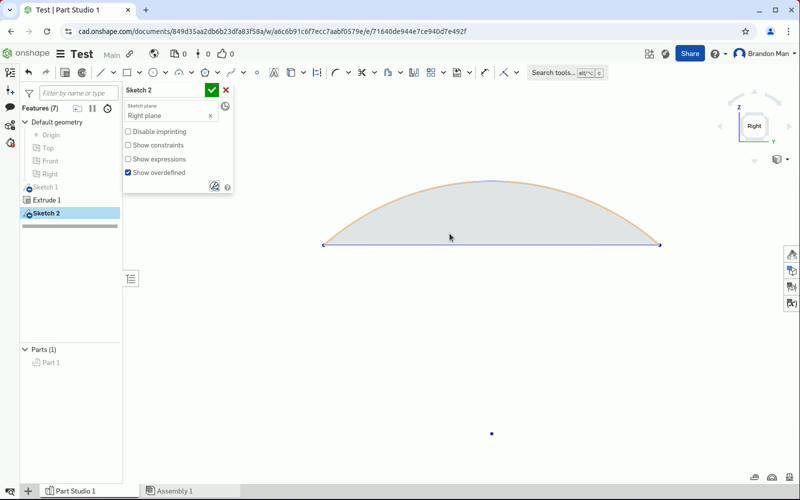
scroll(6)
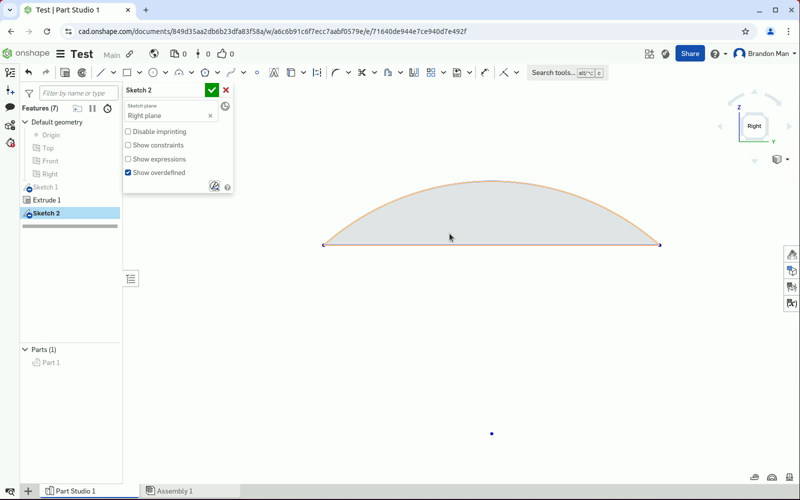
scroll(6)
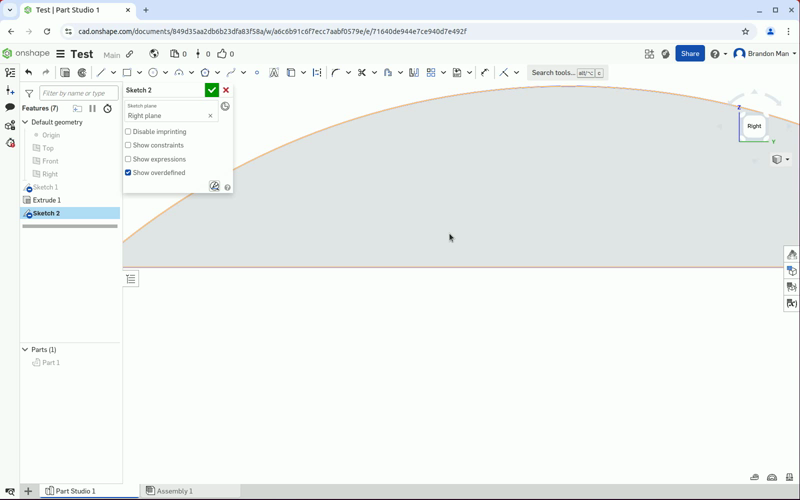
click(449, 233)
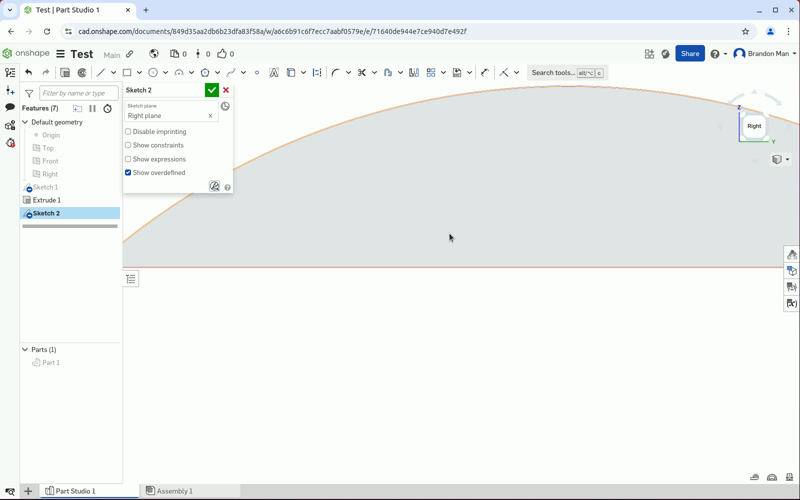
scroll(-6)
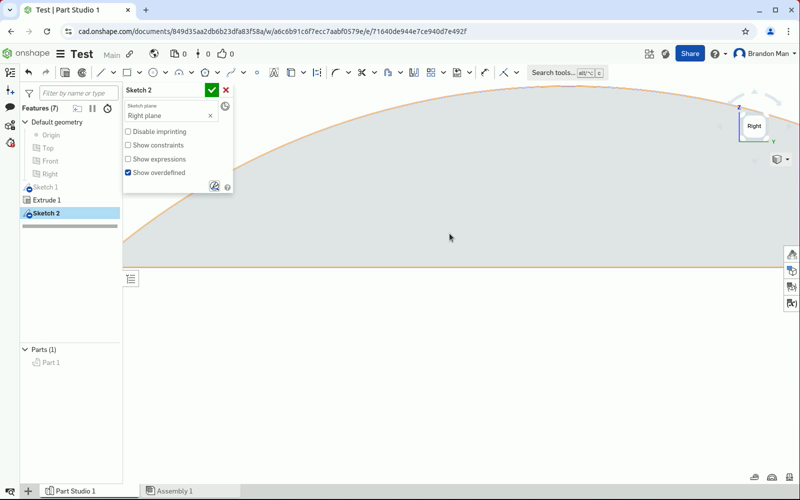
scroll(-6)
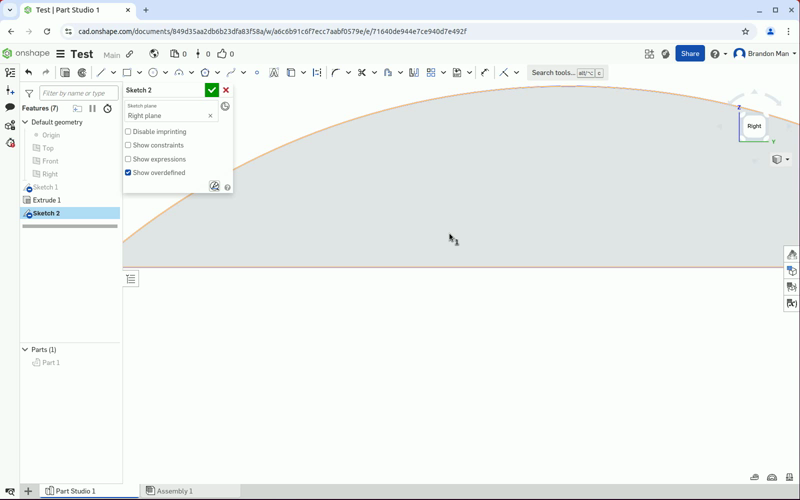
scroll(-6)
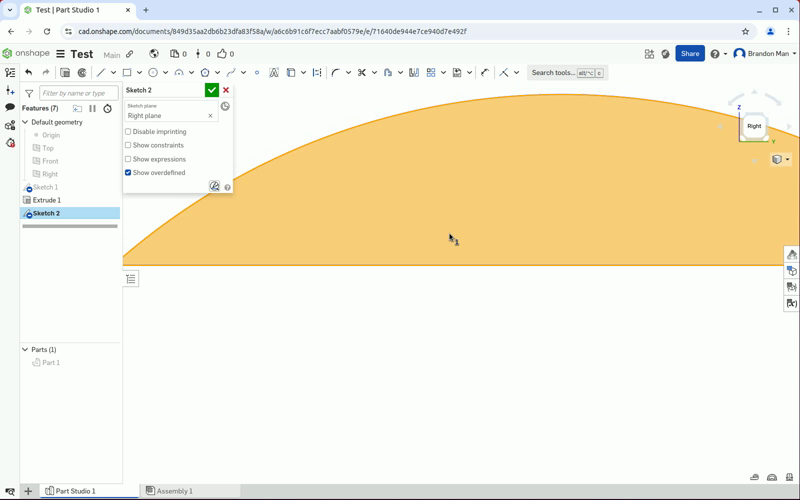
scroll(-6)
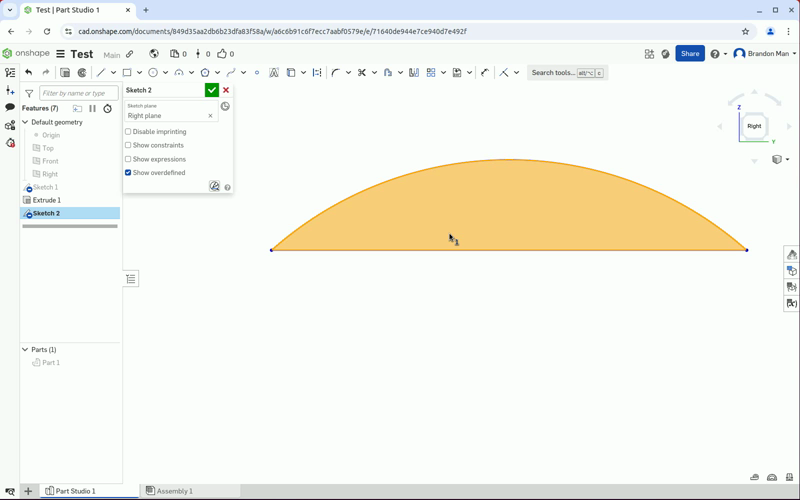
scroll(-6)
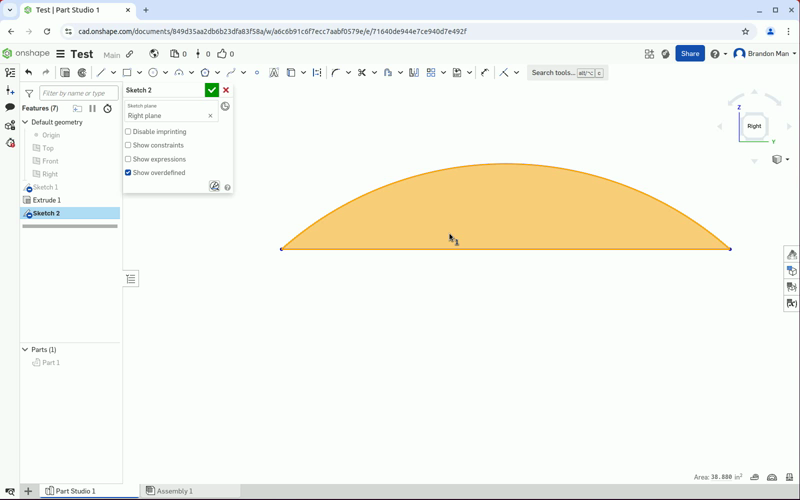
scroll(-6)
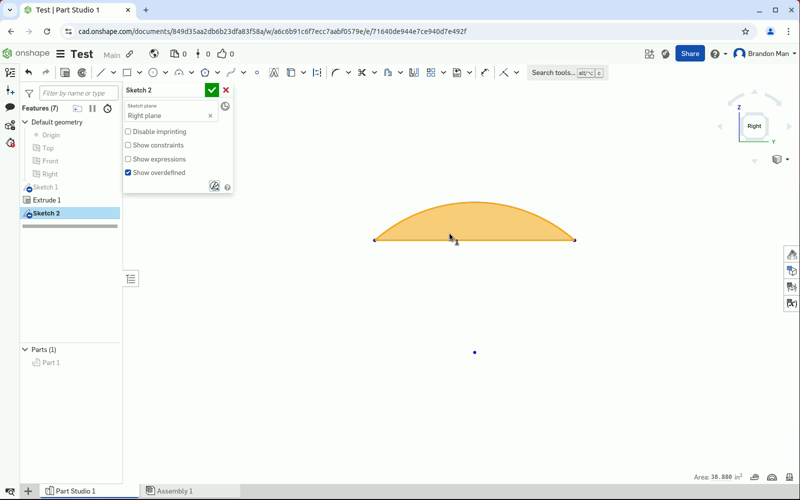
scroll(-6)
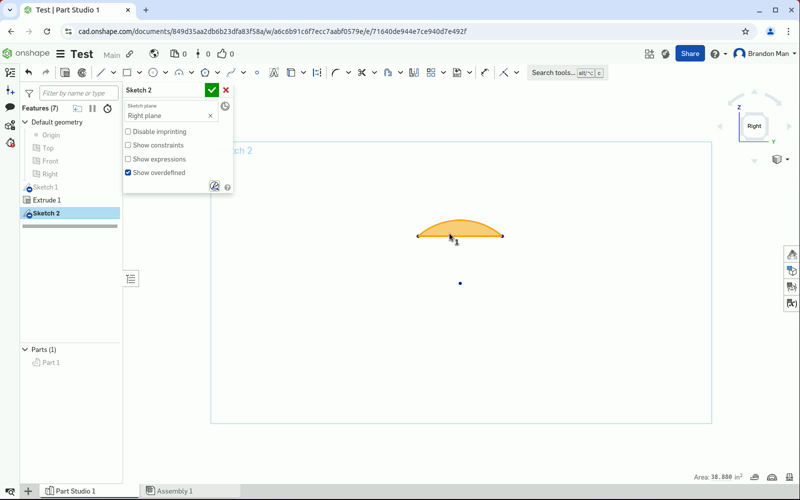
mouse_move(73, 352)
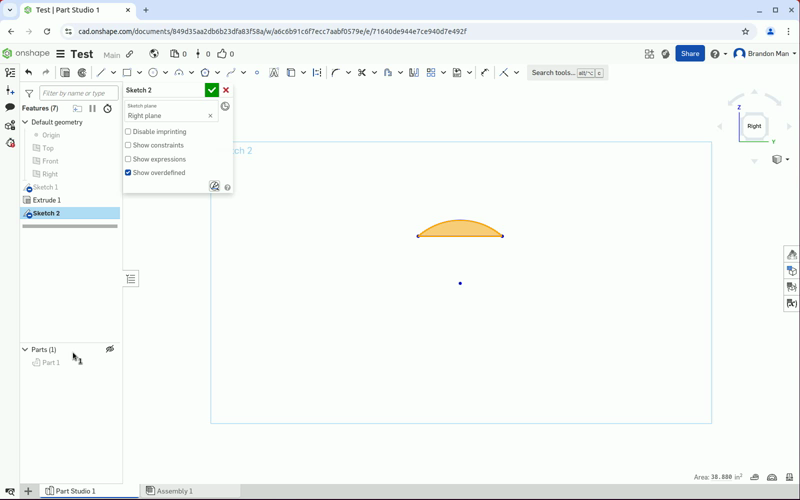
key(shift+y)
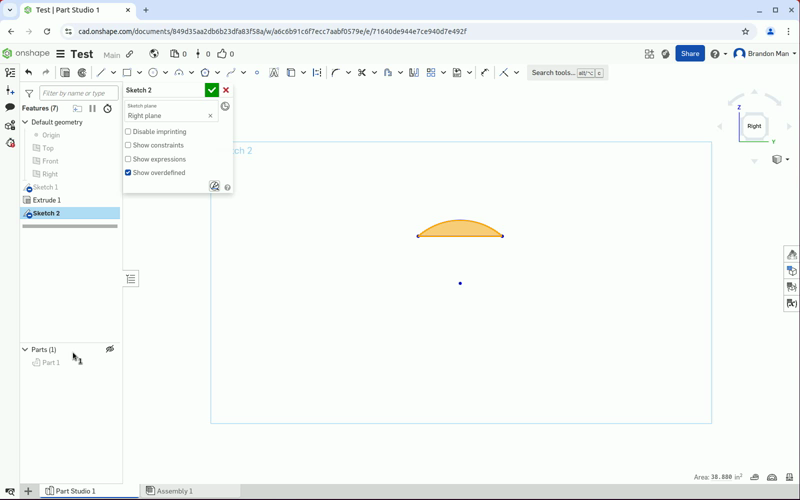
key(shift+e)
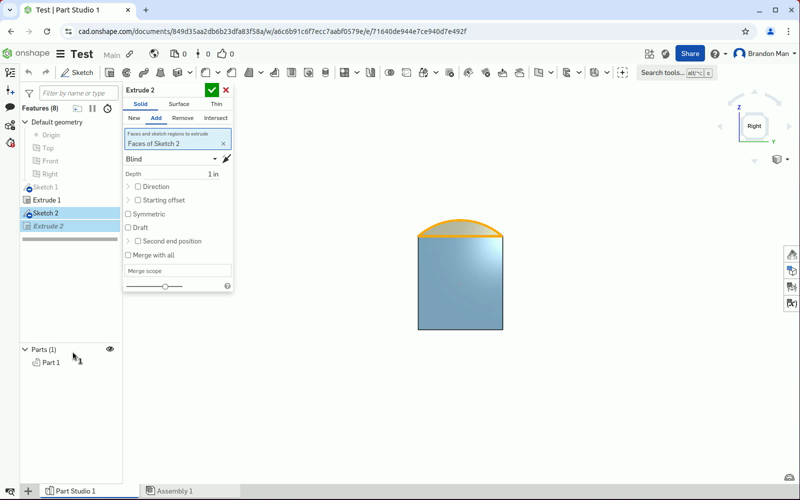
mouse_move(143, 106)
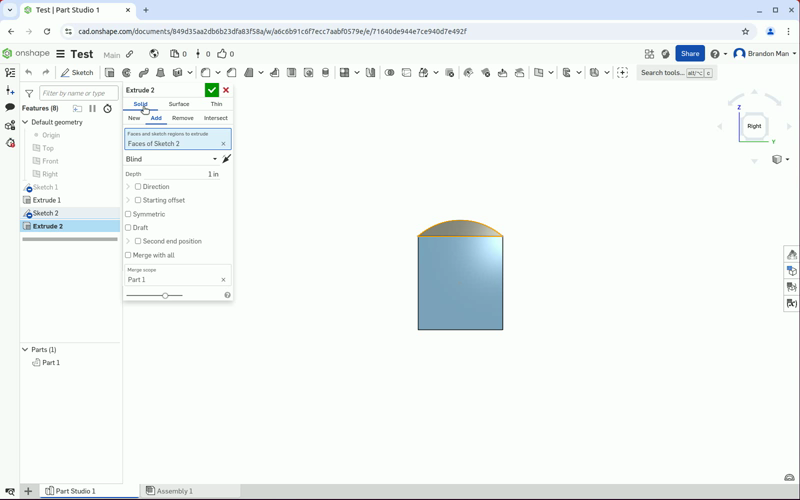
click(143, 106)
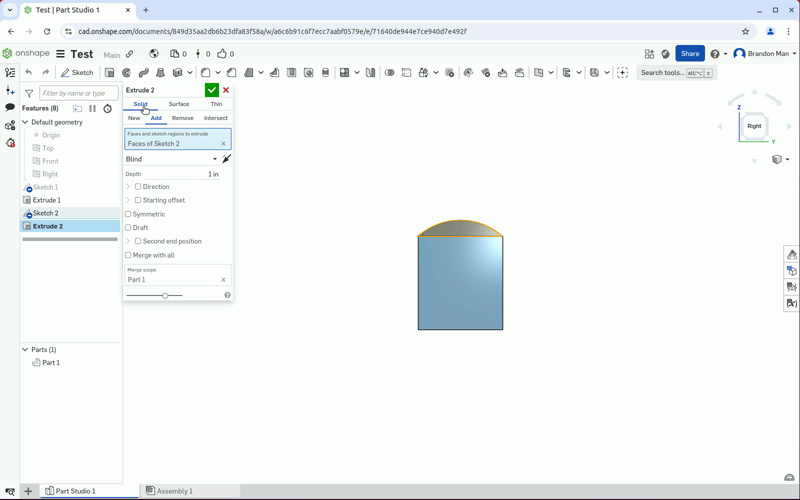
mouse_move(137, 120)
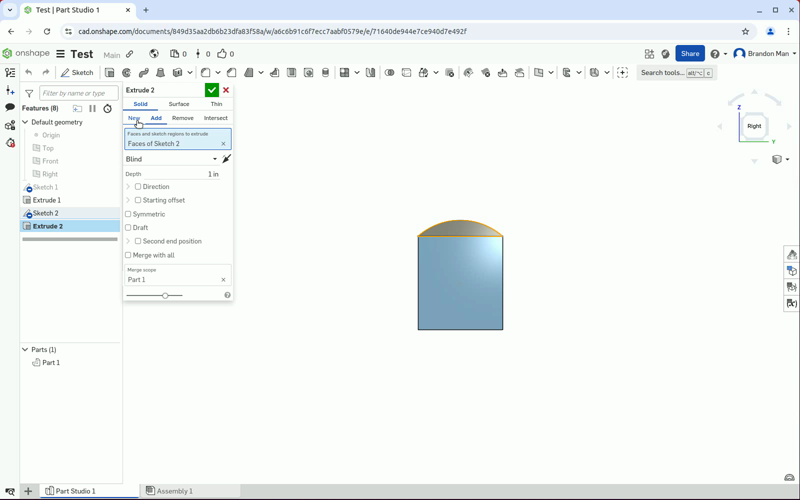
click(137, 120)
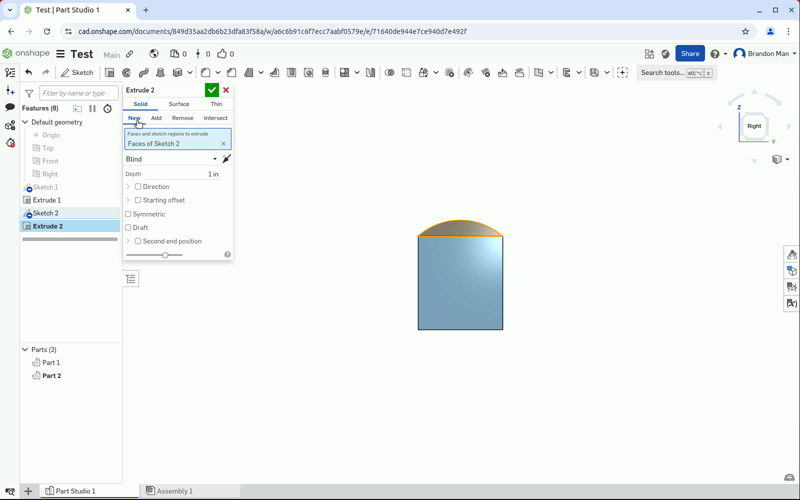
key(tab, 4)
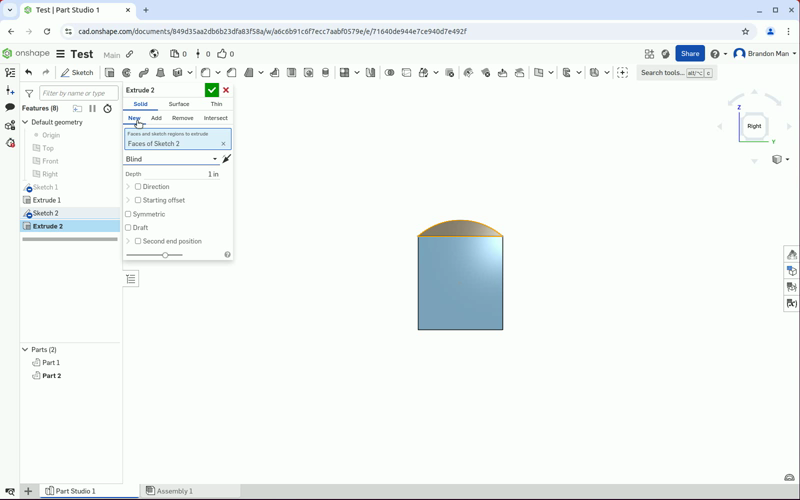
text(-3.851)
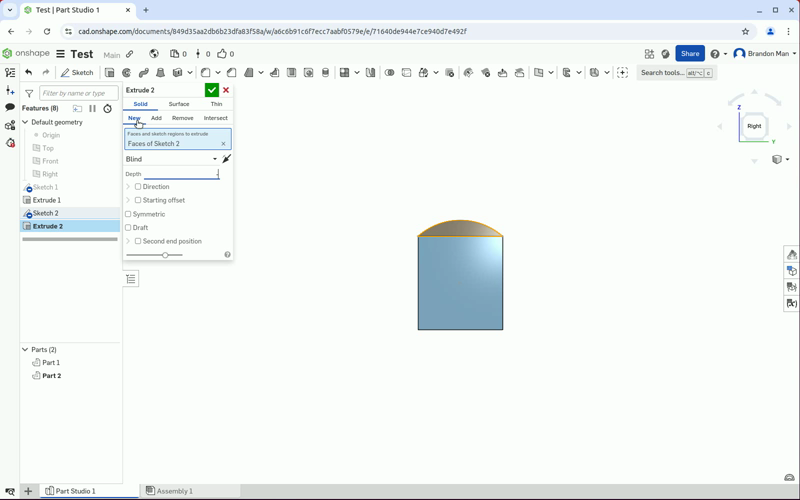
key(enter)
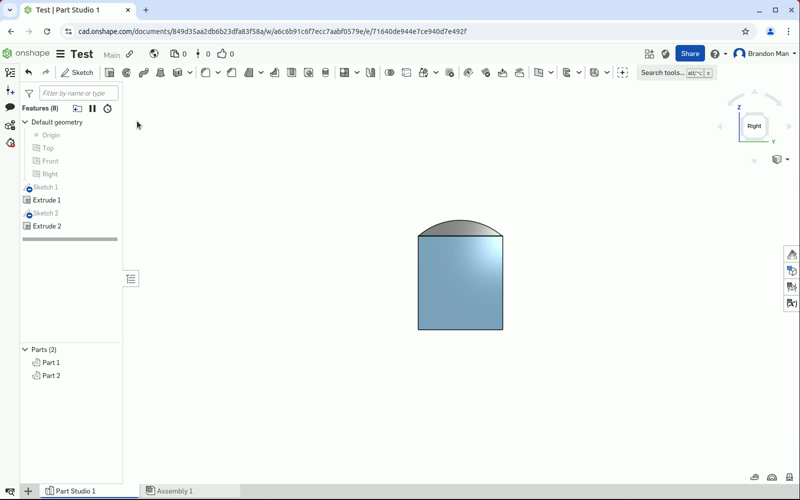
key(shift+h)
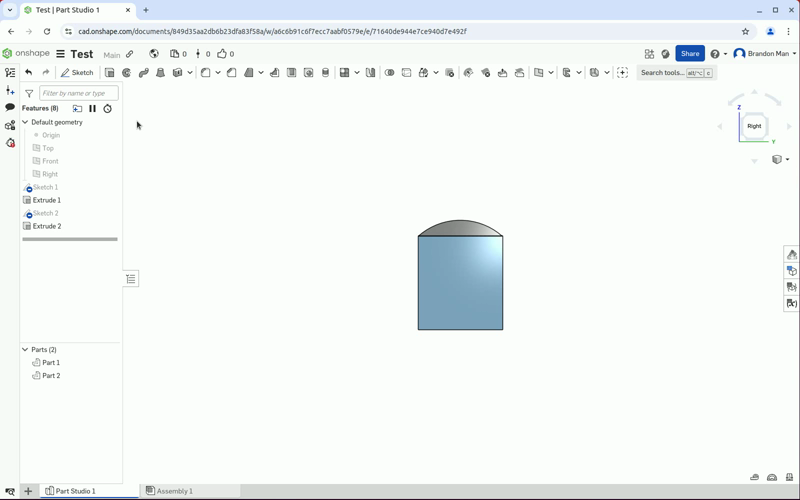
key(shift+h)
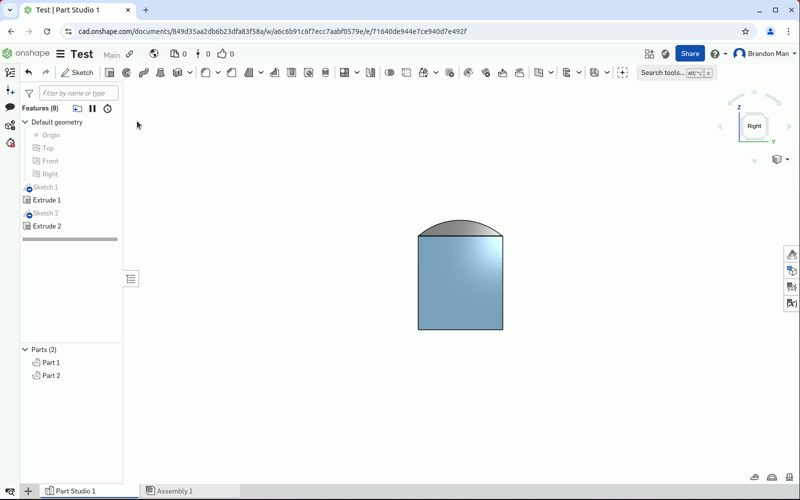
mouse_move(73, 189)
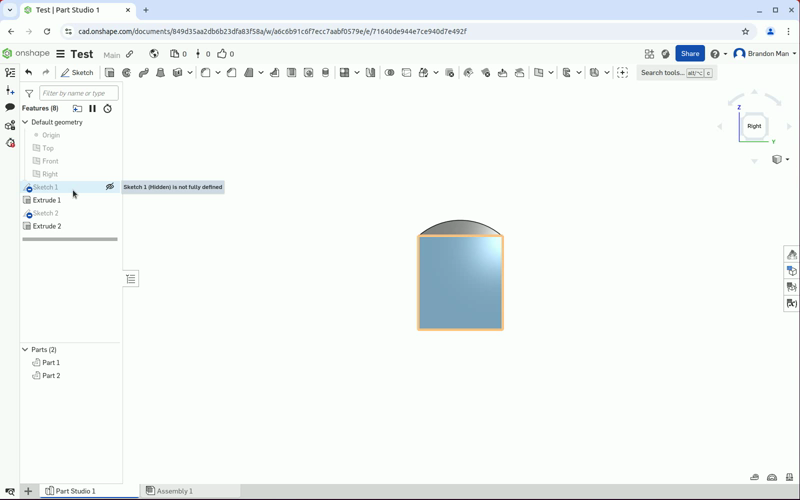
click(73, 189)
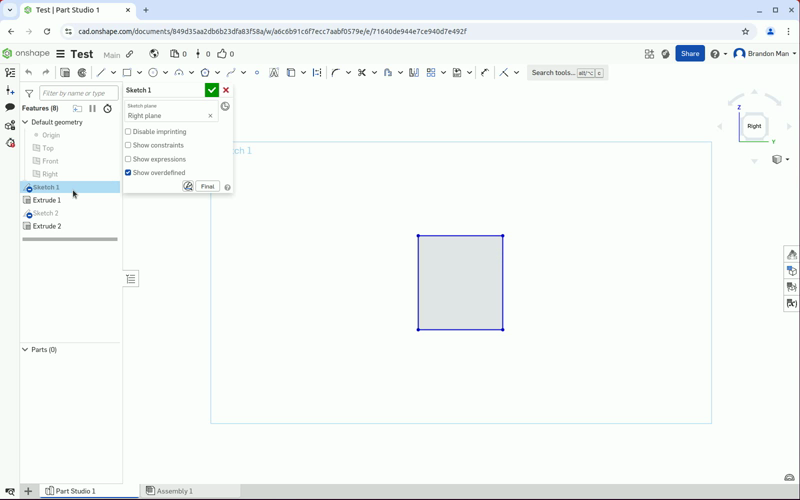
mouse_move(229, 92)
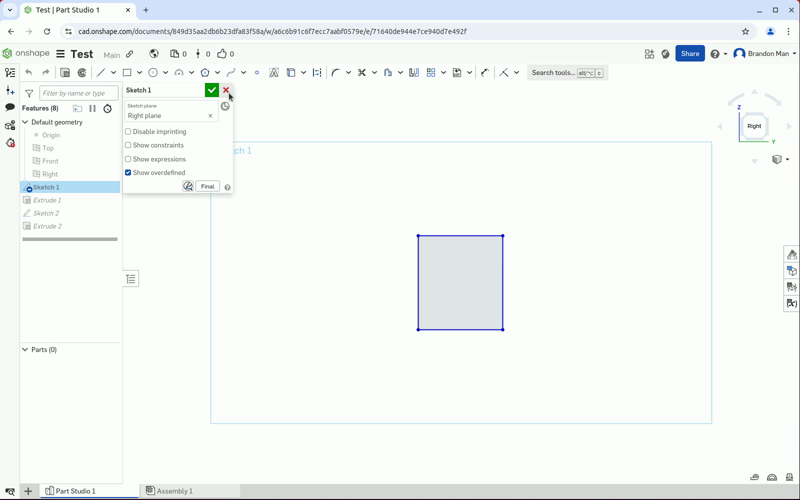
click(229, 92)
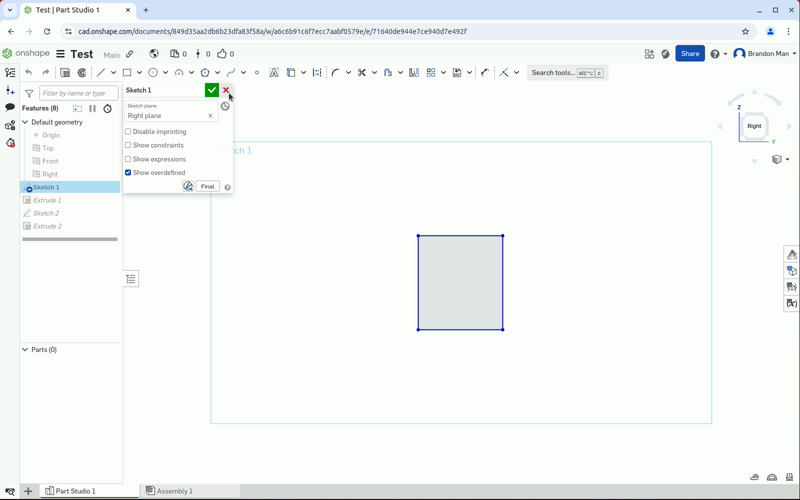
key(shift+s)
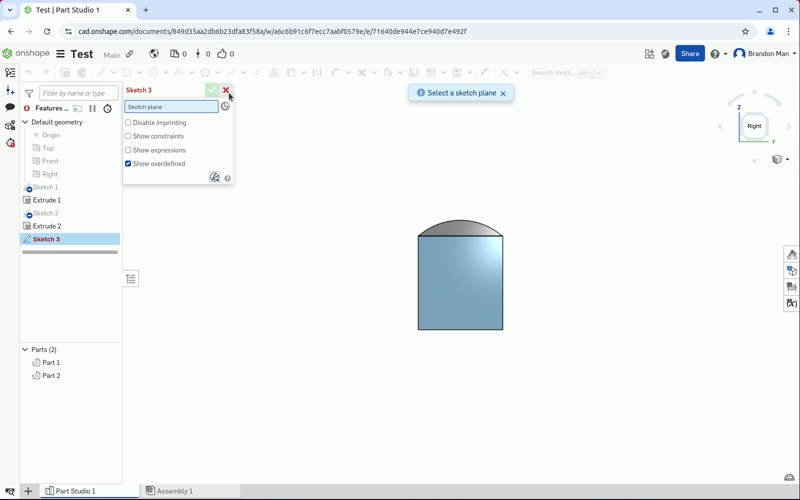
mouse_move(73, 176)
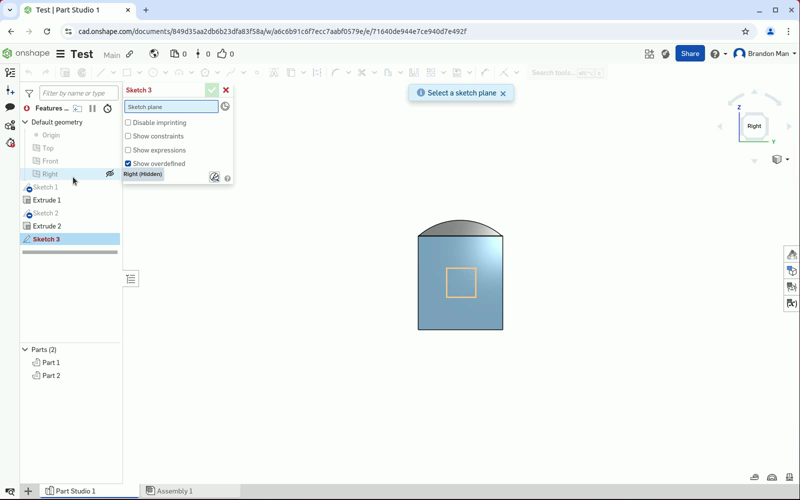
click(73, 176)
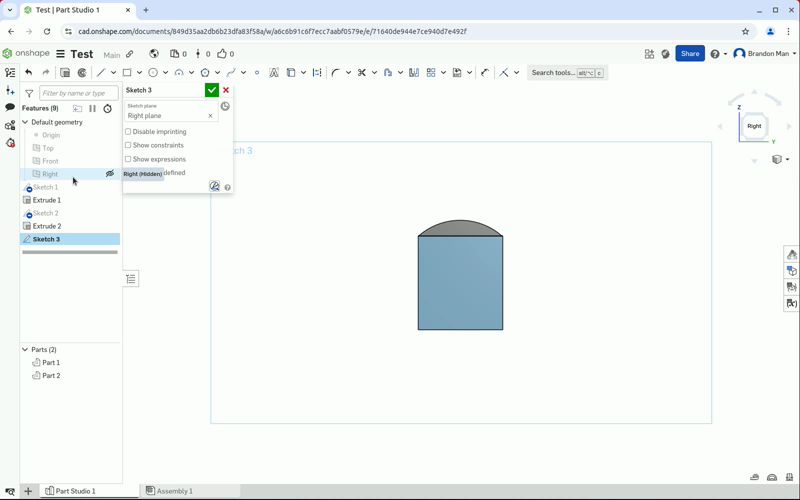
mouse_move(73, 352)
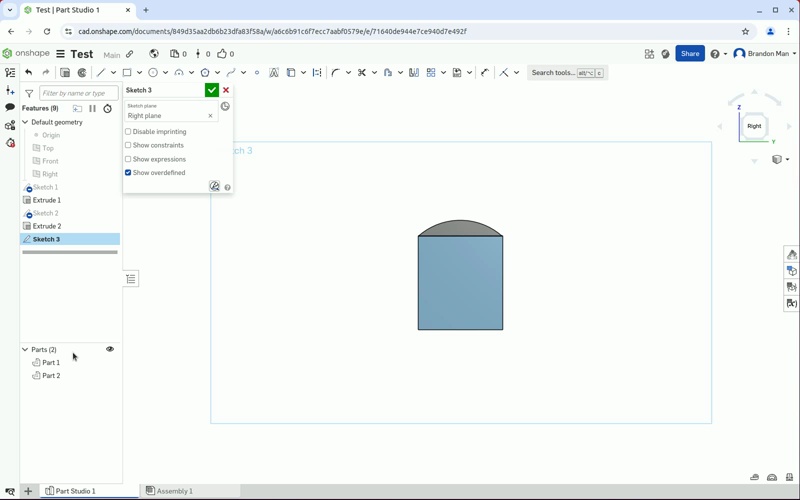
key(y)
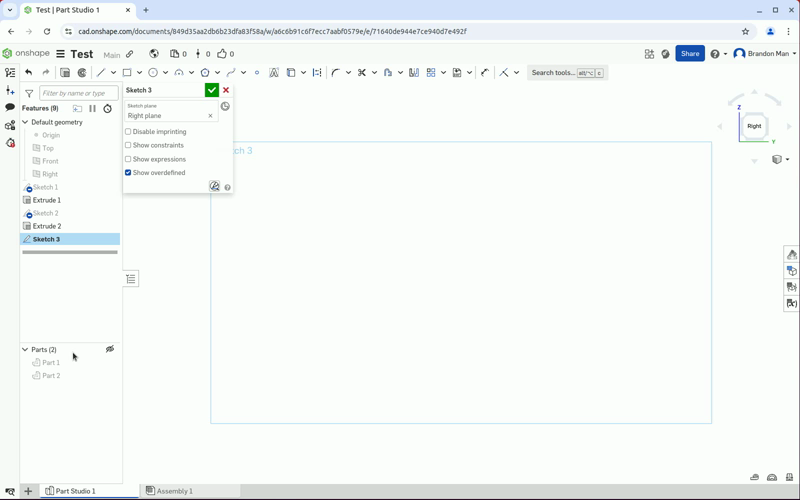
key(a)
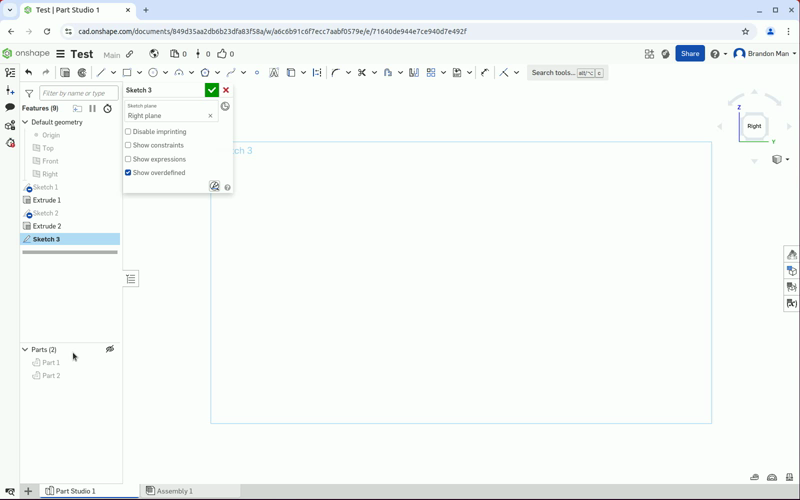
key_down(shift)
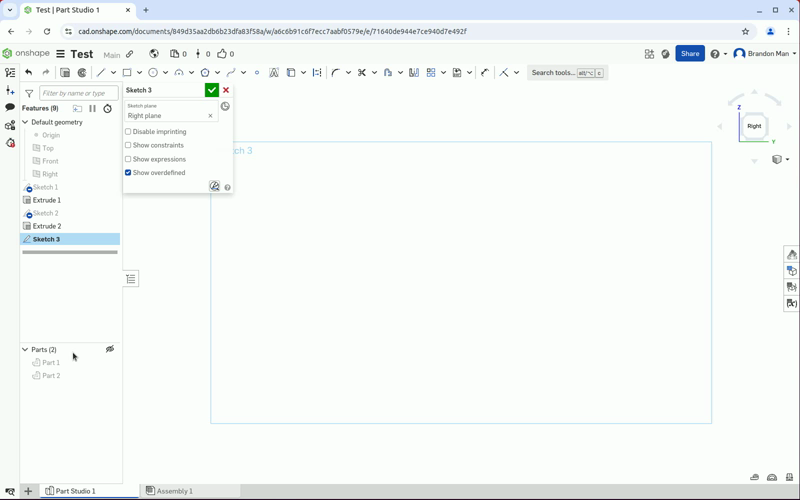
mouse_move(418, 329)
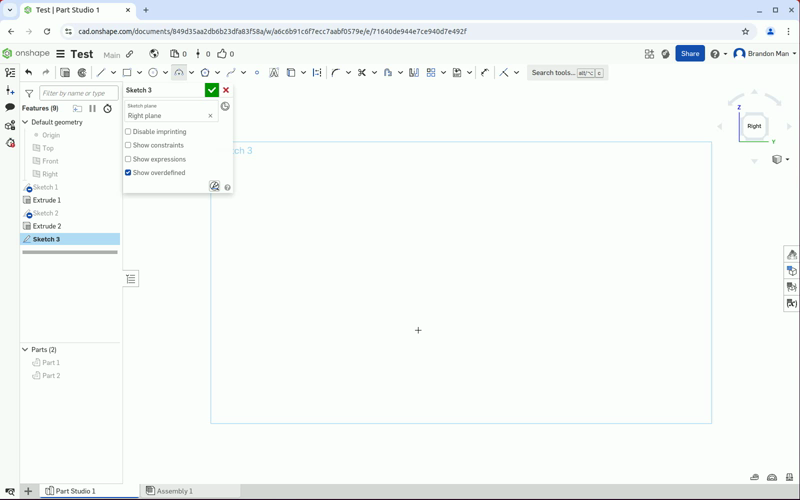
click(418, 329)
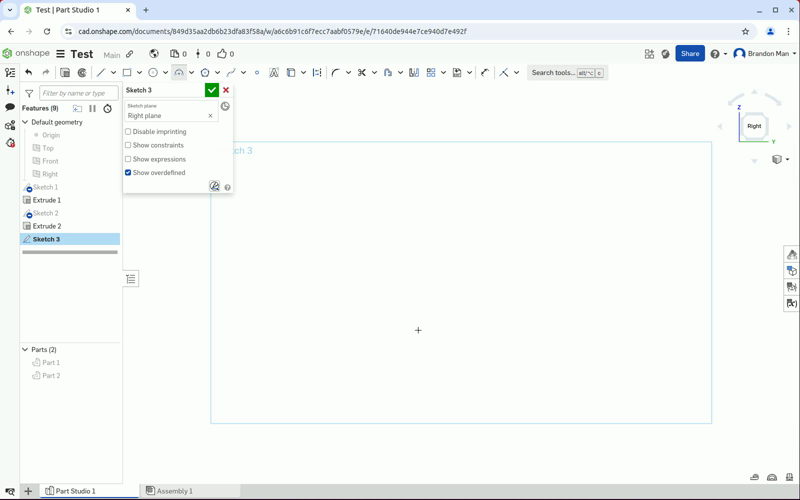
key_up(shift)
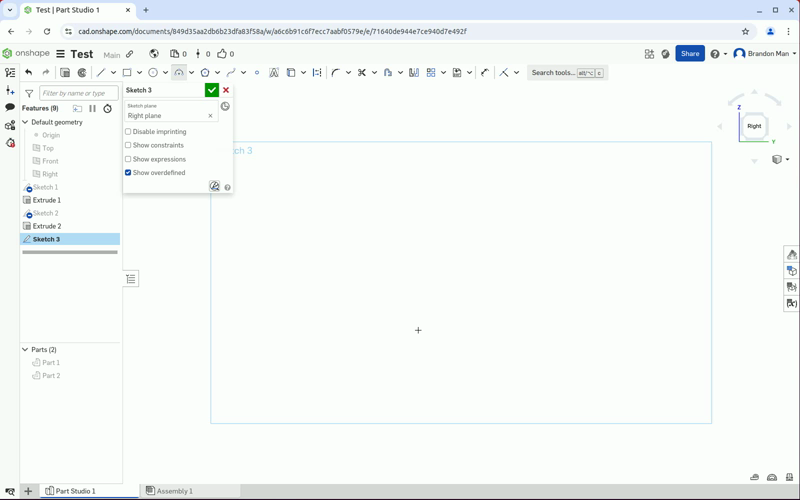
key_down(shift)
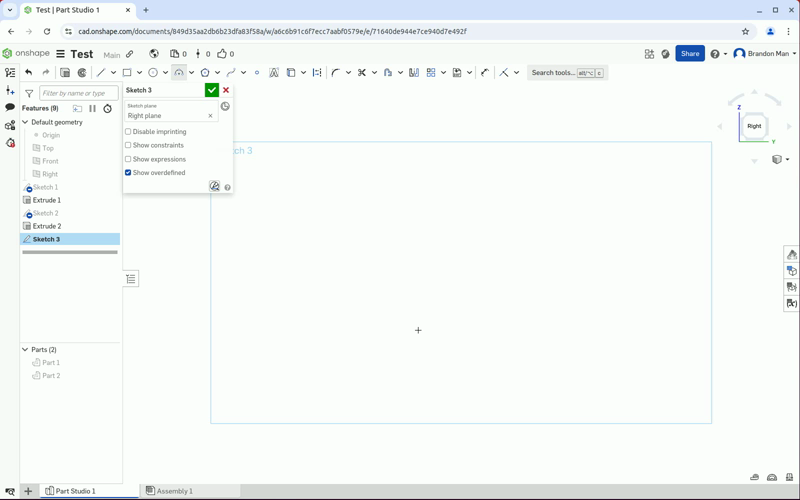
mouse_move(502, 329)
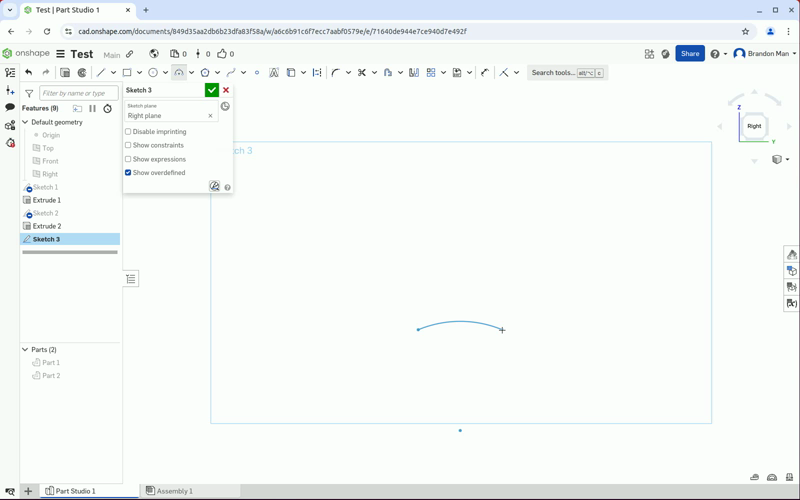
click(502, 329)
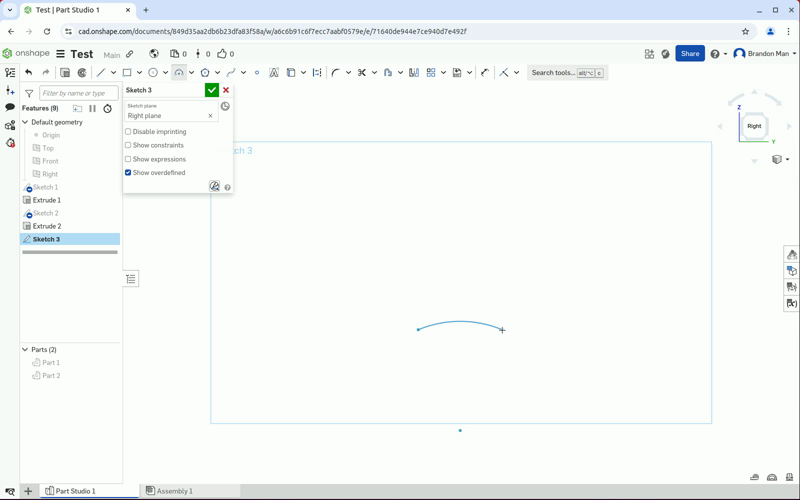
mouse_move(460, 345)
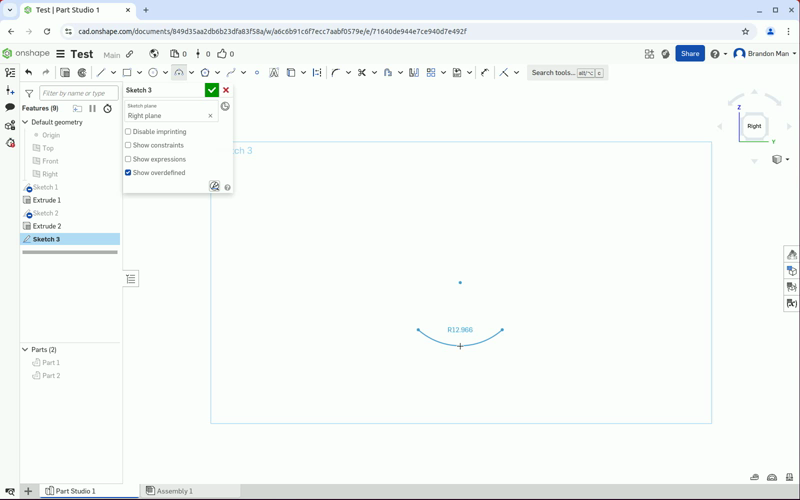
click(460, 345)
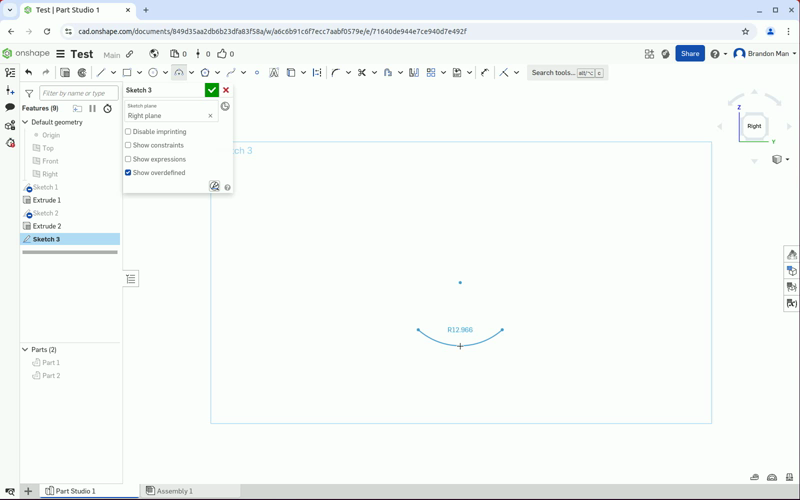
key_up(shift)
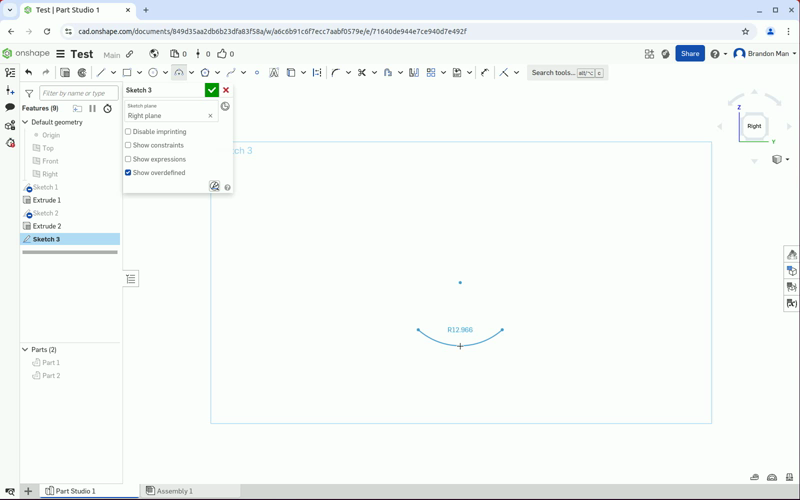
key(esc)
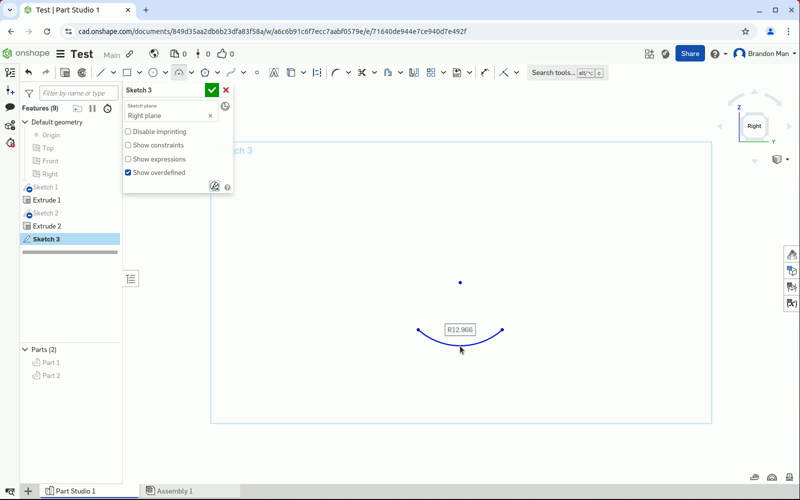
key(l)
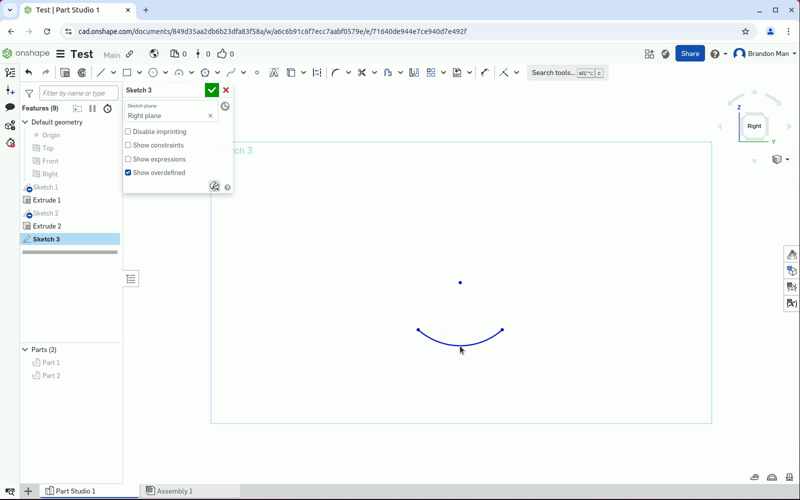
mouse_move(502, 329)
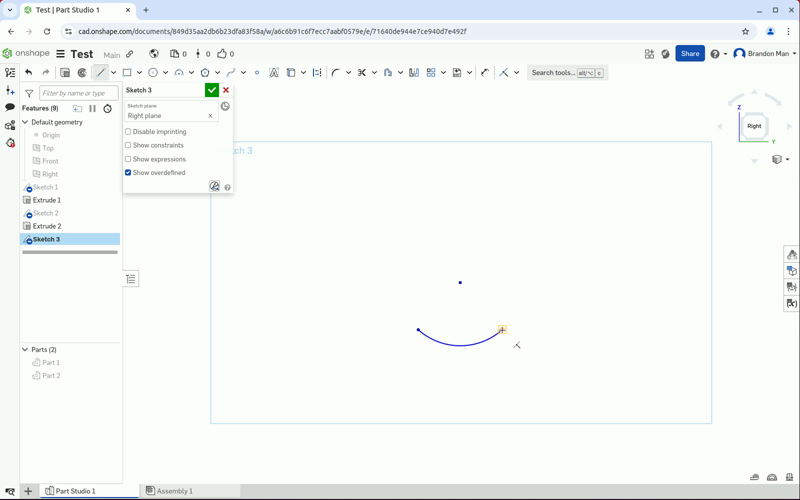
click(502, 329)
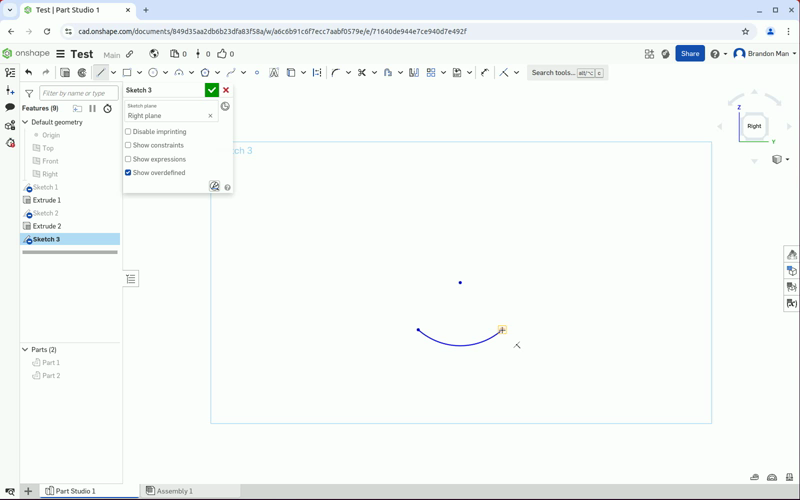
key_down(shift)
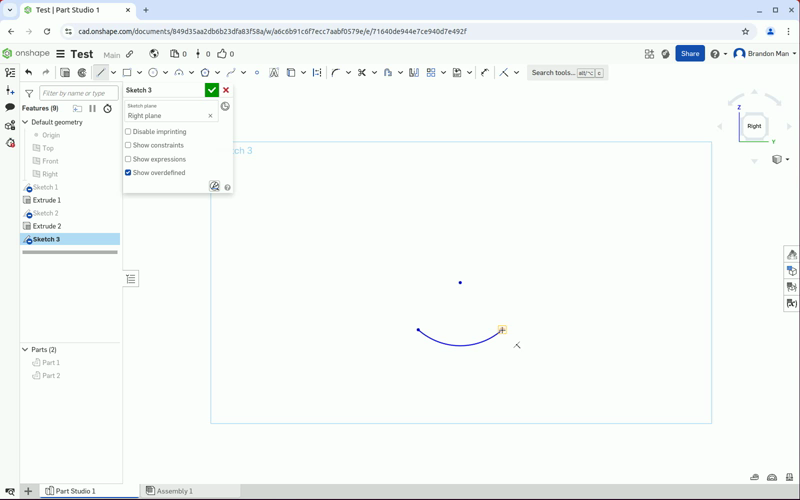
mouse_move(418, 329)
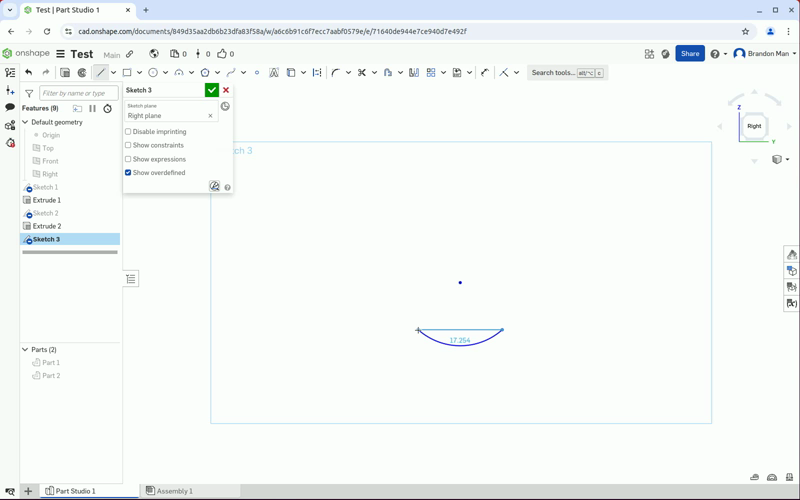
key_up(shift)
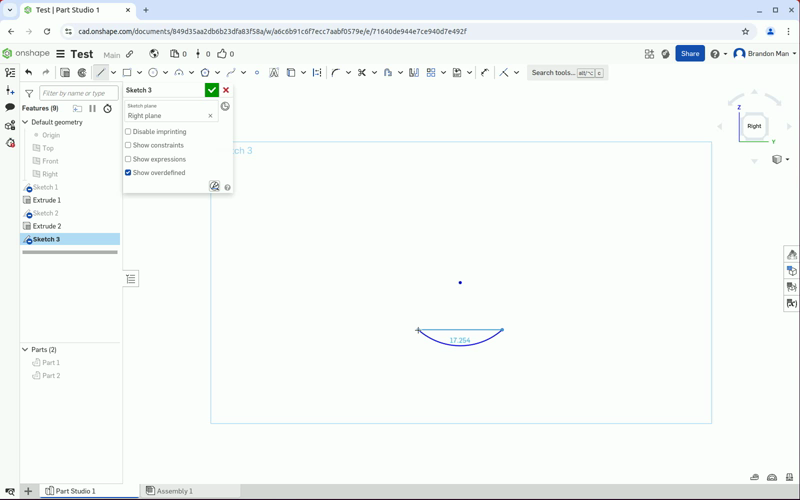
click(418, 329)
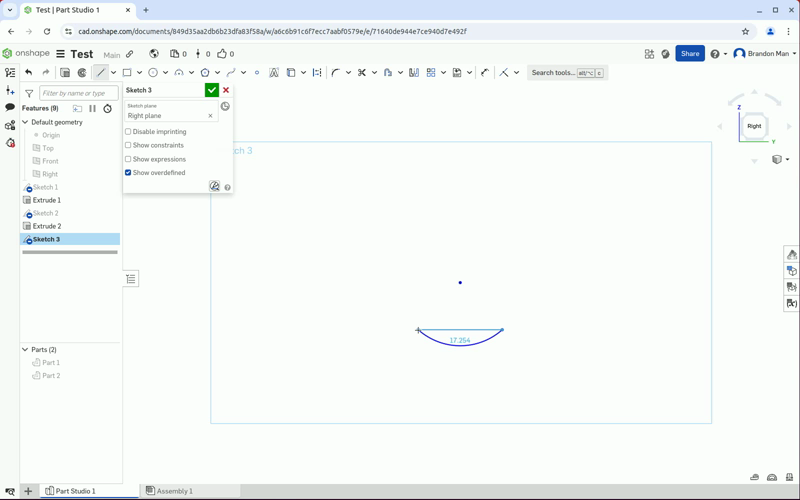
key(esc)
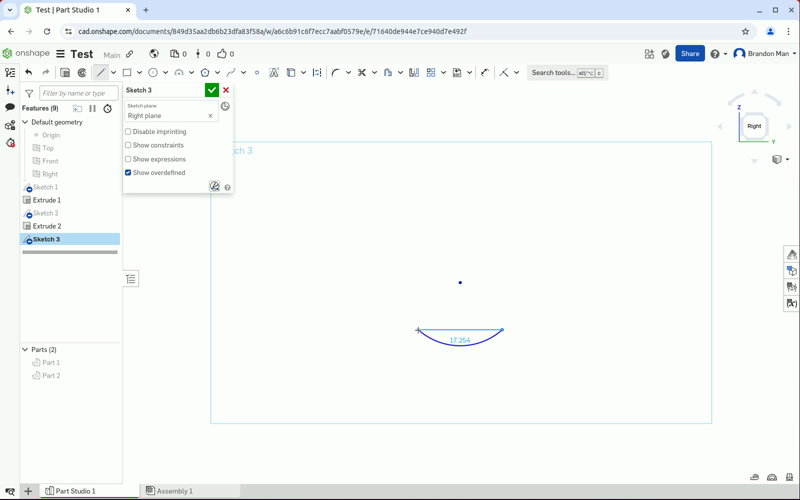
mouse_move(447, 334)
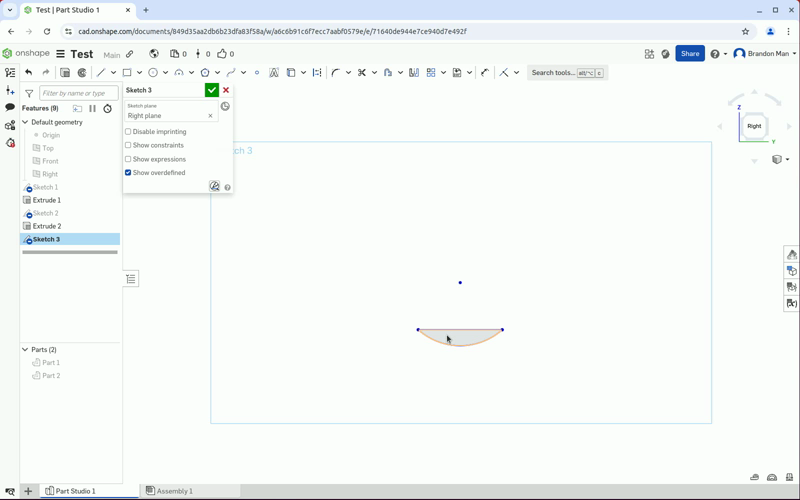
scroll(6)
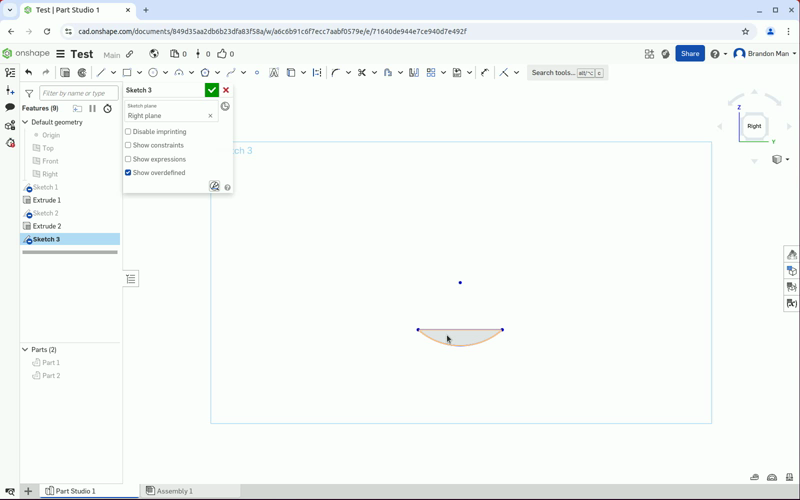
scroll(6)
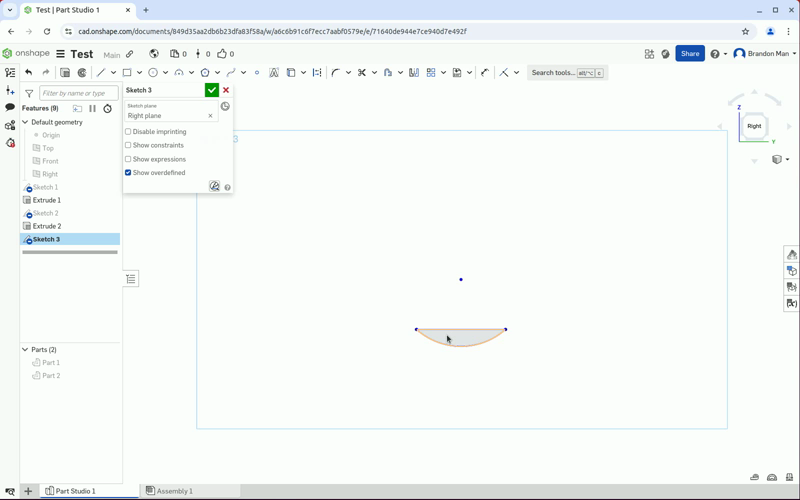
scroll(6)
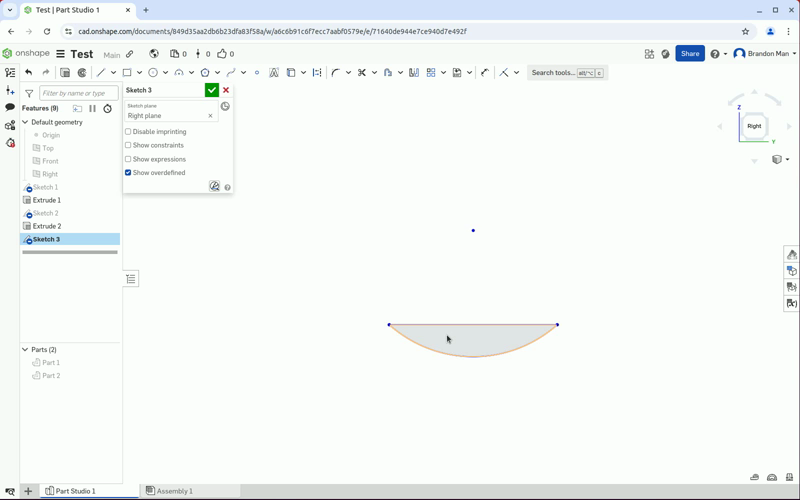
scroll(6)
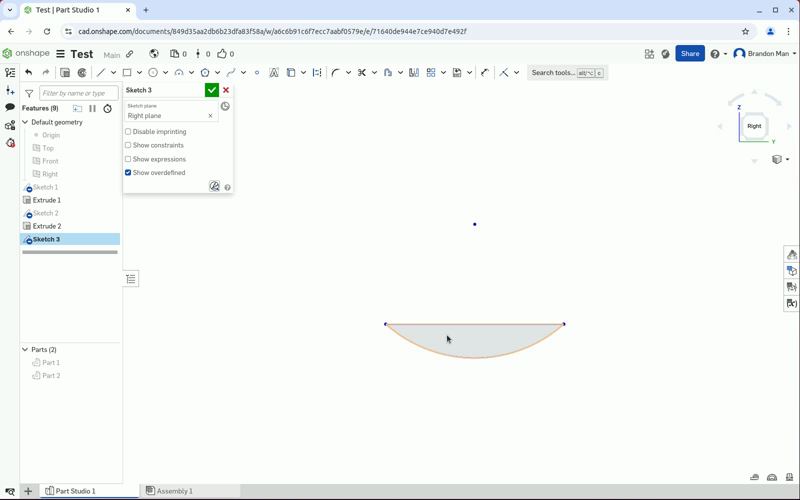
scroll(6)
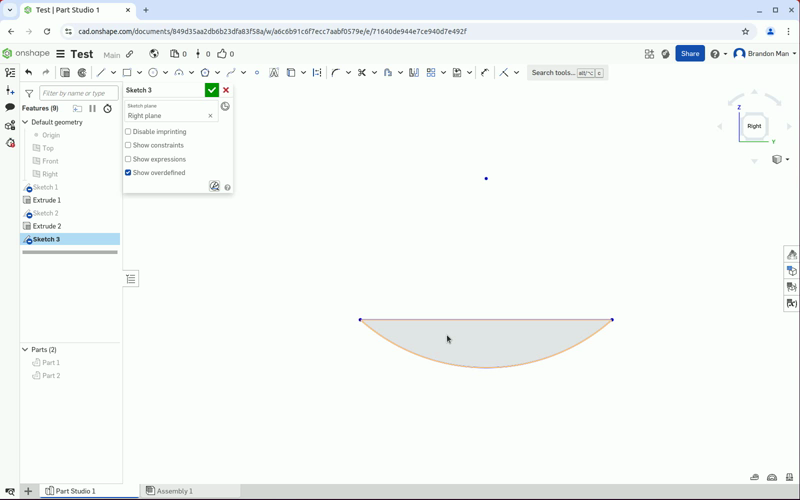
scroll(6)
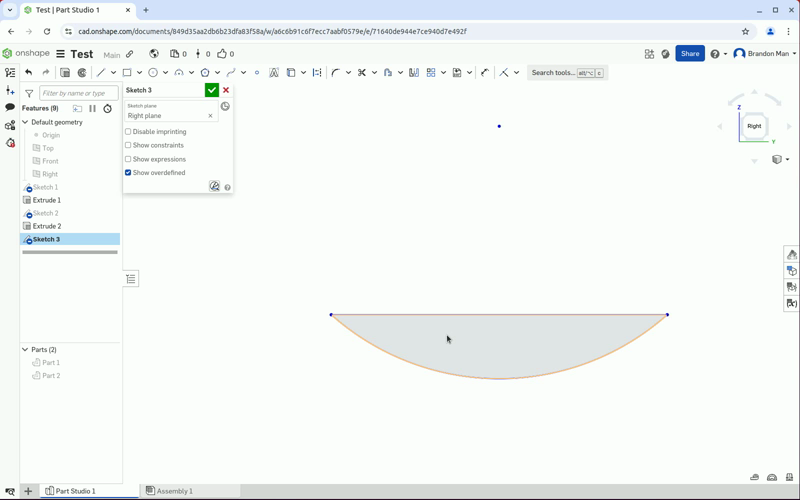
scroll(6)
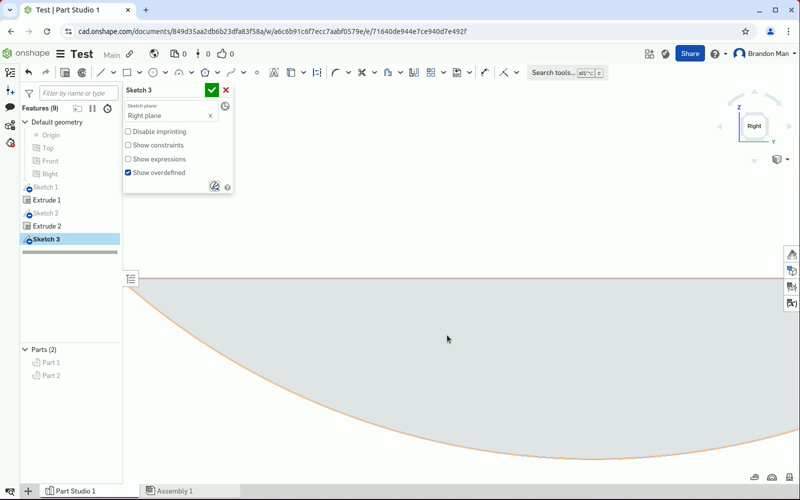
click(447, 334)
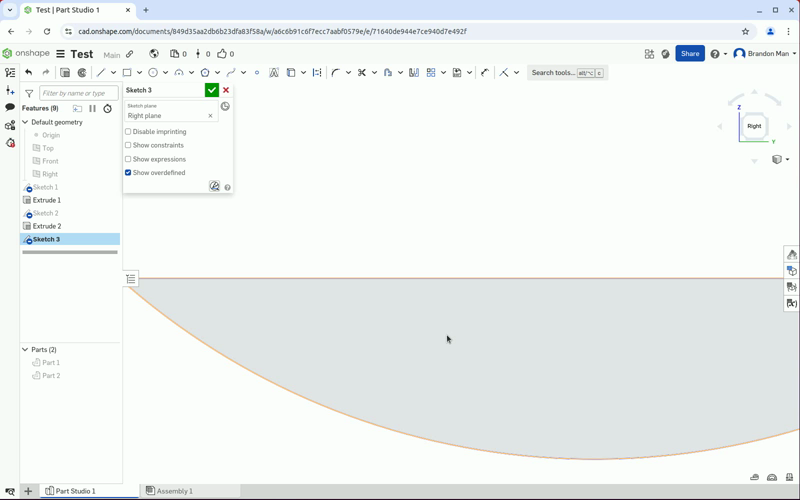
scroll(-6)
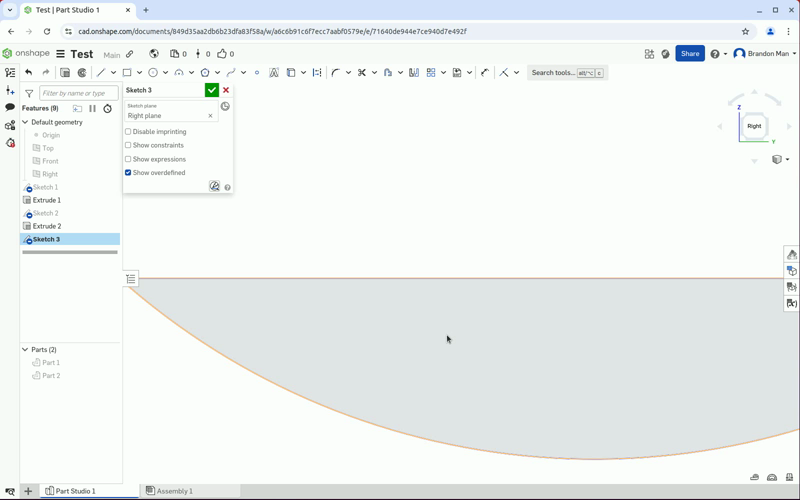
scroll(-6)
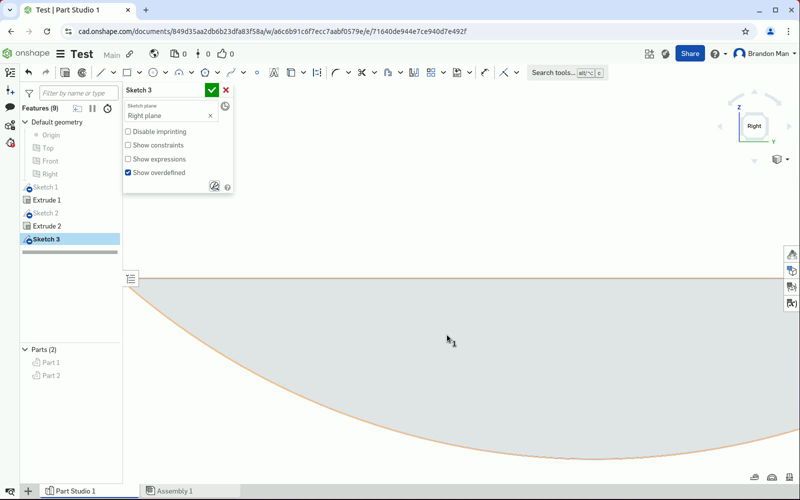
scroll(-6)
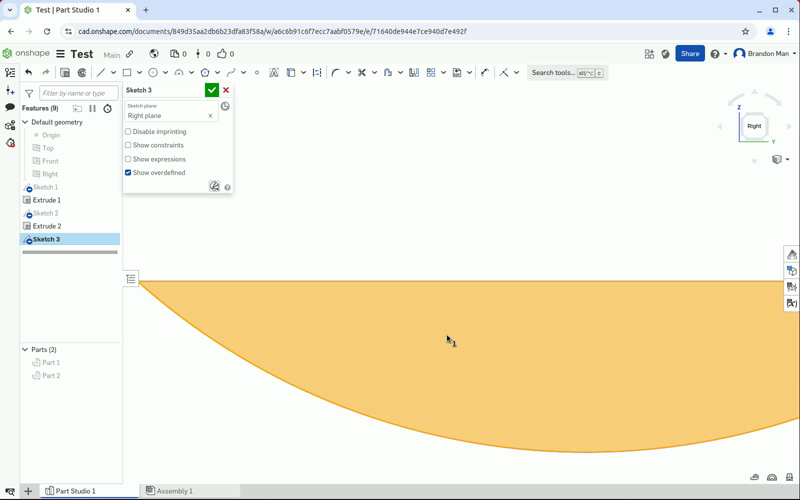
scroll(-6)
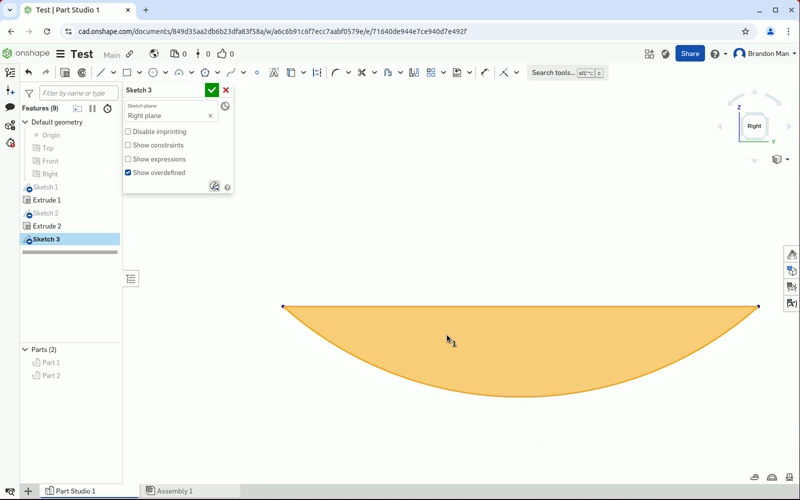
scroll(-6)
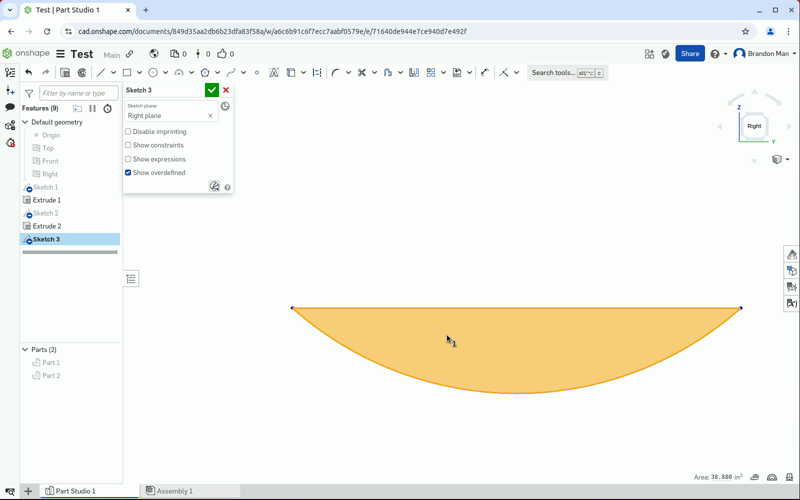
scroll(-6)
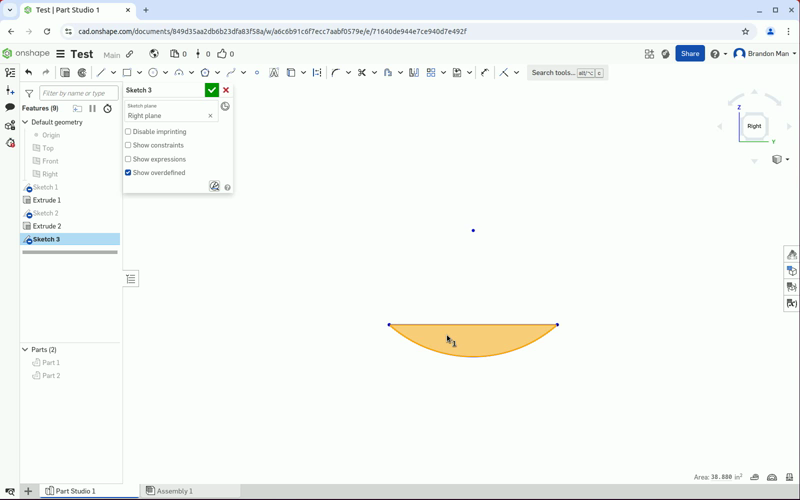
scroll(-6)
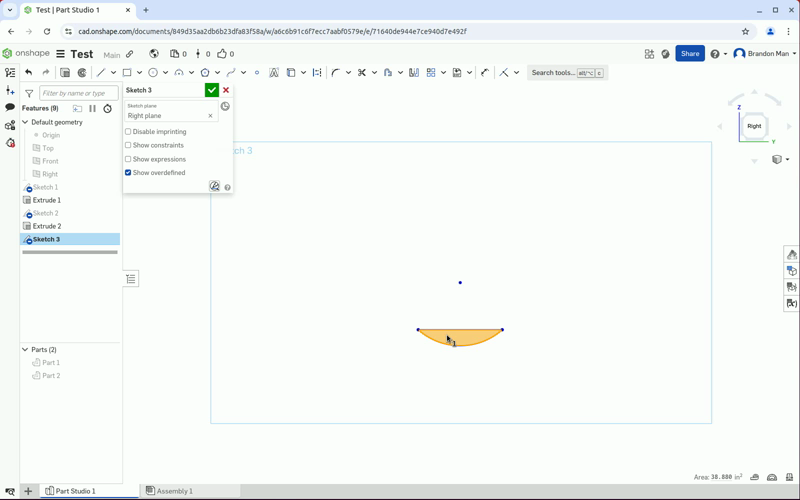
mouse_move(73, 352)
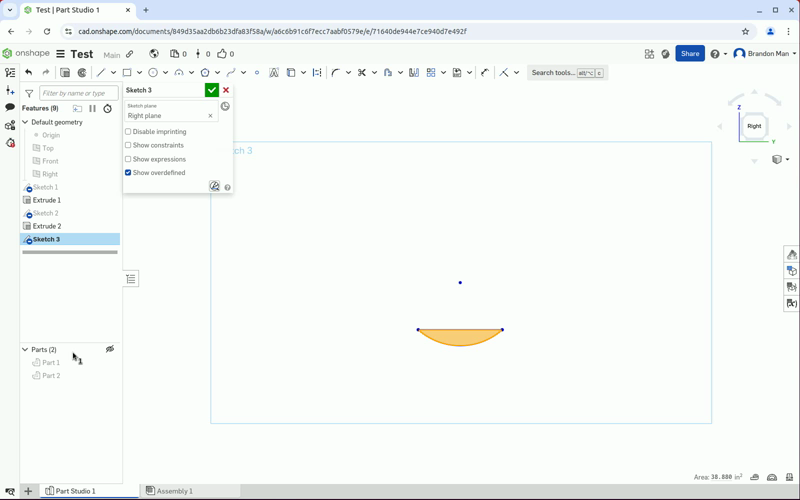
key(shift+y)
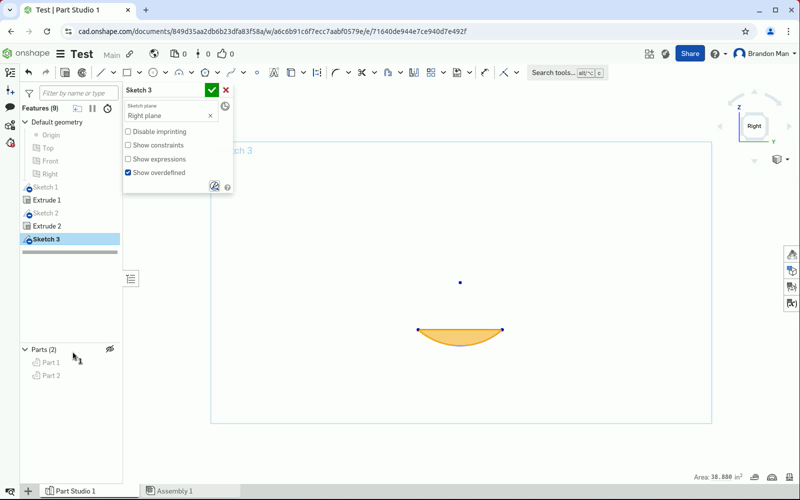
key(shift+e)
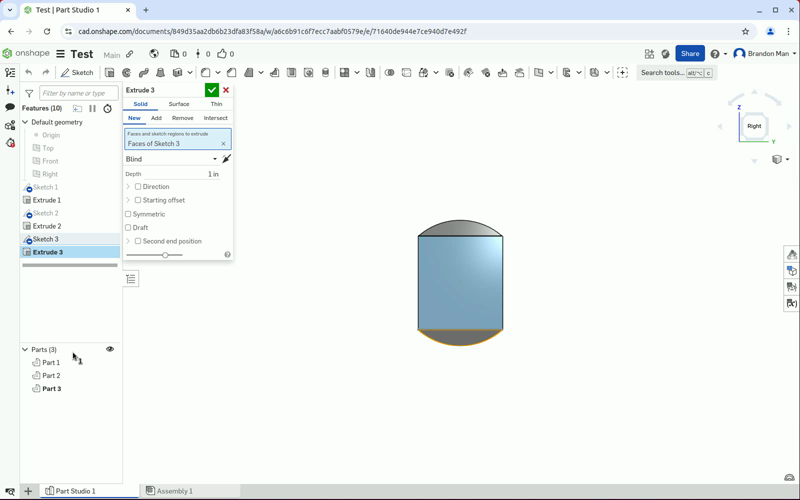
mouse_move(143, 106)
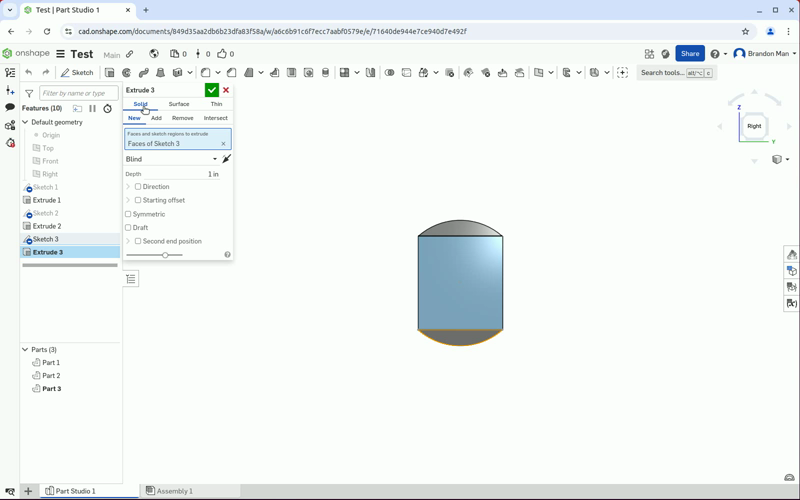
click(143, 106)
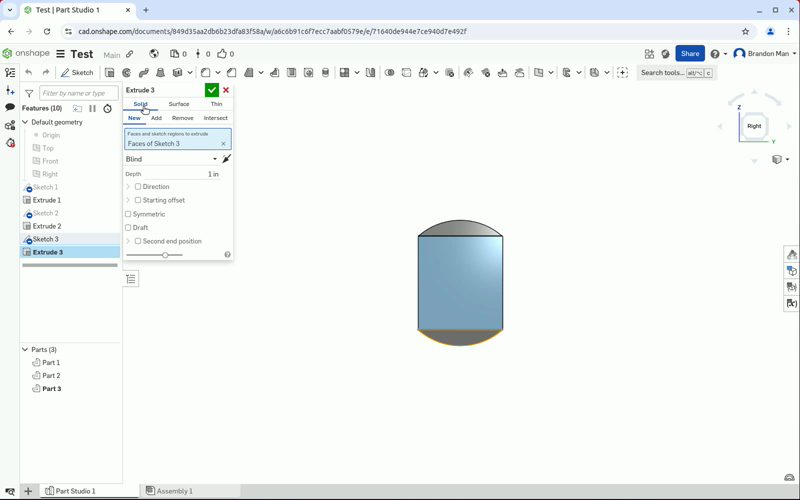
mouse_move(137, 120)
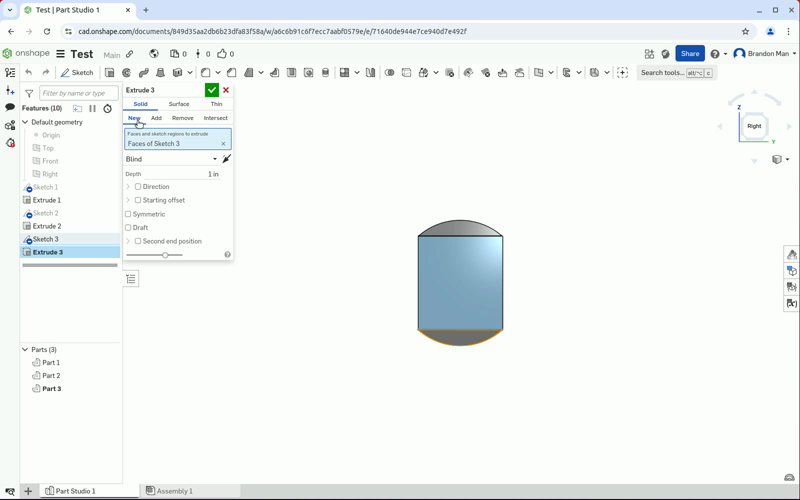
click(137, 120)
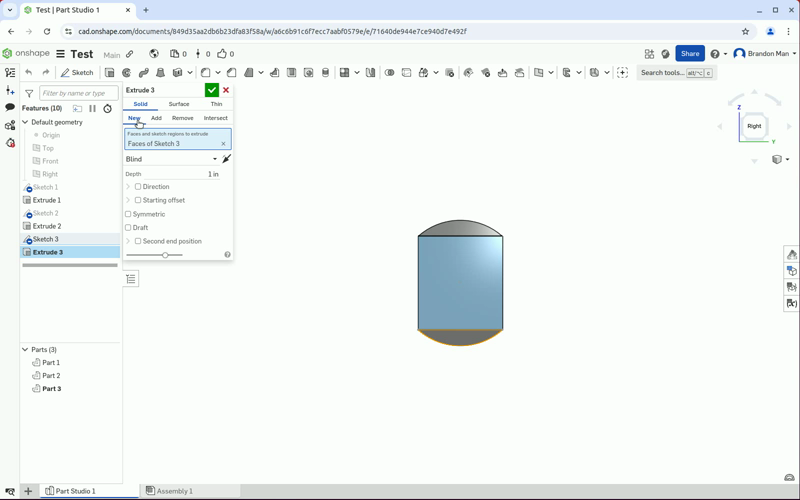
key(tab, 4)
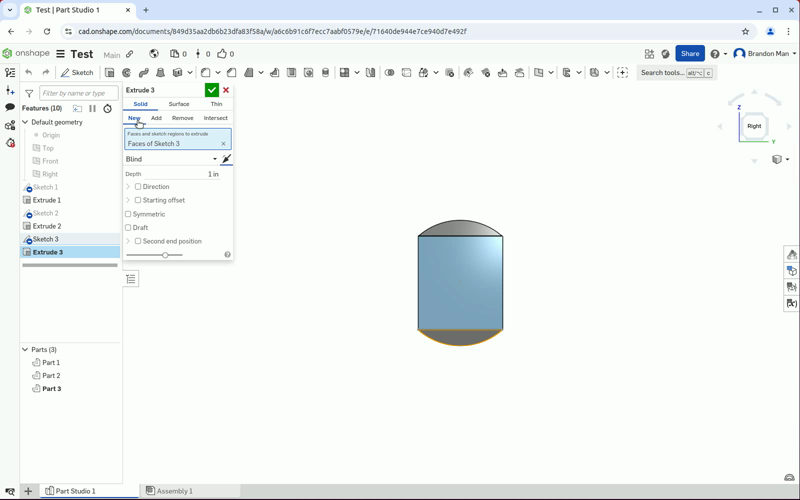
text(-3.851)
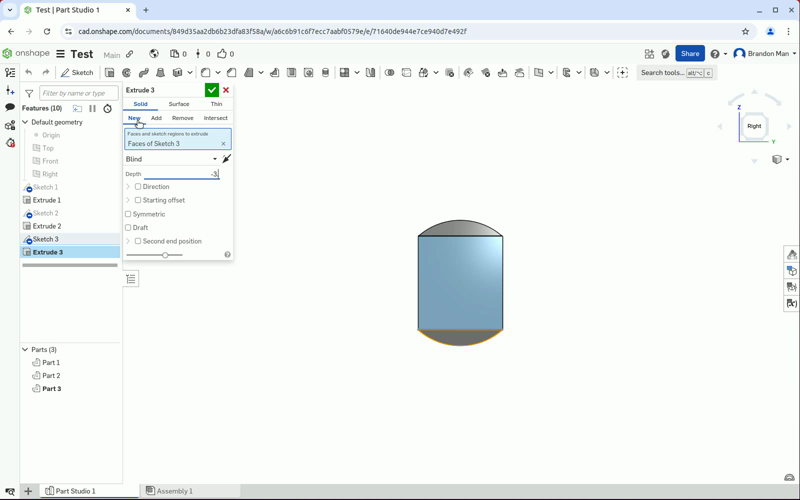
key(enter)
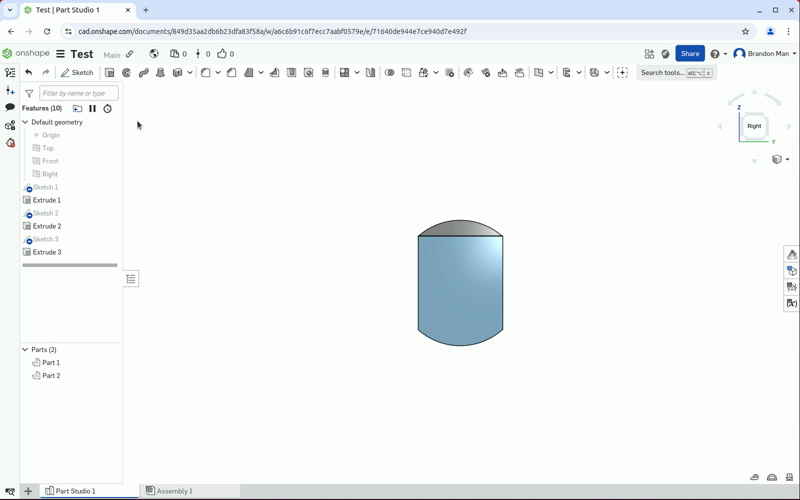
key(shift+h)
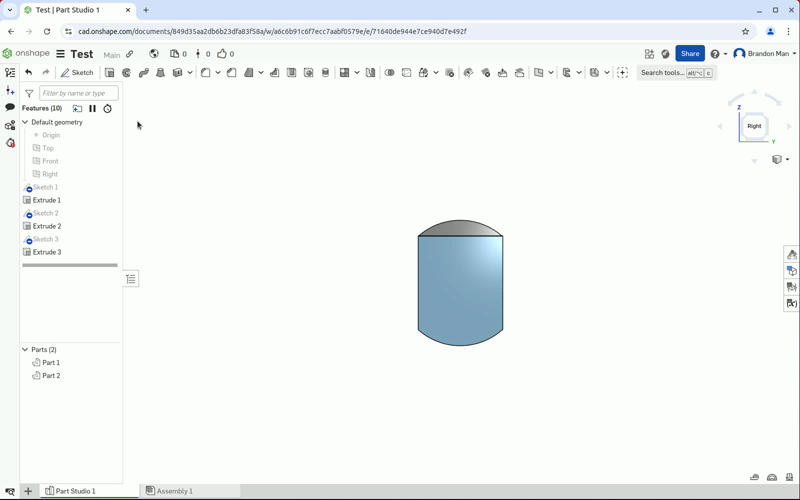
key(shift+h)
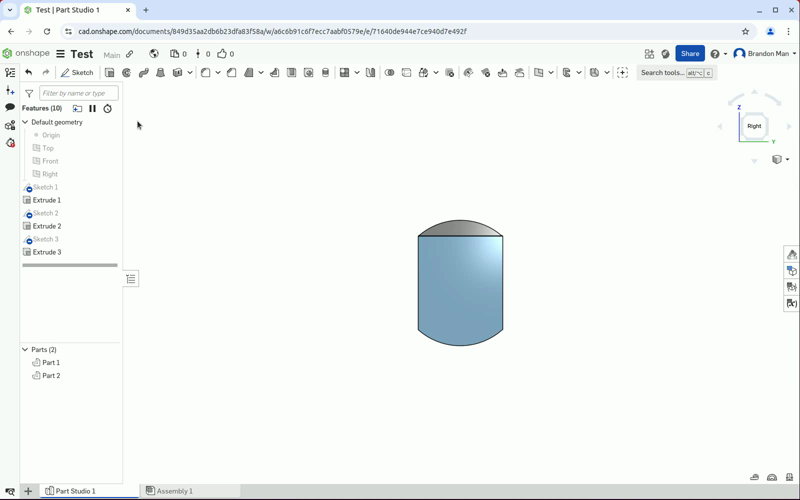
mouse_move(73, 189)
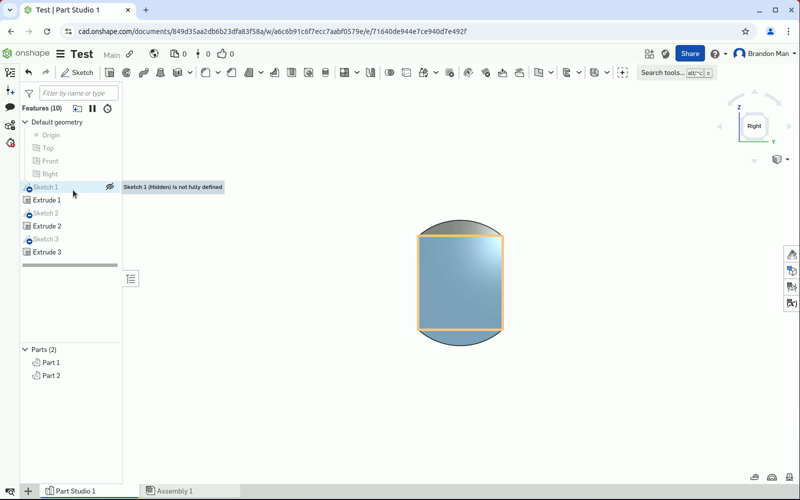
click(73, 189)
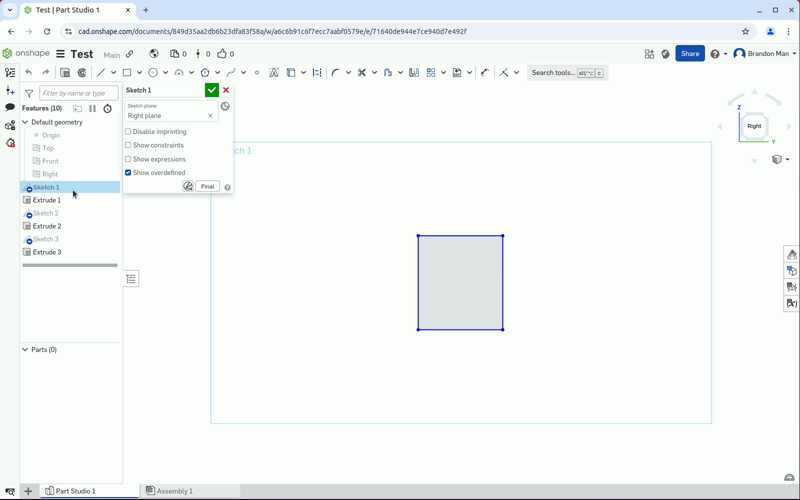
mouse_move(229, 92)
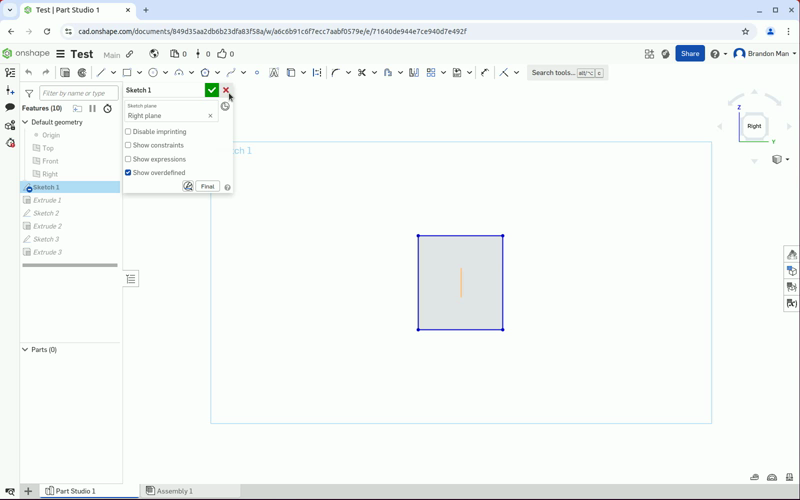
click(229, 92)
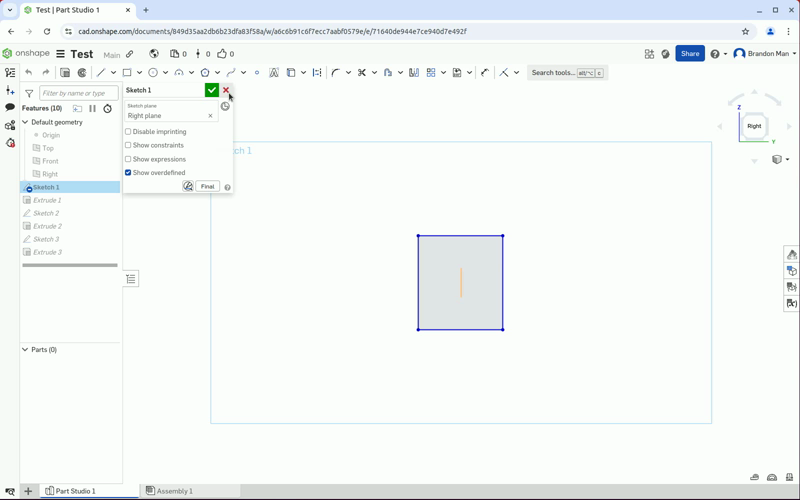
key(shift+s)
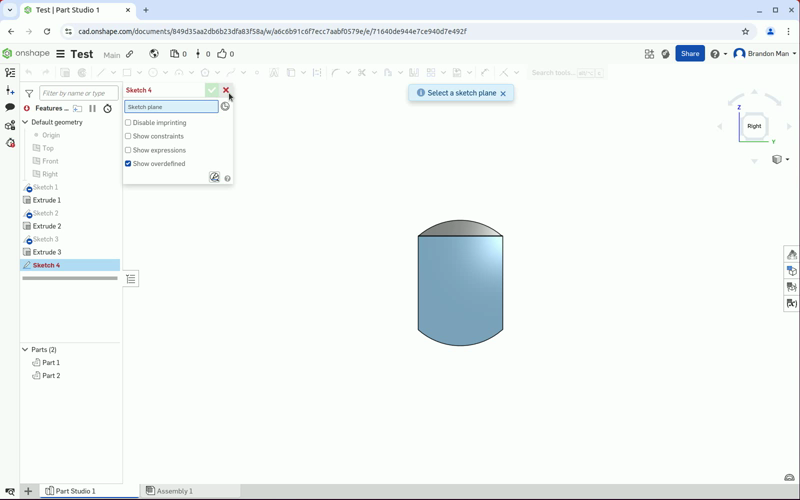
mouse_move(73, 176)
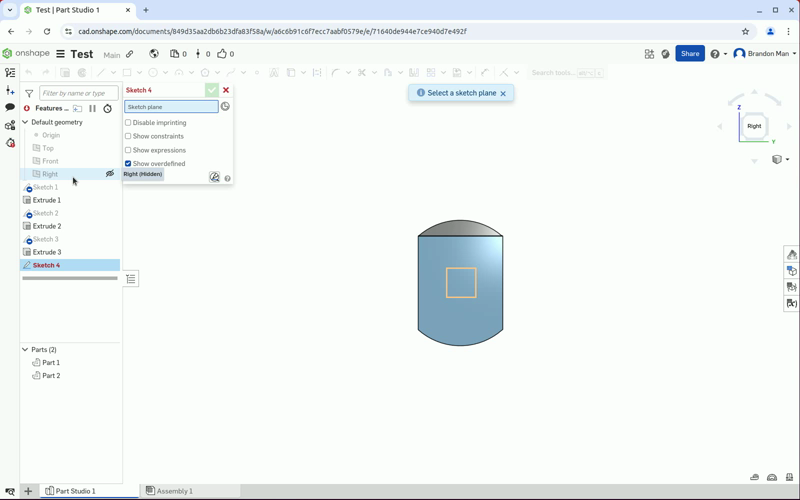
click(73, 176)
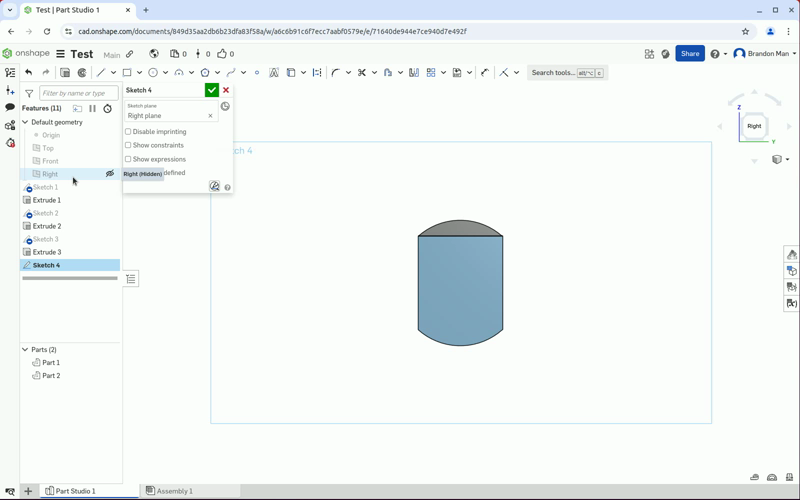
mouse_move(73, 352)
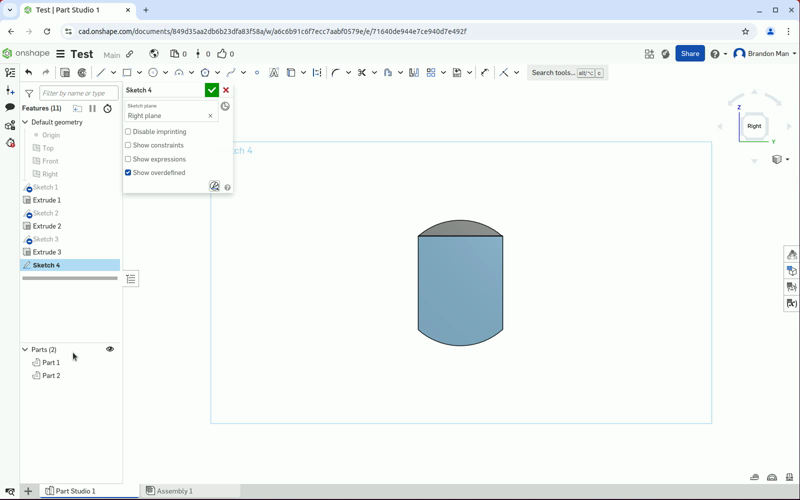
key(y)
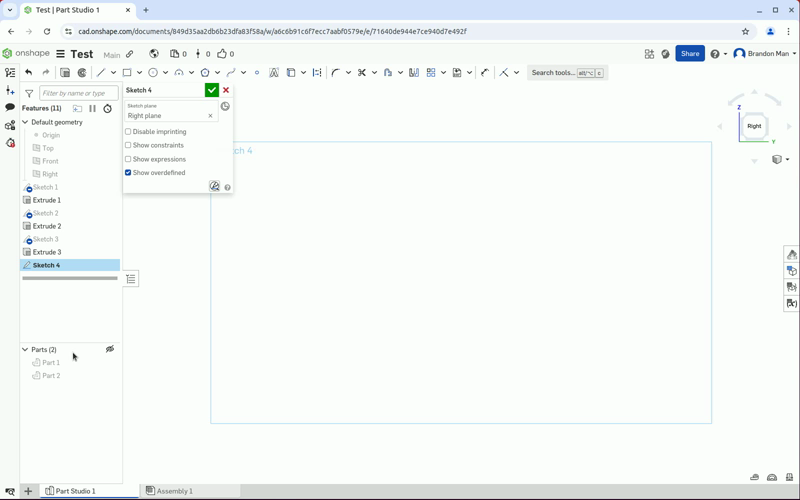
key(l)
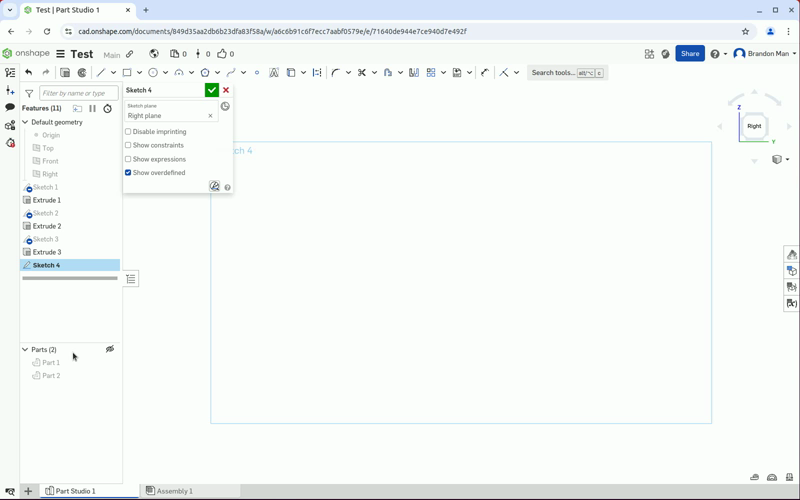
key_down(shift)
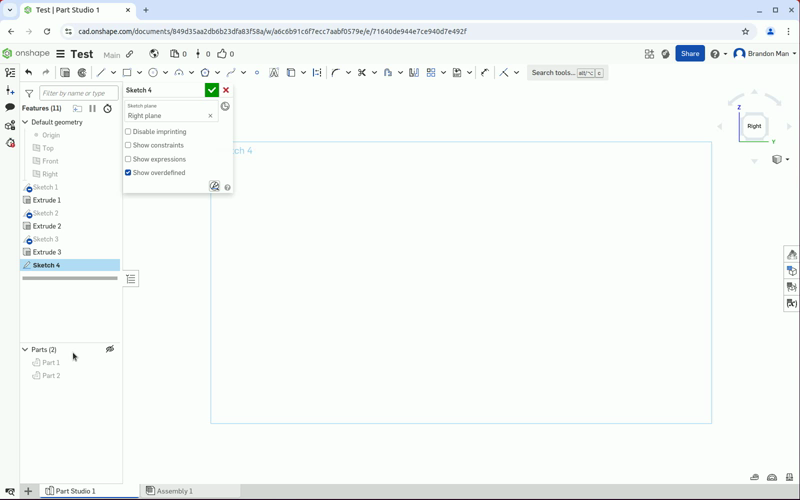
mouse_move(418, 236)
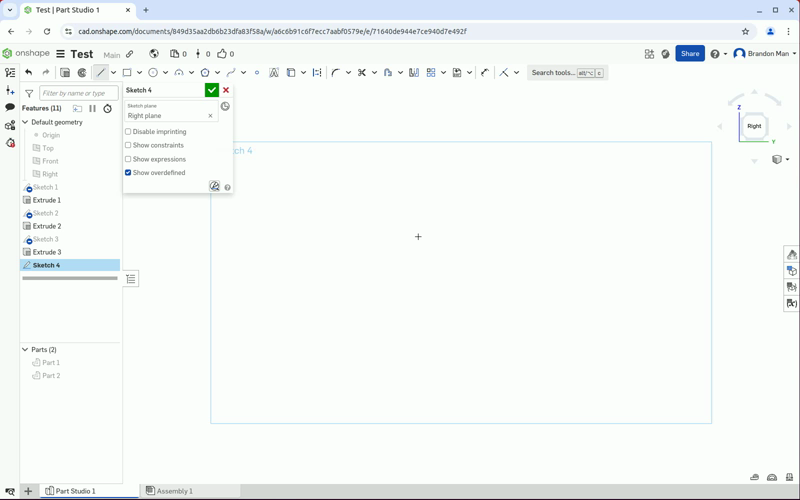
click(418, 236)
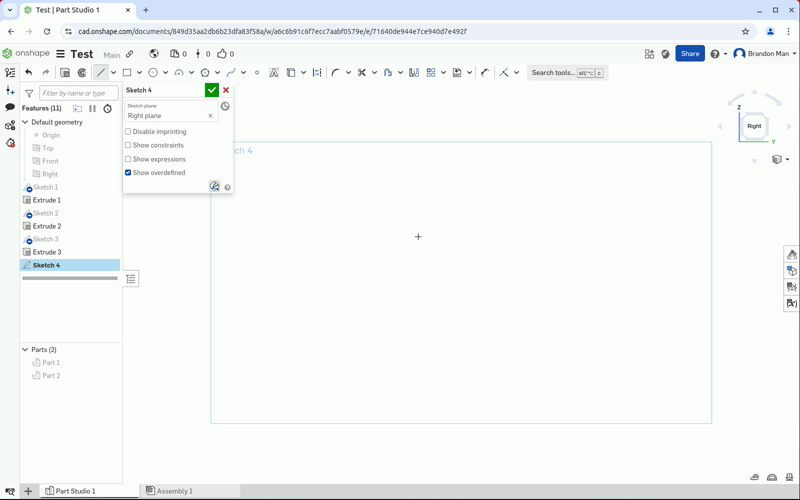
key_up(shift)
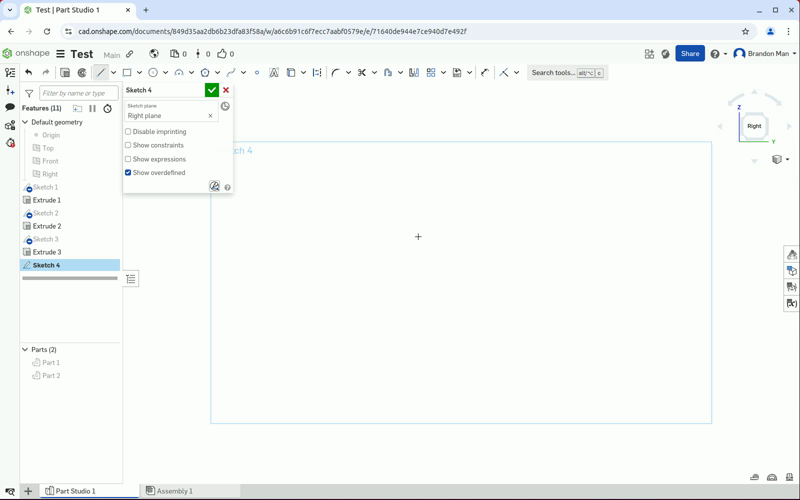
key_down(shift)
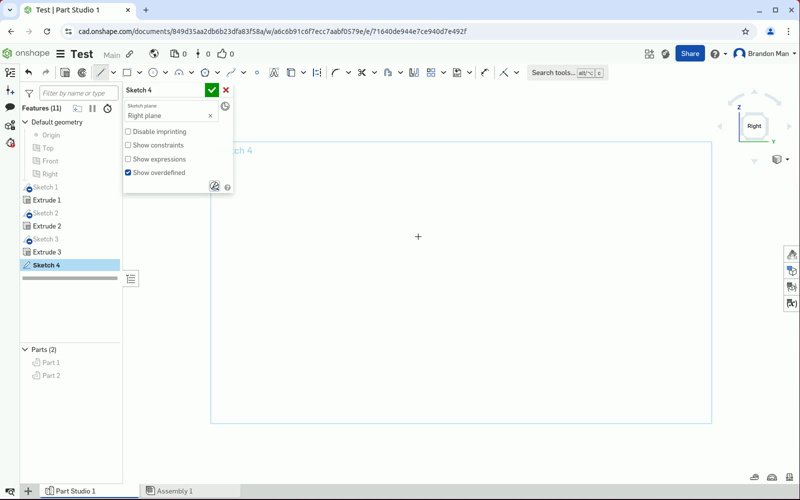
mouse_move(502, 236)
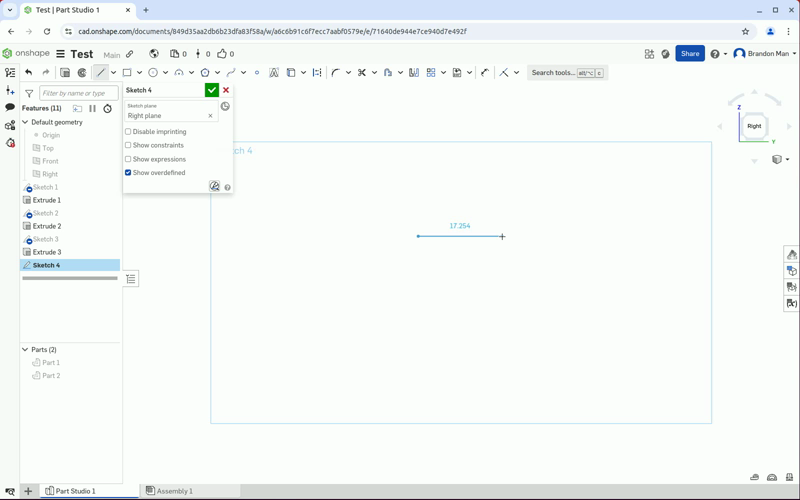
click(502, 236)
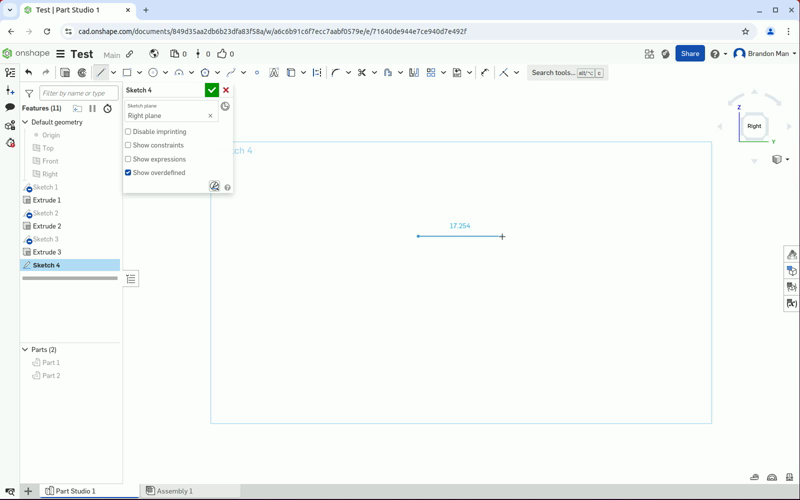
key_up(shift)
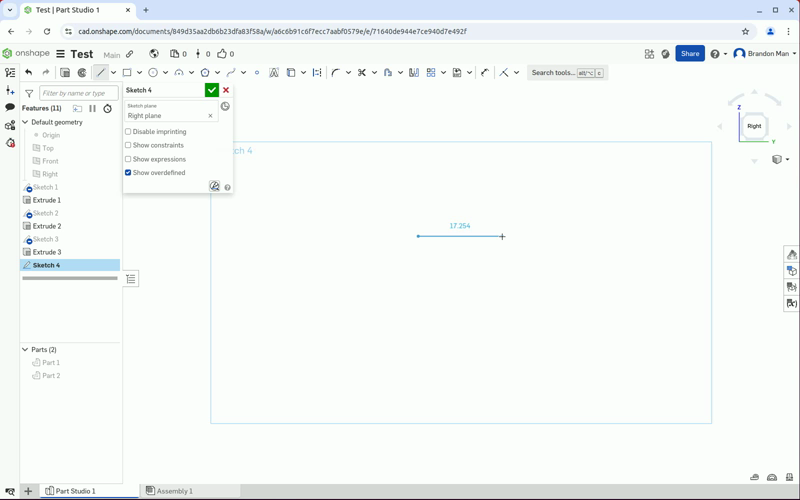
key(esc)
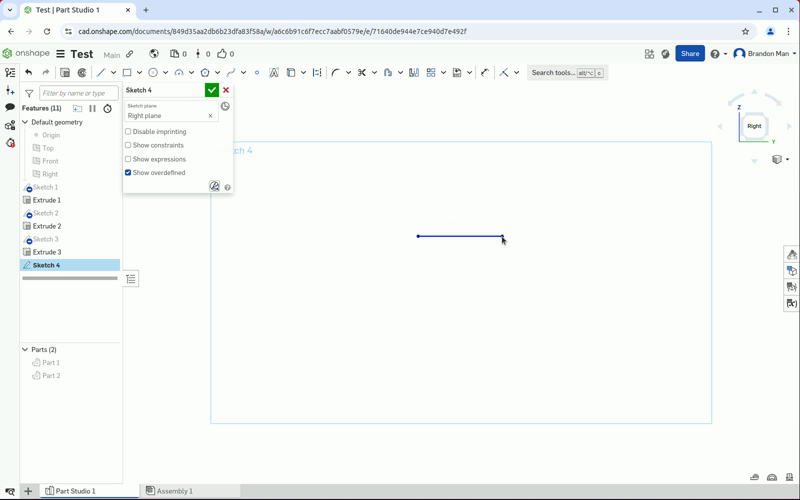
key(a)
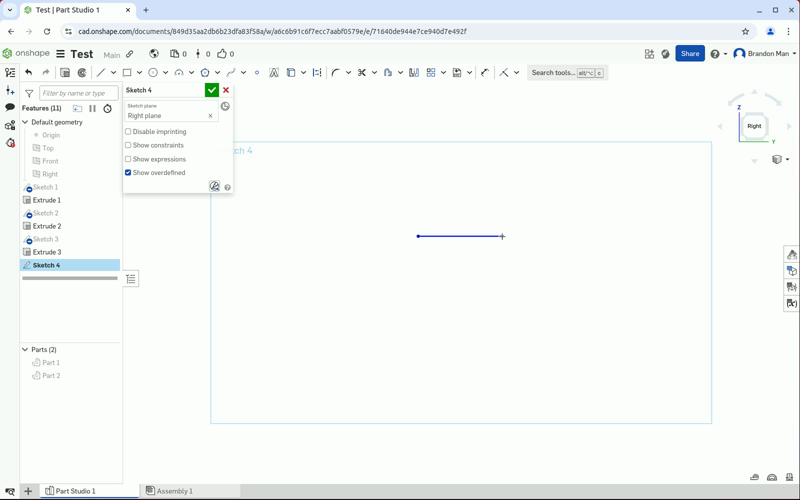
mouse_move(502, 236)
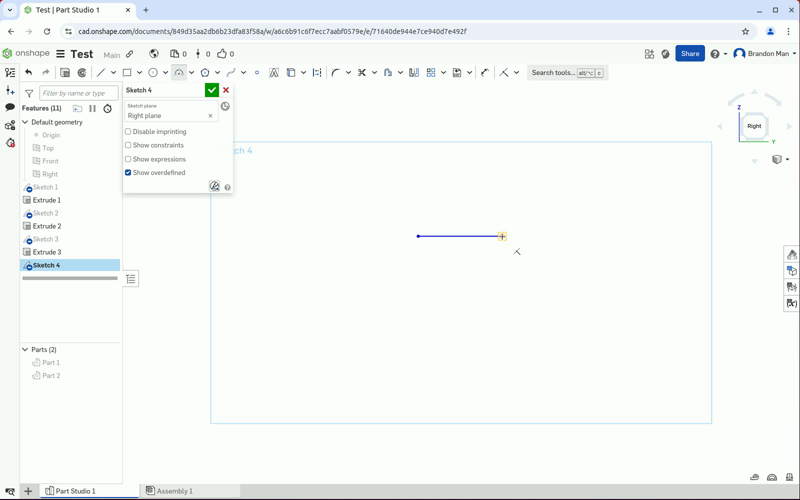
click(502, 236)
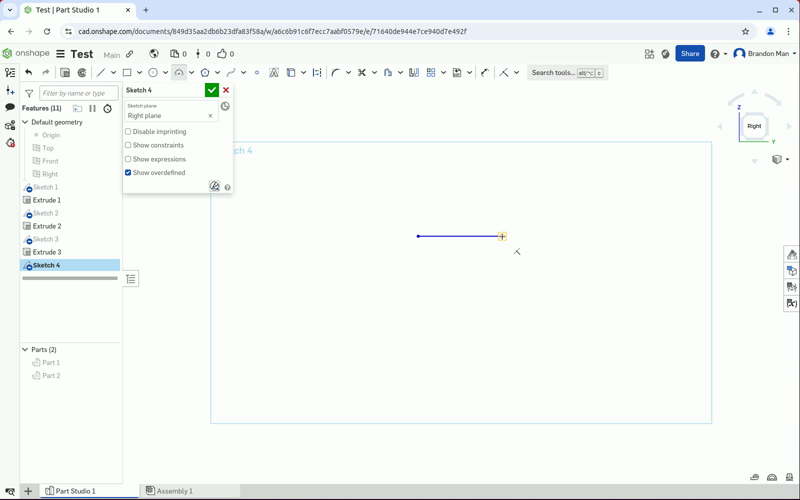
mouse_move(418, 236)
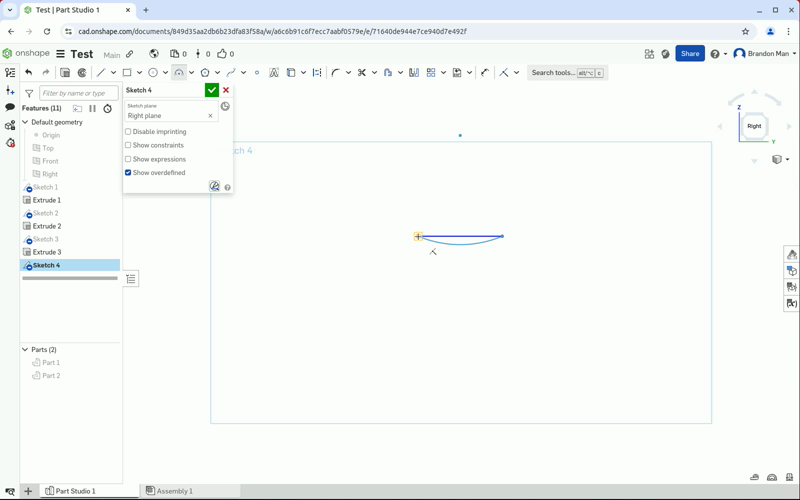
click(418, 236)
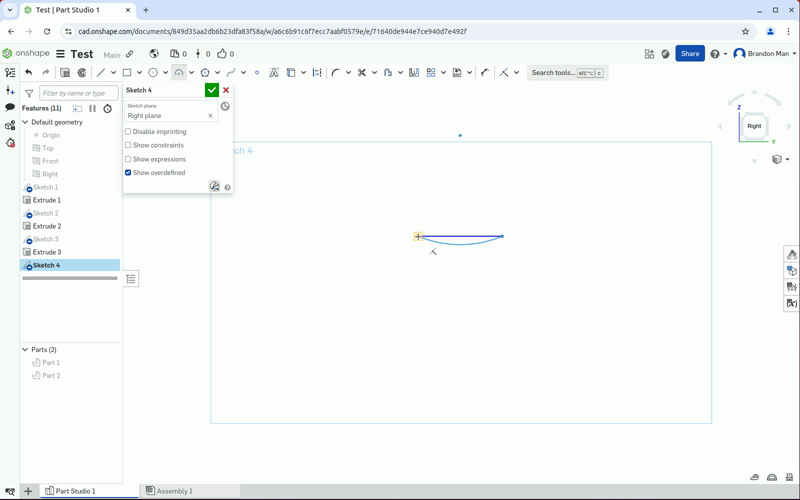
key_down(shift)
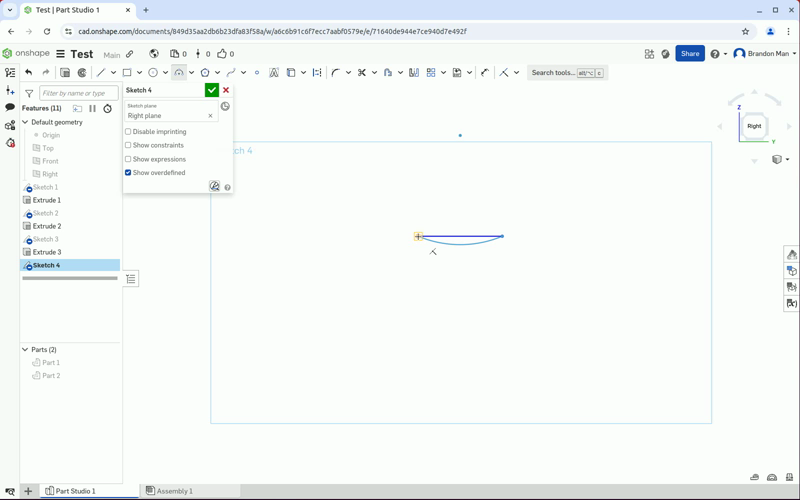
mouse_move(460, 220)
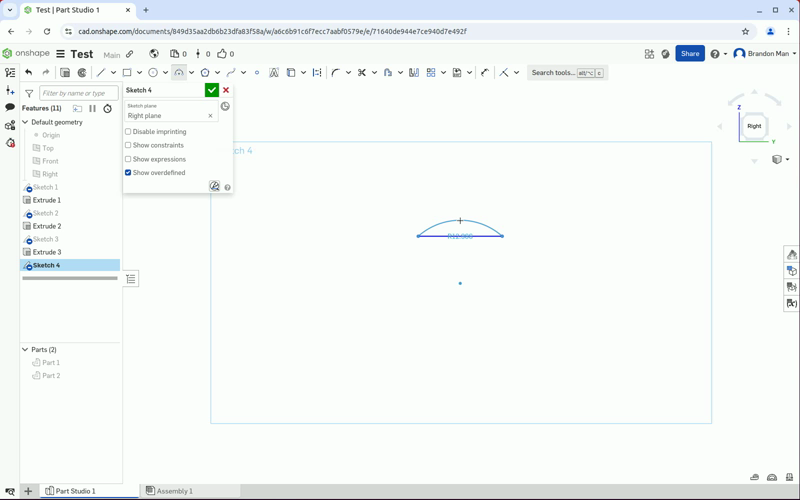
click(460, 220)
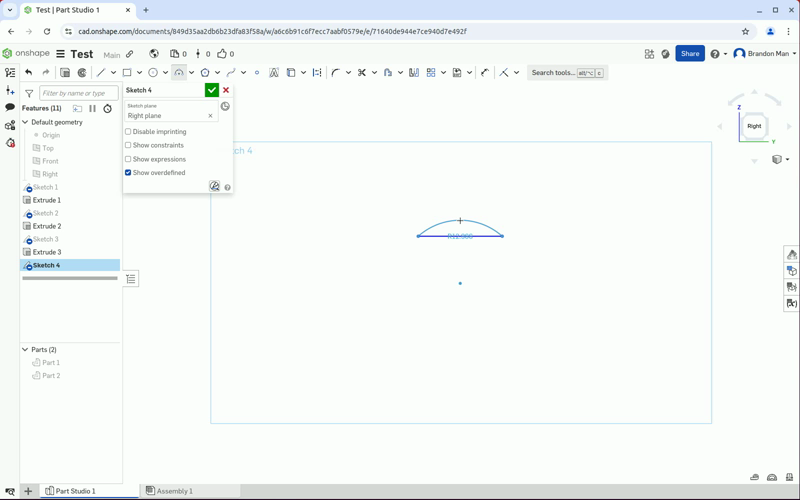
key_up(shift)
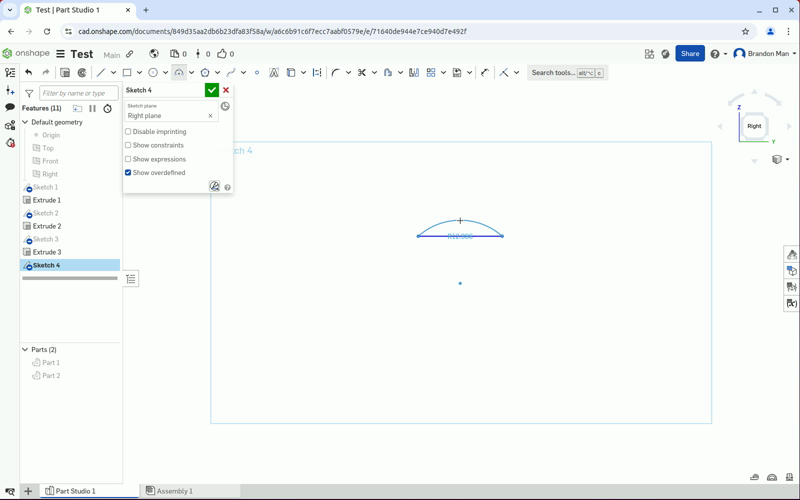
key(esc)
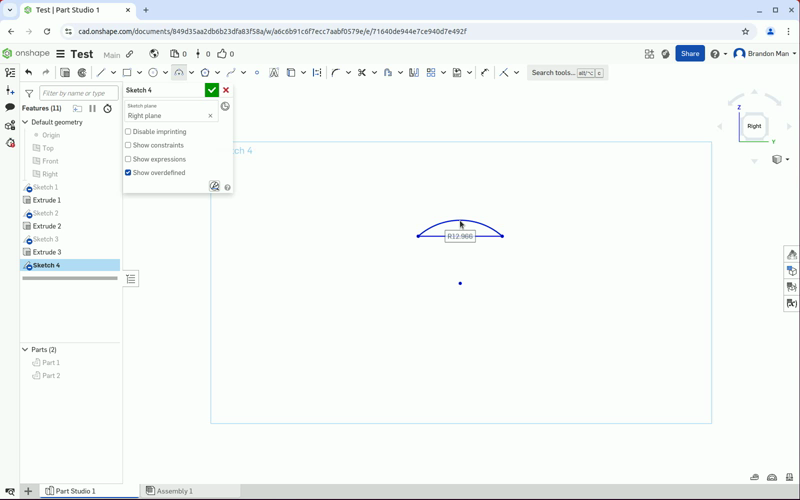
mouse_move(458, 224)
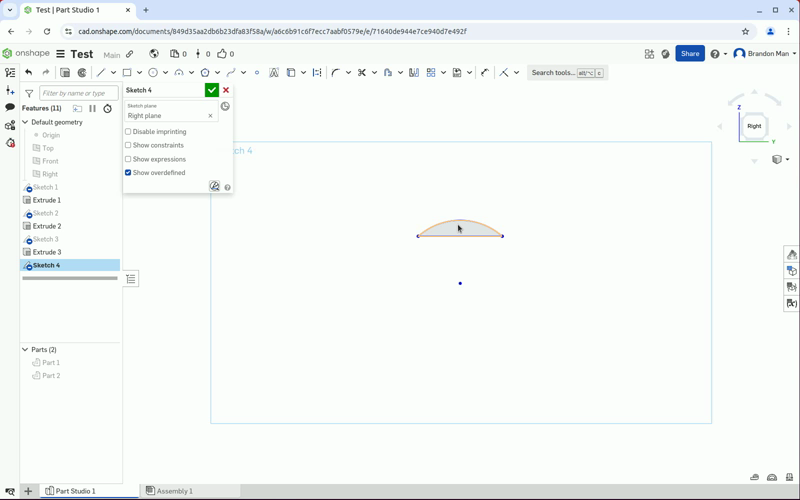
scroll(6)
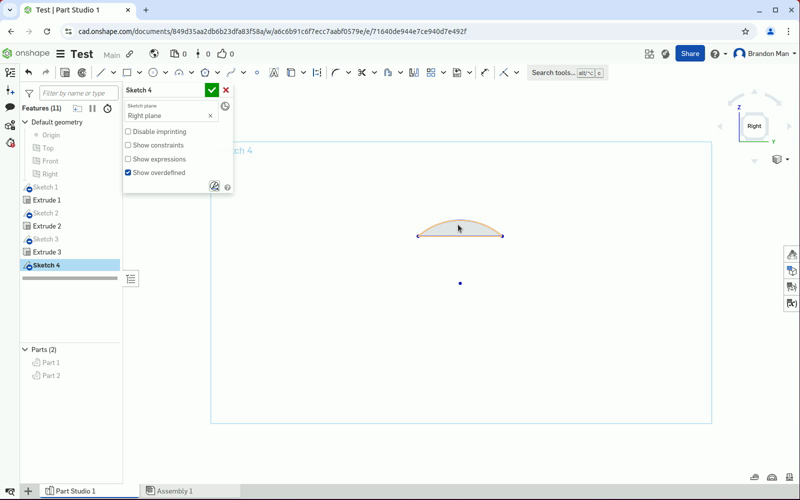
scroll(6)
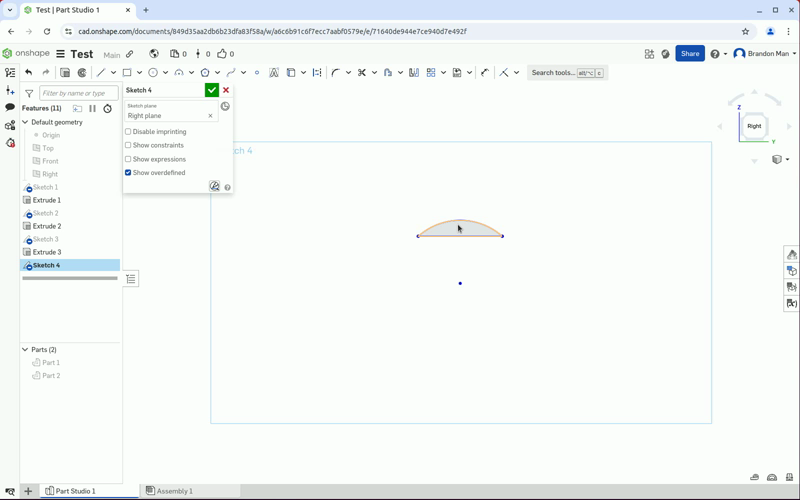
scroll(6)
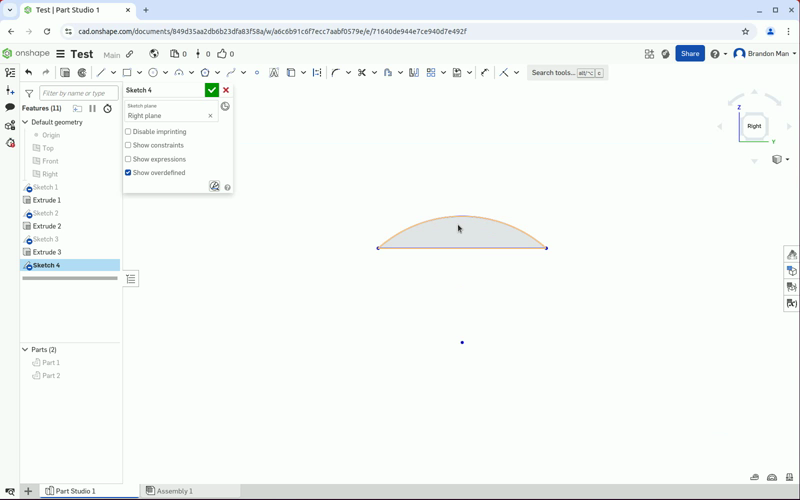
scroll(6)
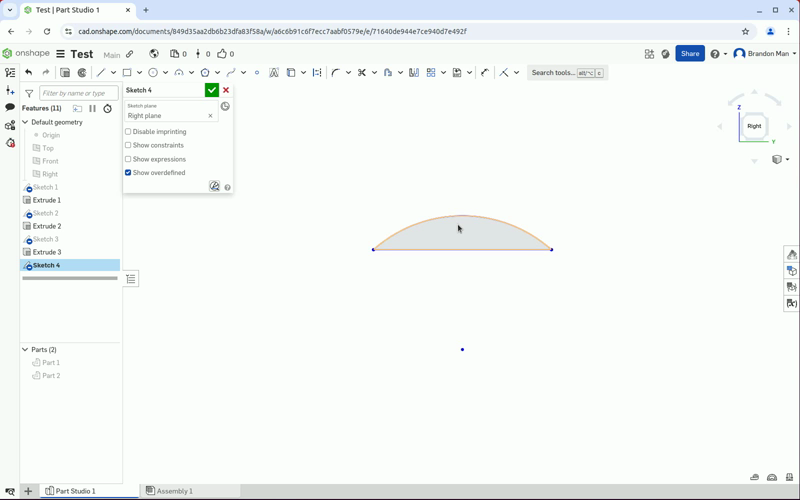
scroll(6)
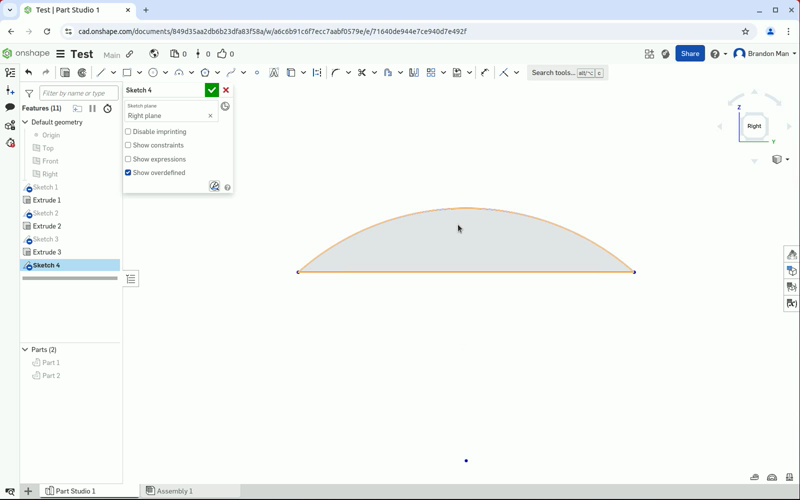
scroll(6)
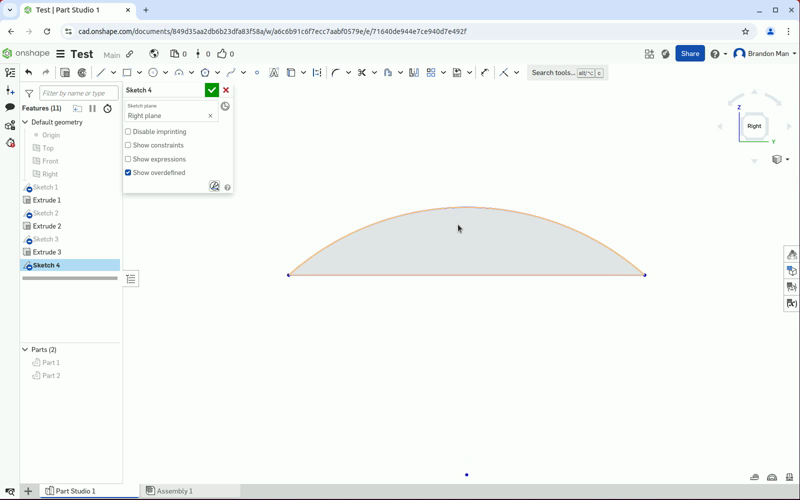
scroll(6)
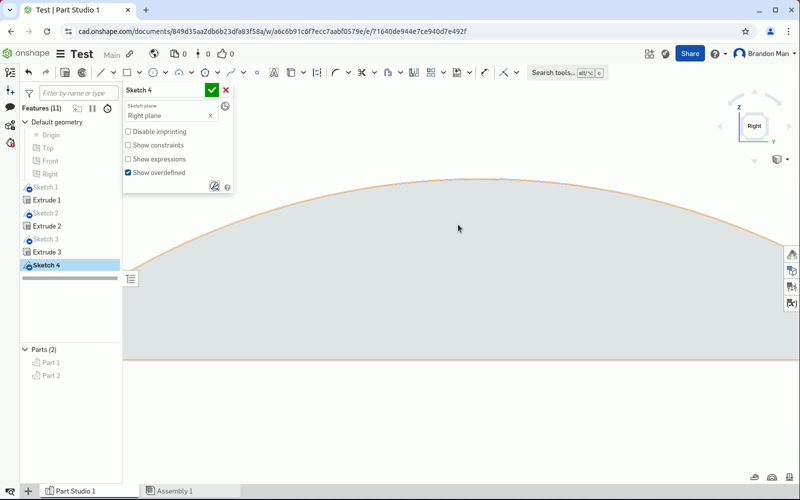
click(458, 224)
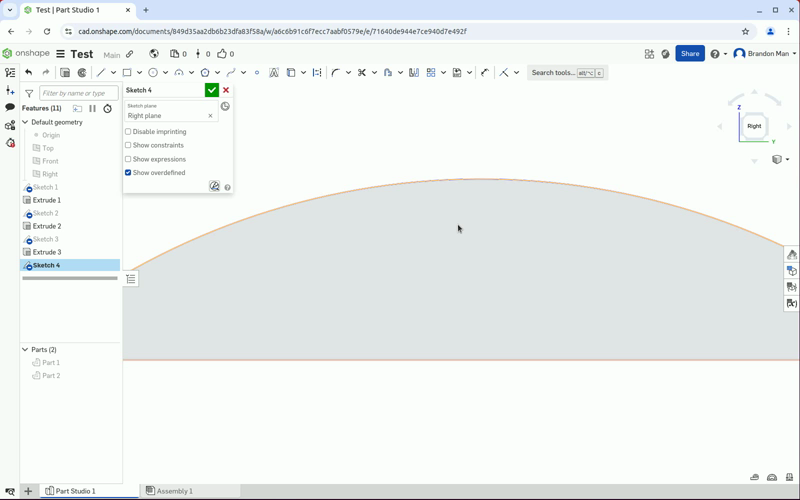
scroll(-6)
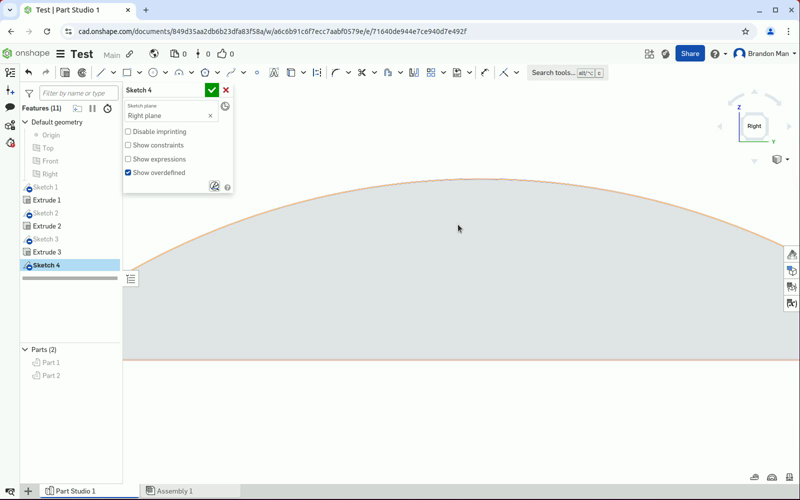
scroll(-6)
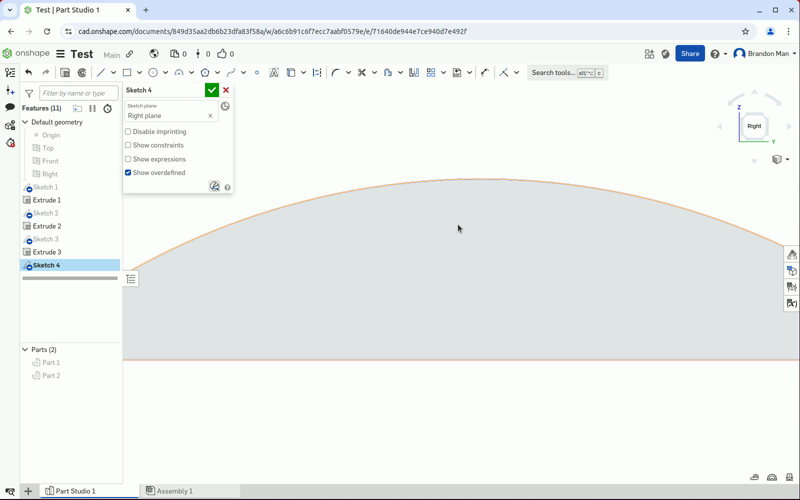
scroll(-6)
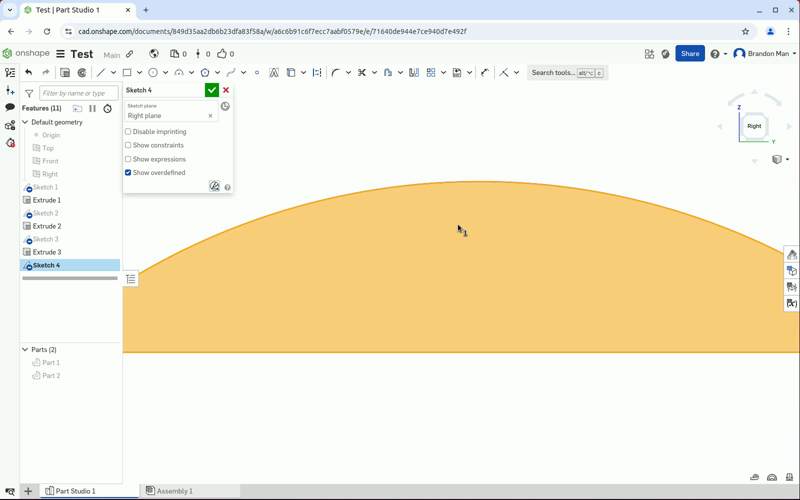
scroll(-6)
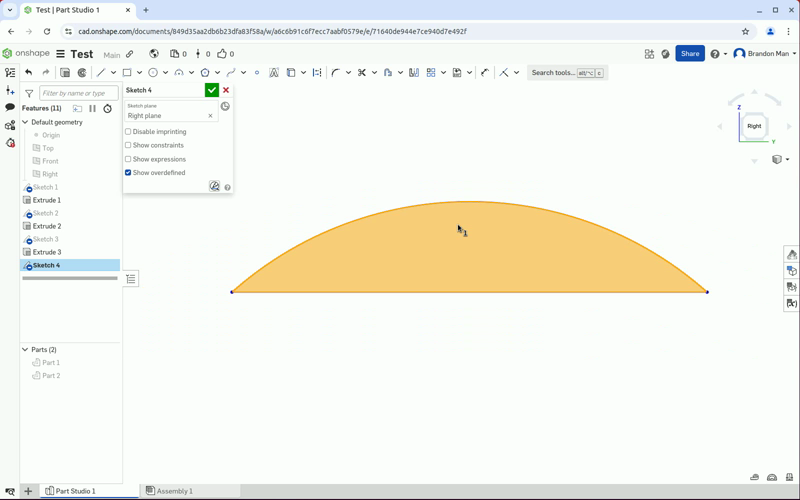
scroll(-6)
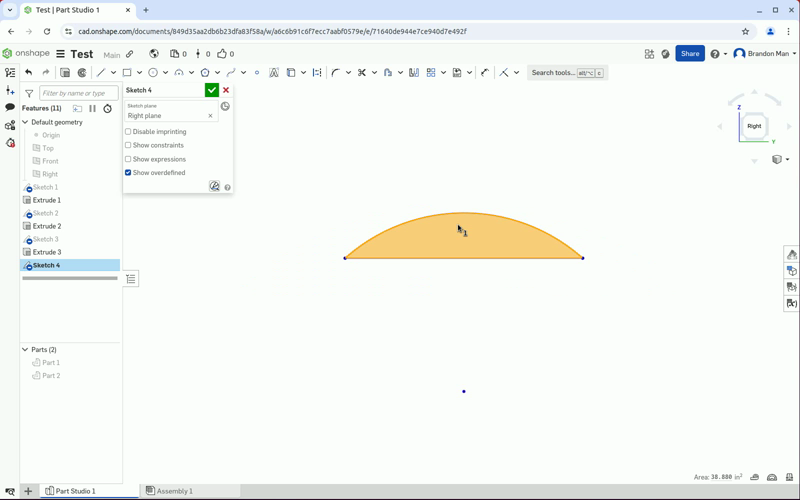
scroll(-6)
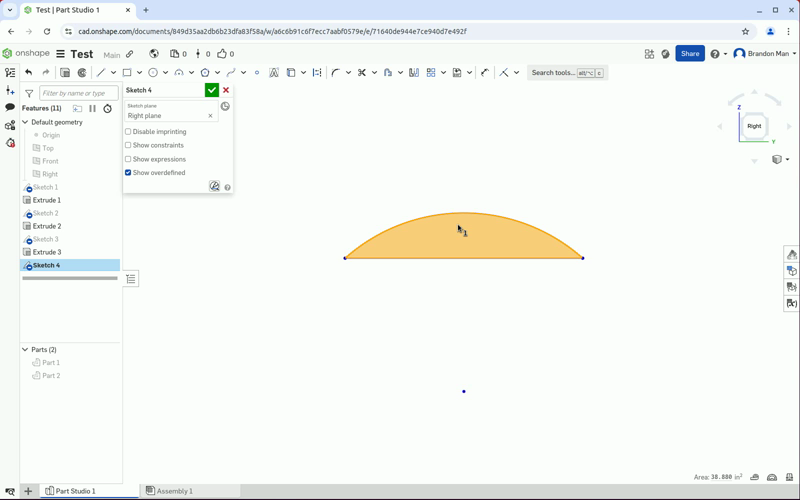
scroll(-6)
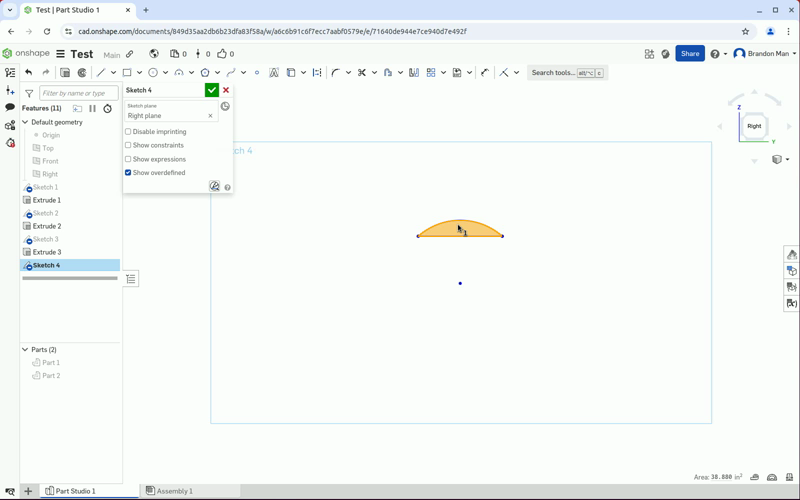
mouse_move(73, 352)
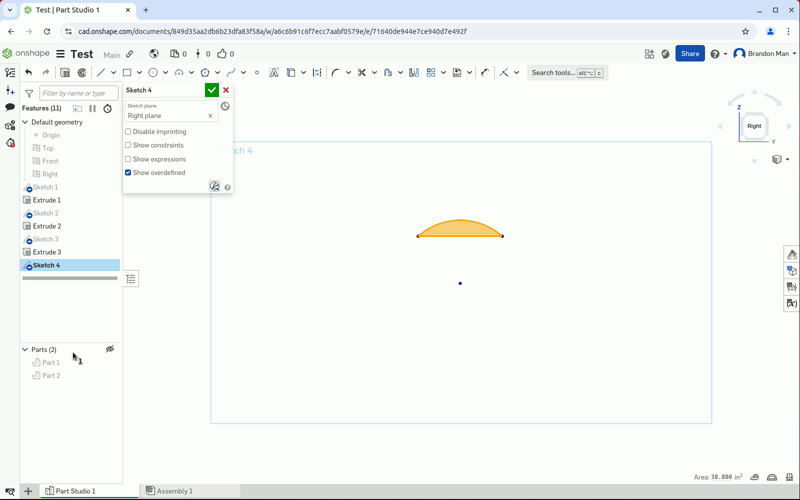
key(shift+y)
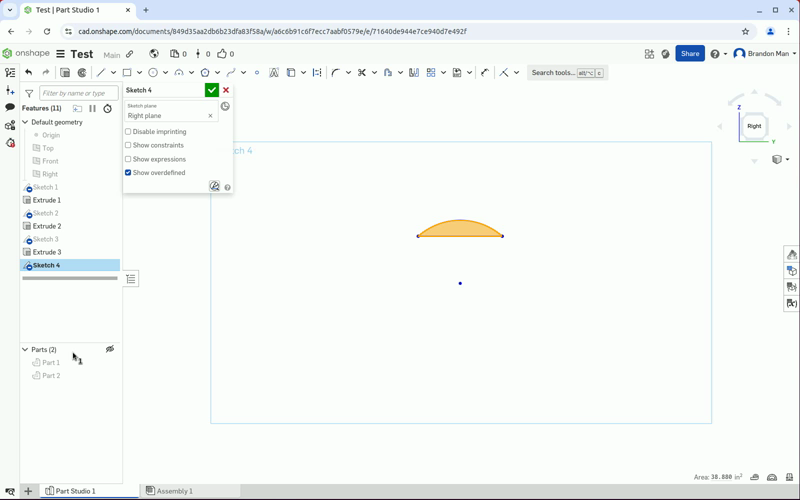
key(shift+e)
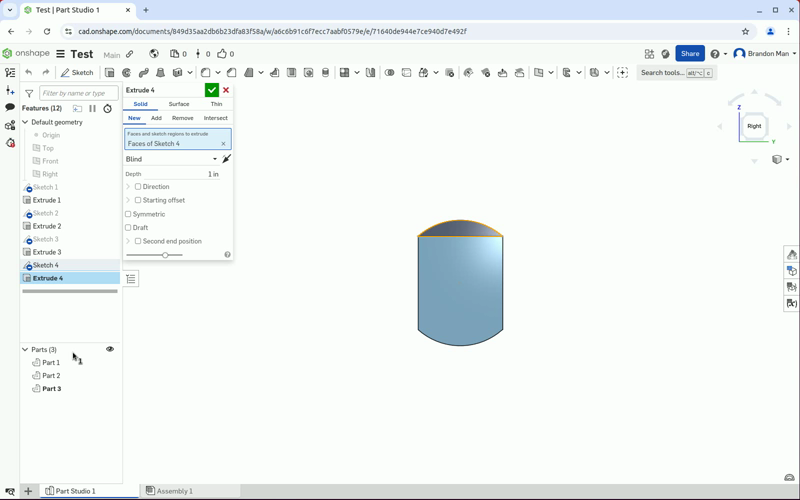
mouse_move(143, 106)
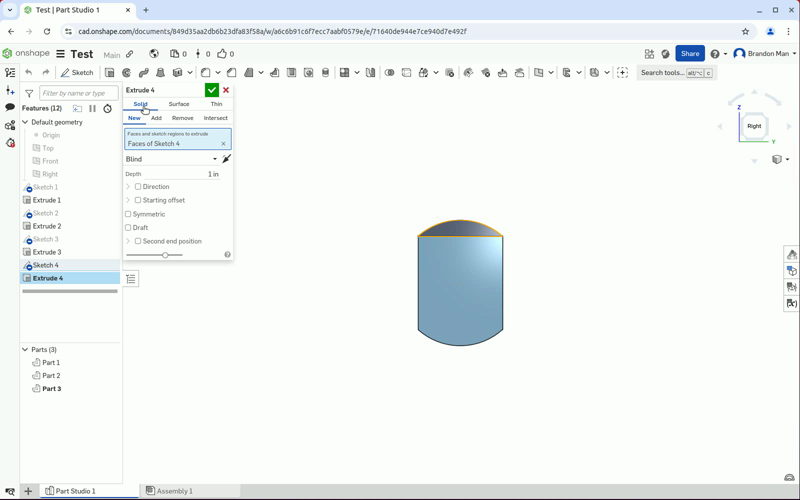
click(143, 106)
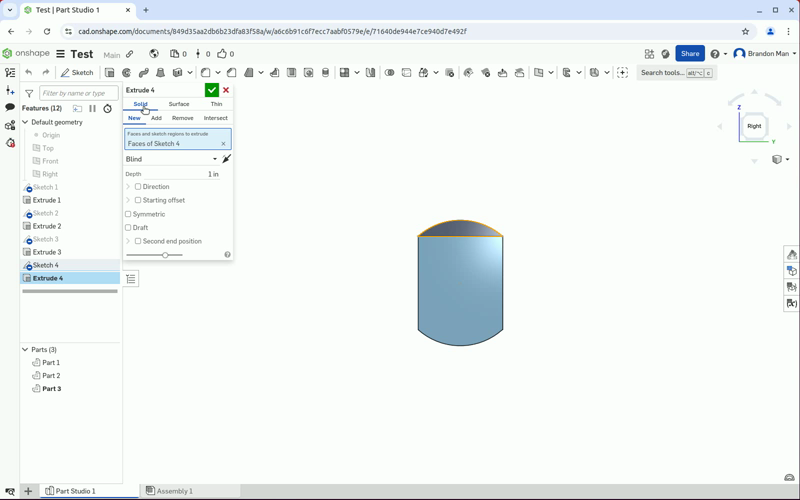
mouse_move(137, 120)
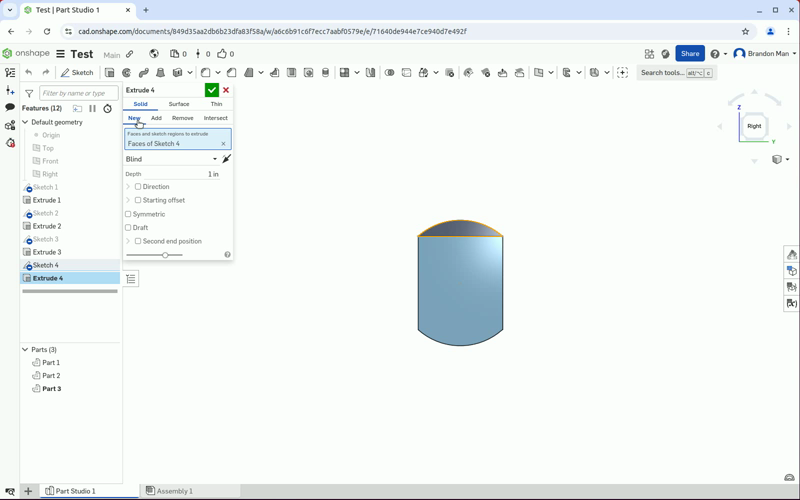
click(137, 120)
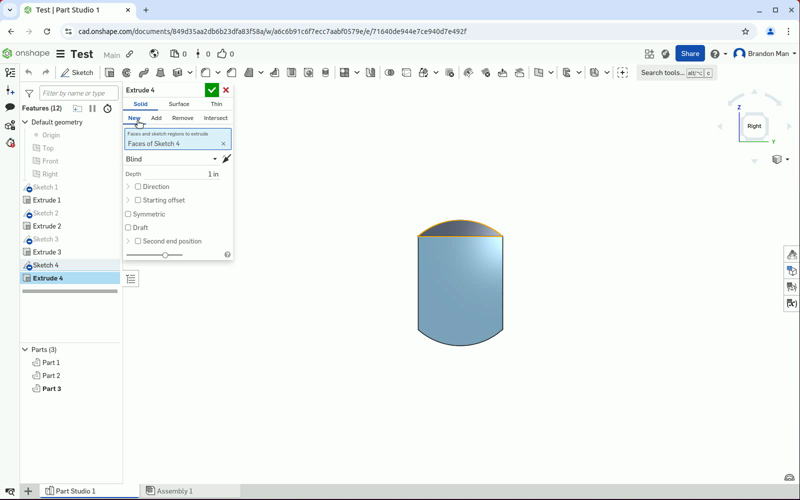
key(tab, 4)
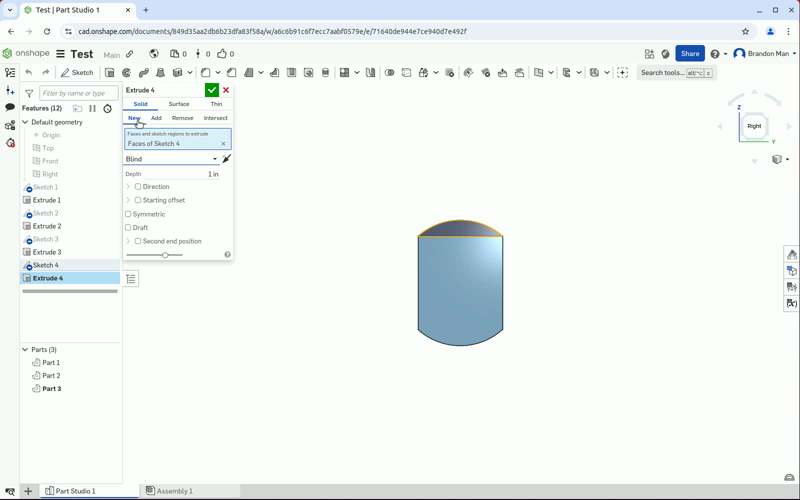
text(18.535)
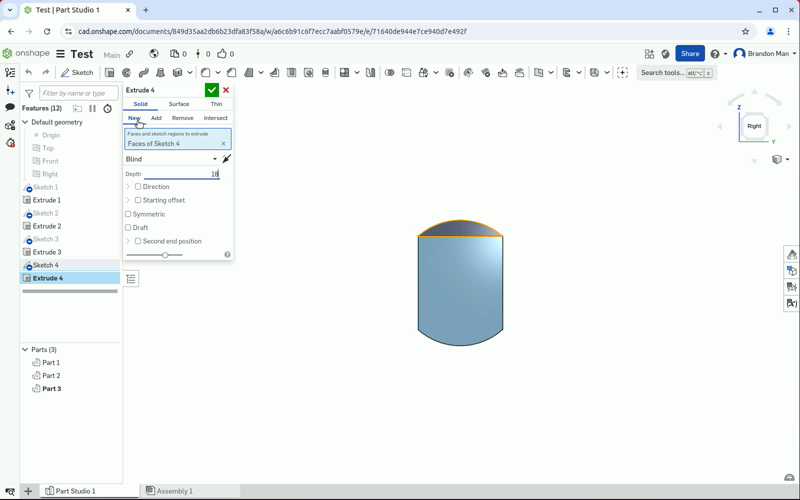
key(enter)
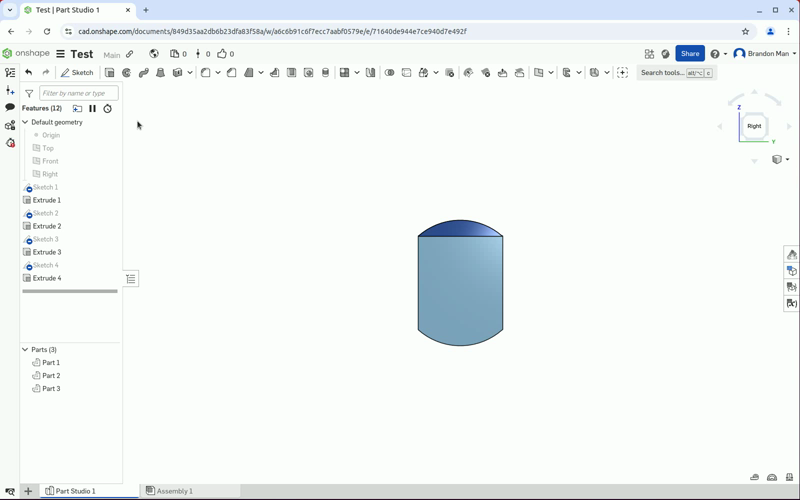
key(shift+h)
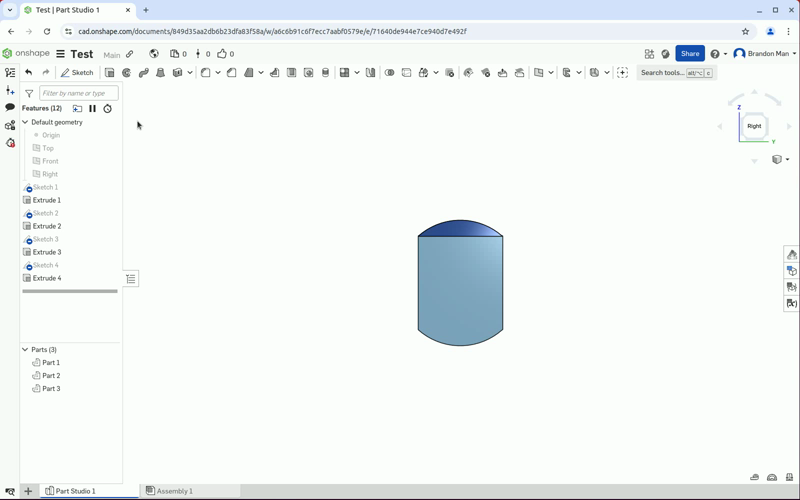
key(shift+h)
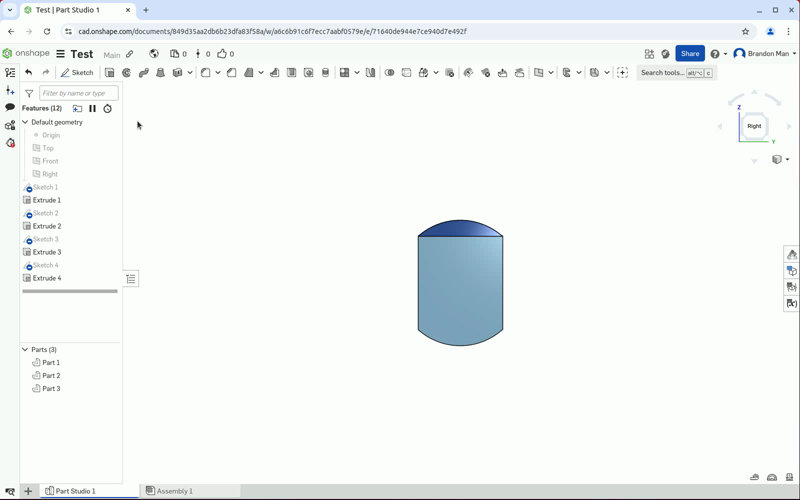
mouse_move(73, 189)
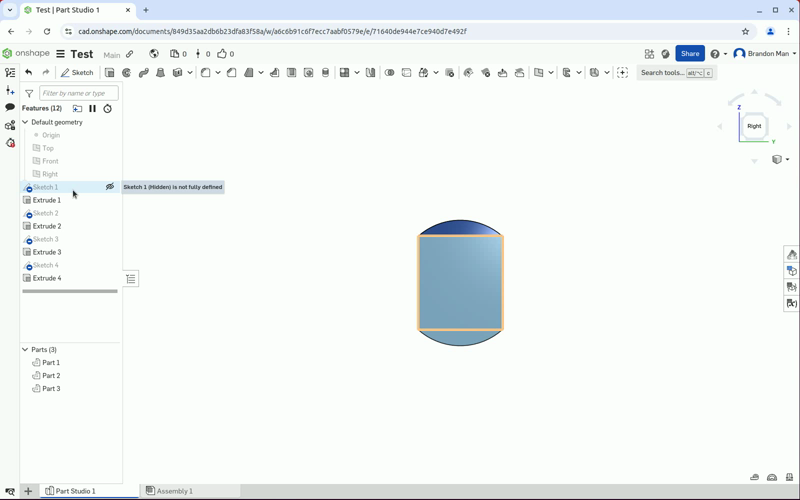
click(73, 189)
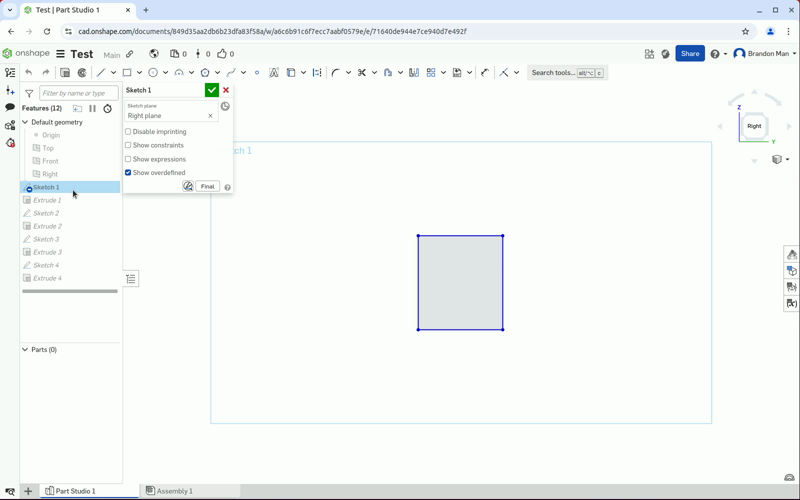
mouse_move(229, 92)
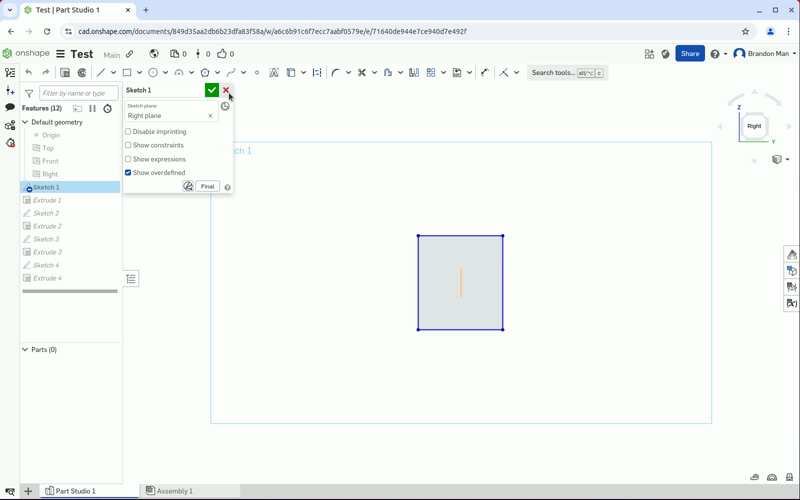
click(229, 92)
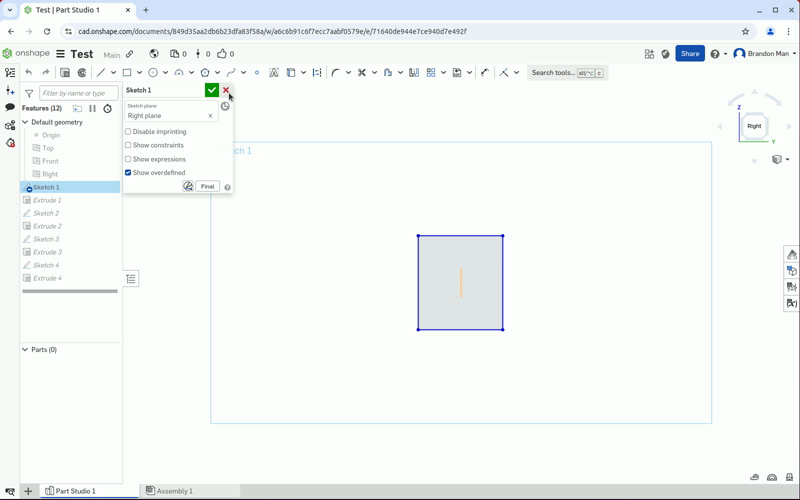
key(shift+s)
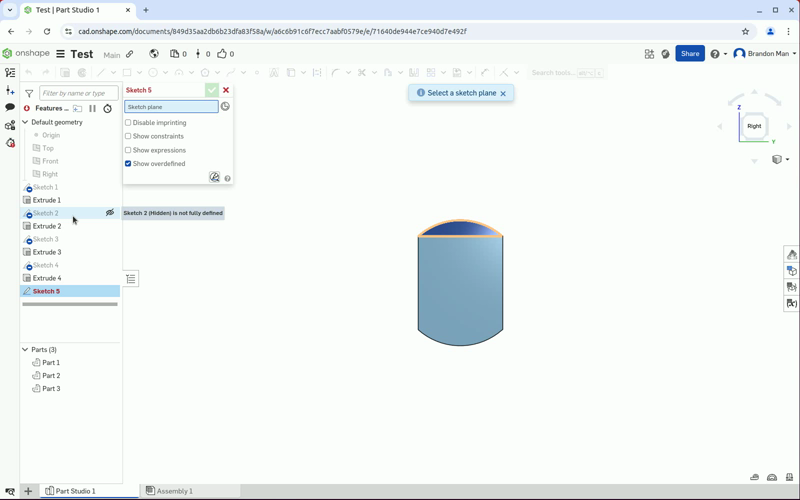
scroll(3)
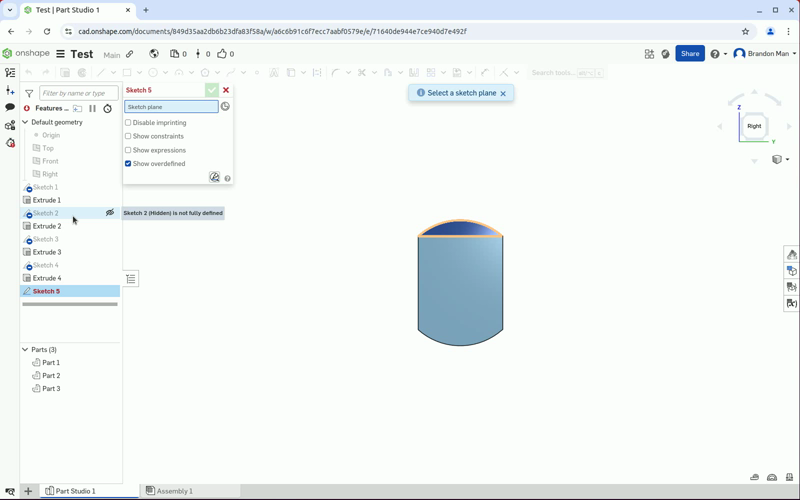
mouse_move(73, 176)
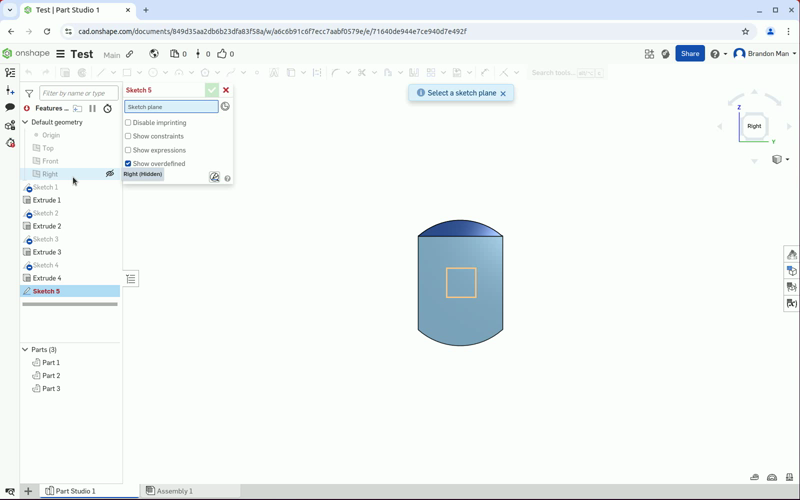
click(73, 176)
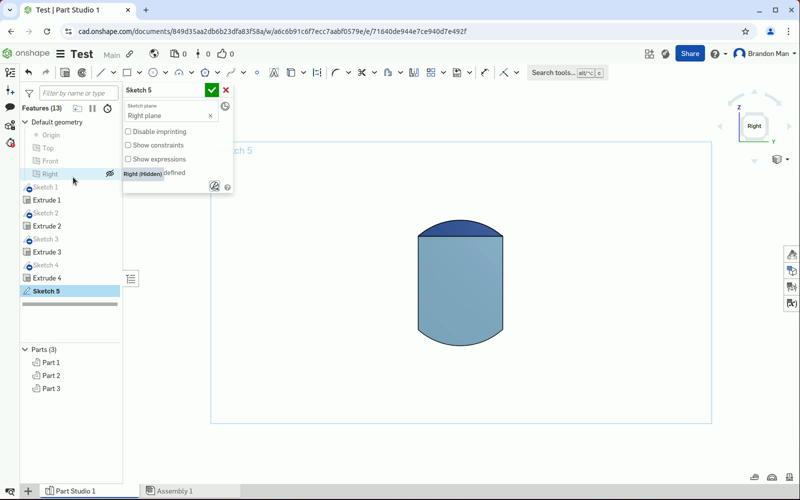
mouse_move(73, 352)
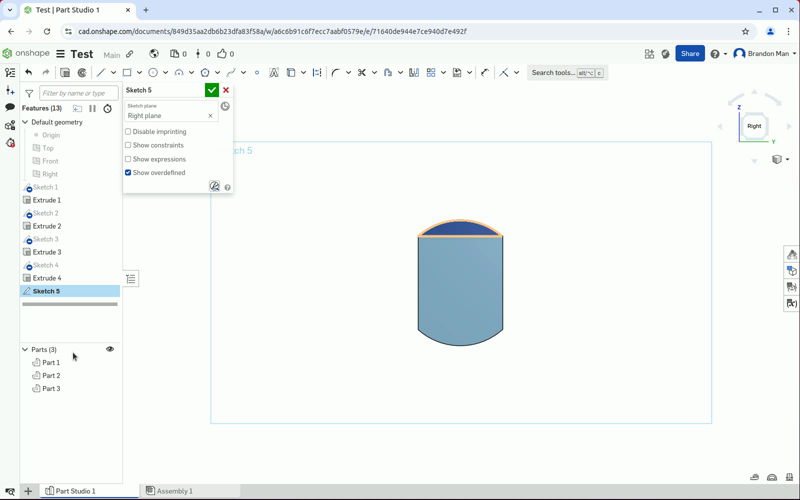
key(y)
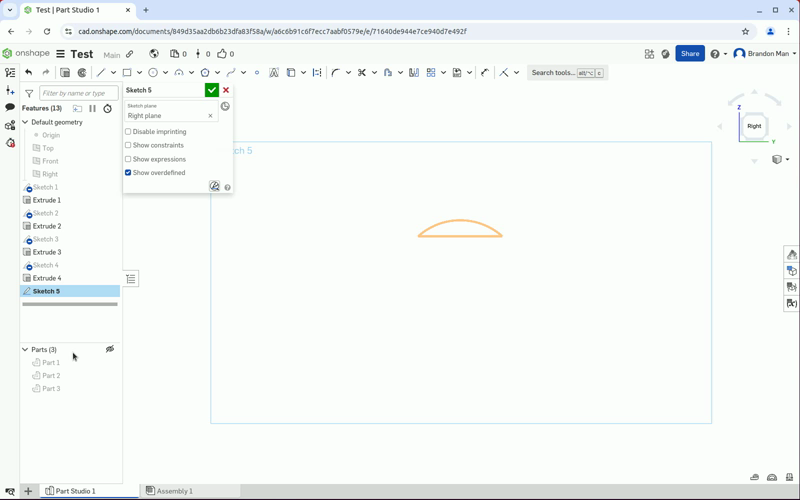
key(a)
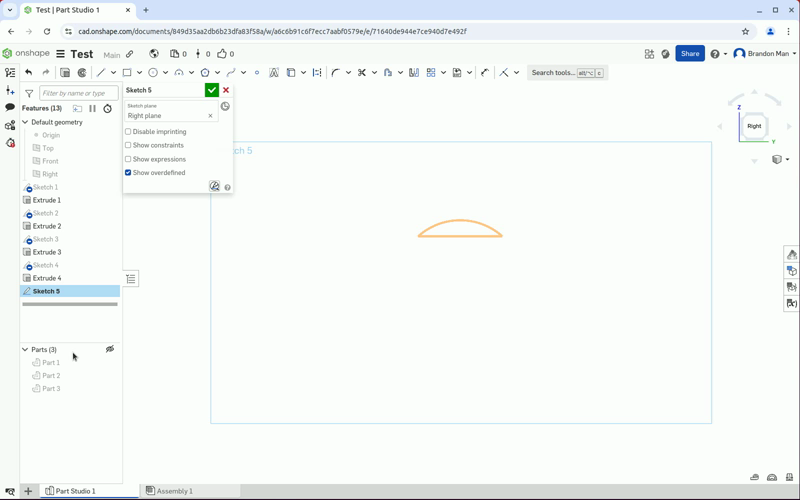
key_down(shift)
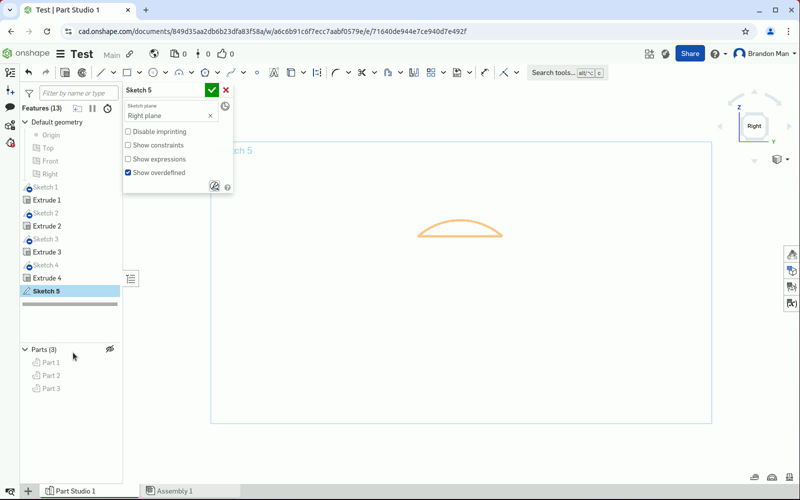
mouse_move(502, 329)
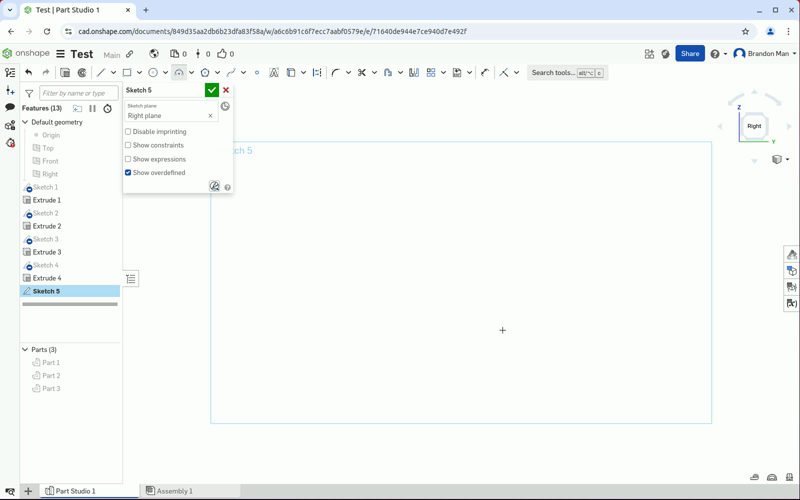
click(502, 329)
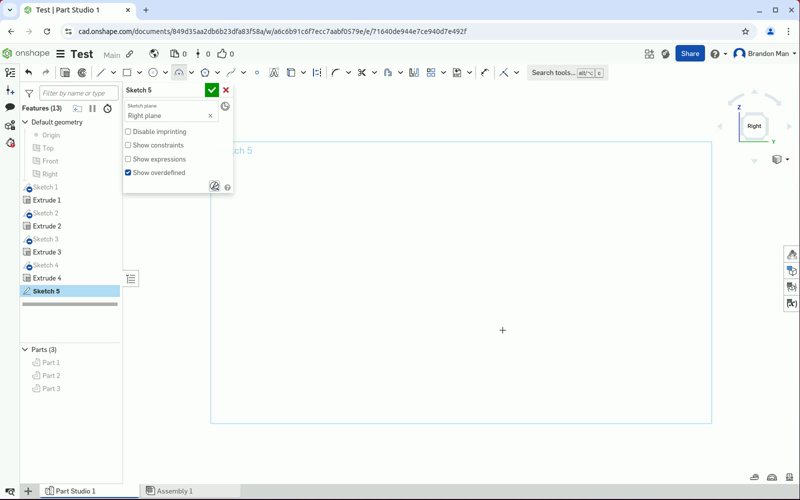
key_up(shift)
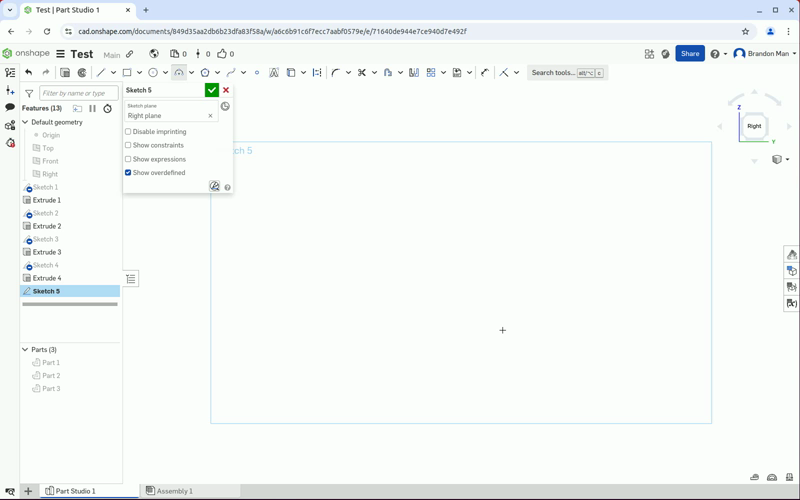
key_down(shift)
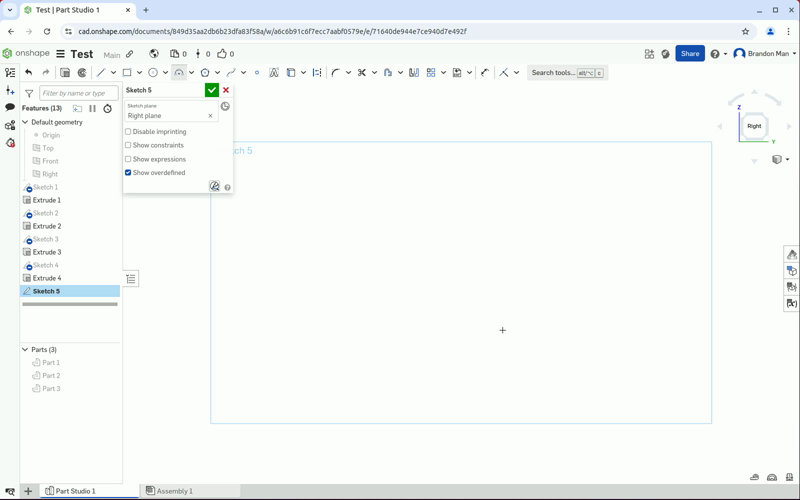
mouse_move(503, 235)
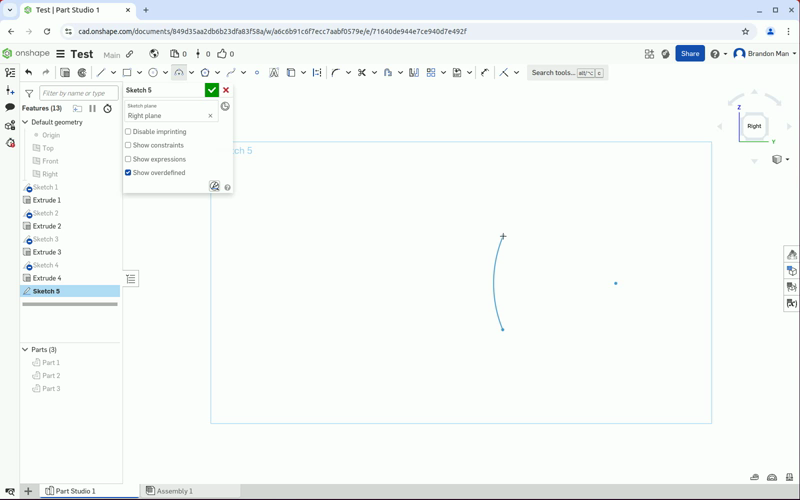
click(503, 235)
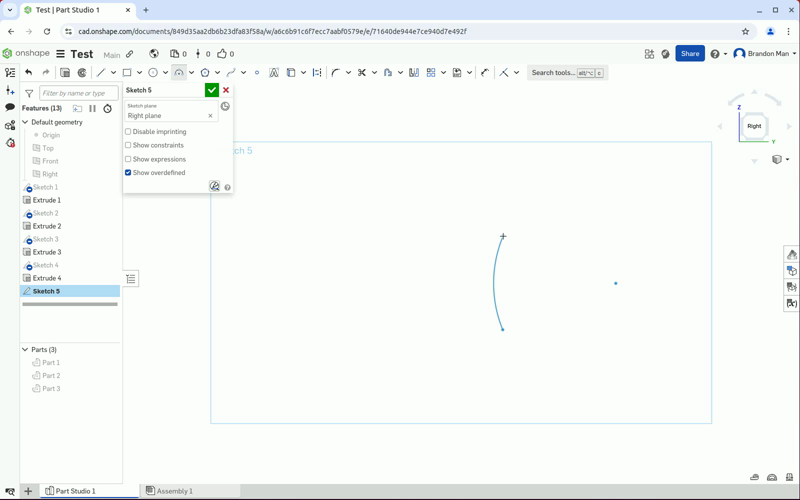
mouse_move(524, 282)
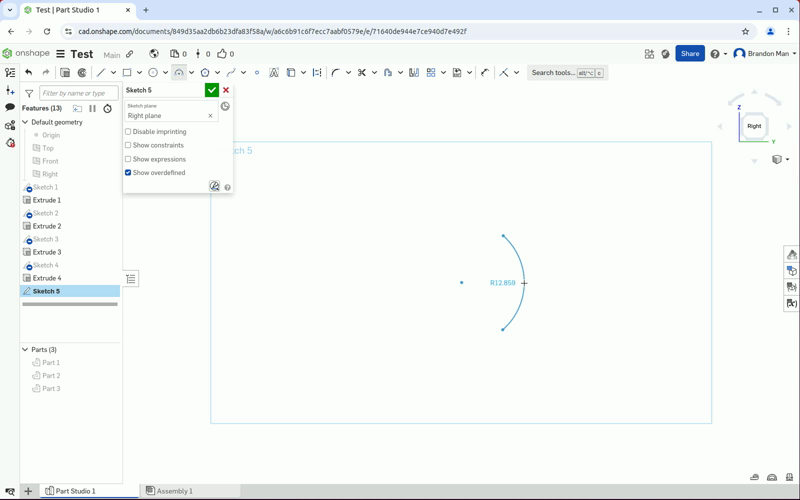
click(524, 282)
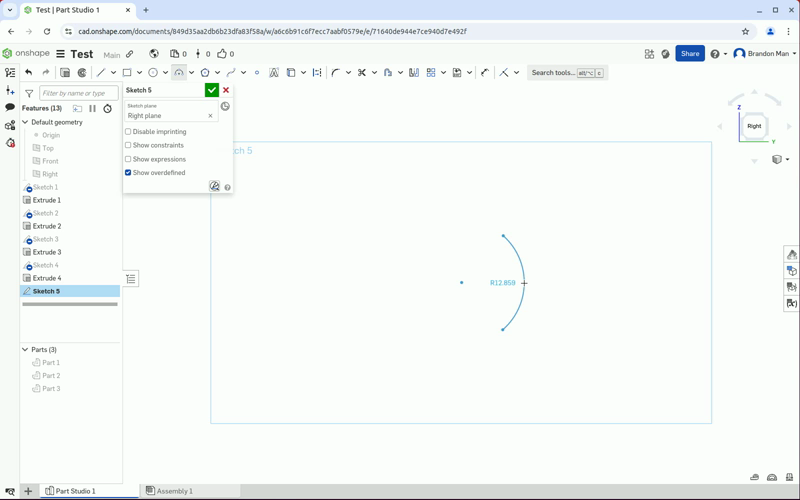
key_up(shift)
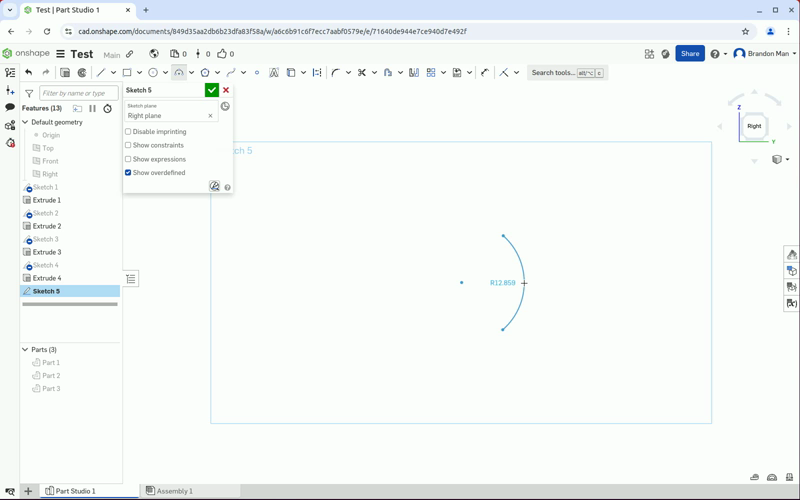
key(esc)
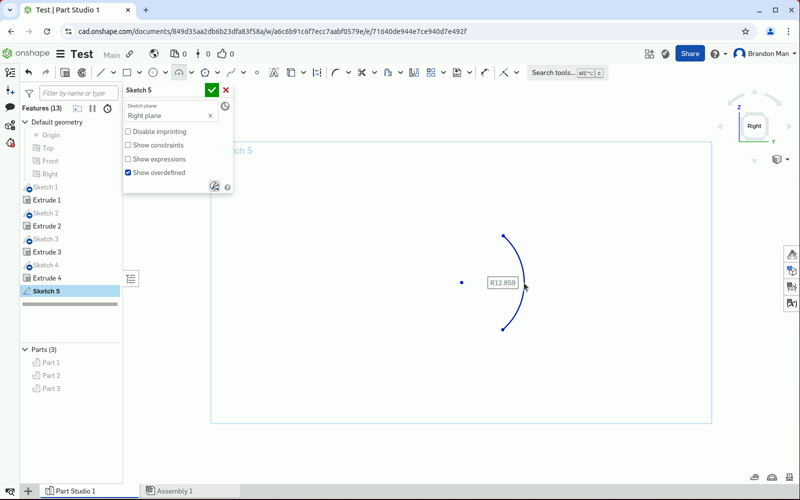
key(l)
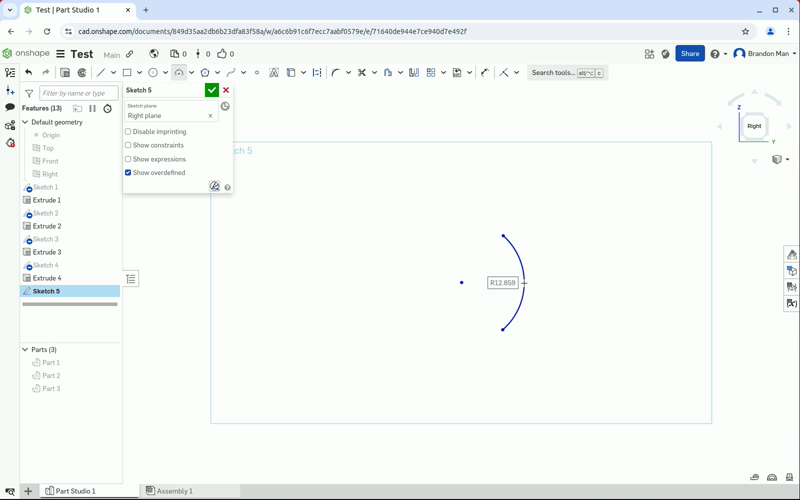
mouse_move(503, 235)
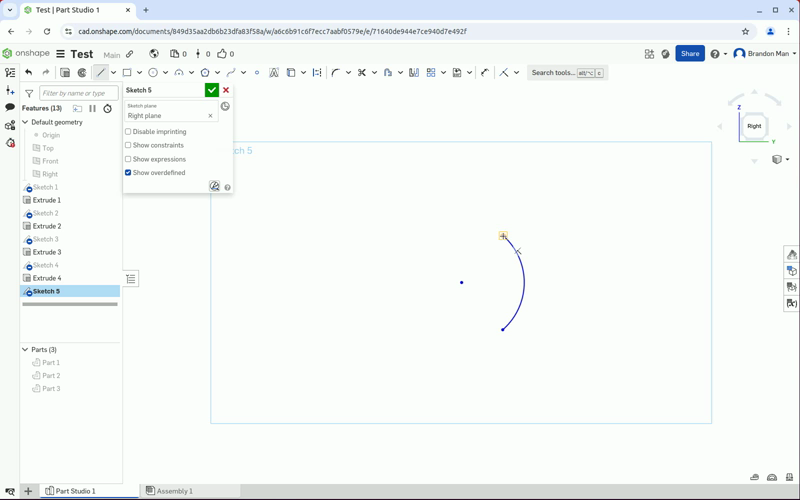
click(503, 235)
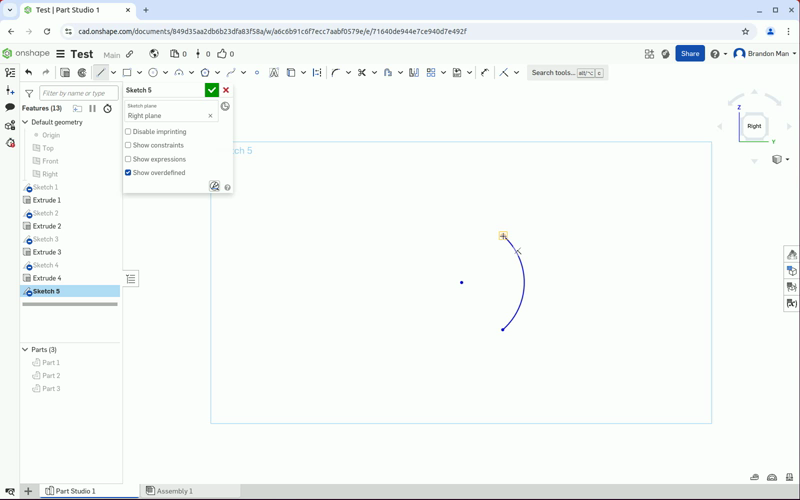
key_down(shift)
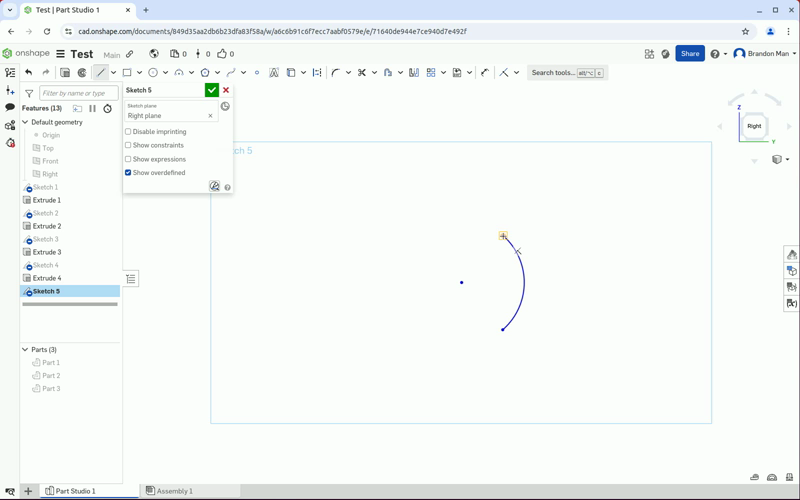
mouse_move(502, 329)
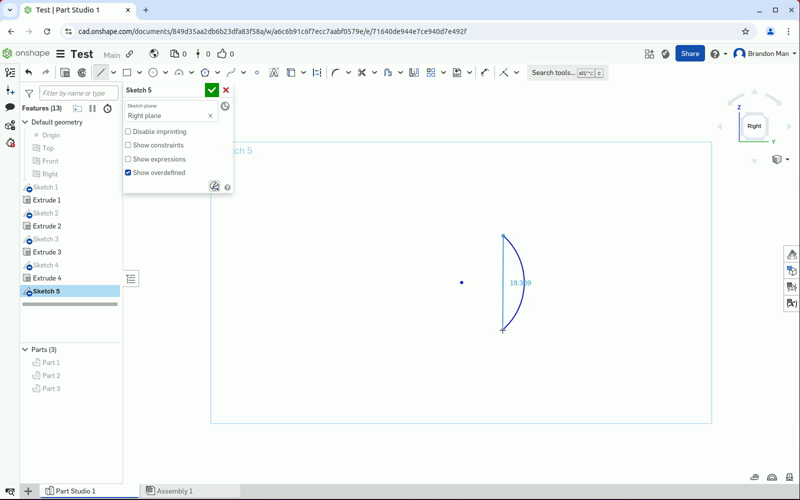
key_up(shift)
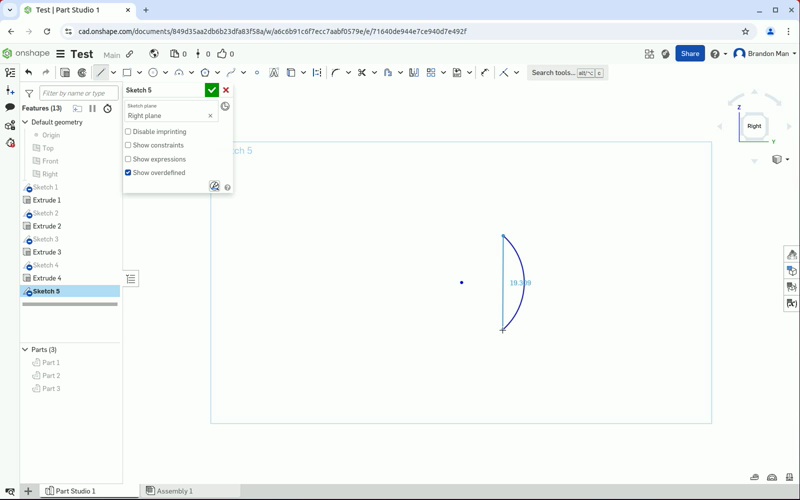
click(502, 329)
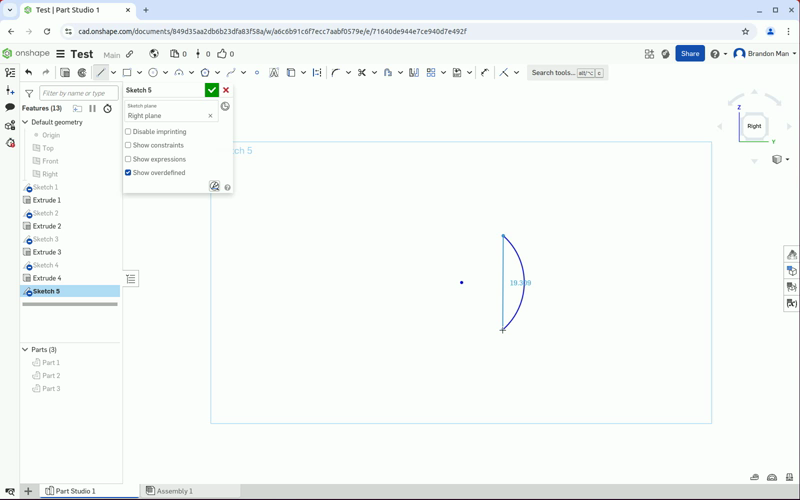
key(esc)
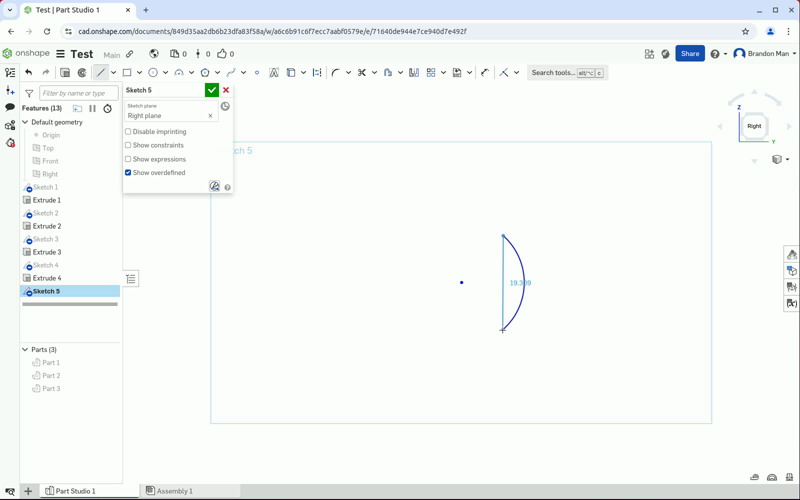
mouse_move(508, 257)
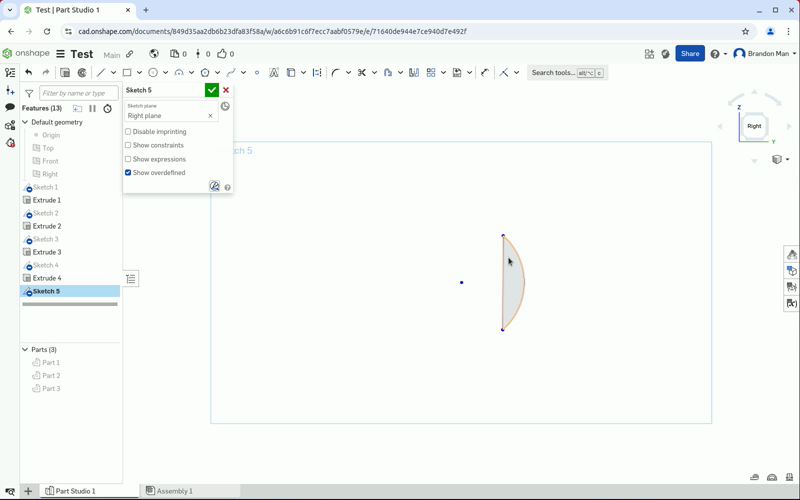
scroll(6)
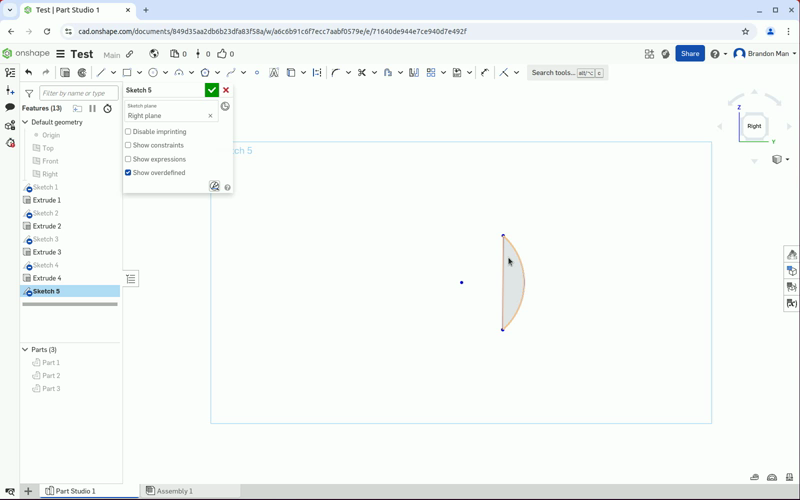
scroll(6)
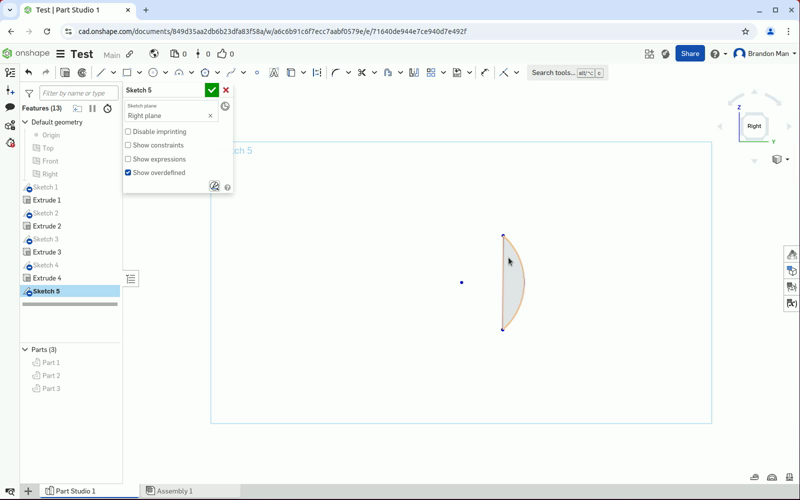
scroll(6)
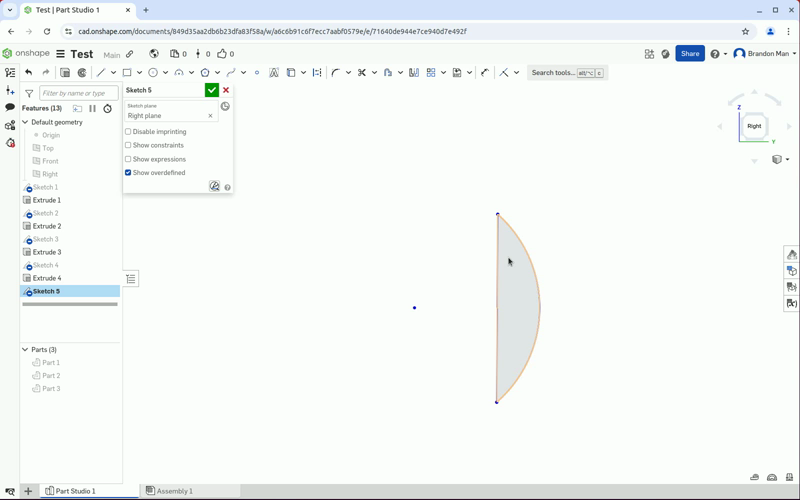
scroll(6)
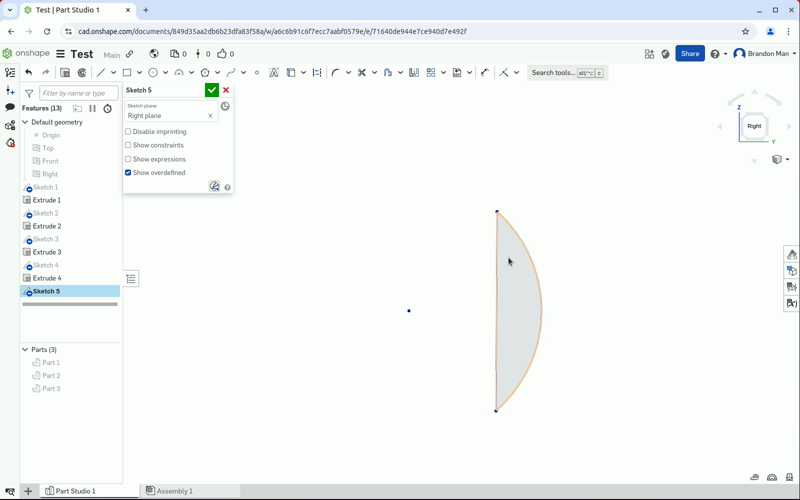
scroll(6)
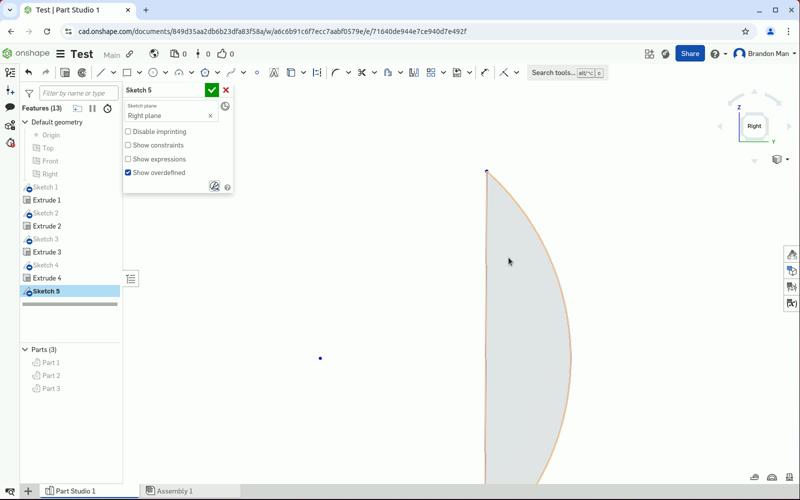
scroll(6)
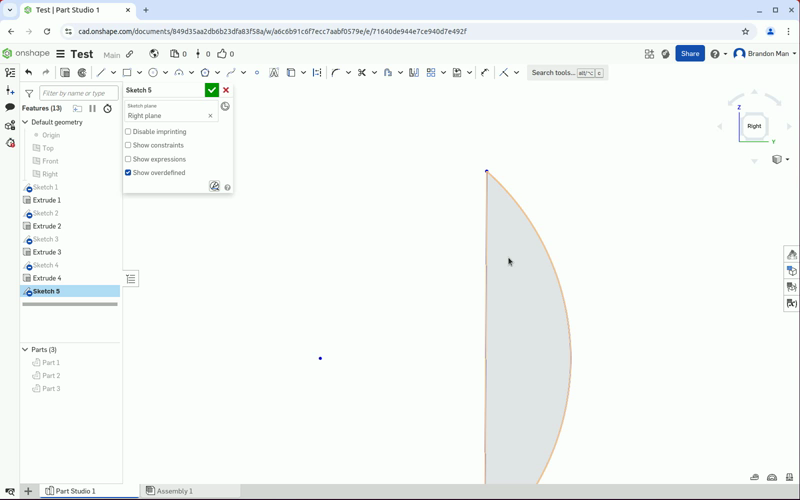
scroll(6)
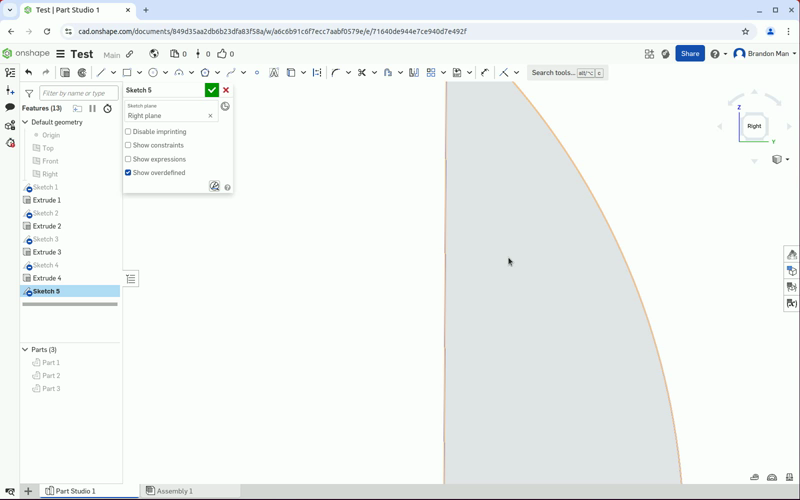
click(508, 257)
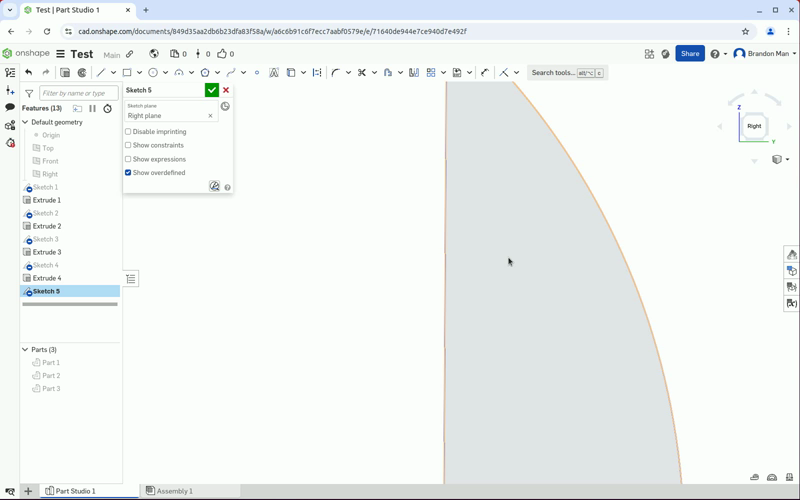
scroll(-6)
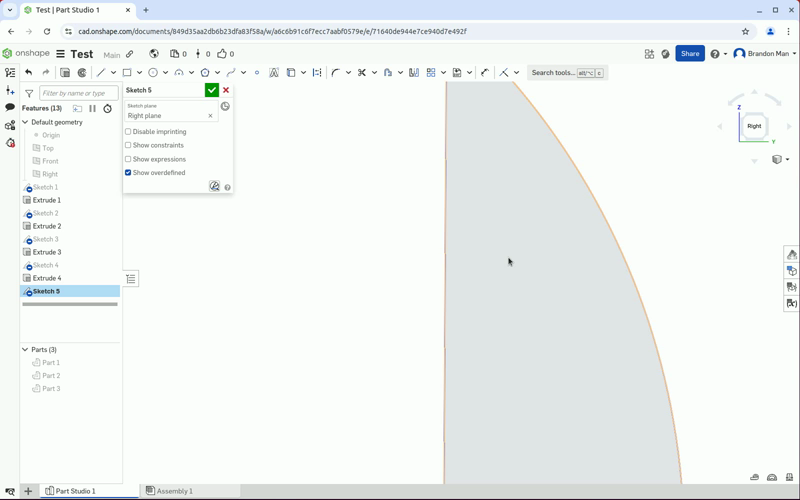
scroll(-6)
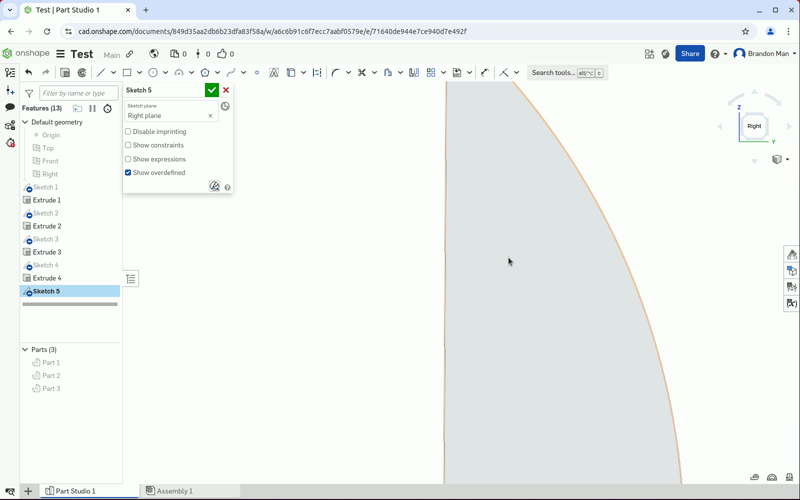
scroll(-6)
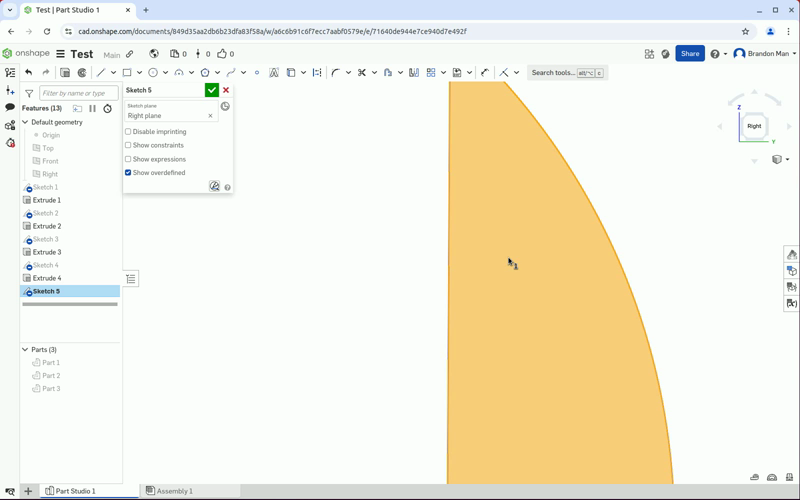
scroll(-6)
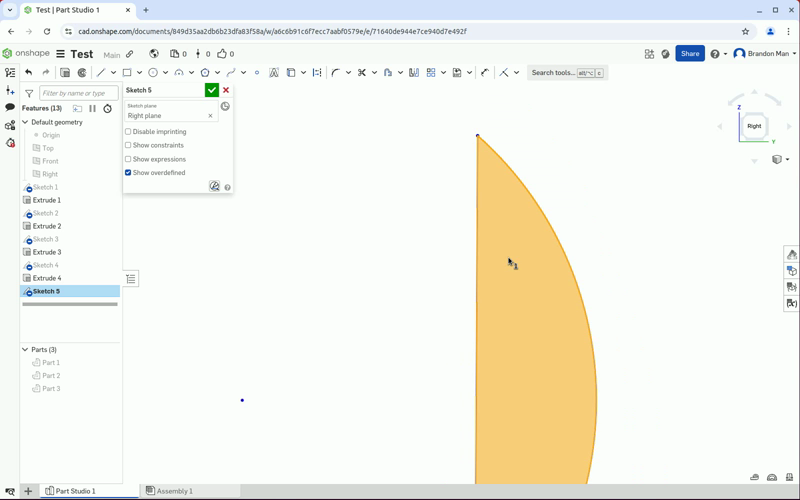
scroll(-6)
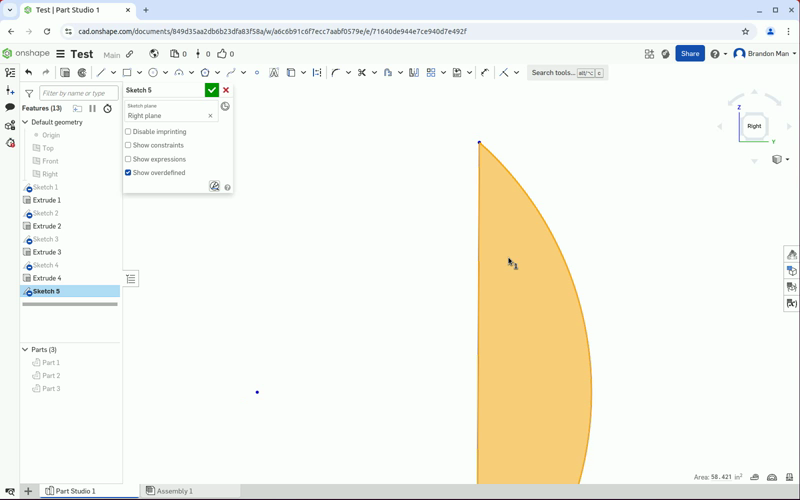
scroll(-6)
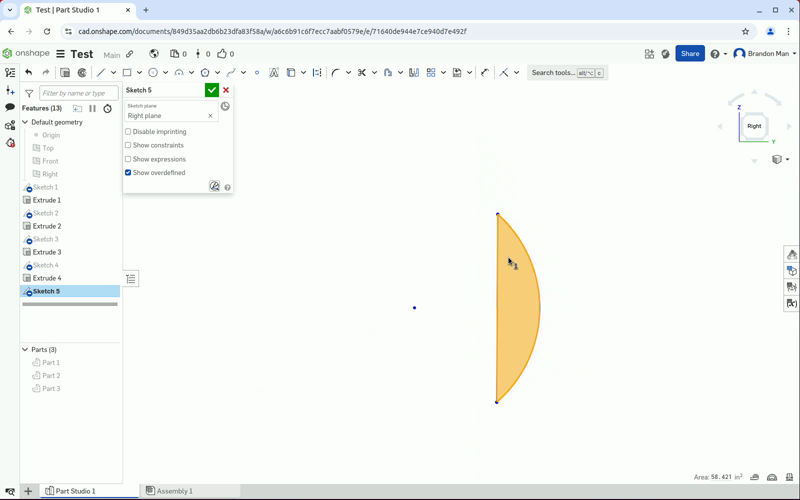
scroll(-6)
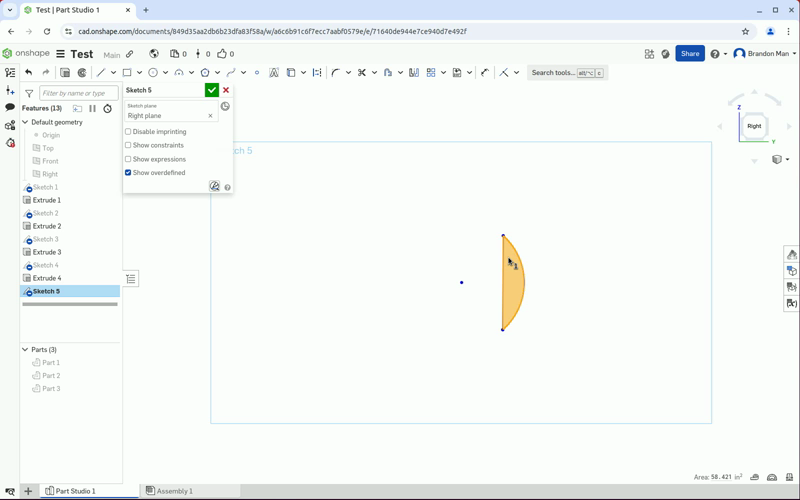
mouse_move(73, 352)
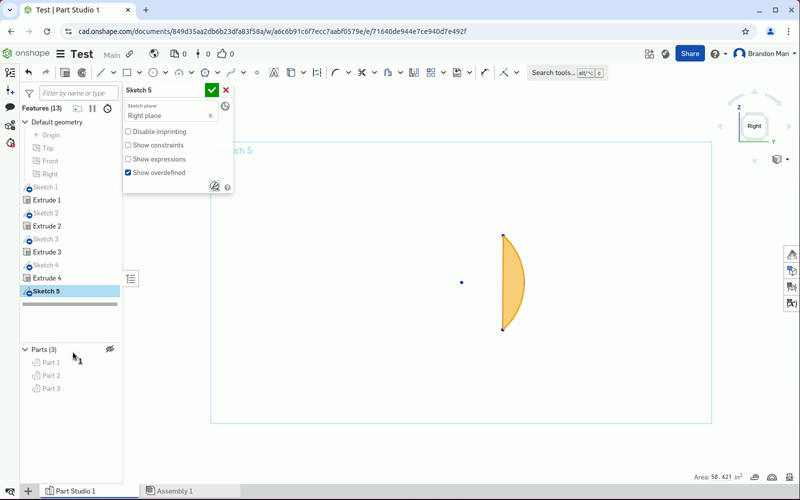
key(shift+y)
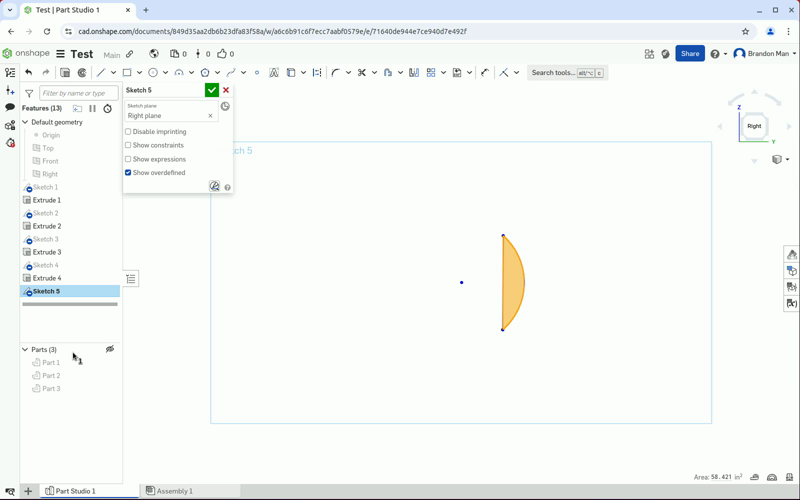
key(shift+e)
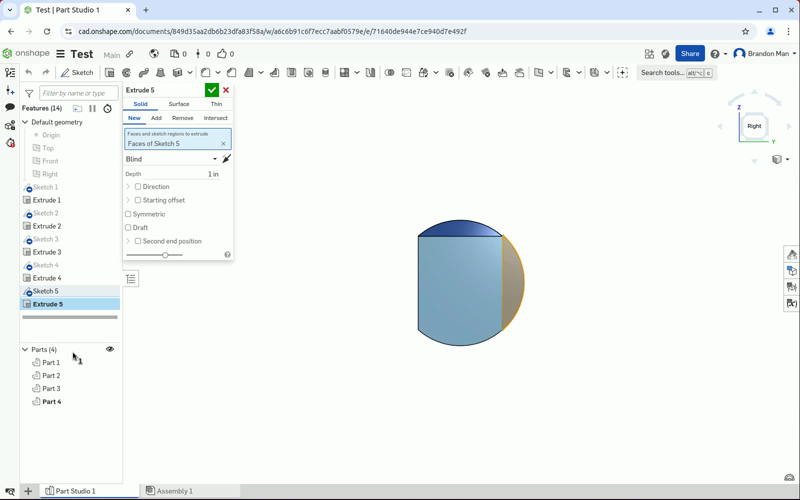
mouse_move(143, 106)
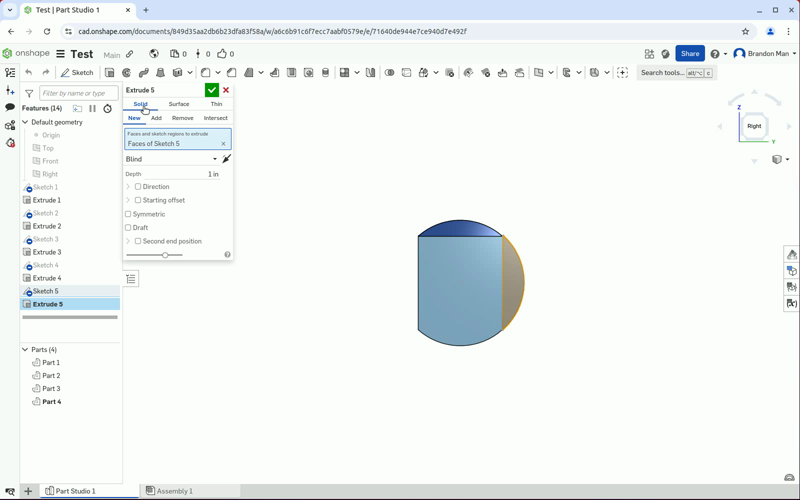
click(143, 106)
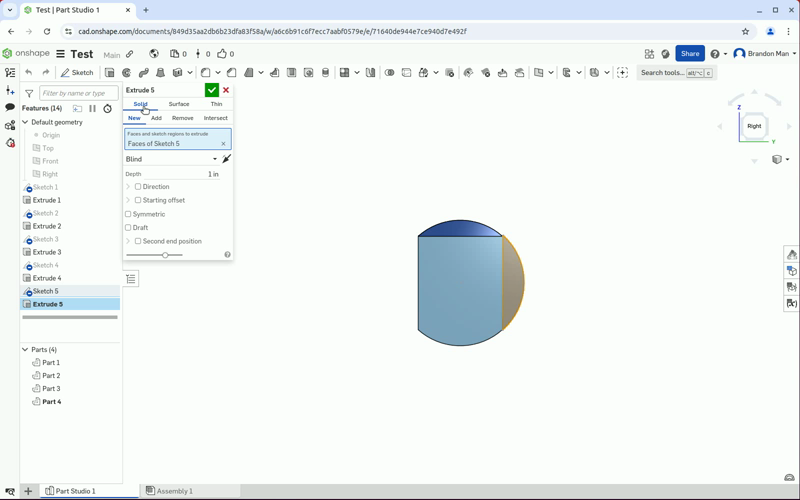
mouse_move(137, 120)
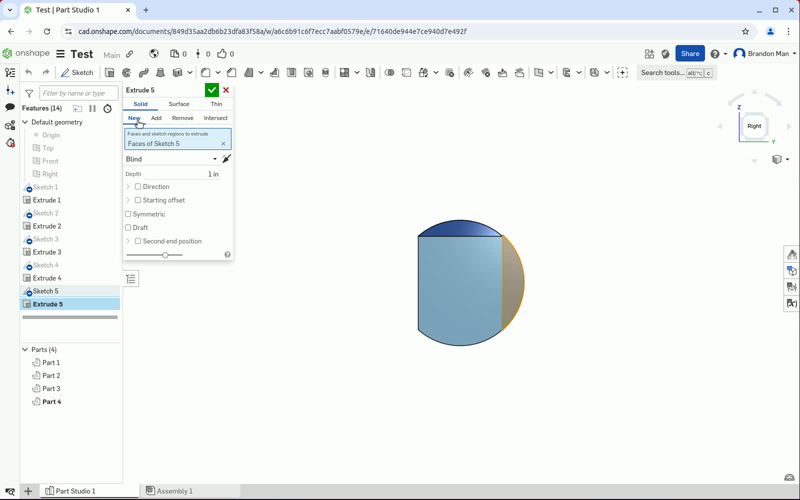
click(137, 120)
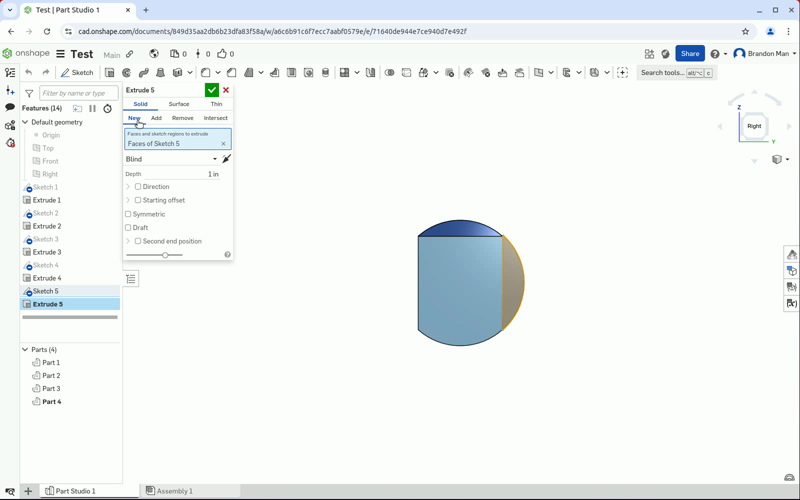
key(tab, 4)
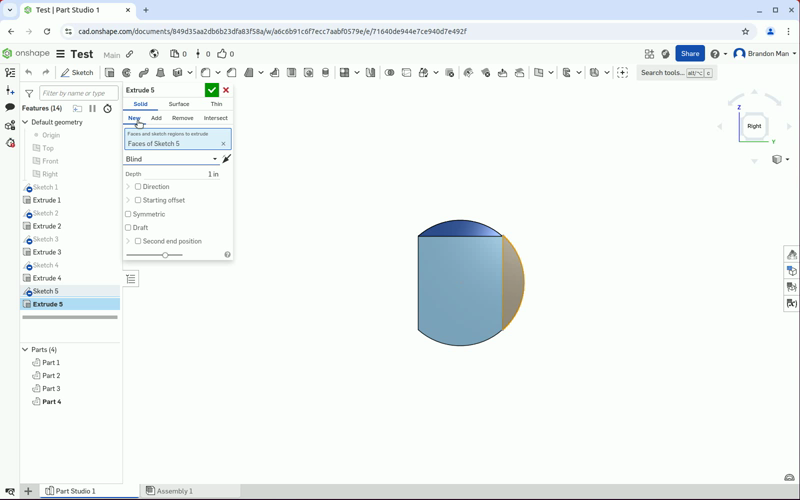
text(18.535)
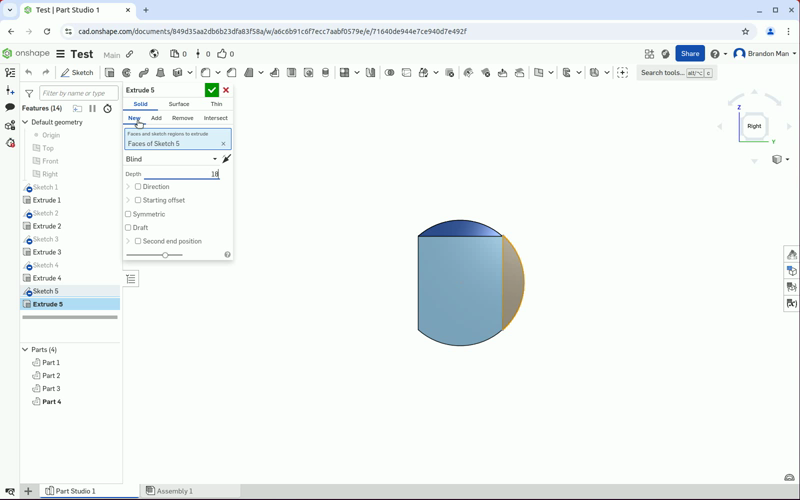
key(enter)
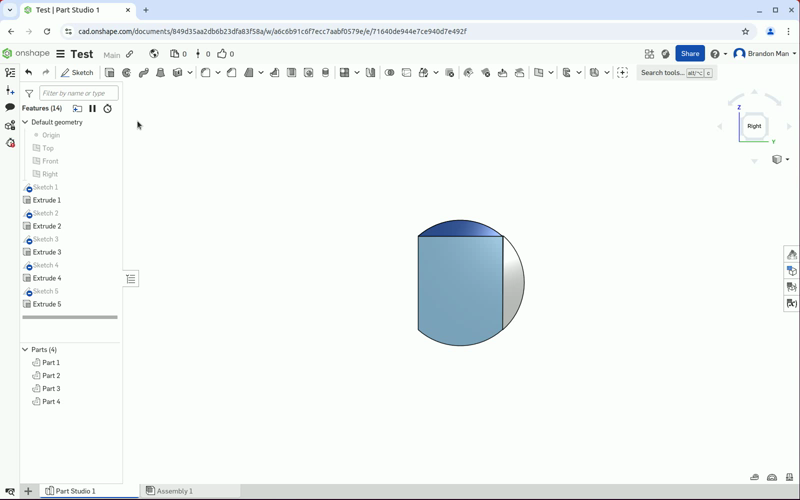
key(shift+h)
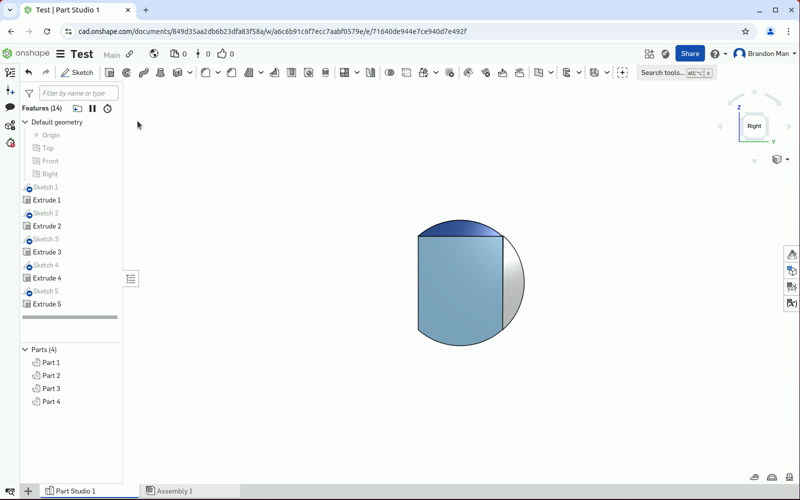
key(shift+h)
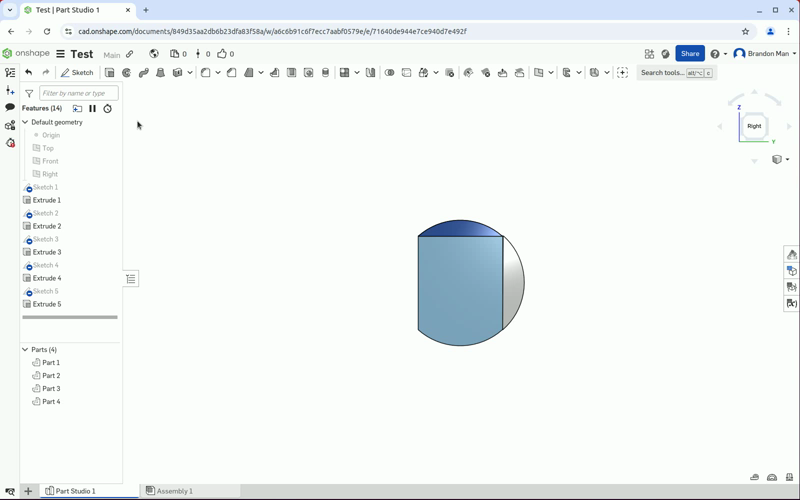
mouse_move(73, 189)
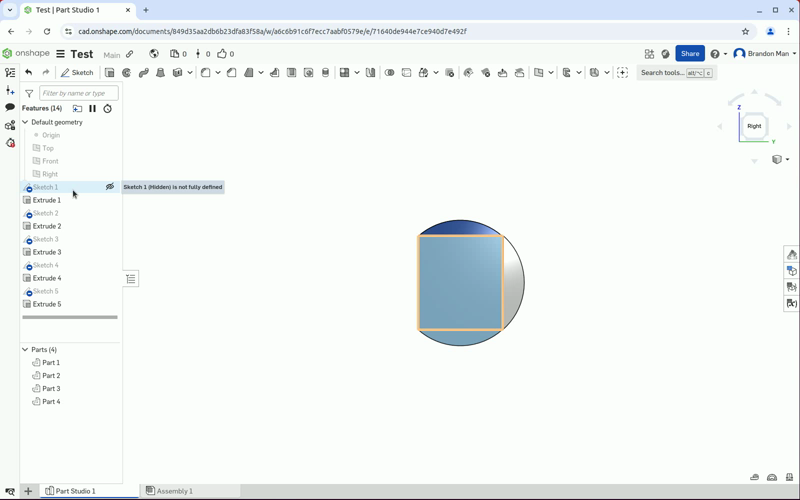
click(73, 189)
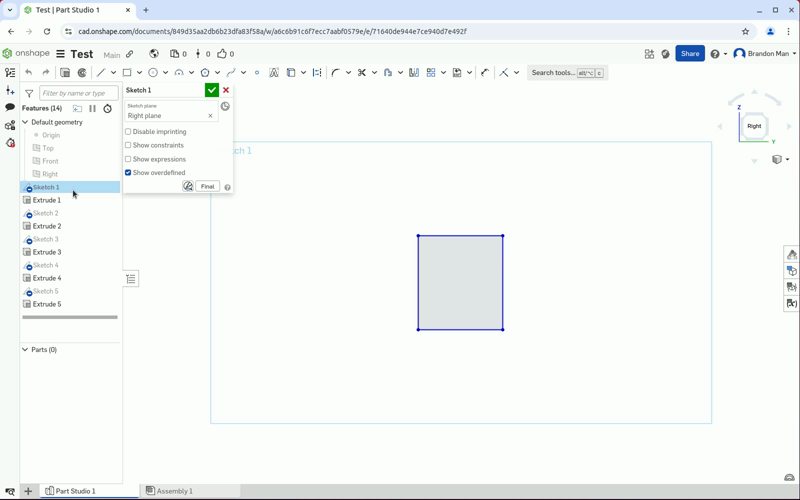
mouse_move(229, 92)
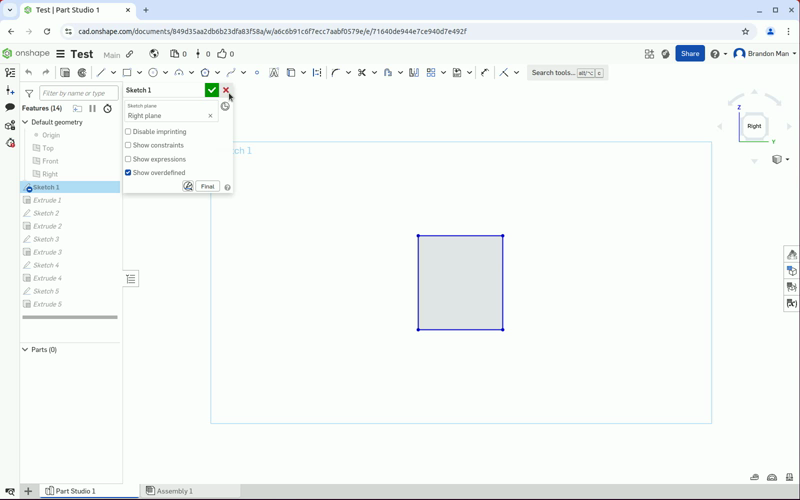
click(229, 92)
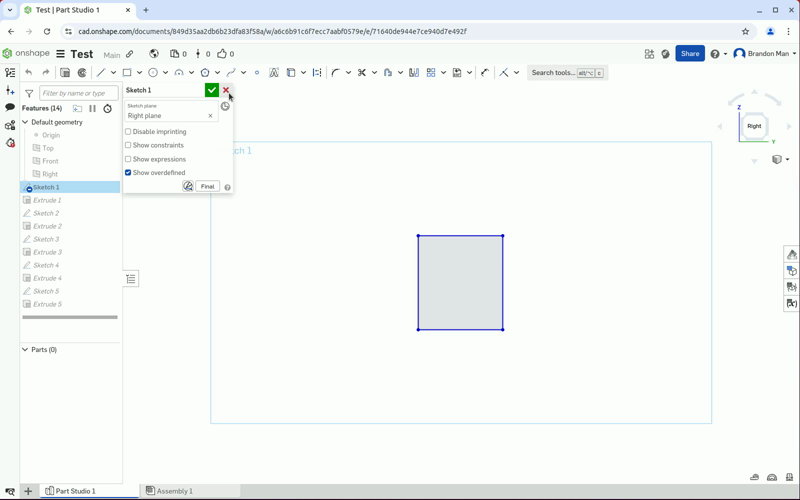
key(shift+s)
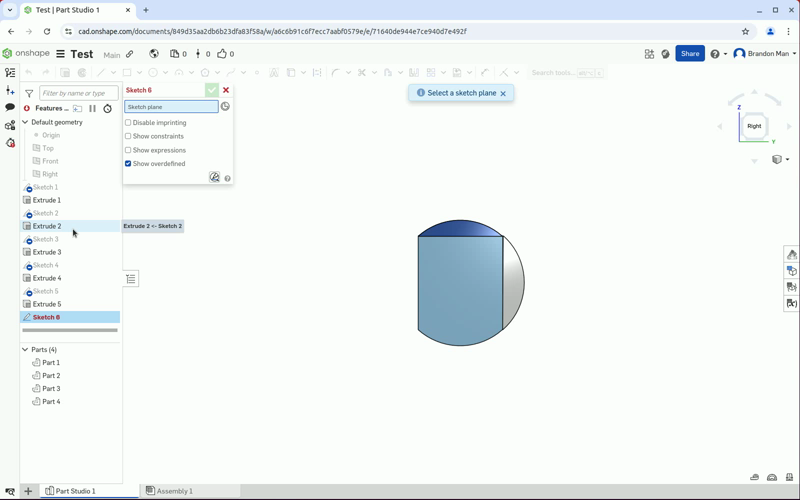
scroll(3)
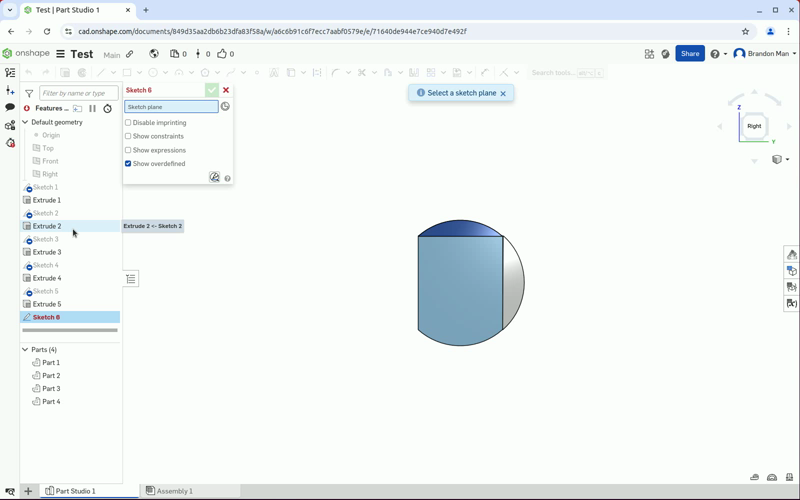
mouse_move(73, 176)
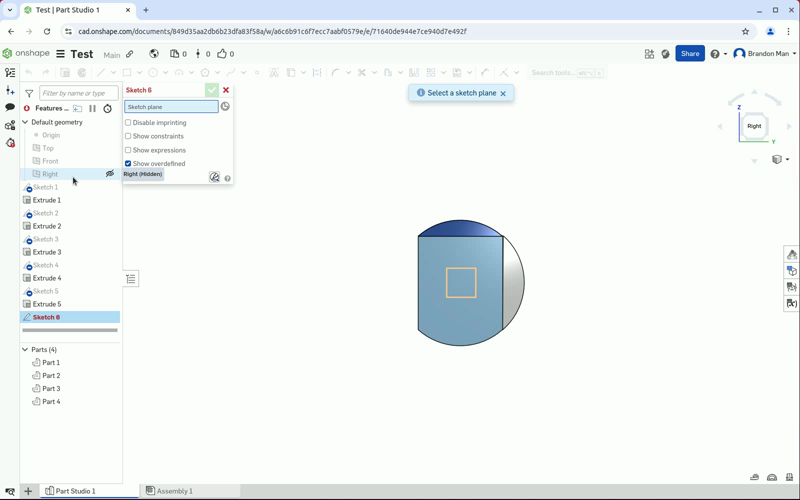
click(73, 176)
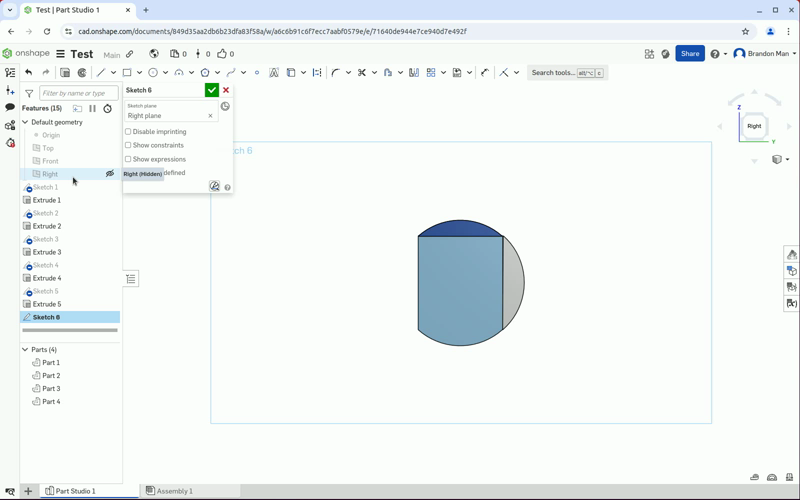
mouse_move(73, 352)
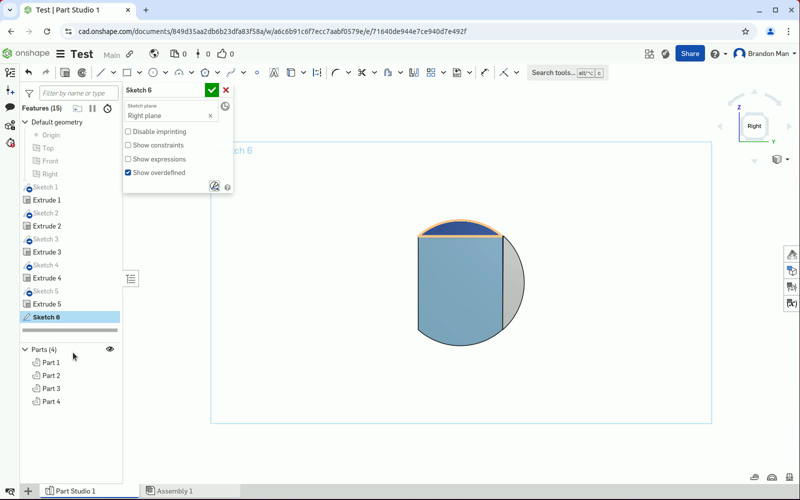
key(y)
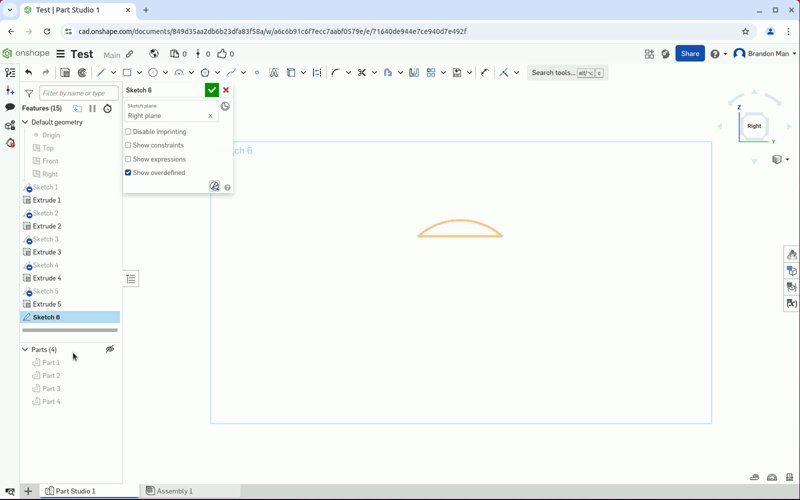
key(l)
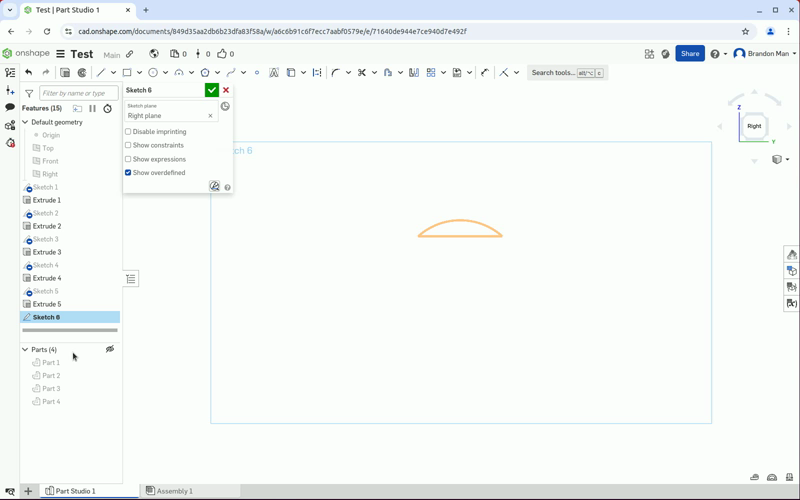
key_down(shift)
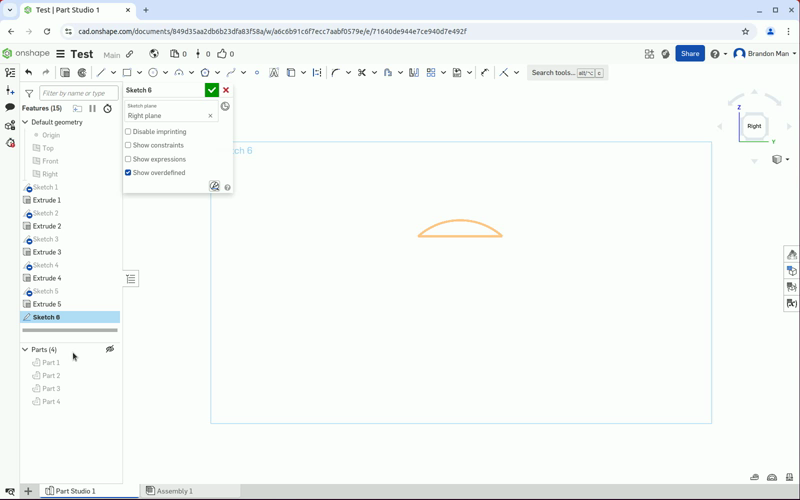
mouse_move(418, 329)
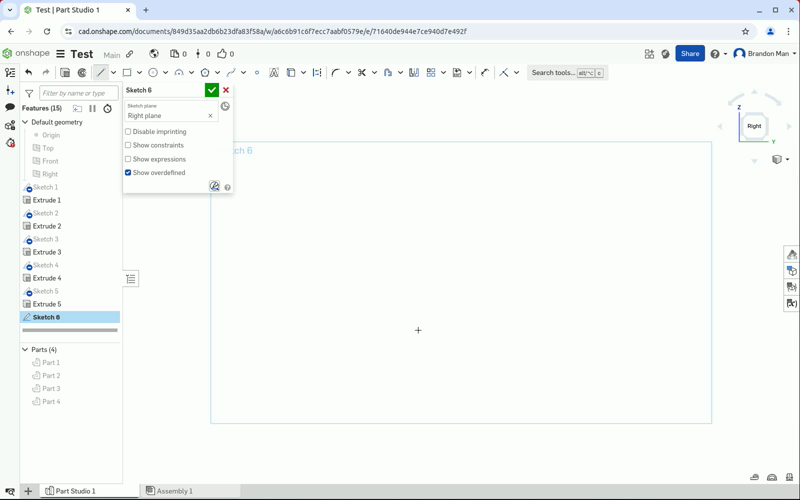
click(418, 329)
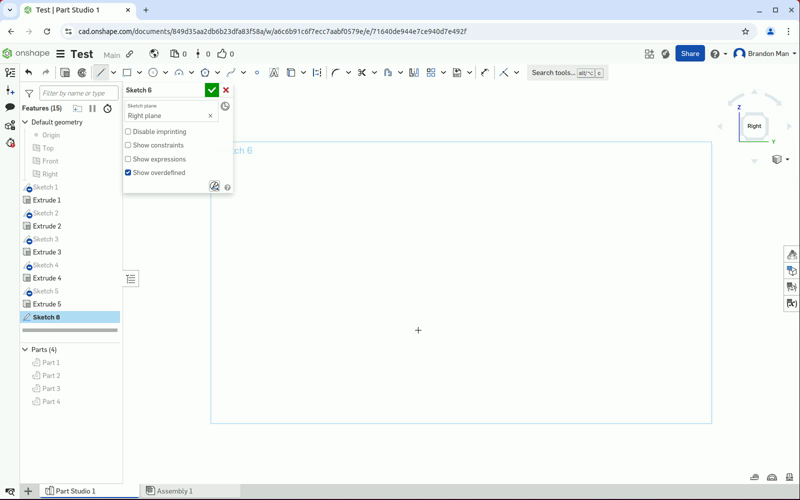
key_up(shift)
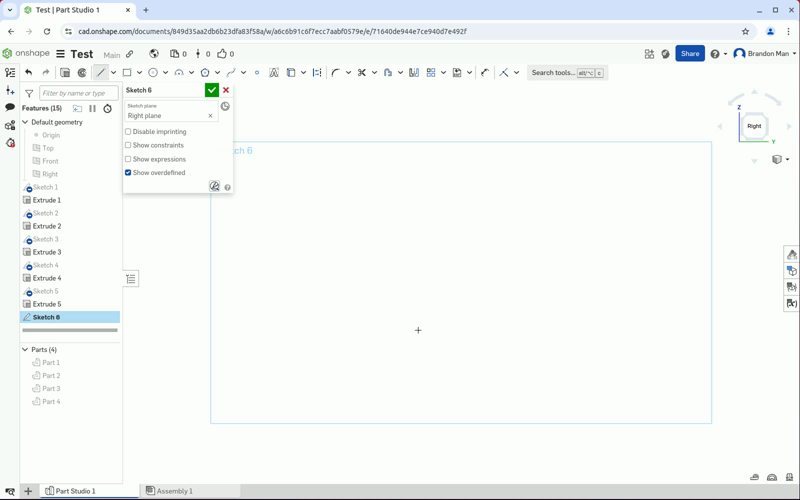
key_down(shift)
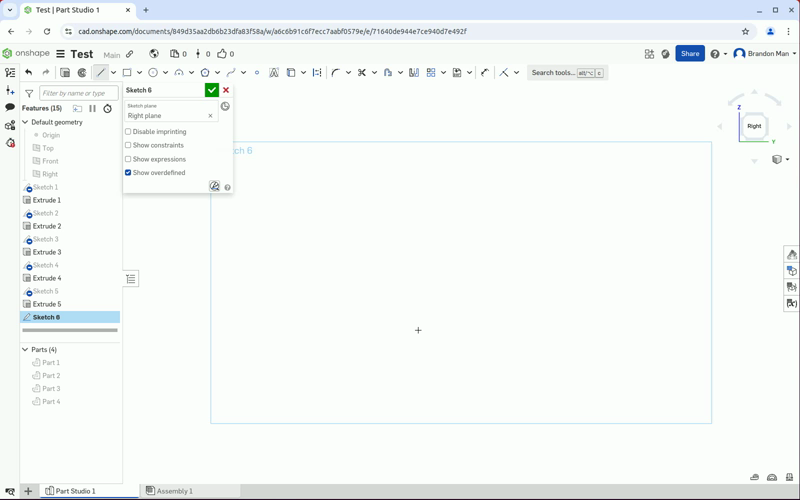
mouse_move(418, 235)
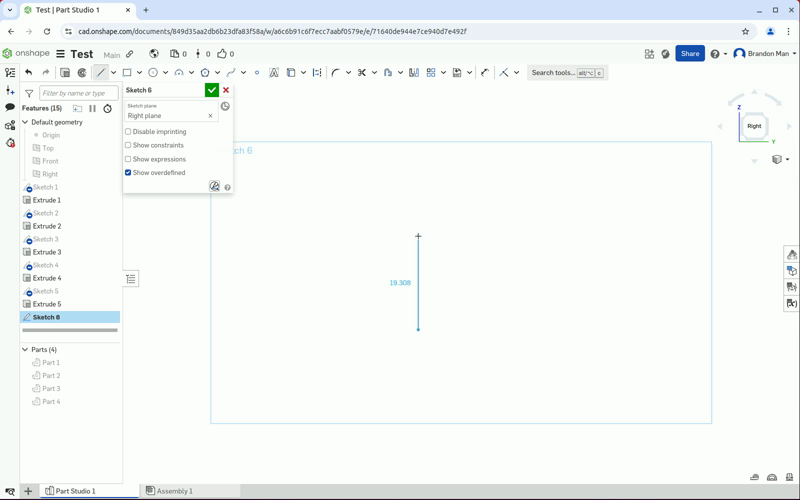
click(418, 235)
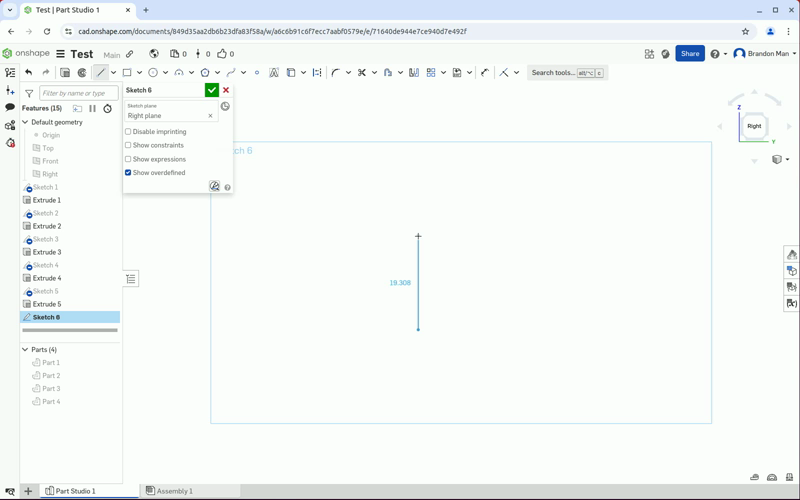
key_up(shift)
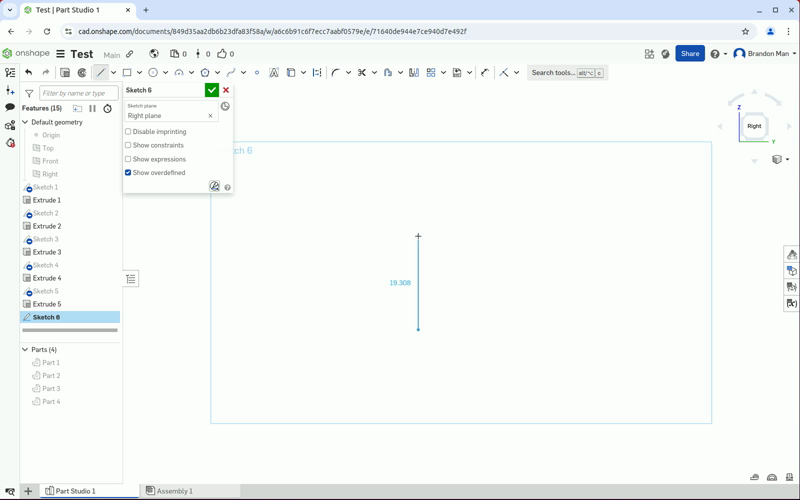
key(esc)
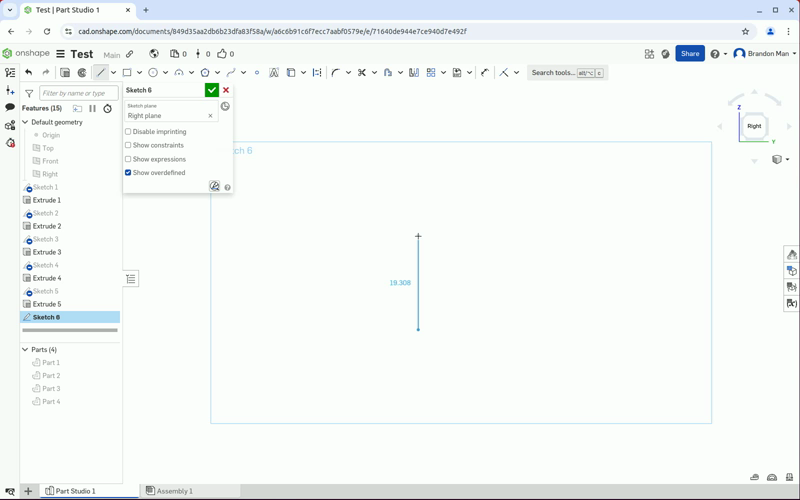
key(a)
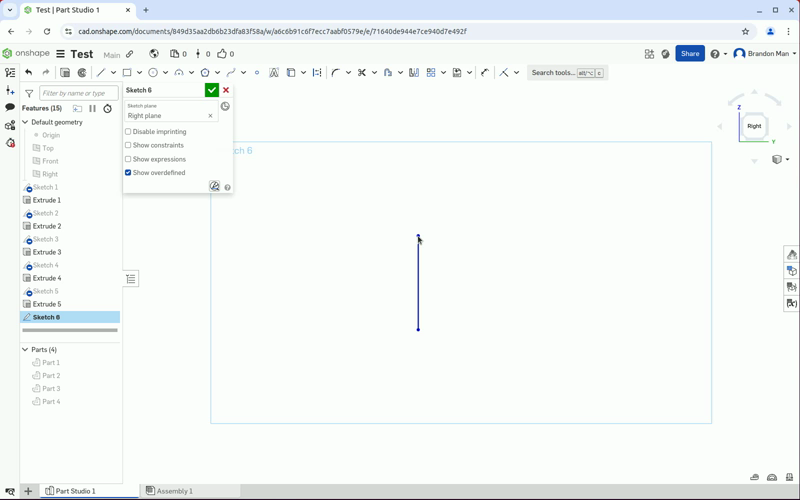
mouse_move(418, 235)
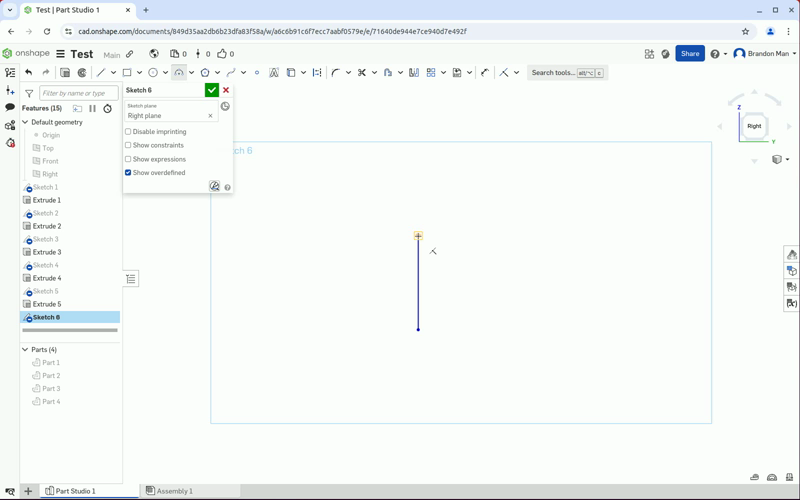
click(418, 235)
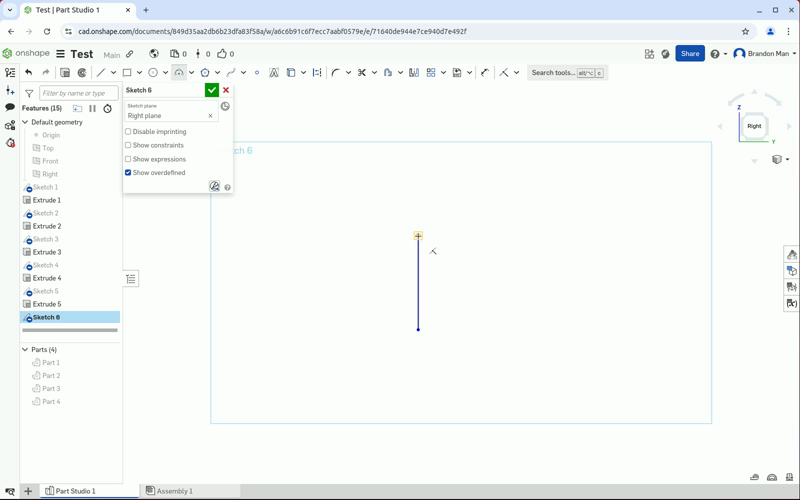
mouse_move(418, 329)
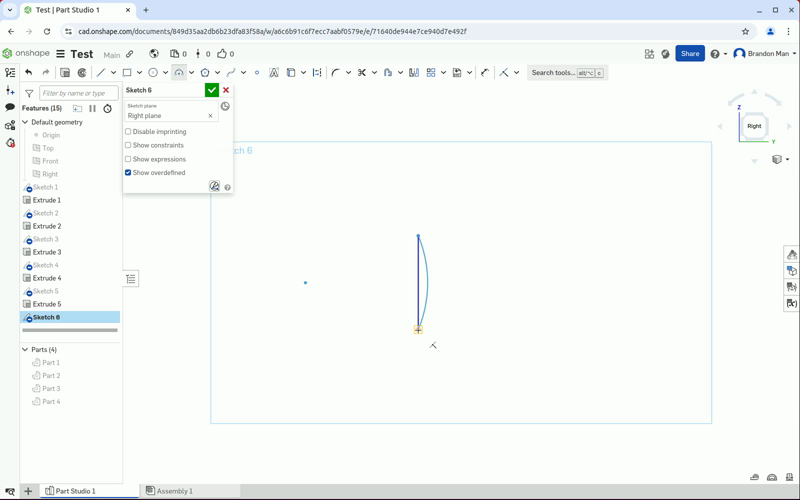
click(418, 329)
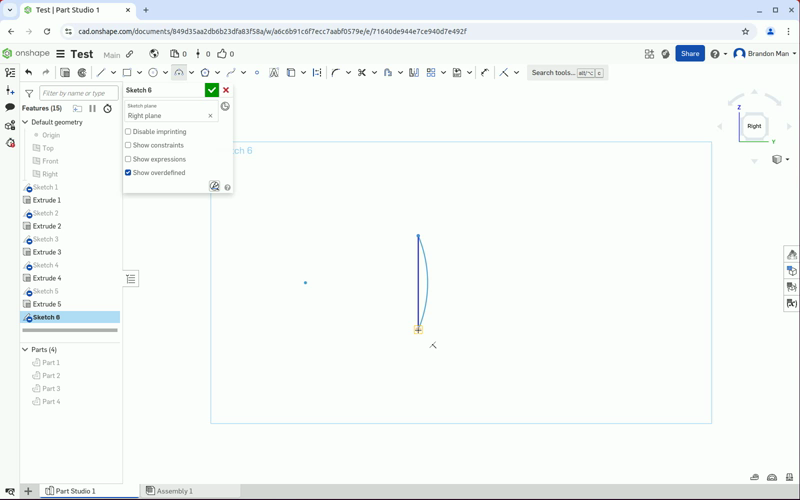
key_down(shift)
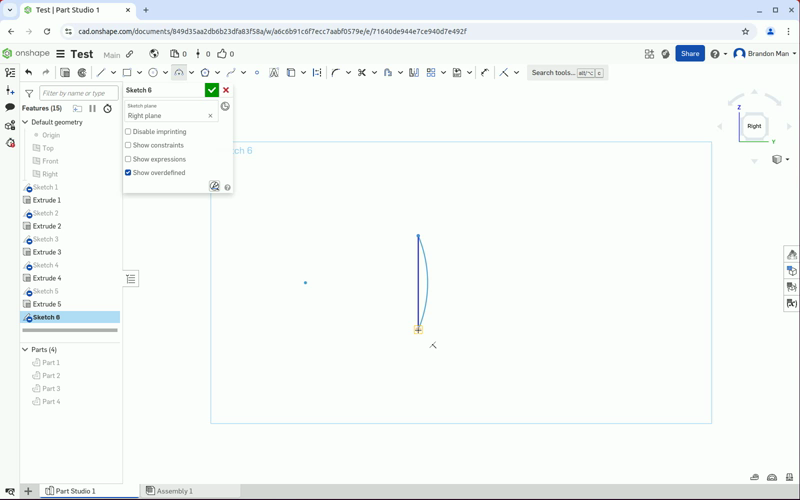
mouse_move(397, 282)
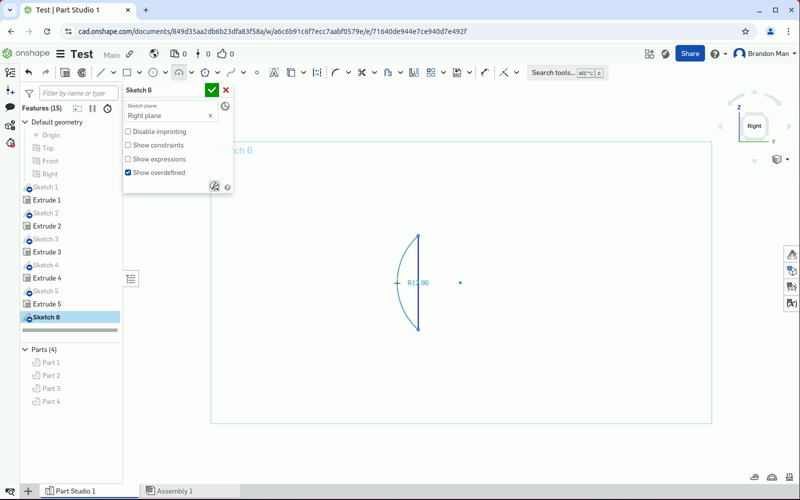
click(397, 282)
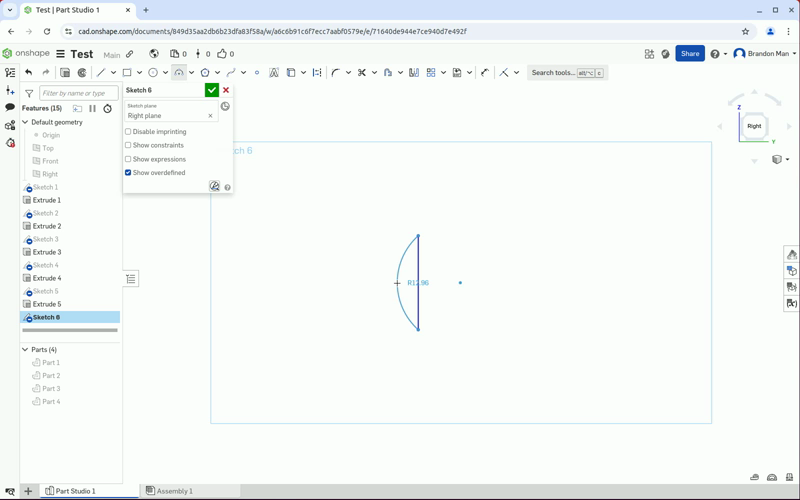
key_up(shift)
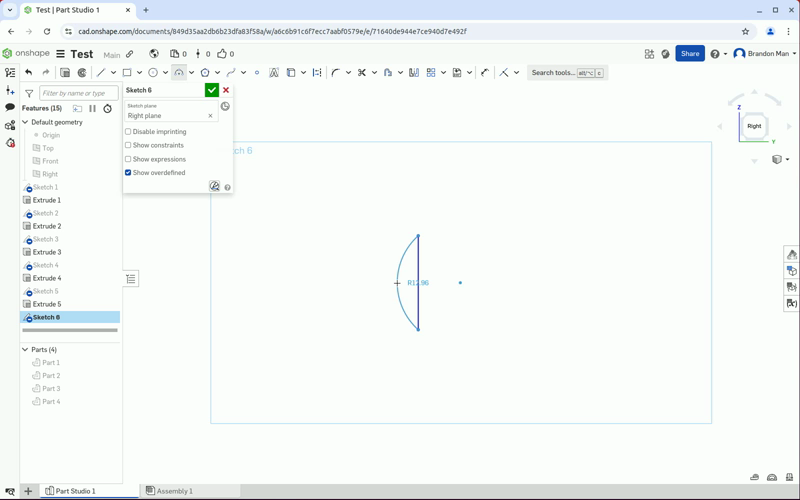
key(esc)
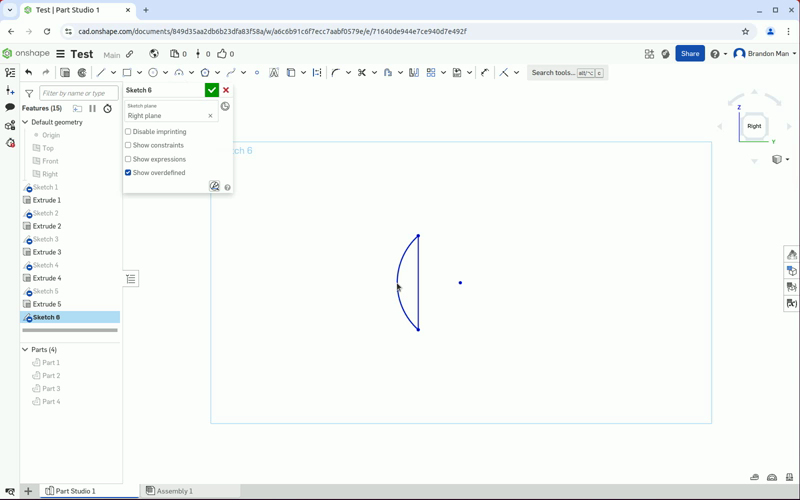
mouse_move(400, 272)
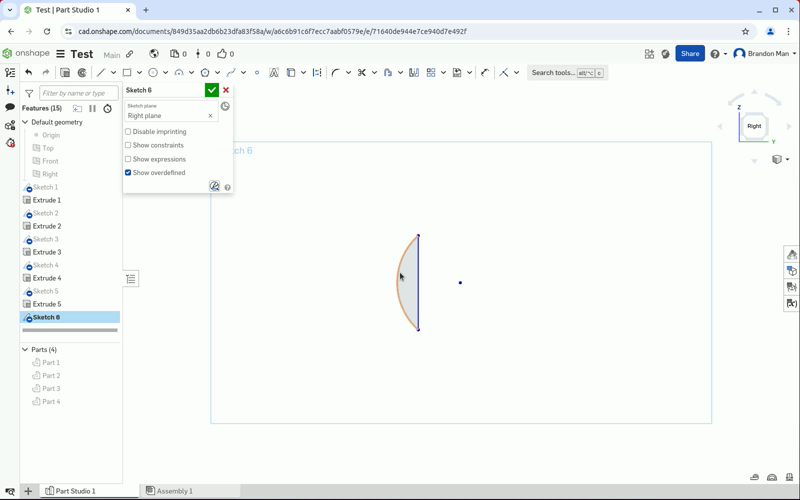
scroll(6)
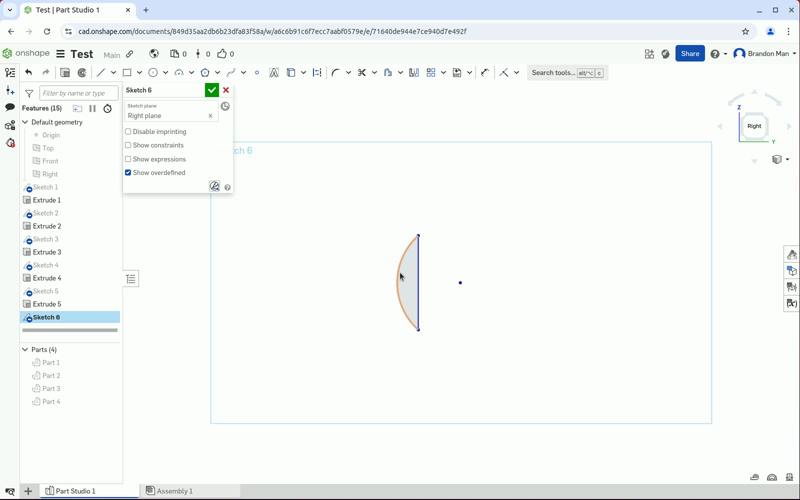
scroll(6)
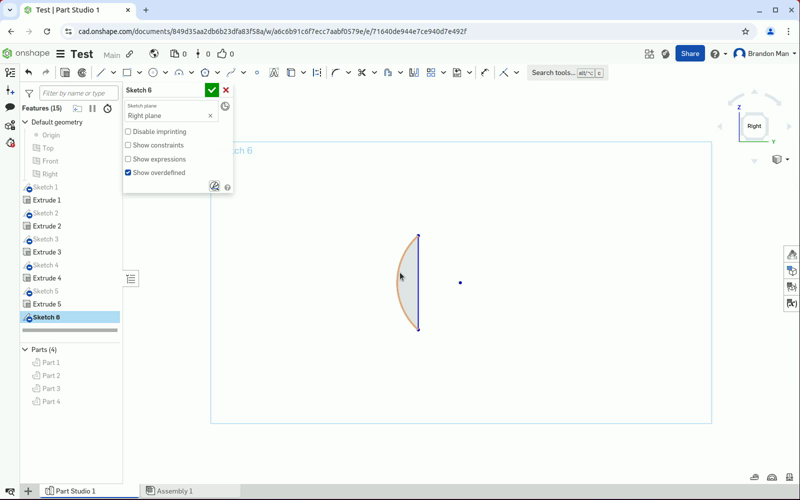
scroll(6)
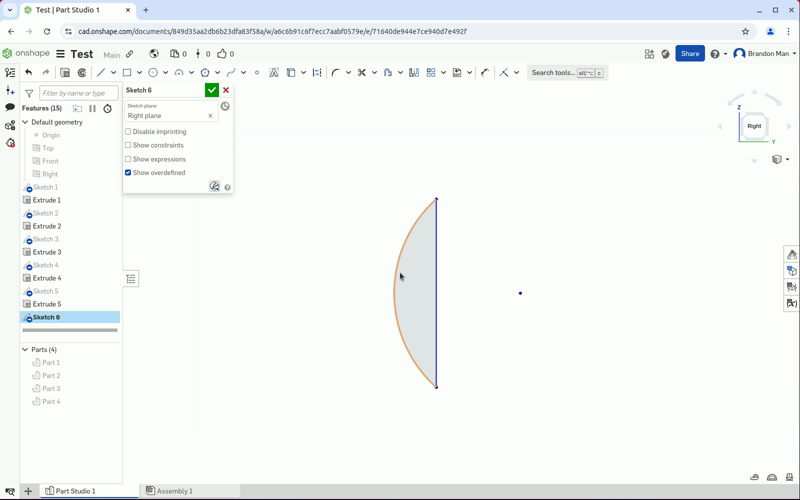
scroll(6)
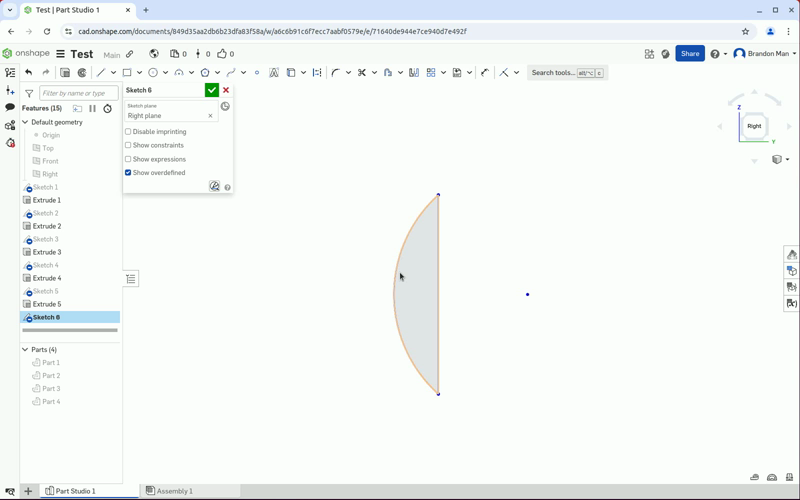
scroll(6)
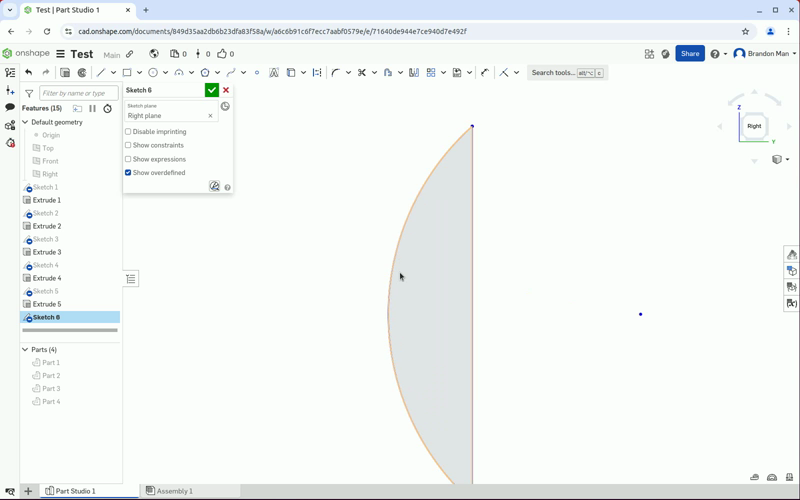
scroll(6)
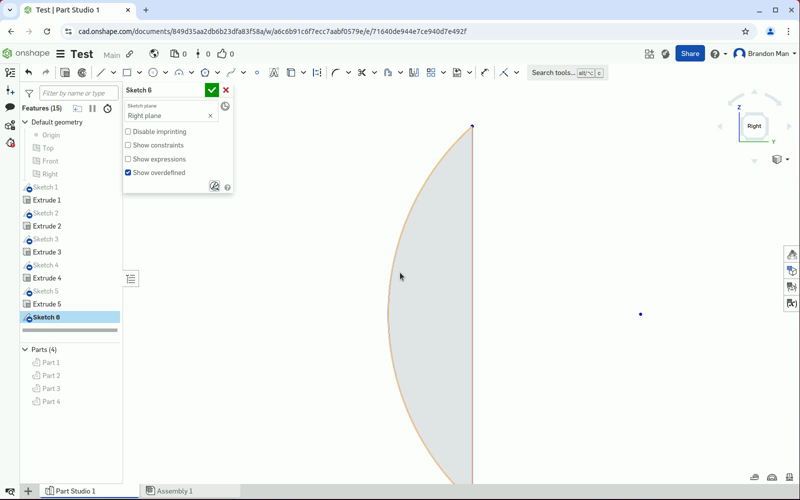
scroll(6)
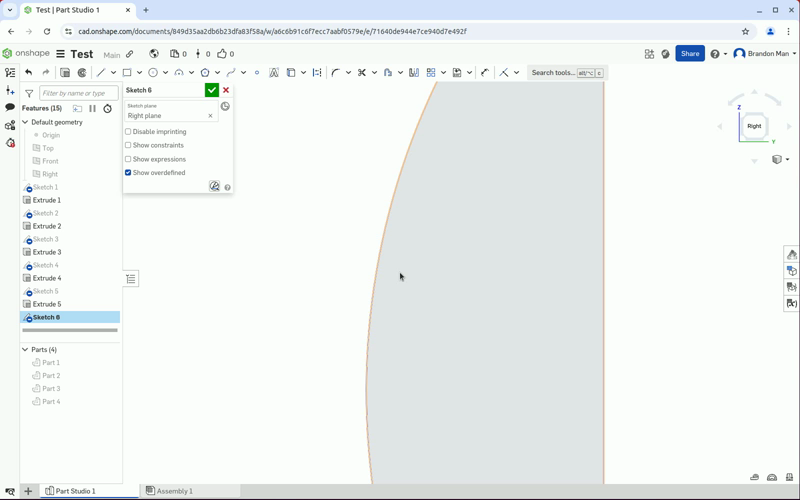
click(400, 272)
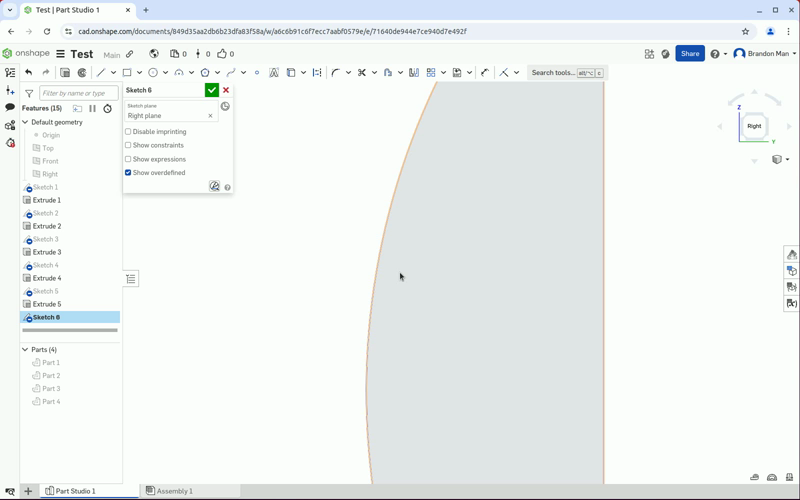
scroll(-6)
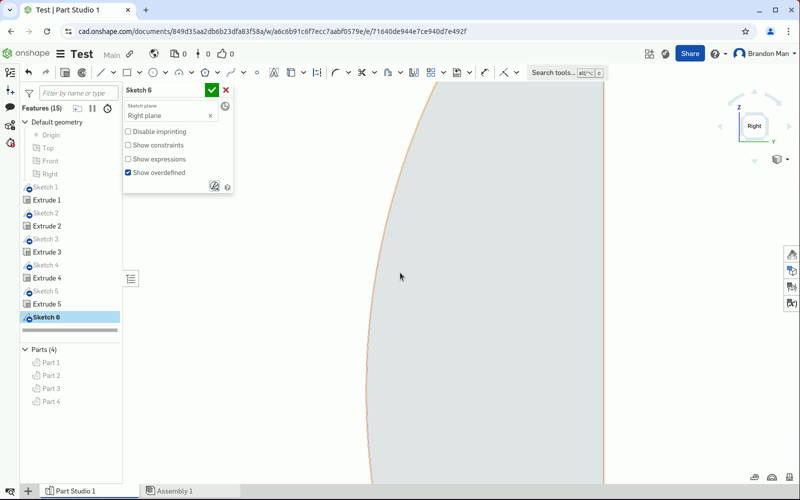
scroll(-6)
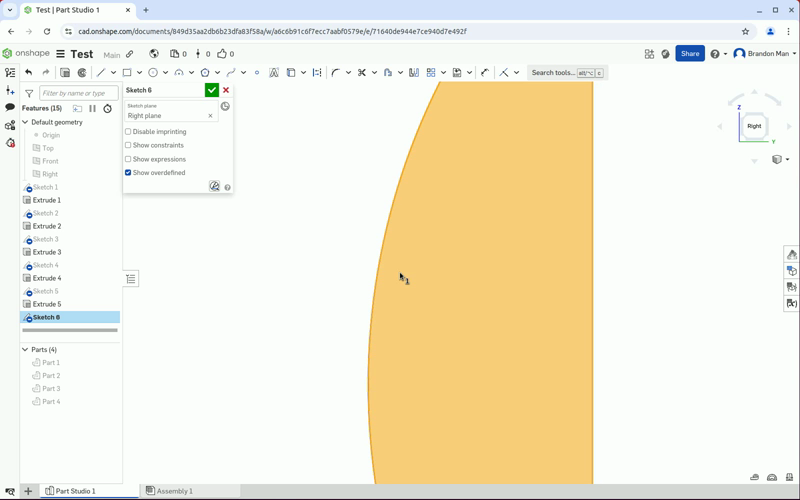
scroll(-6)
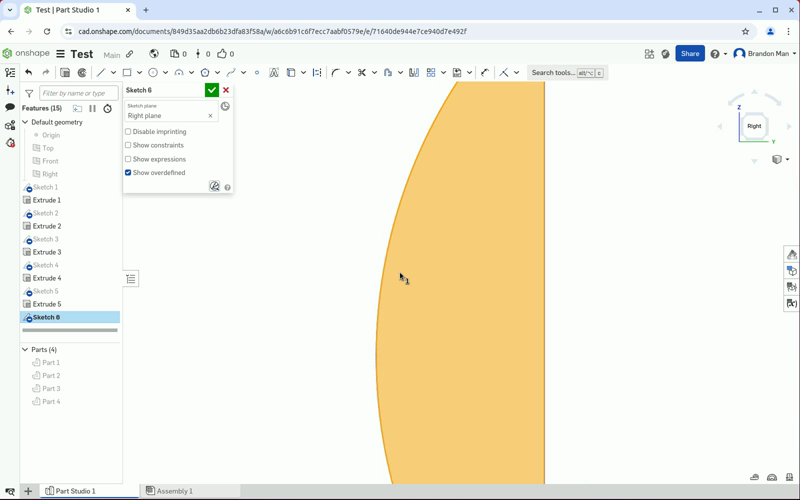
scroll(-6)
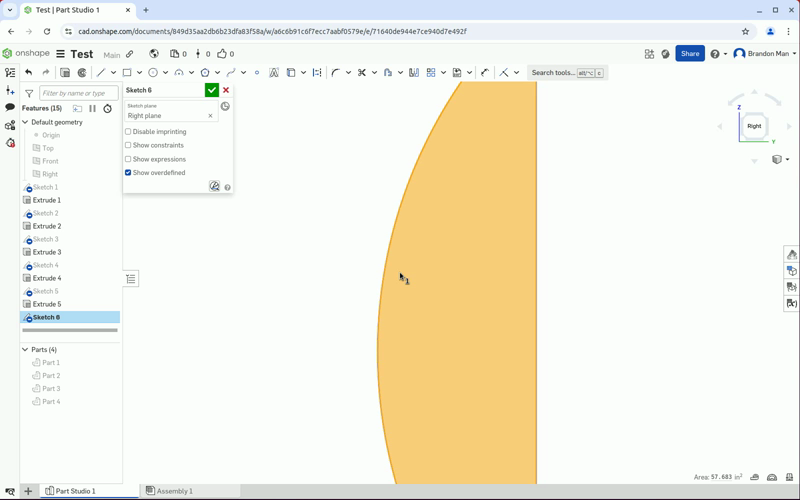
scroll(-6)
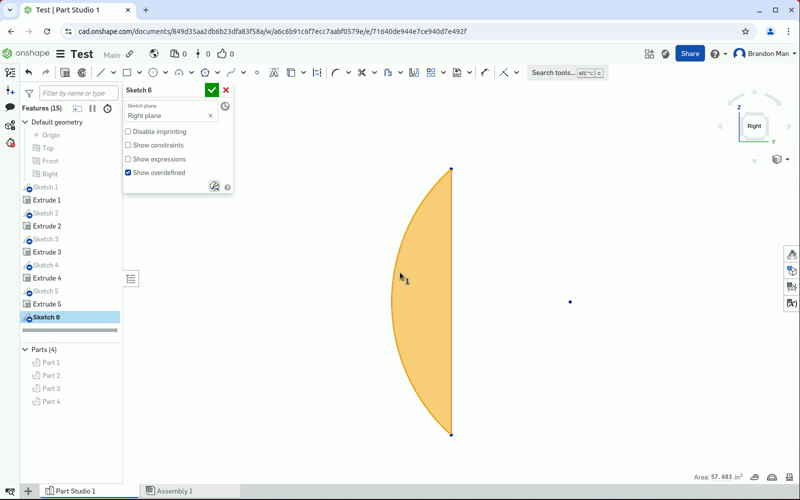
scroll(-6)
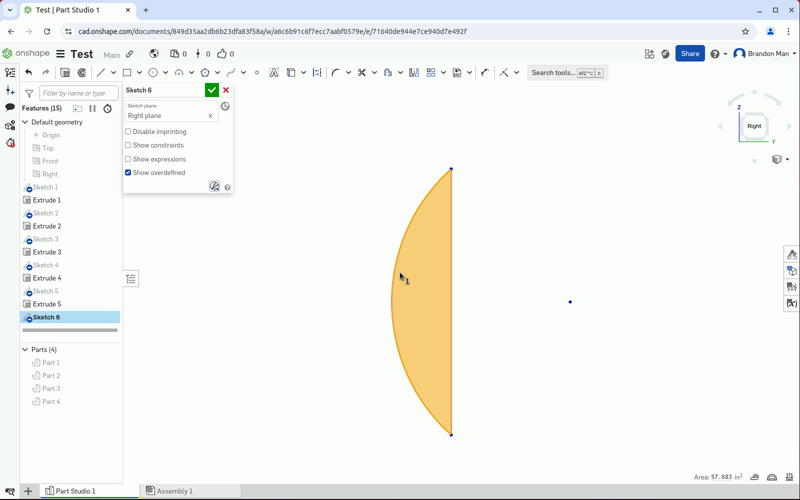
scroll(-6)
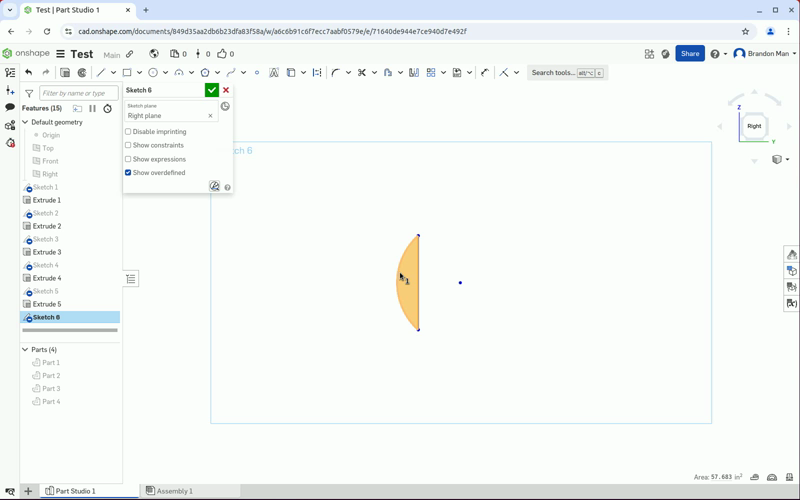
mouse_move(73, 352)
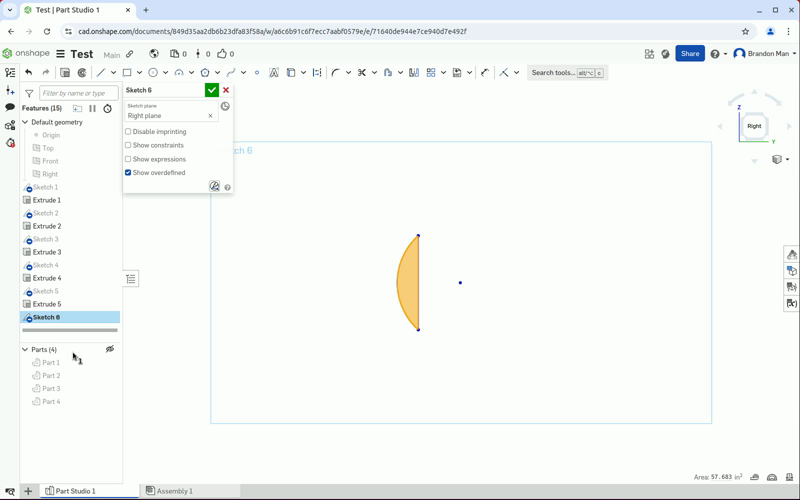
key(shift+y)
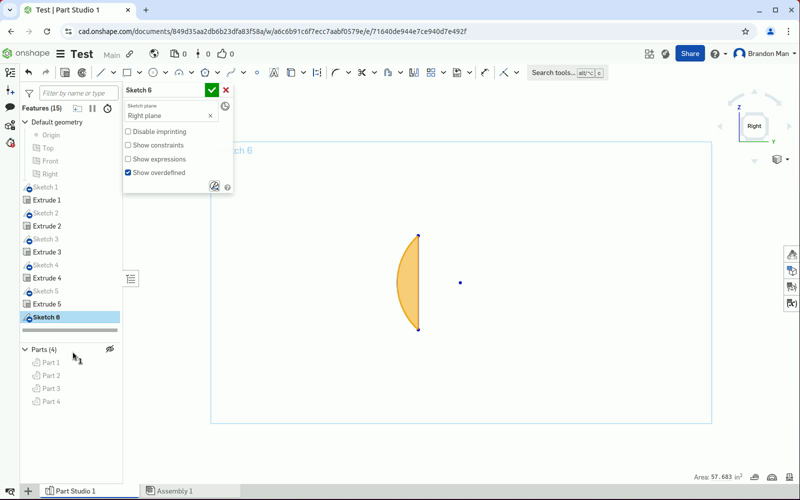
key(shift+e)
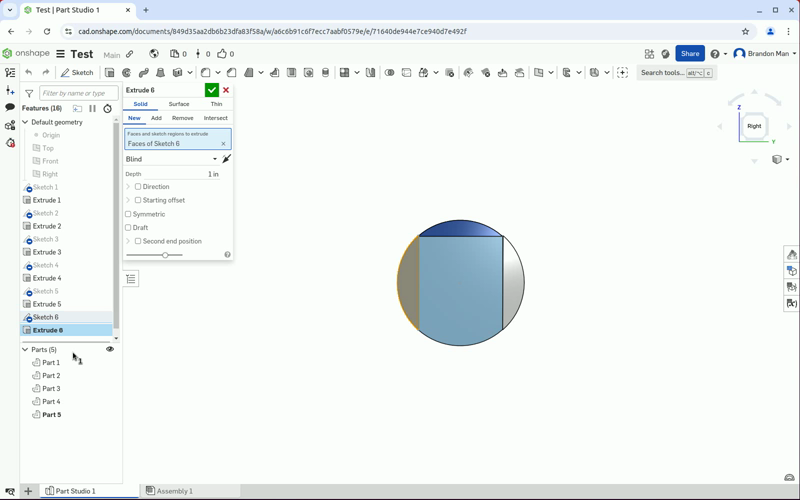
mouse_move(143, 106)
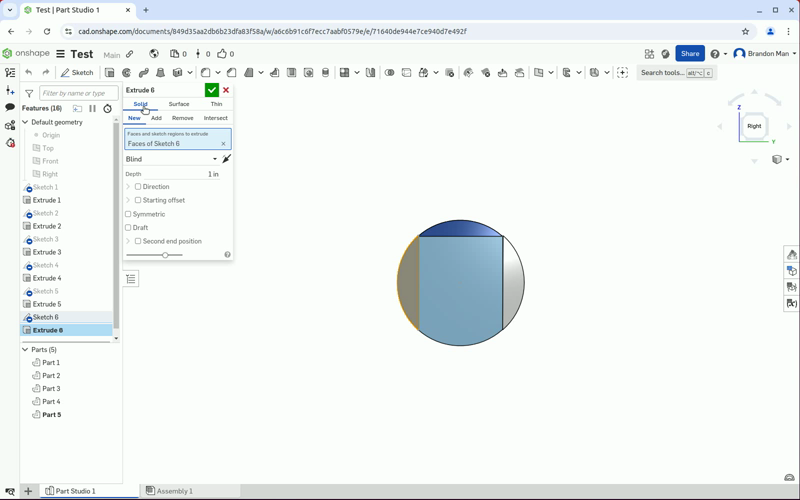
click(143, 106)
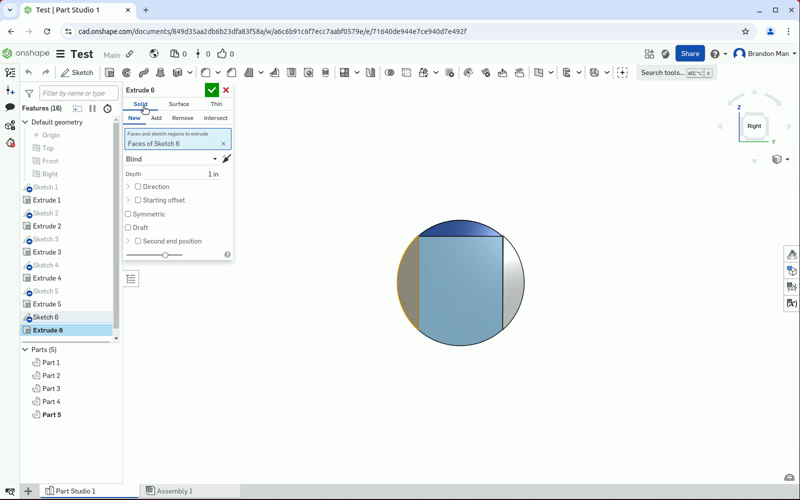
mouse_move(137, 120)
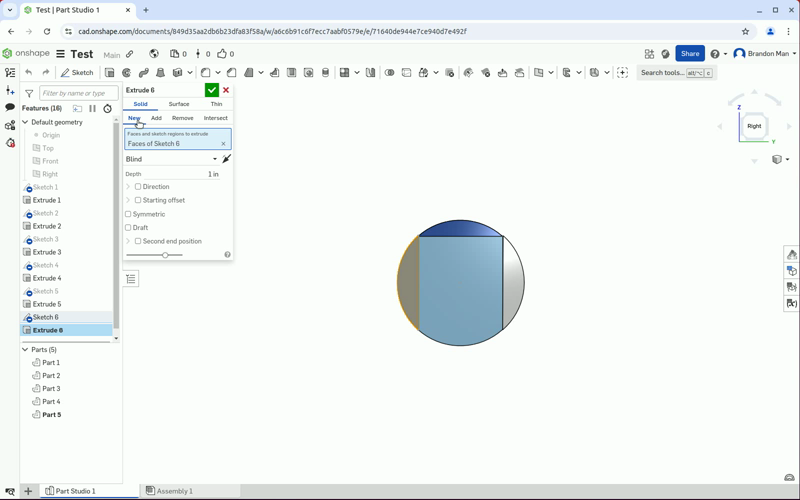
click(137, 120)
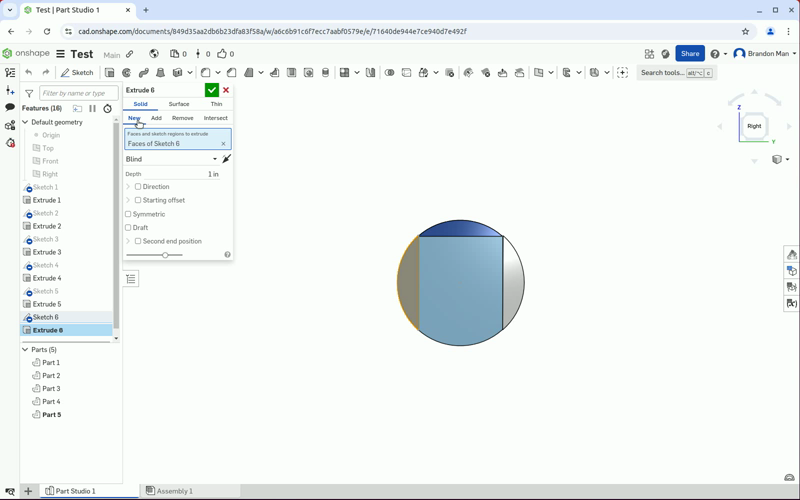
key(tab, 4)
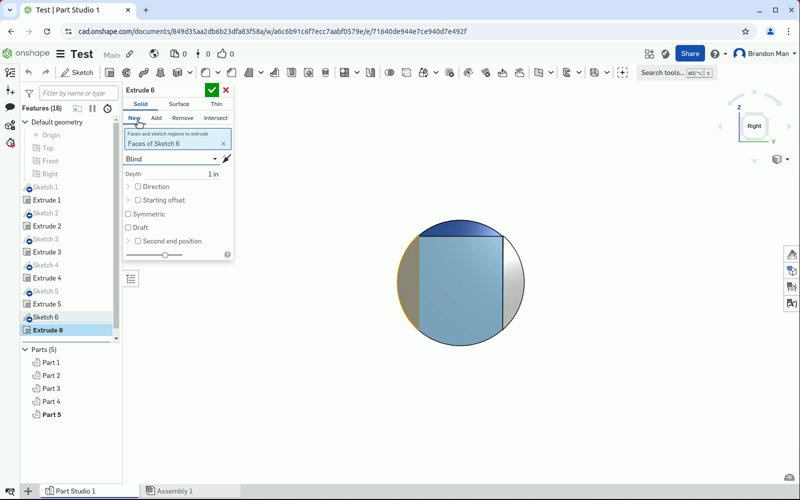
text(18.535)
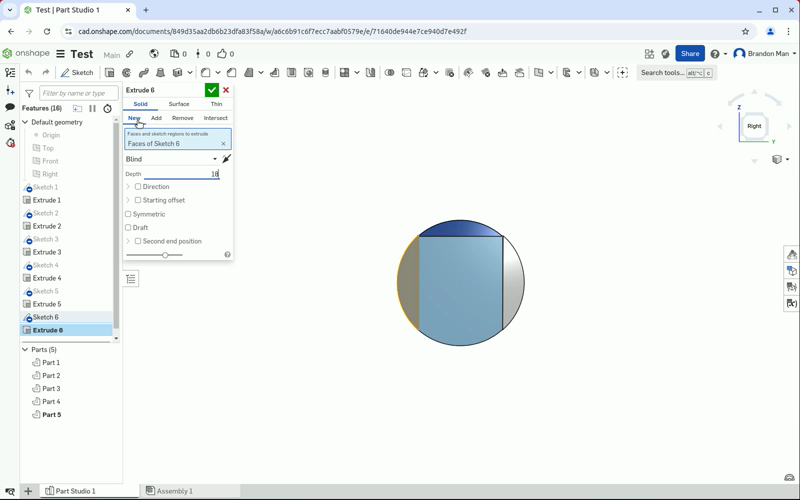
key(enter)
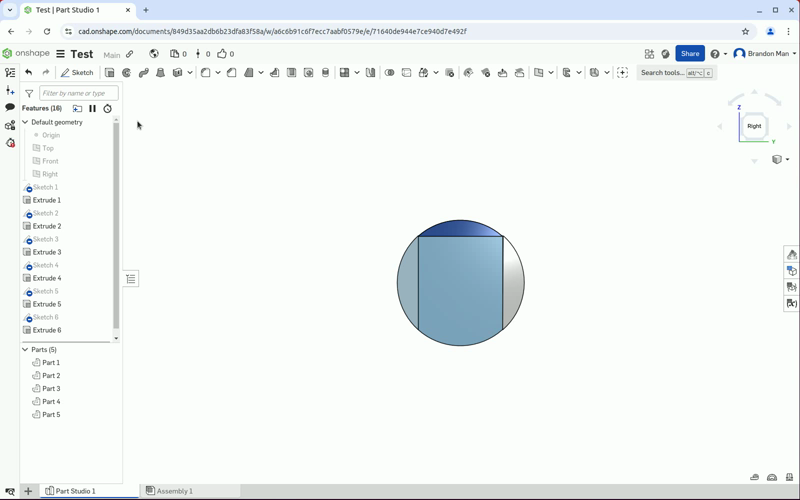
key(shift+h)
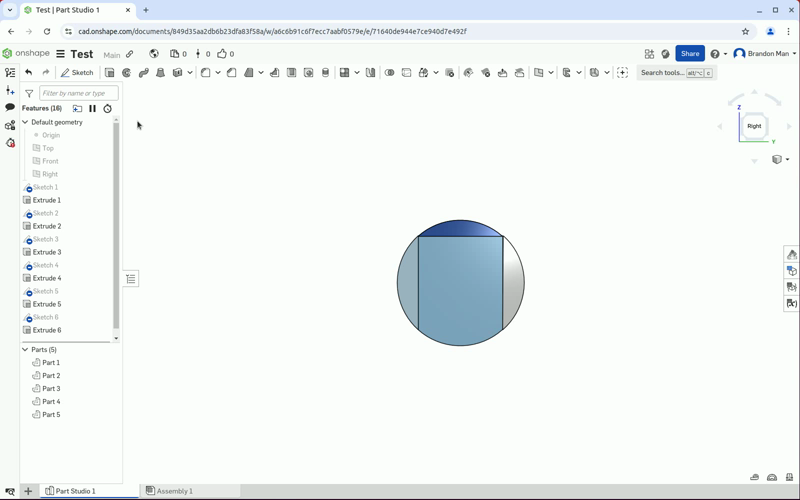
key(shift+h)
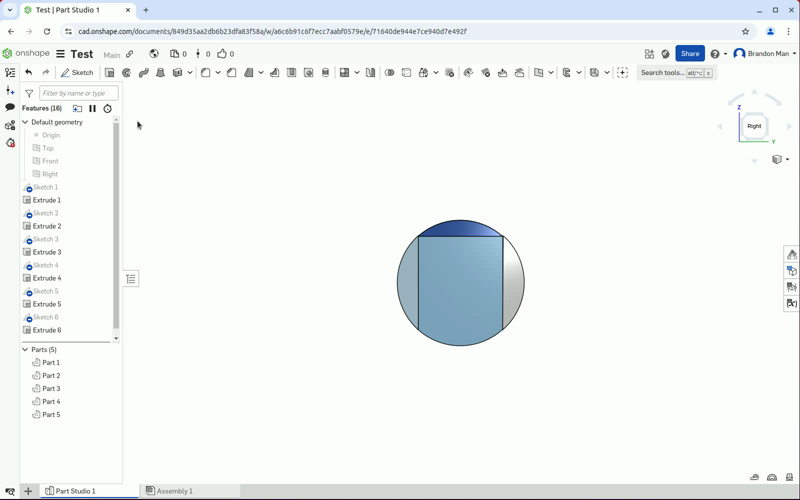
mouse_move(69, 189)
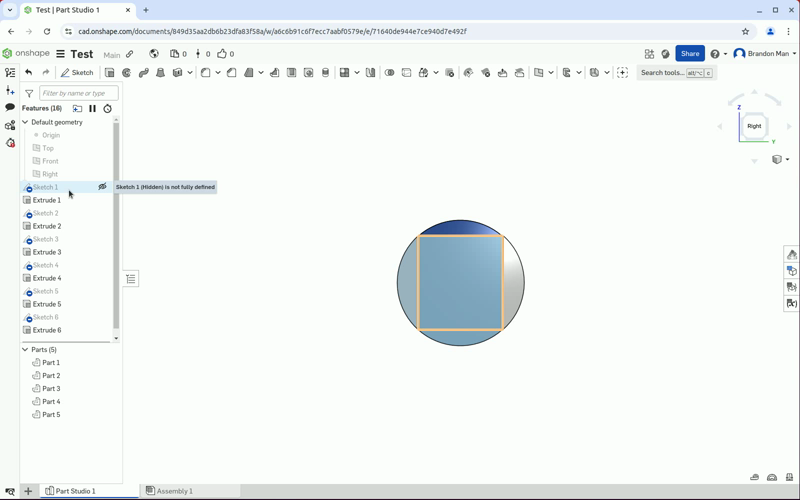
click(69, 189)
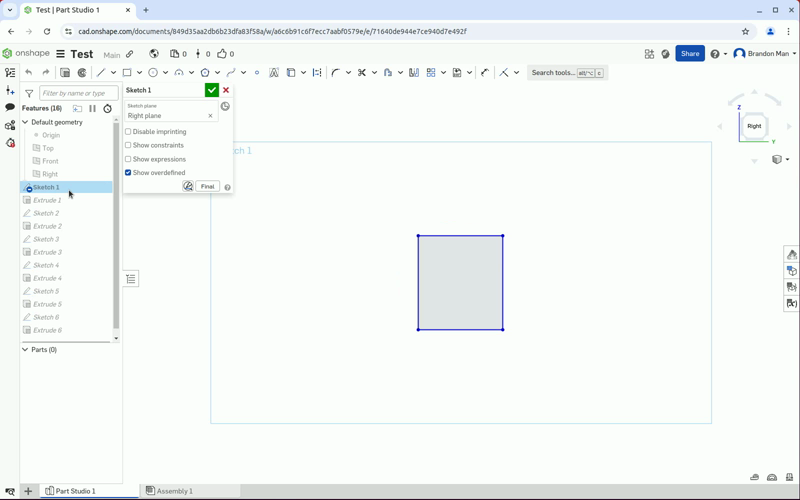
mouse_move(229, 92)
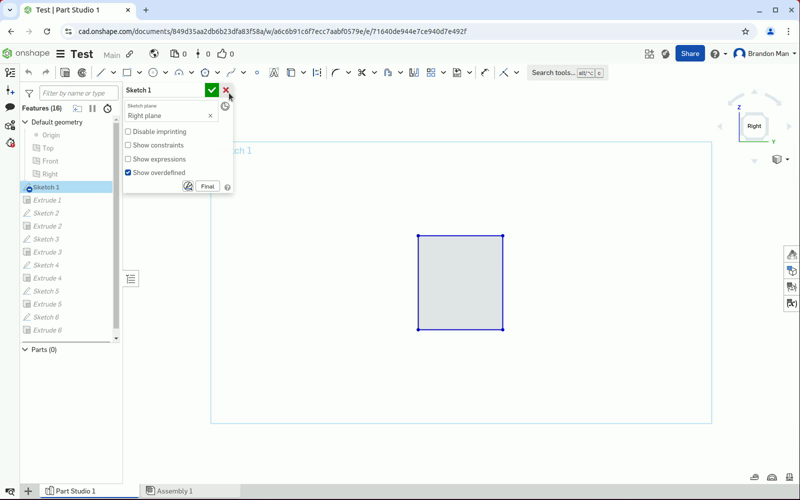
click(229, 92)
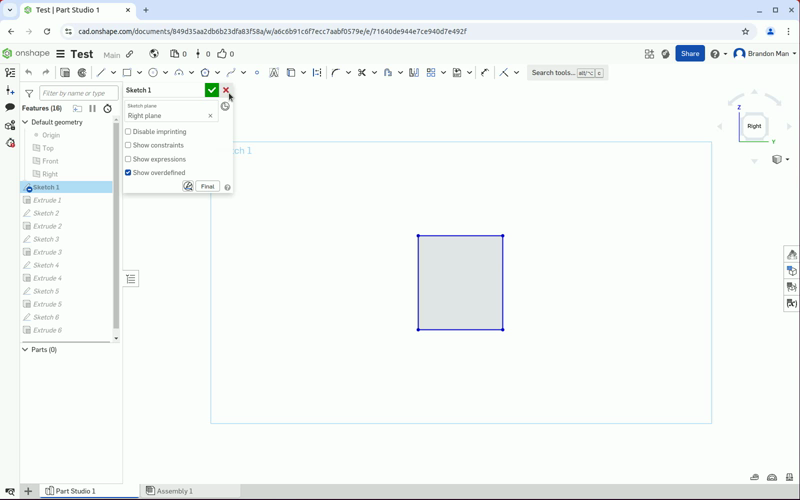
key(shift+s)
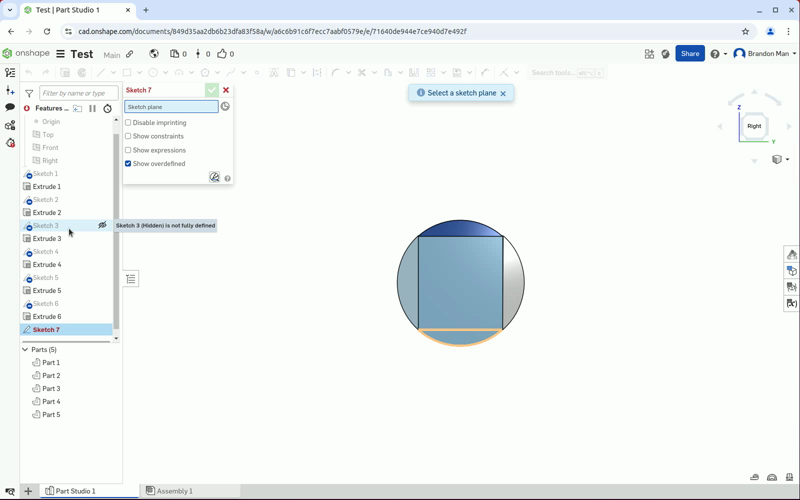
scroll(3)
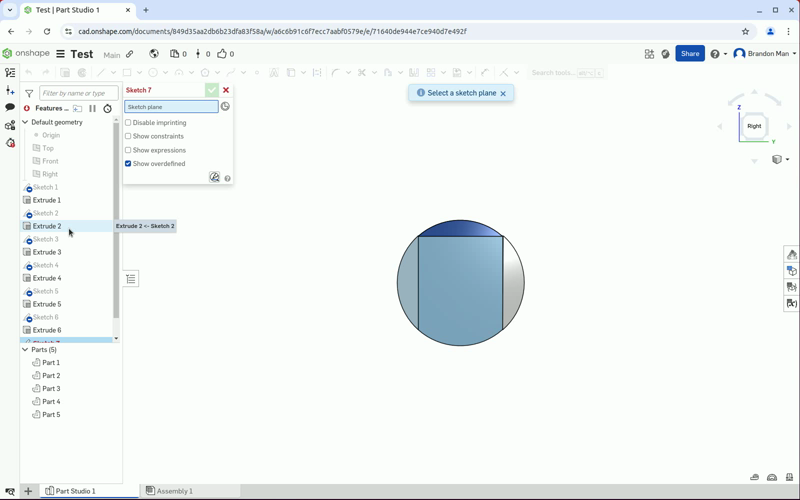
mouse_move(69, 176)
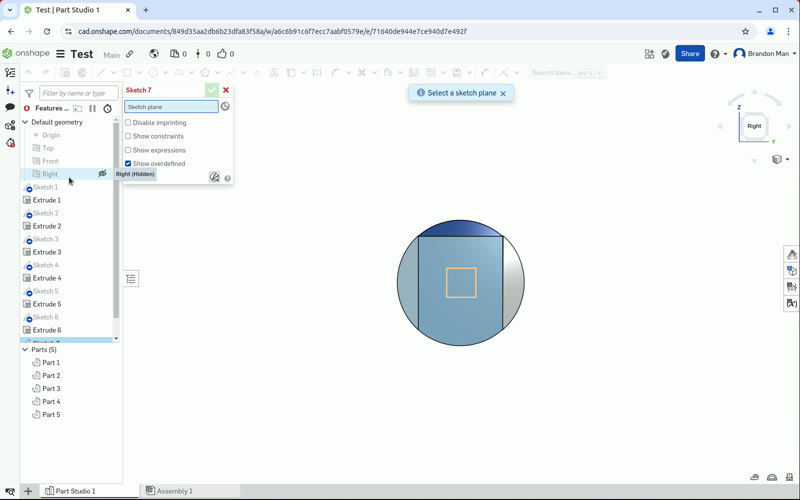
click(69, 176)
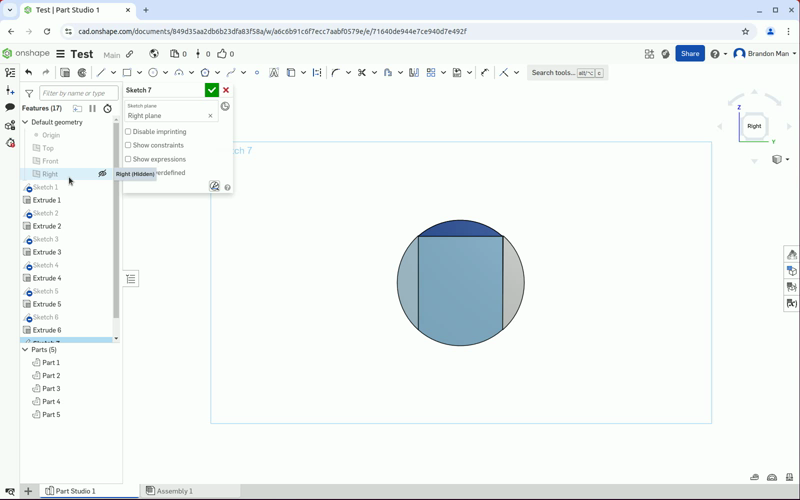
mouse_move(73, 352)
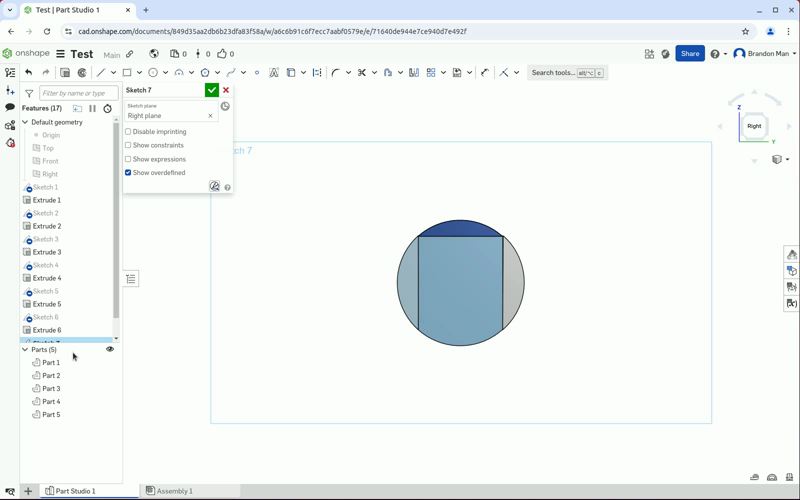
key(y)
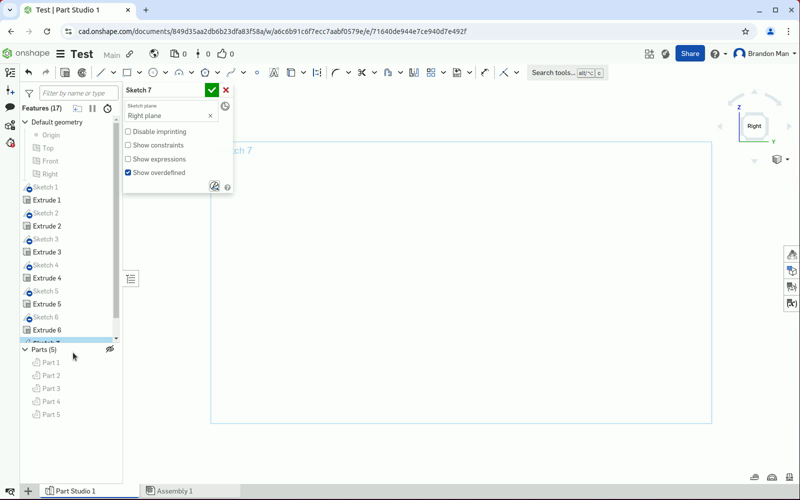
key(l)
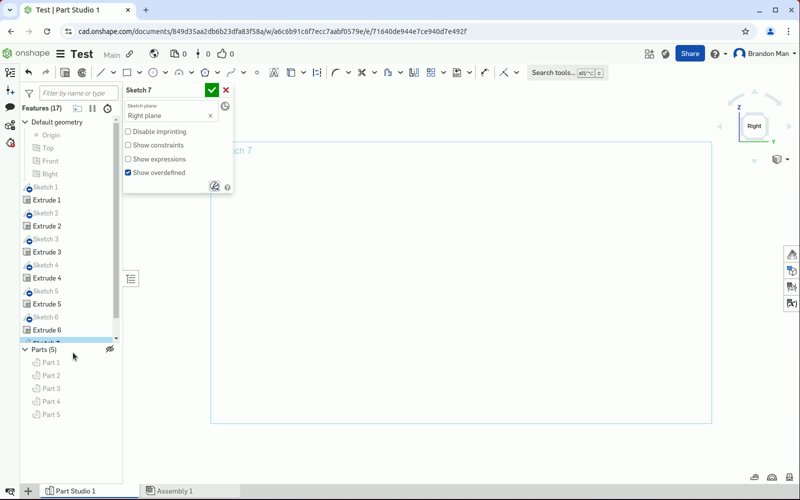
key_down(shift)
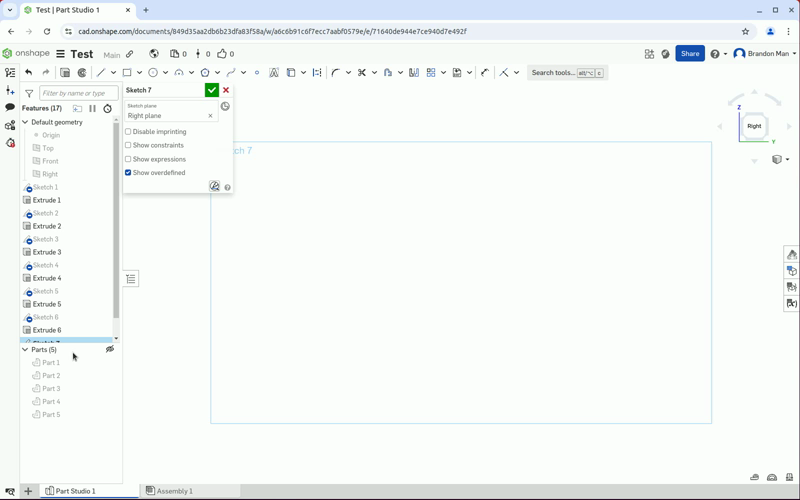
mouse_move(418, 329)
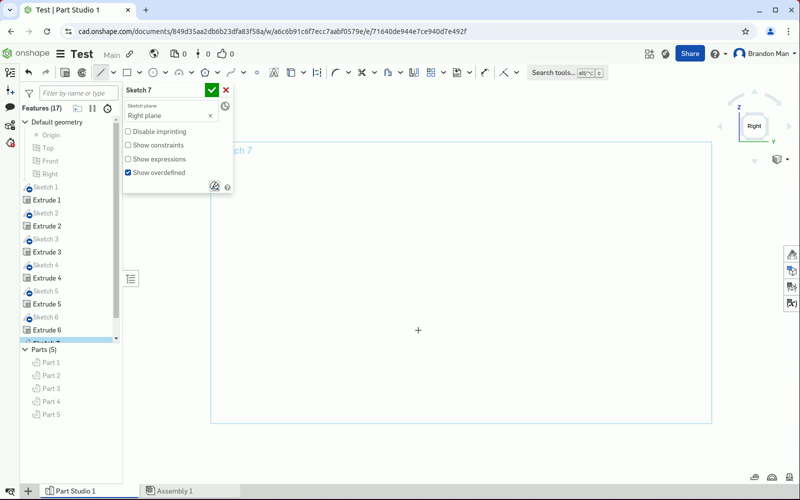
click(418, 329)
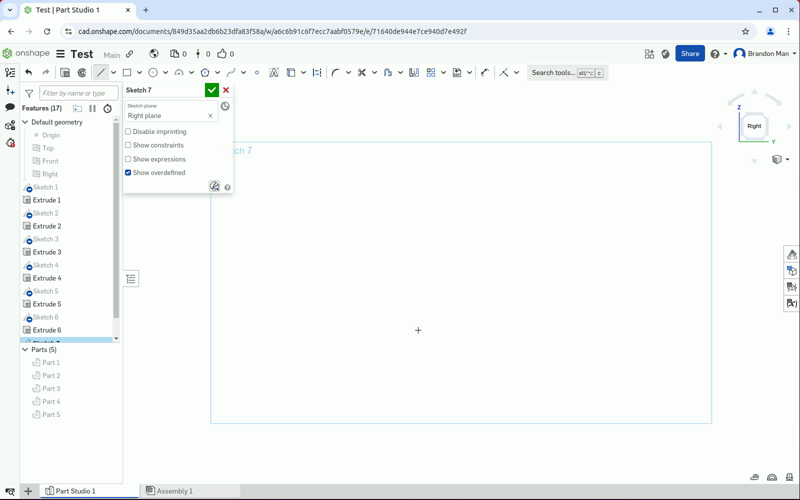
key_up(shift)
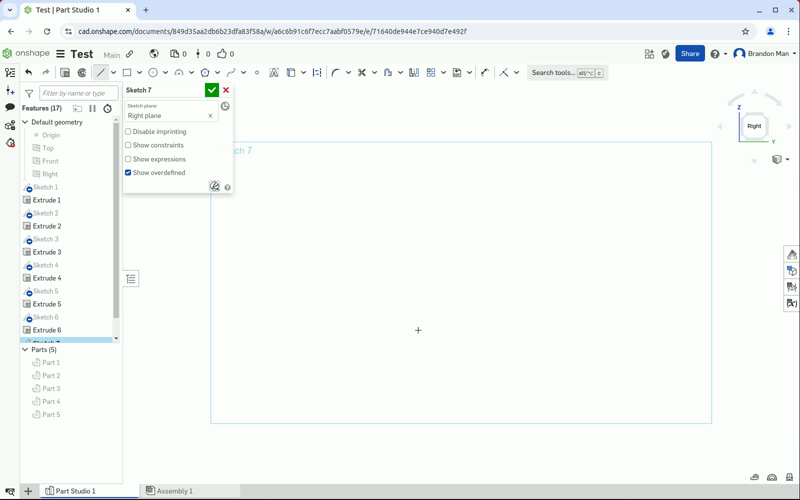
key_down(shift)
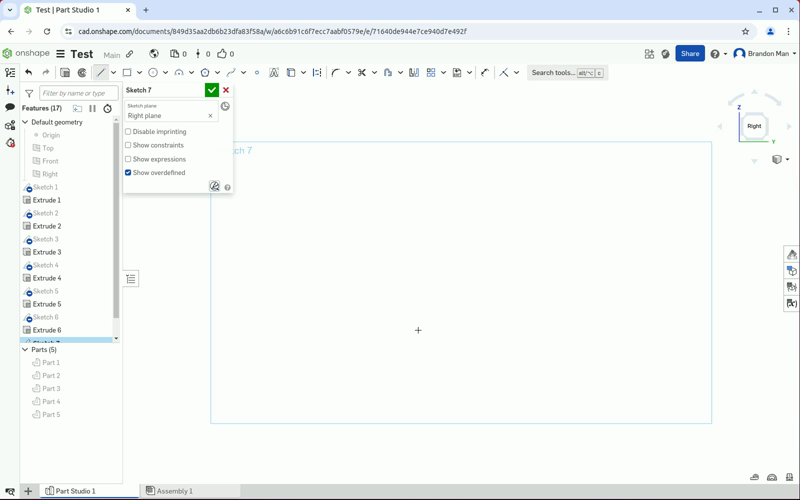
mouse_move(502, 329)
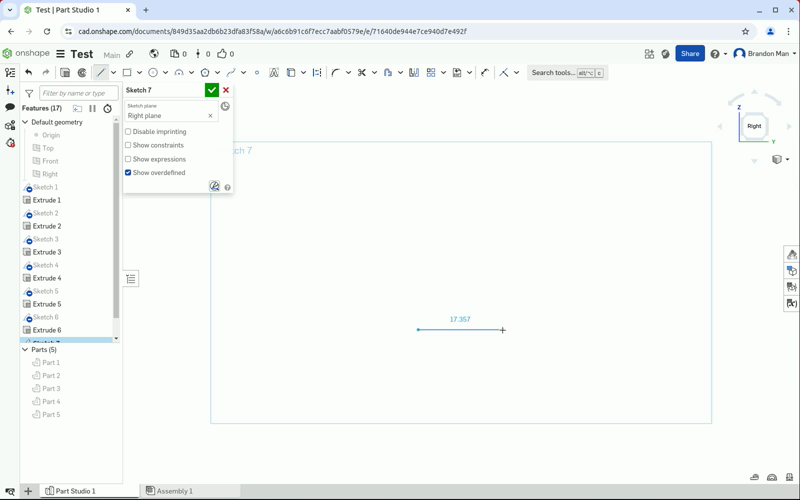
click(502, 329)
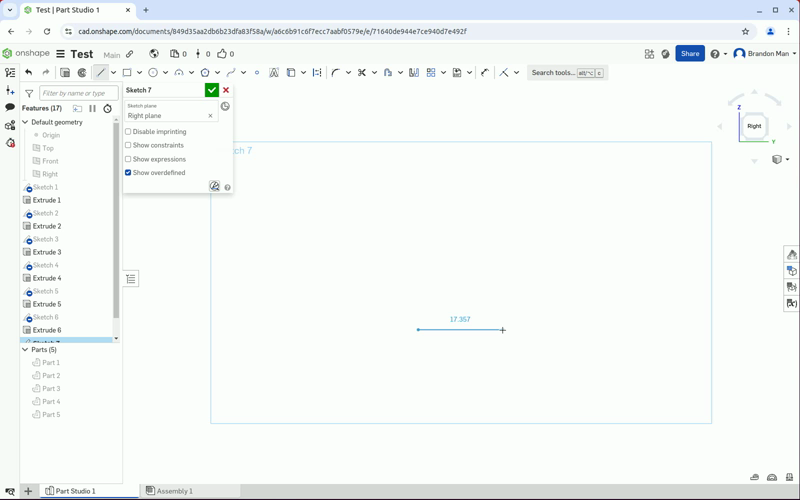
key_up(shift)
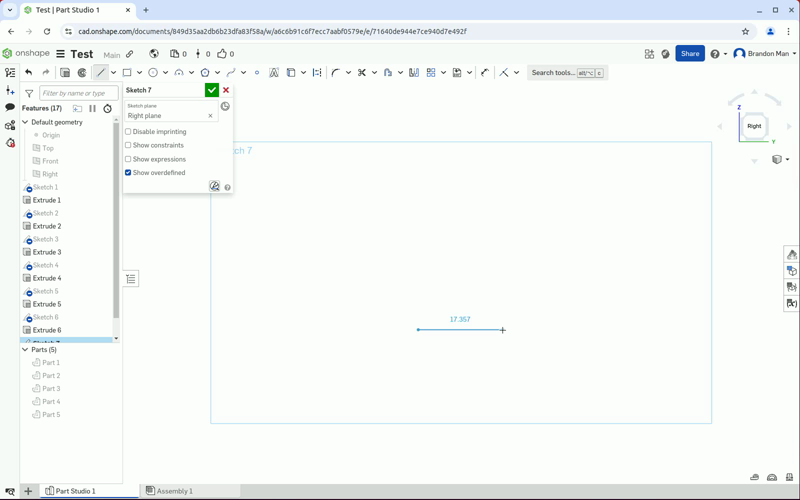
key_down(shift)
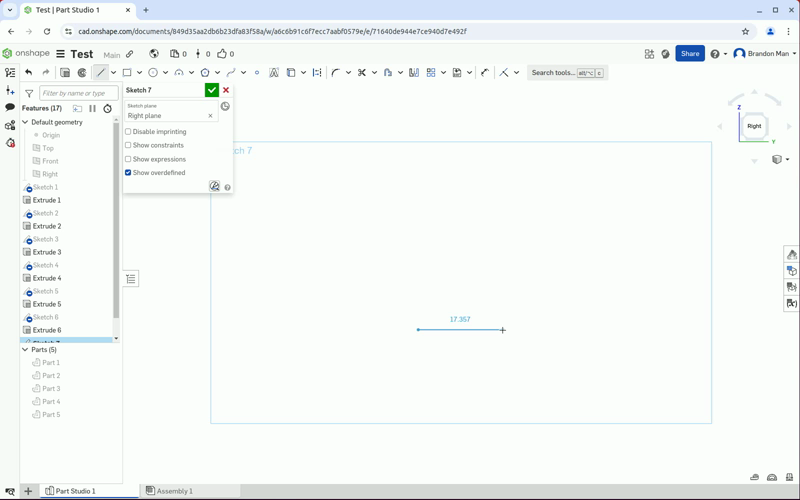
mouse_move(502, 235)
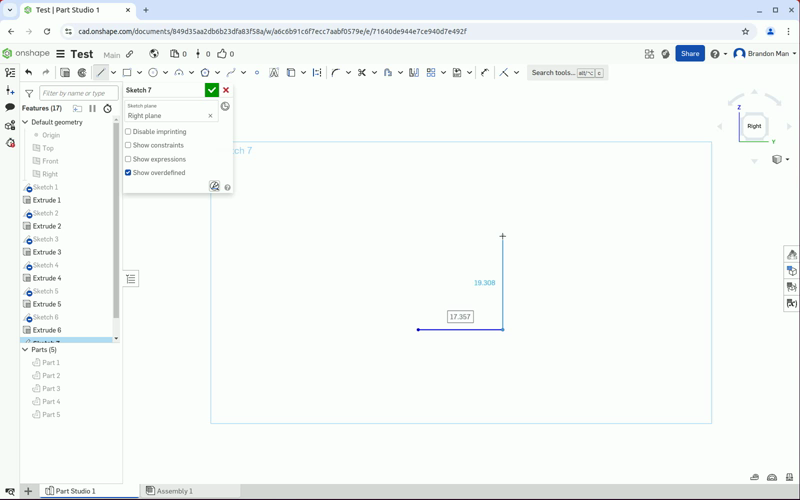
click(502, 235)
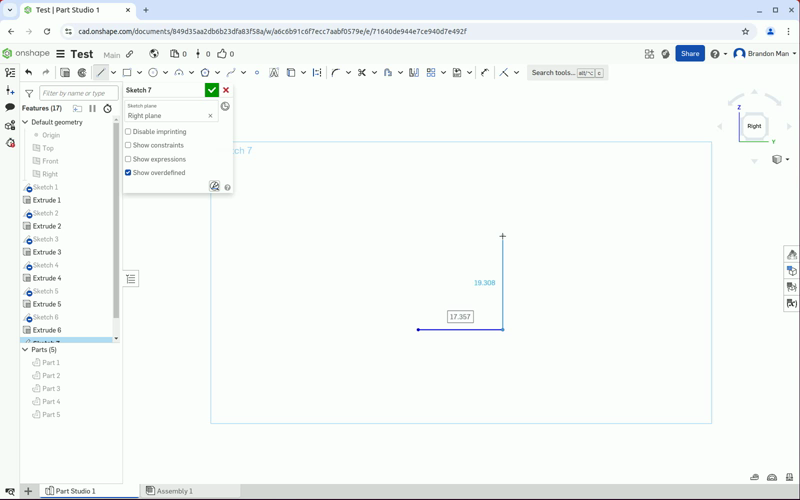
key_up(shift)
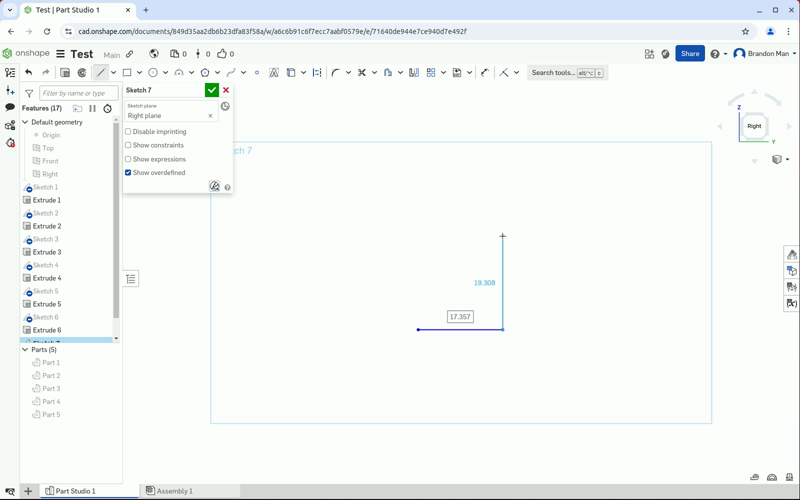
key_down(shift)
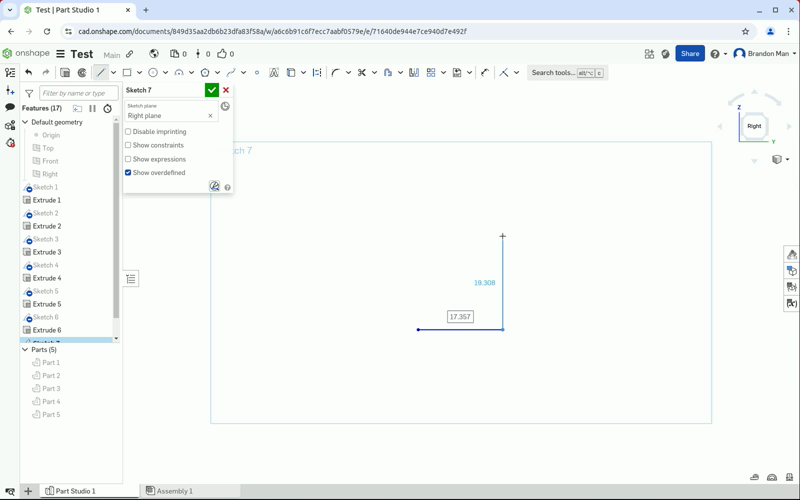
mouse_move(418, 235)
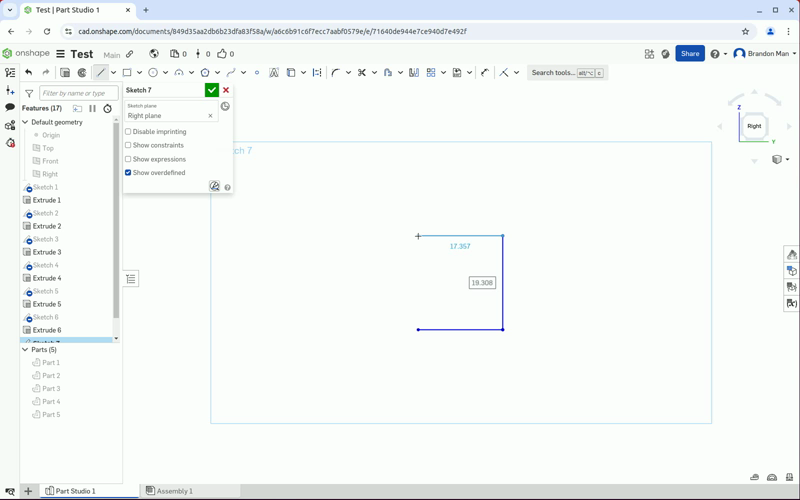
click(418, 235)
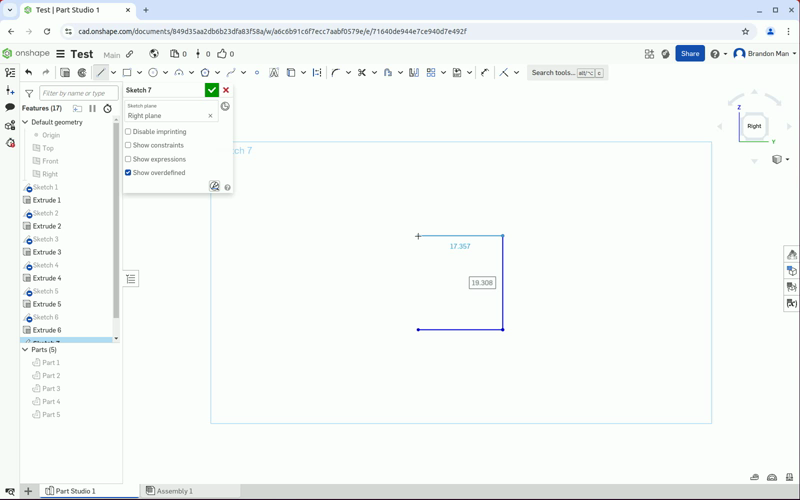
key_up(shift)
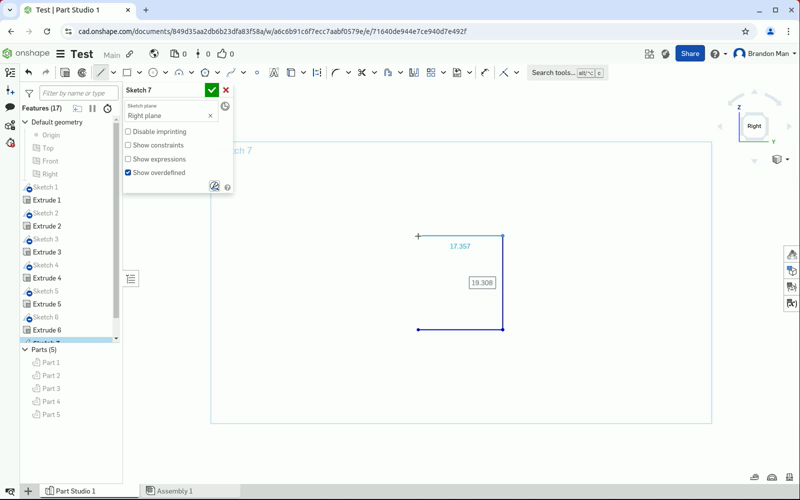
key_down(shift)
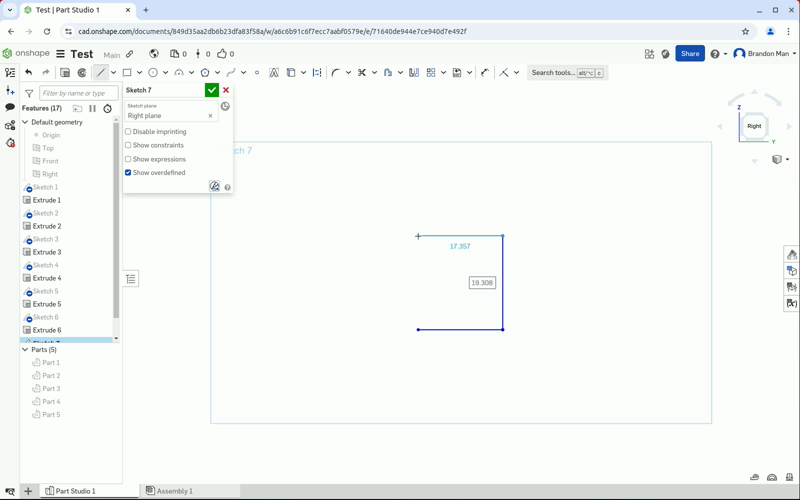
mouse_move(418, 329)
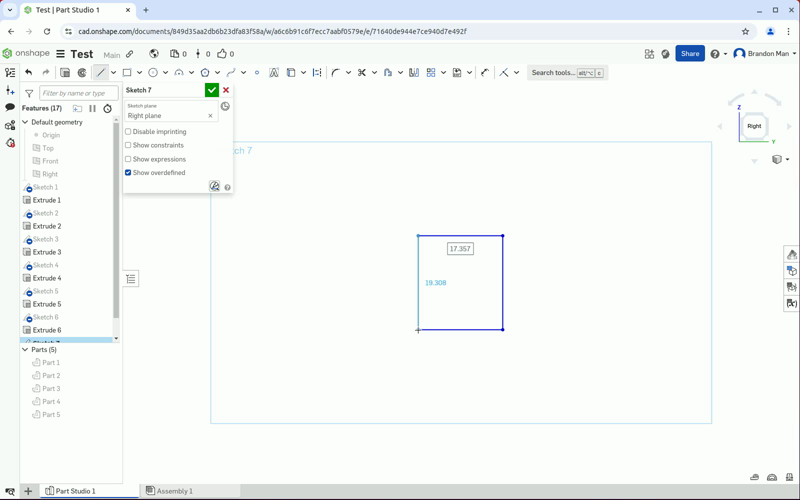
key_up(shift)
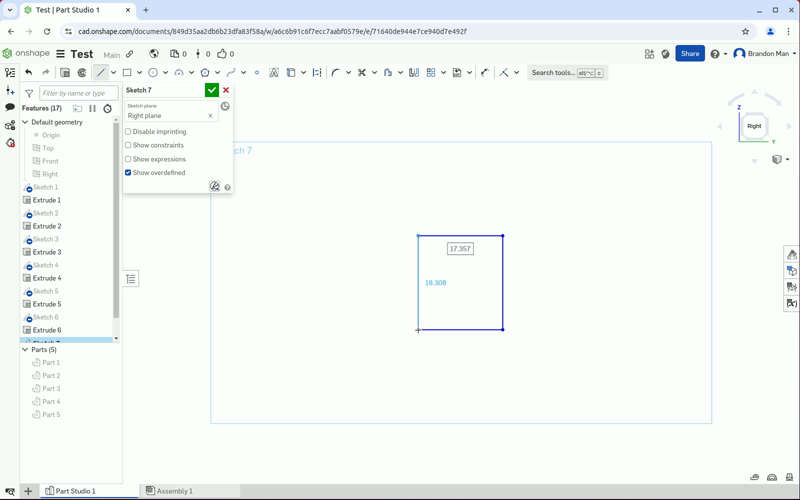
click(418, 329)
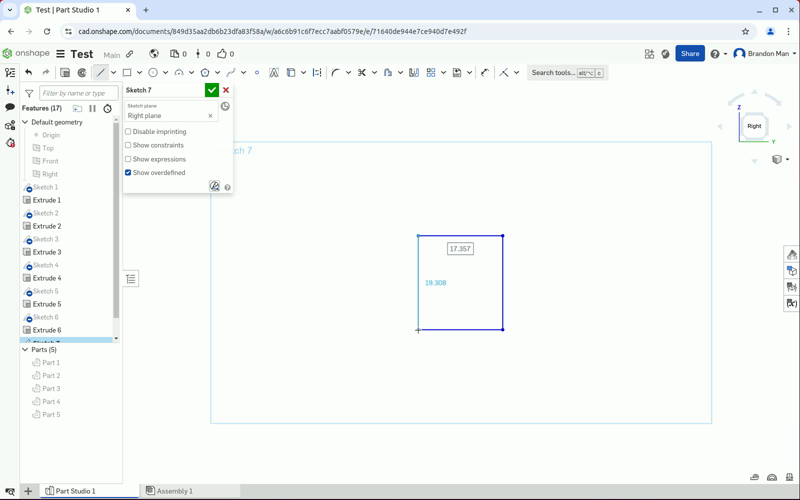
key(esc)
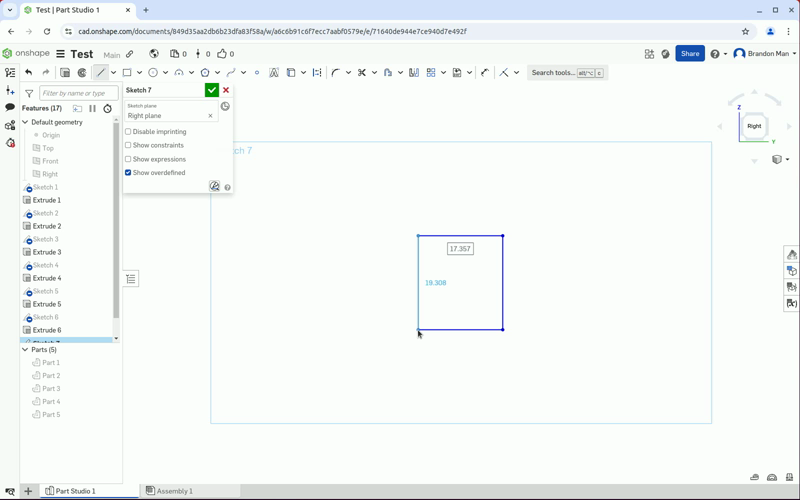
mouse_move(443, 287)
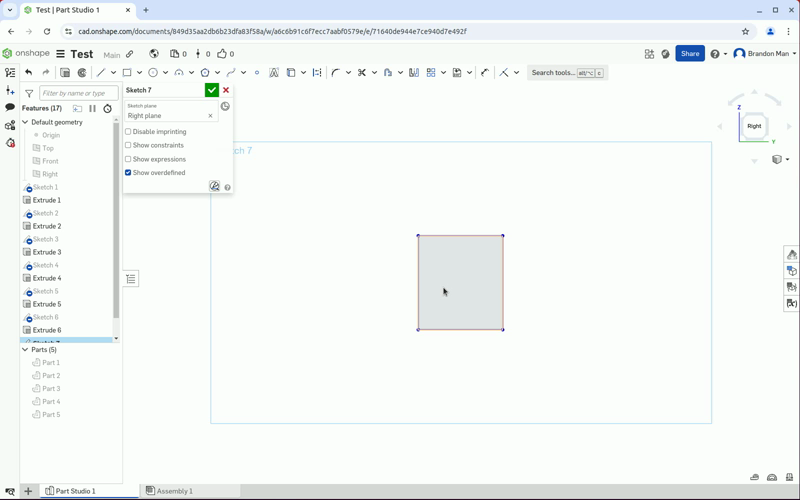
click(443, 287)
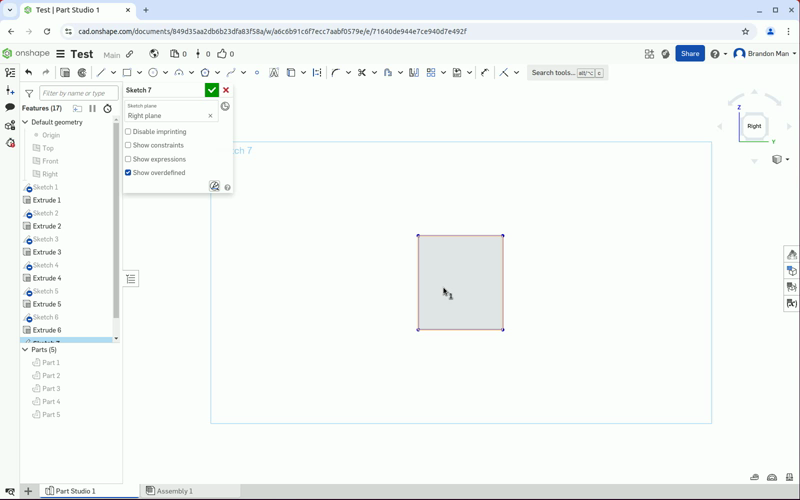
mouse_move(73, 352)
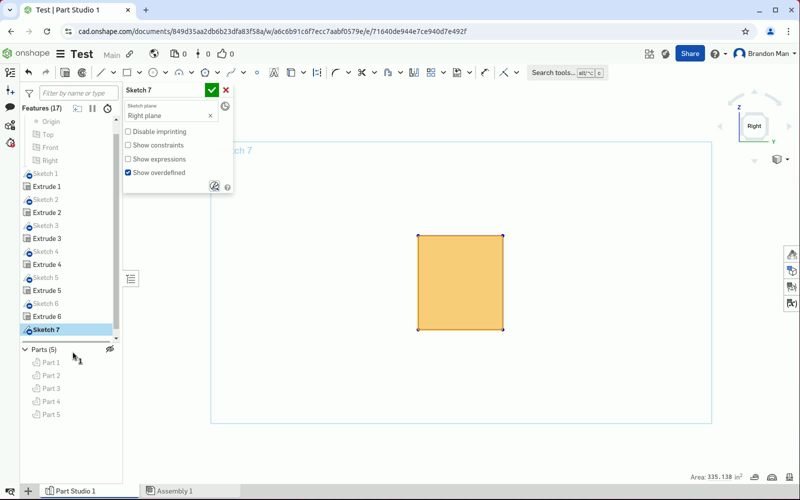
key(shift+y)
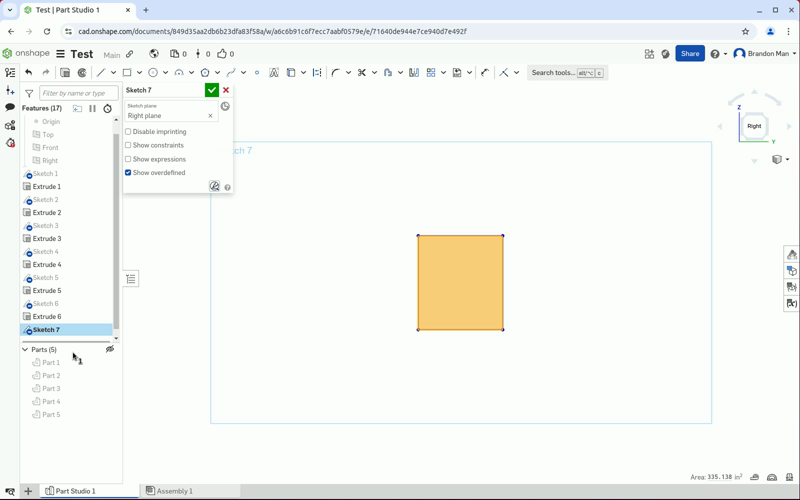
key(shift+e)
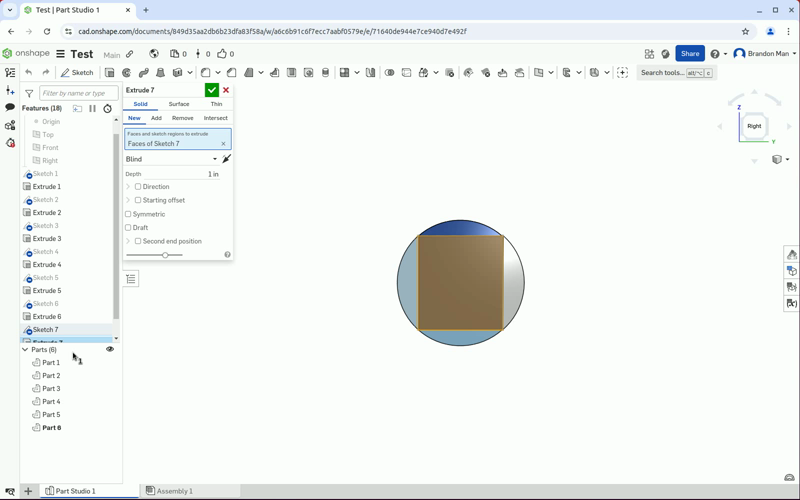
mouse_move(143, 106)
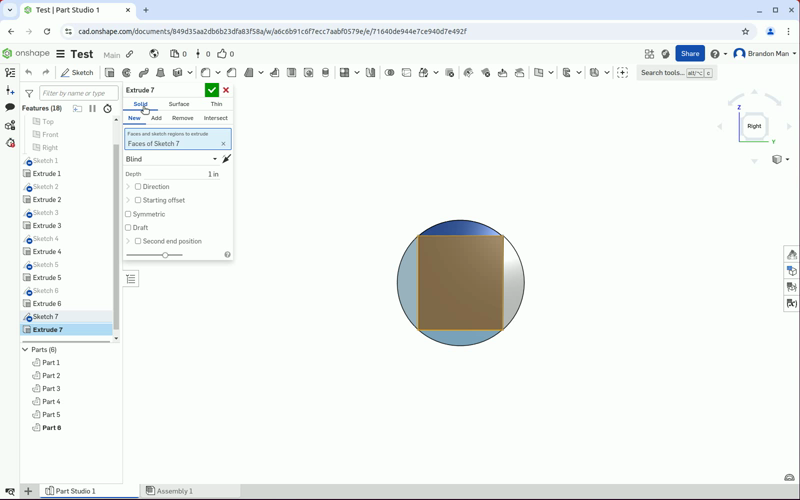
click(143, 106)
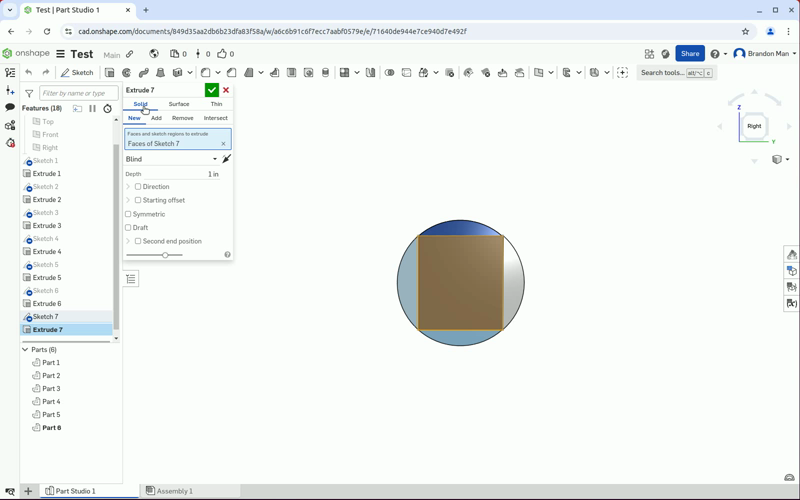
mouse_move(137, 120)
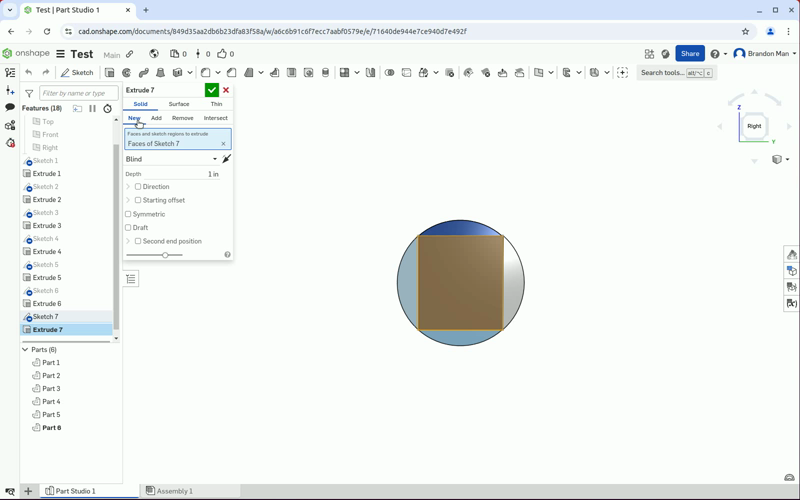
click(137, 120)
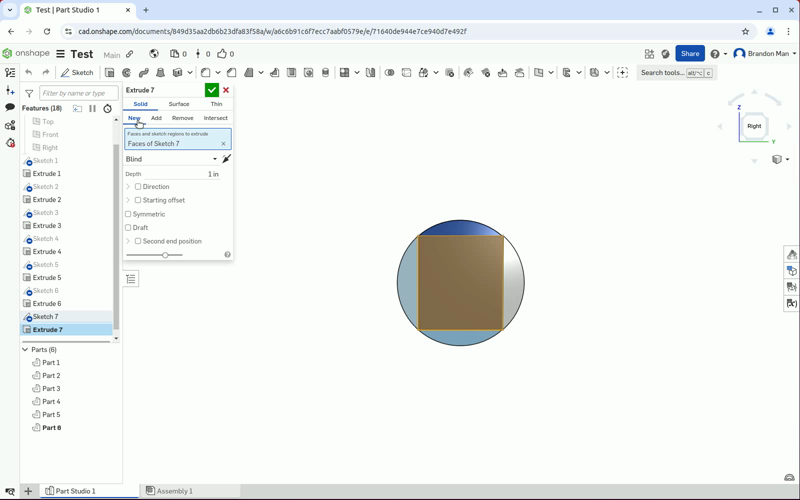
key(tab, 4)
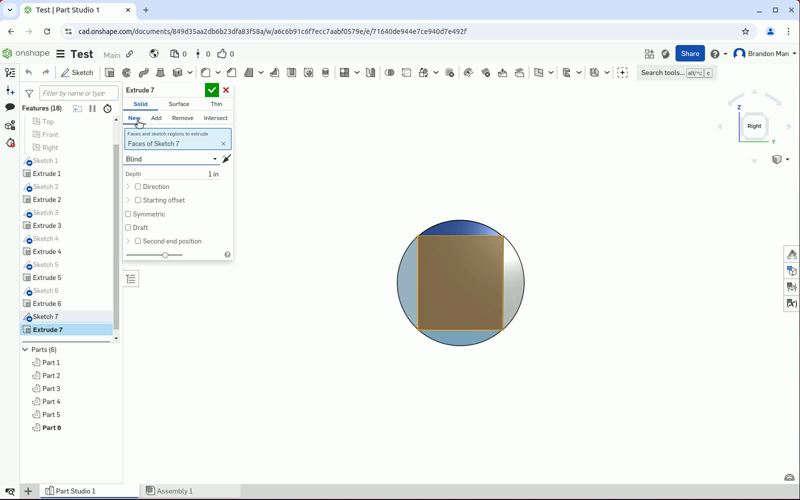
text(18.535)
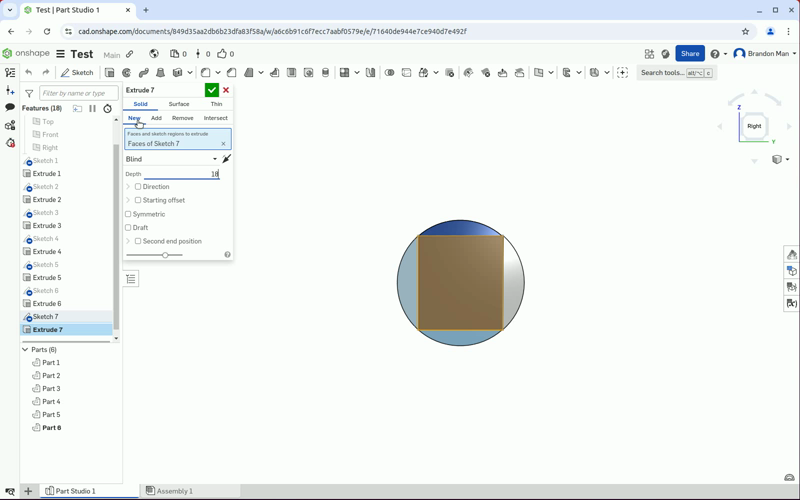
key(enter)
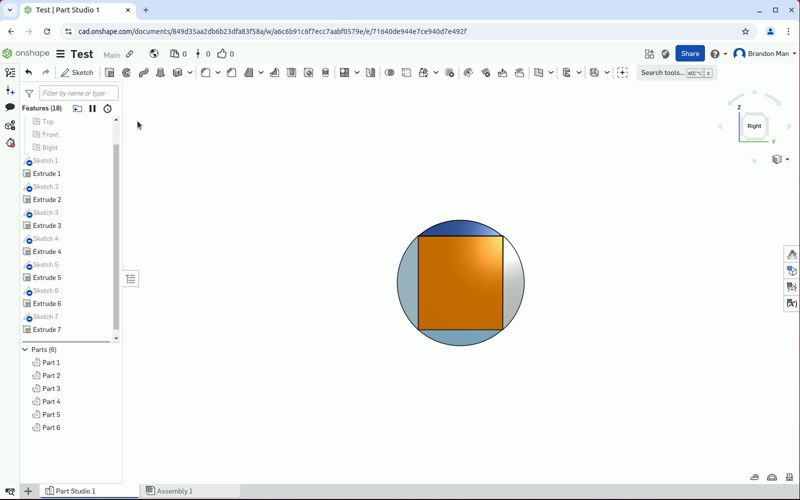
key(shift+h)
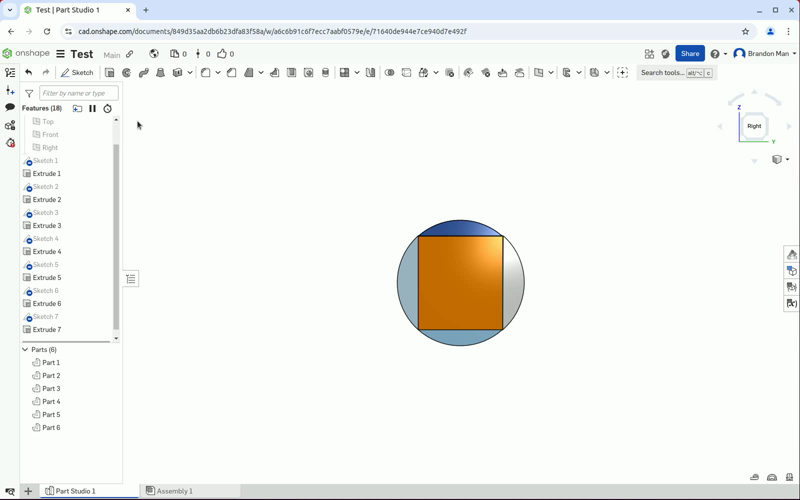
key(shift+h)
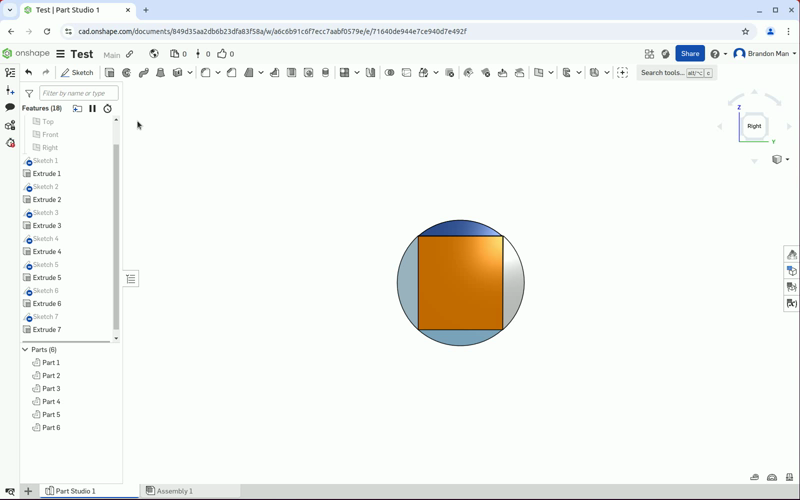
mouse_move(69, 163)
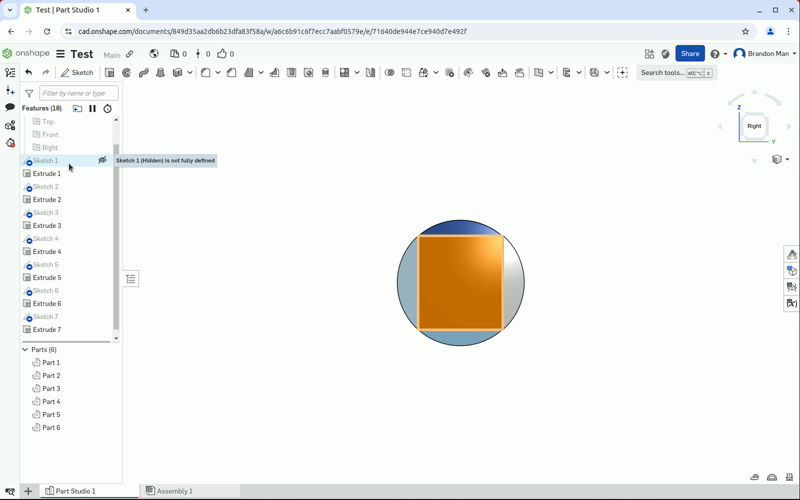
click(69, 163)
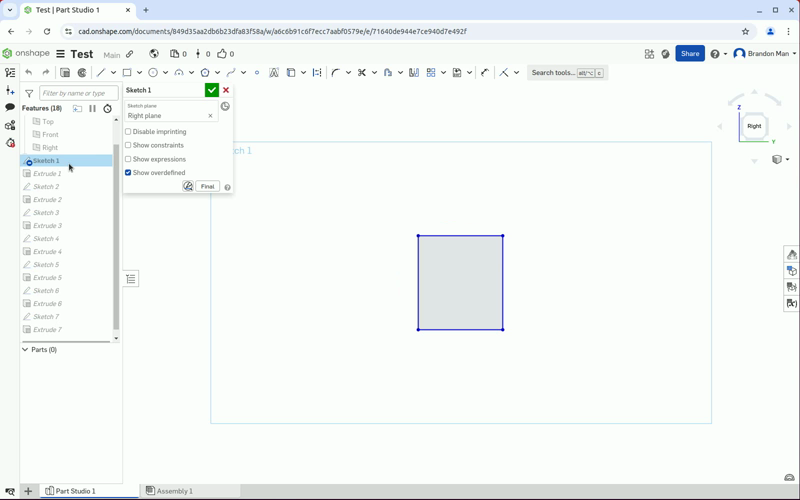
mouse_move(229, 92)
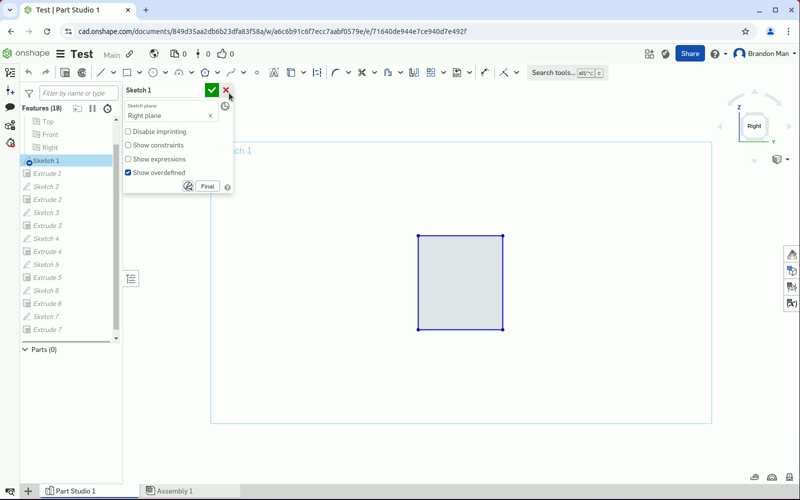
click(229, 92)
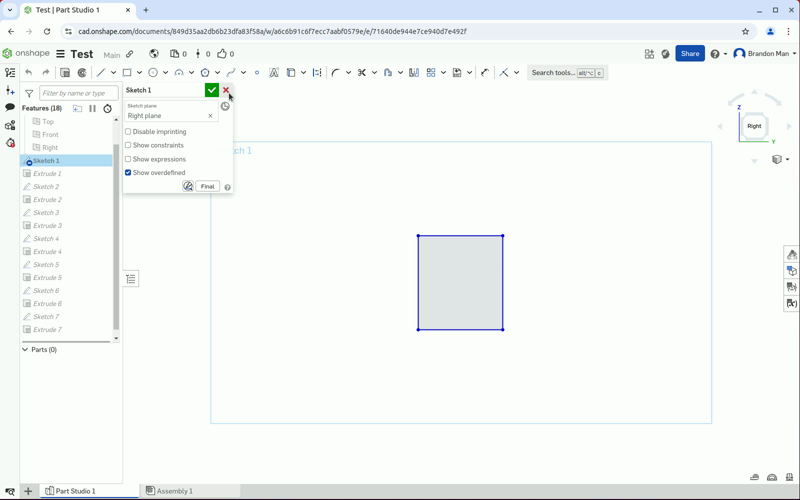
key(shift+s)
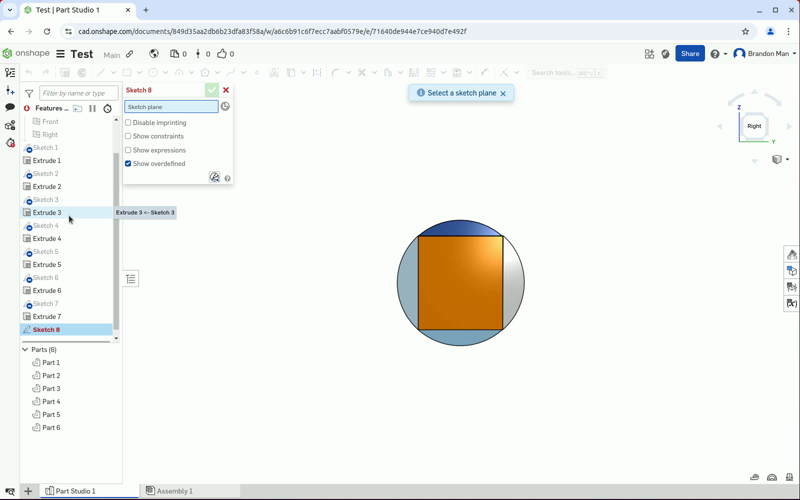
scroll(3)
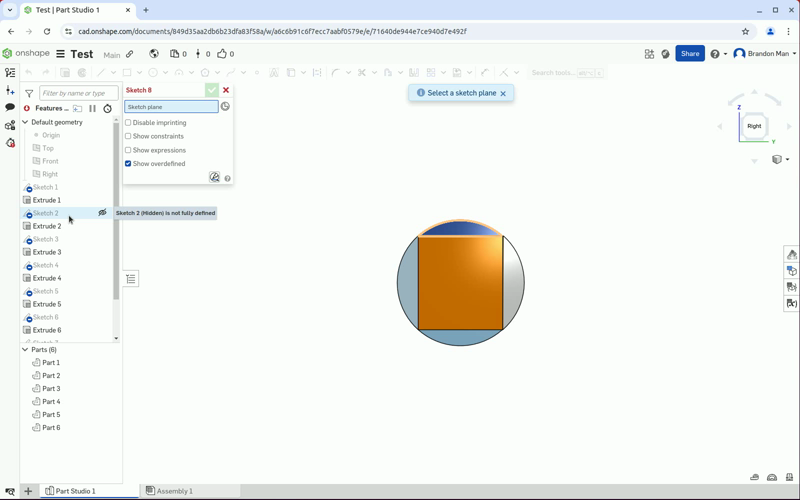
mouse_move(69, 176)
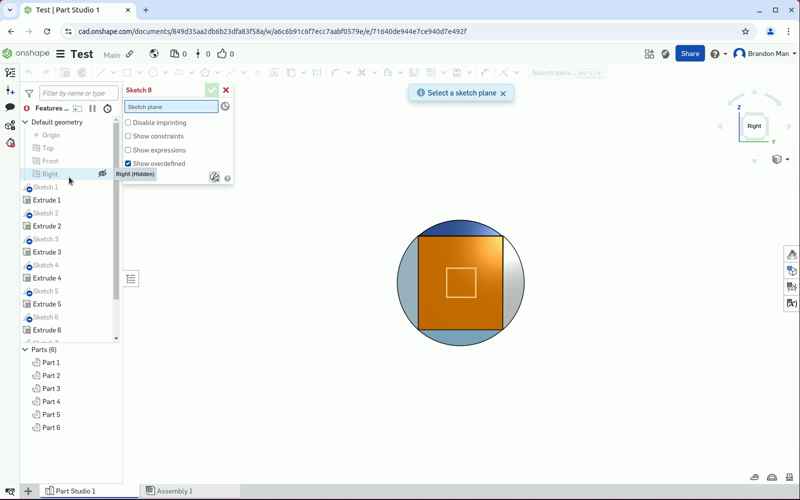
click(69, 176)
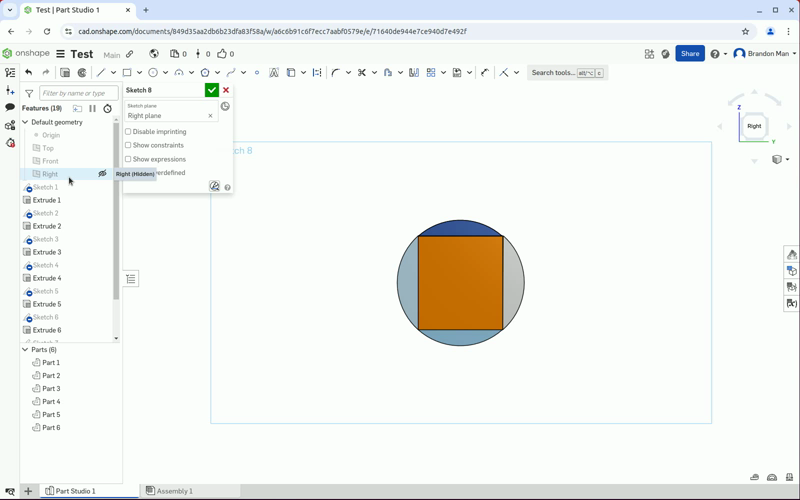
mouse_move(73, 352)
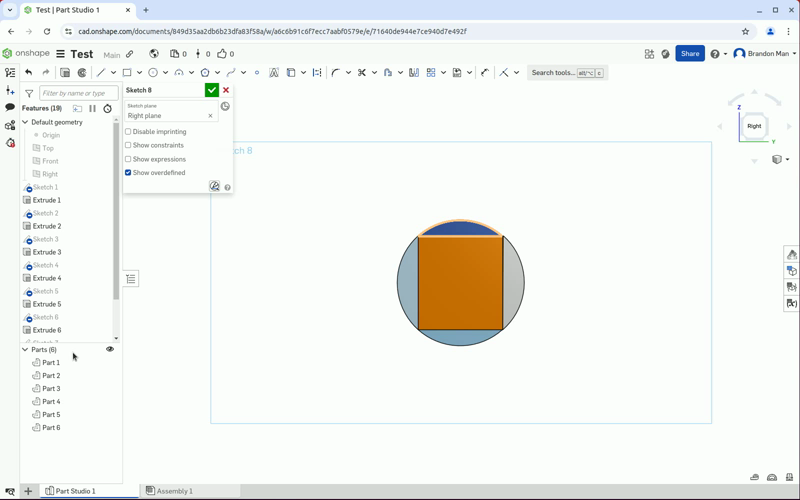
key(y)
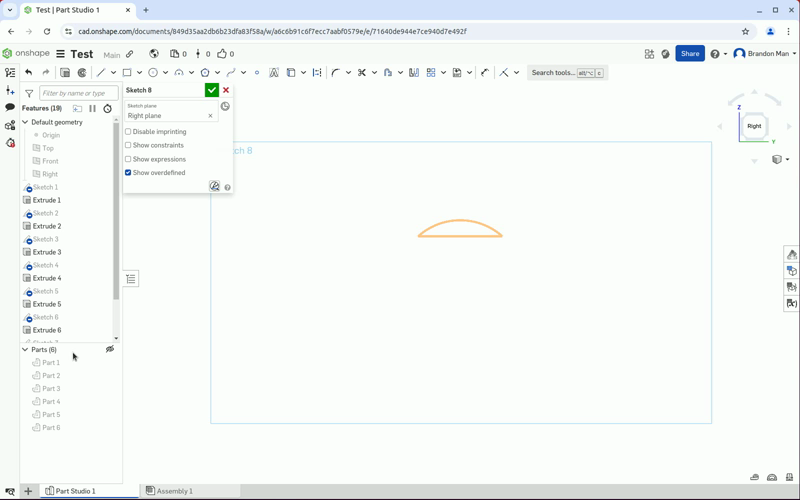
key(a)
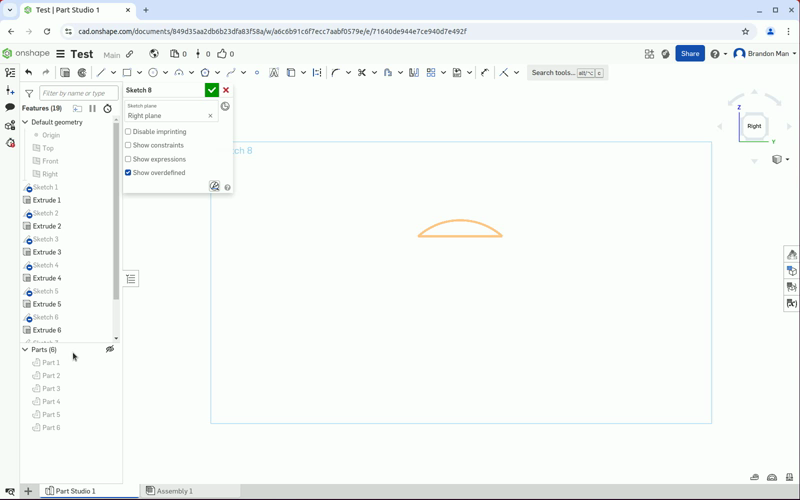
key_down(shift)
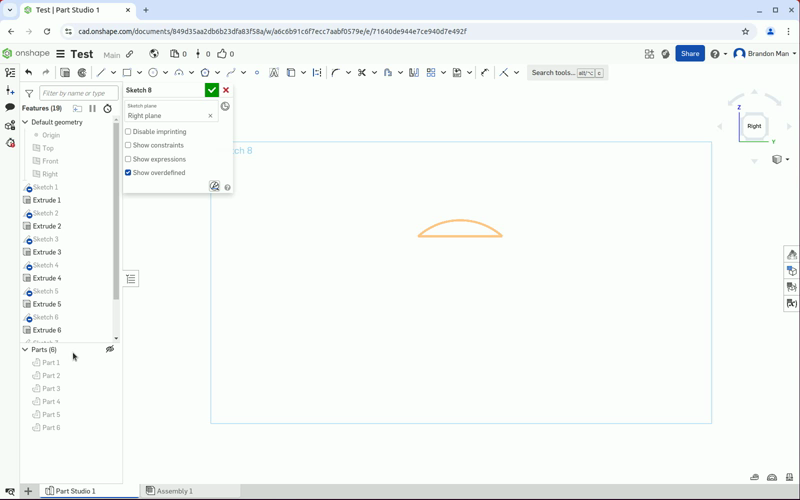
mouse_move(418, 329)
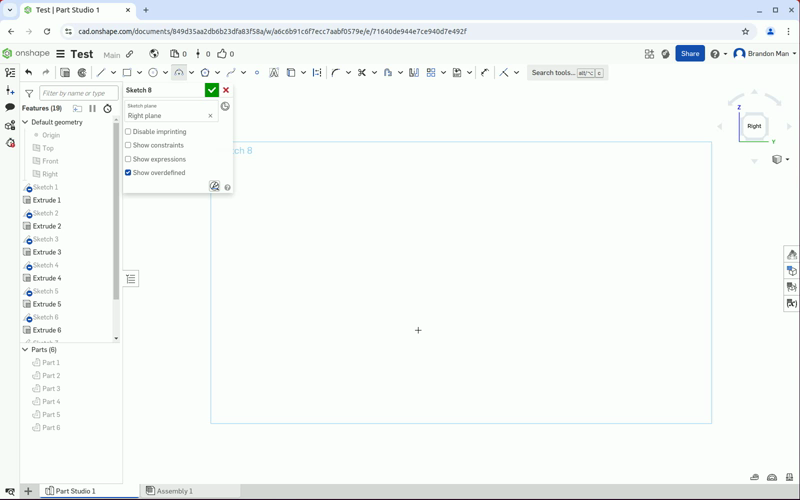
click(418, 329)
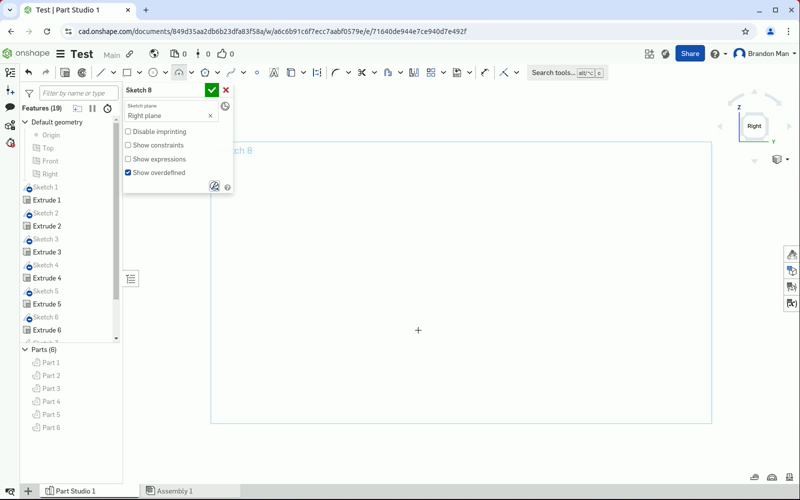
key_up(shift)
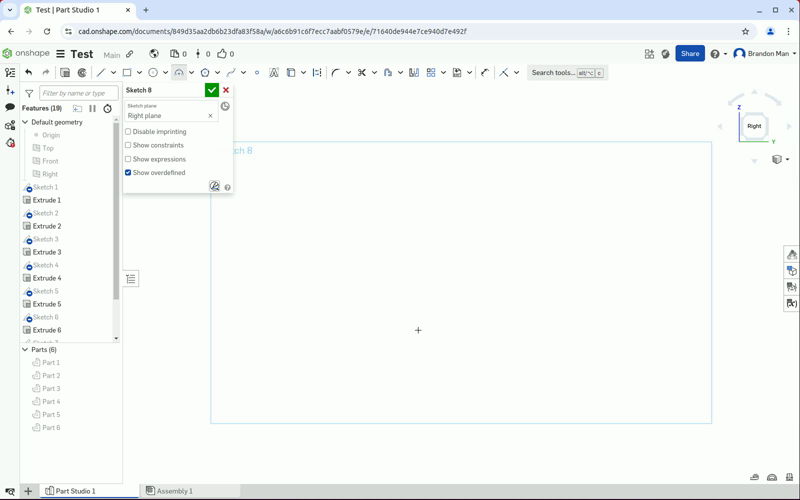
key_down(shift)
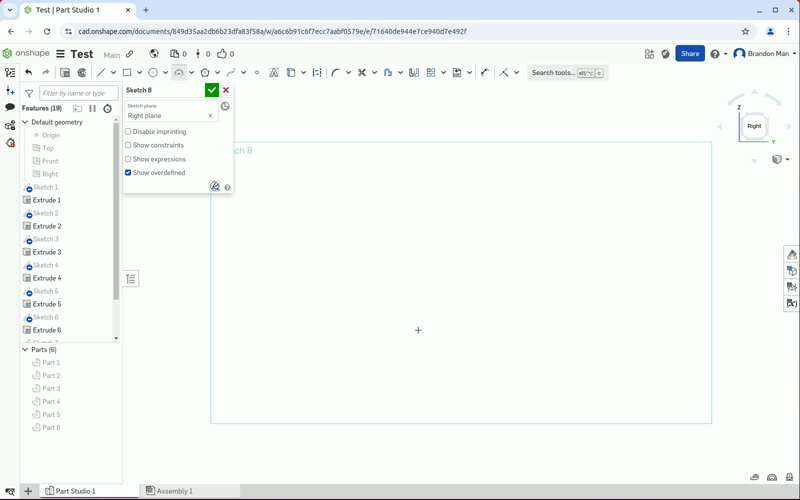
mouse_move(502, 329)
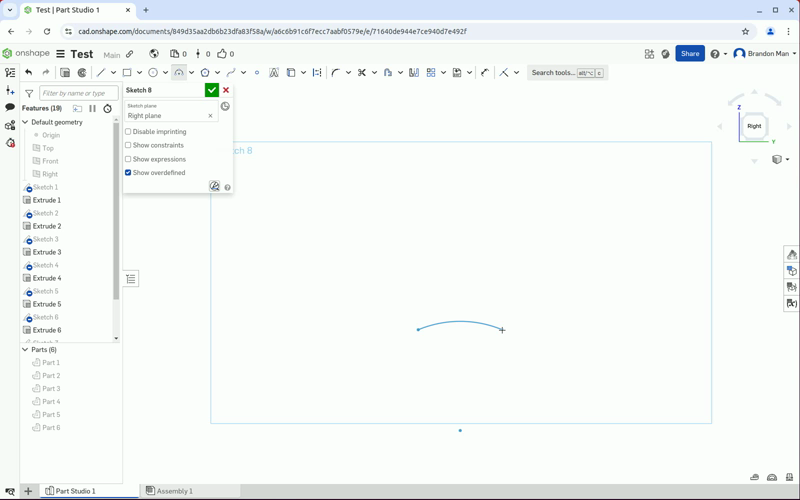
click(502, 329)
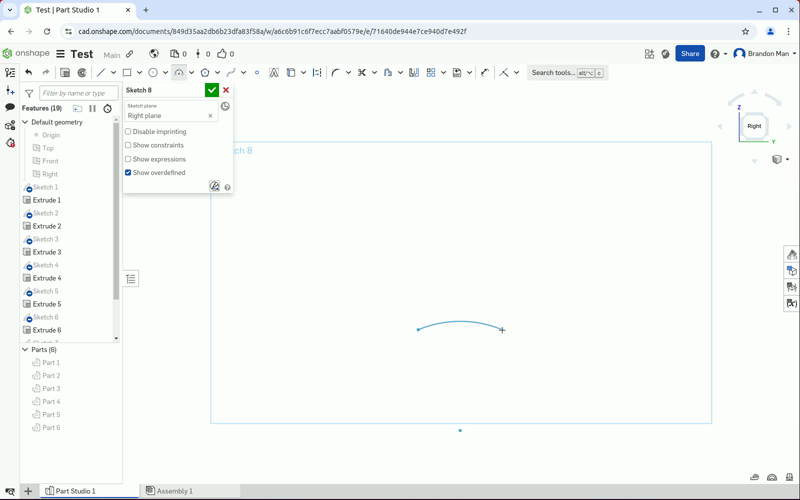
mouse_move(460, 345)
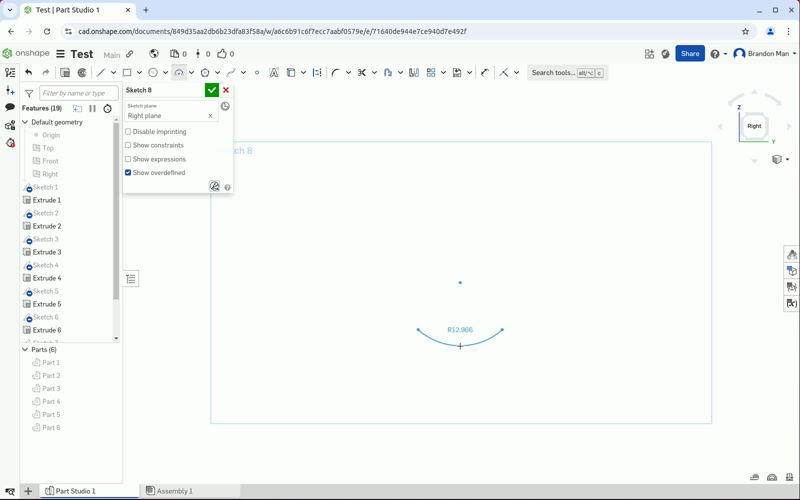
click(460, 345)
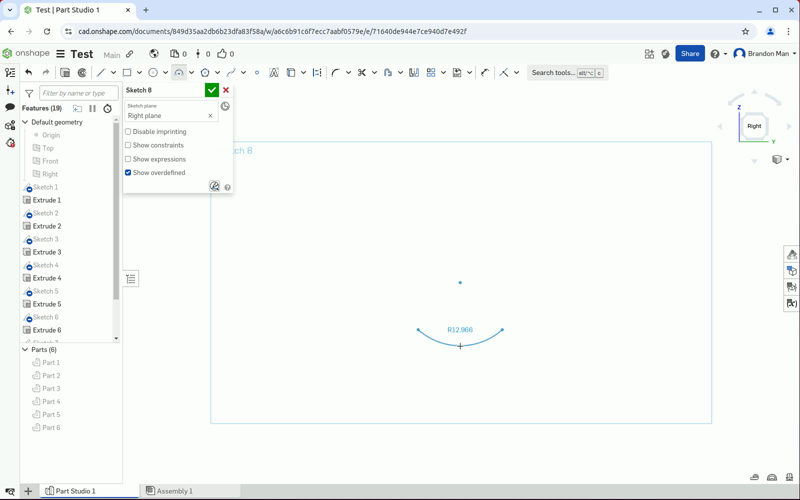
key_up(shift)
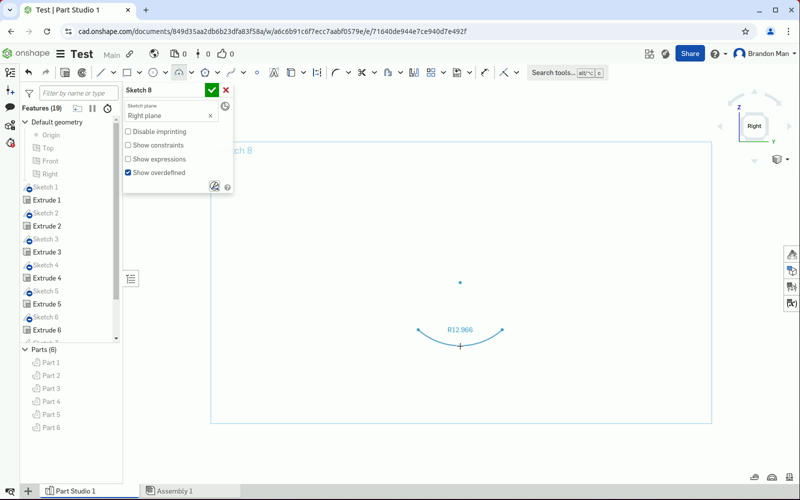
key(esc)
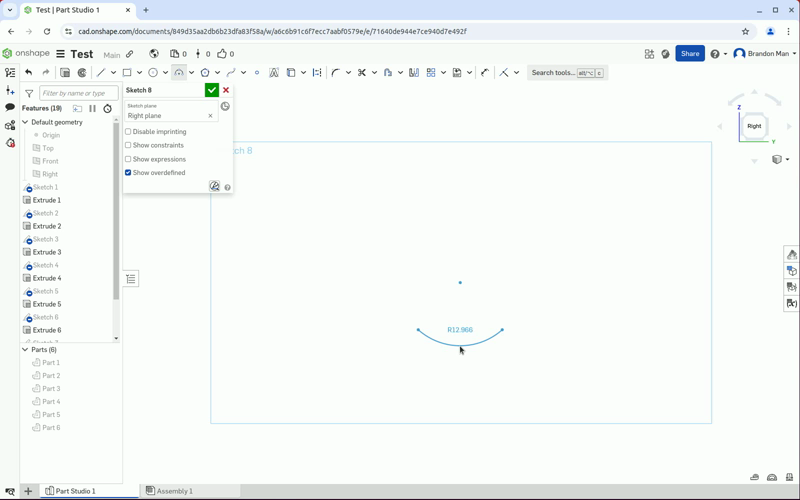
key(l)
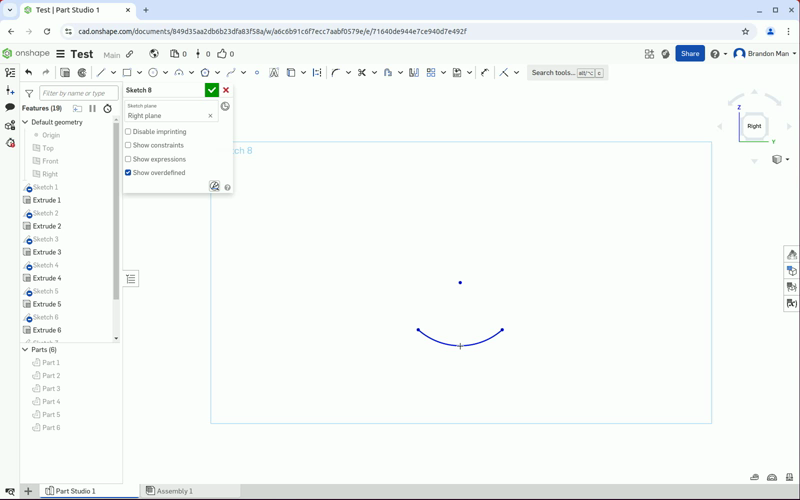
mouse_move(502, 329)
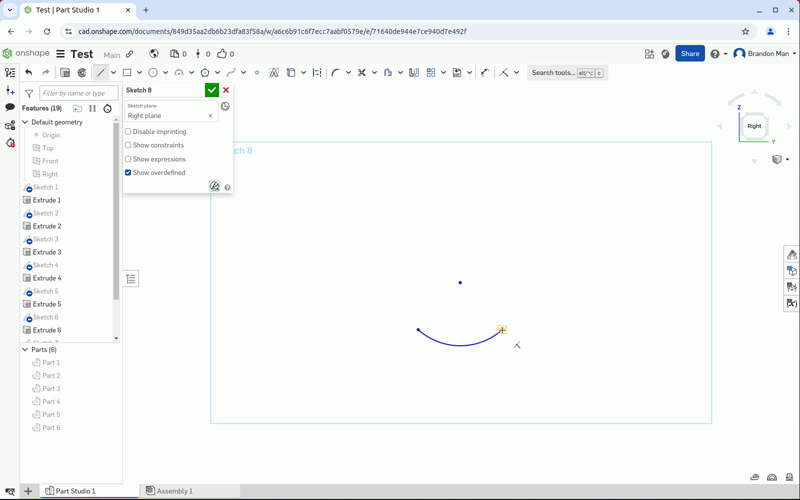
click(502, 329)
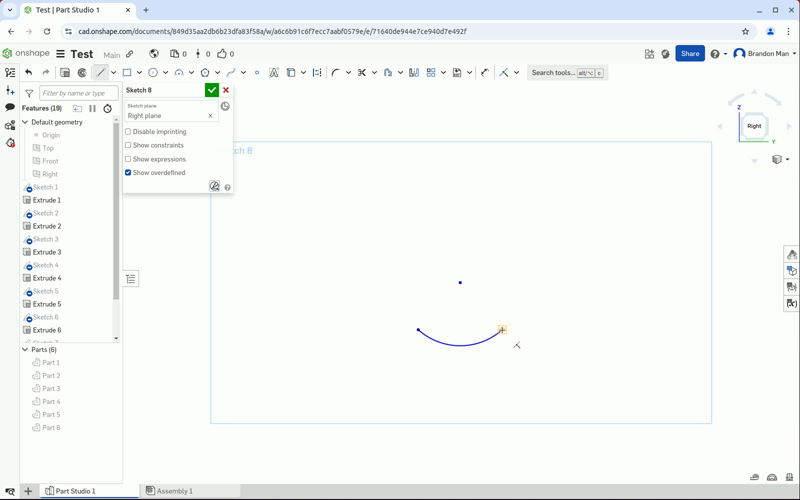
key_down(shift)
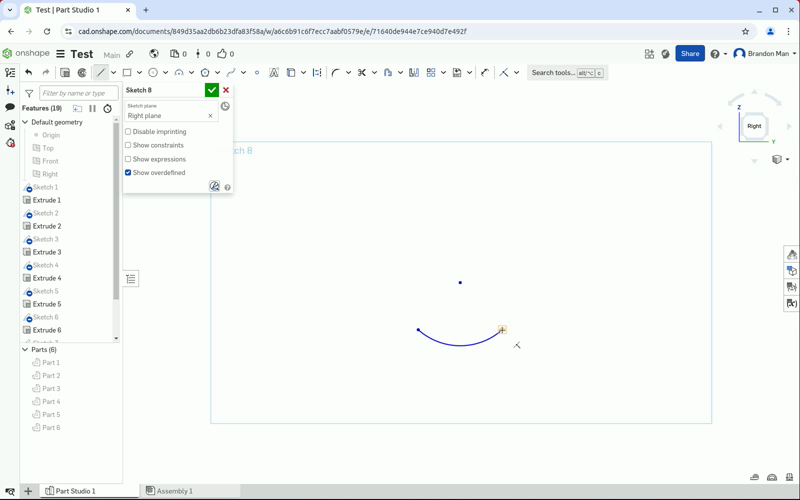
mouse_move(418, 329)
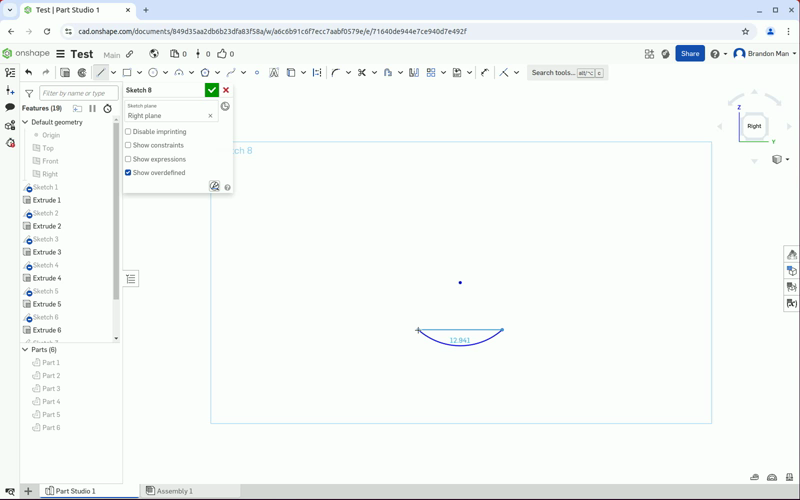
key_up(shift)
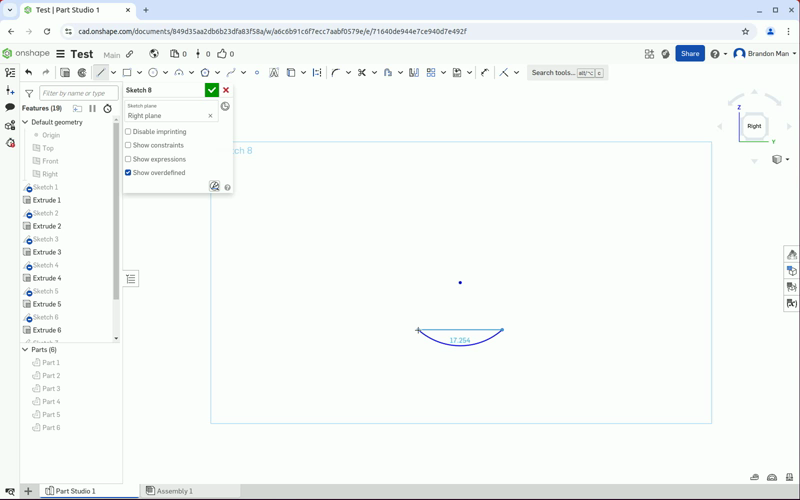
click(418, 329)
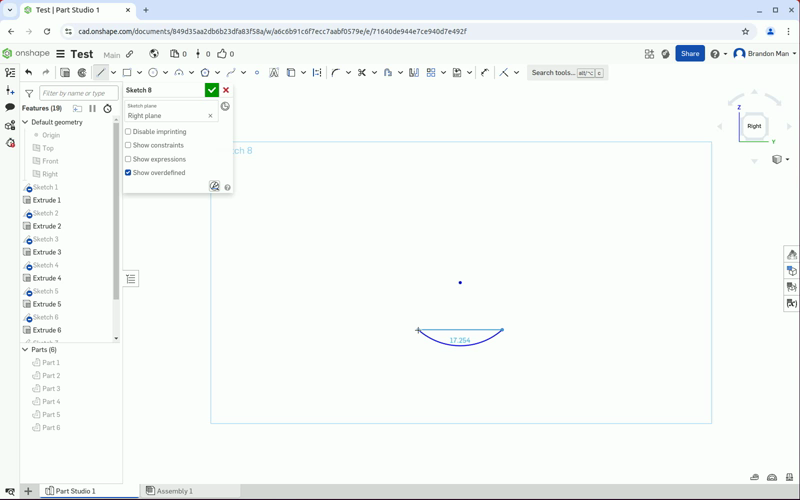
key(esc)
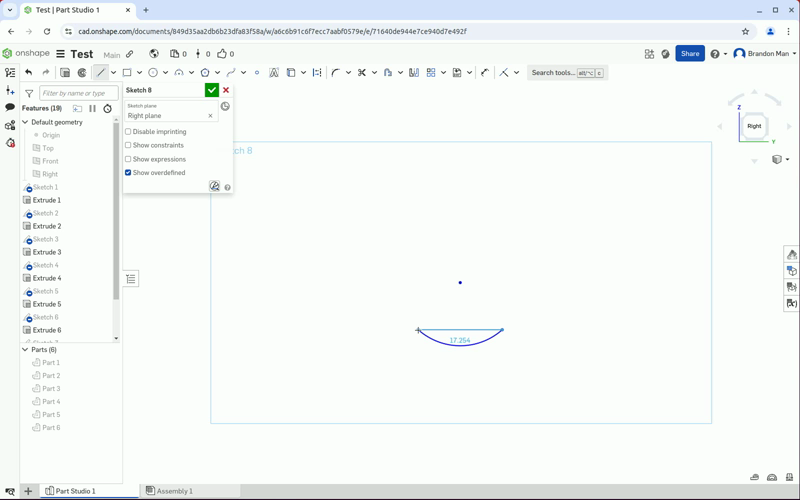
mouse_move(474, 332)
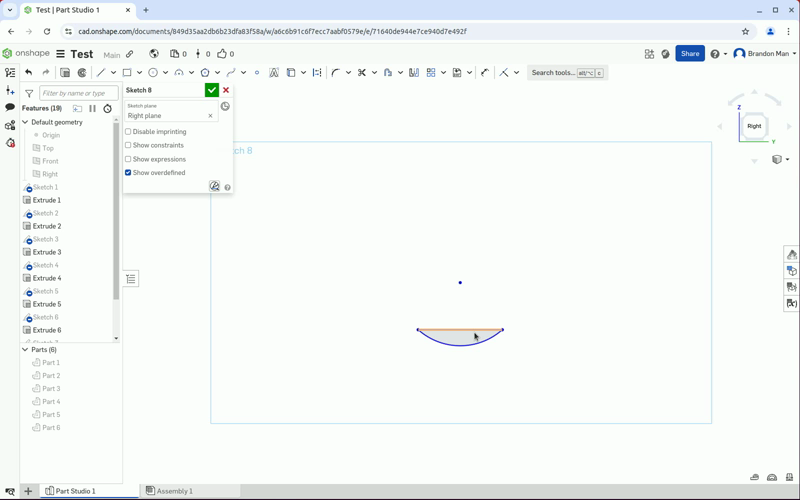
scroll(6)
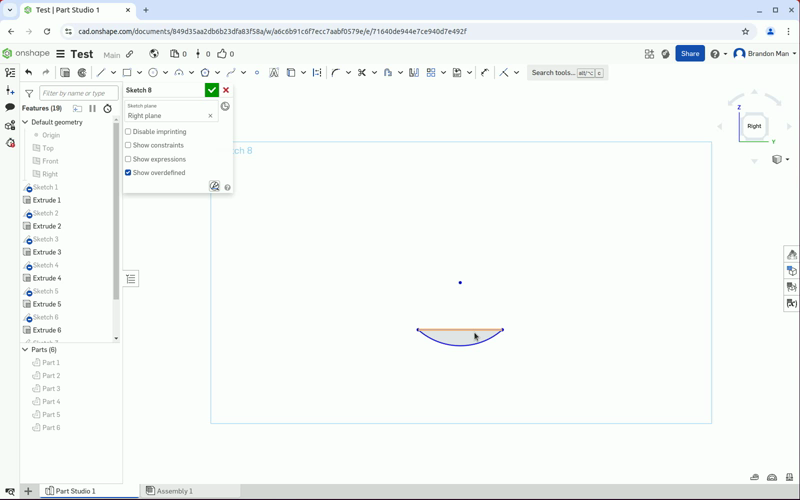
scroll(6)
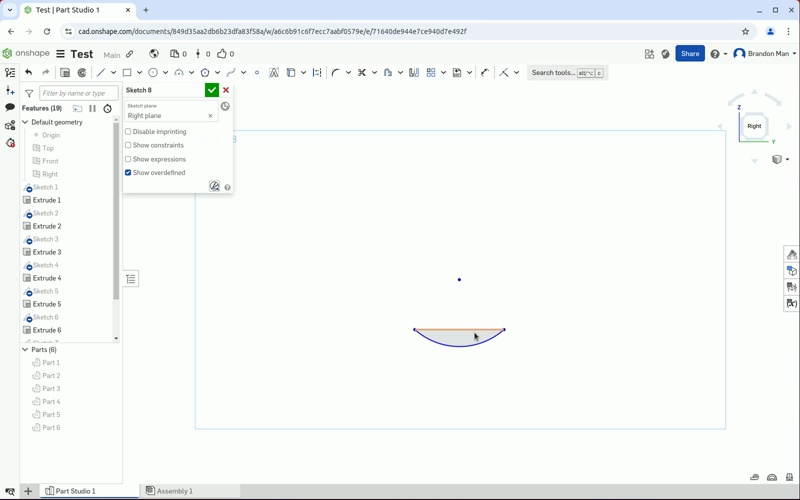
scroll(6)
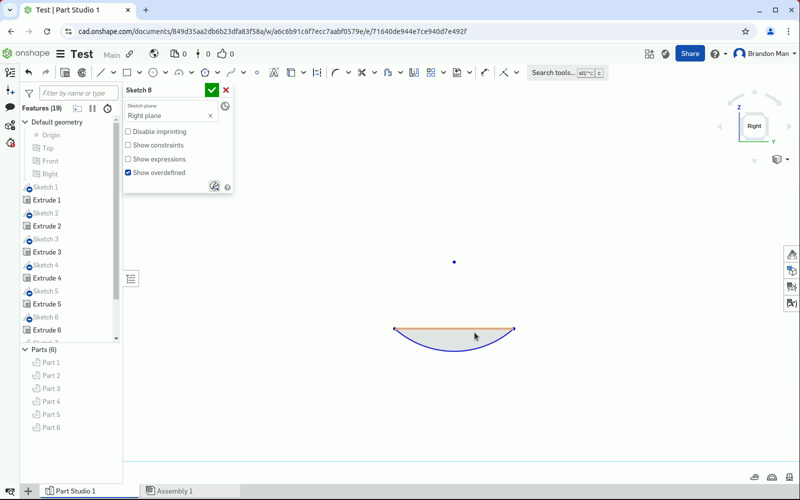
scroll(6)
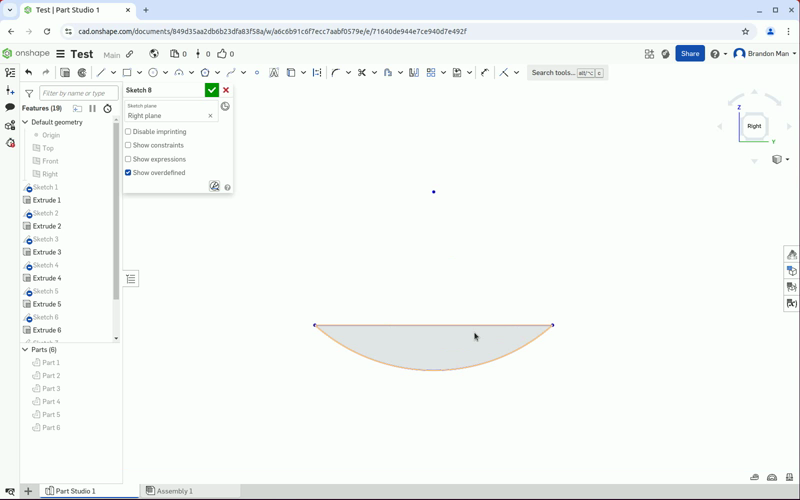
scroll(6)
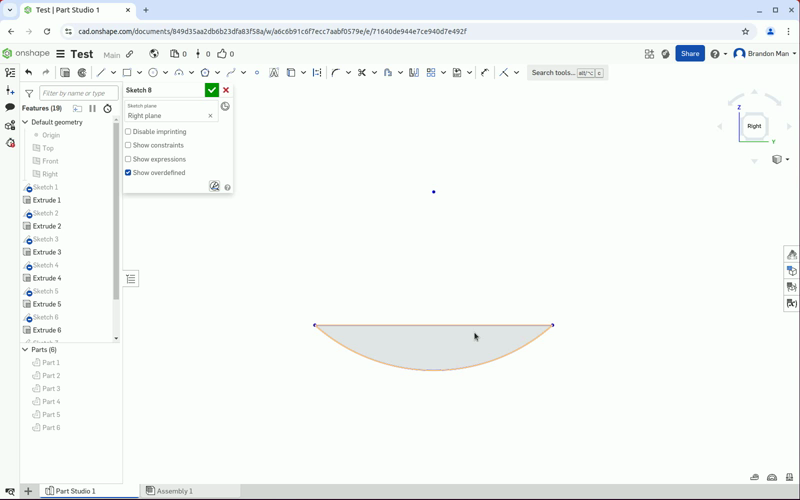
scroll(6)
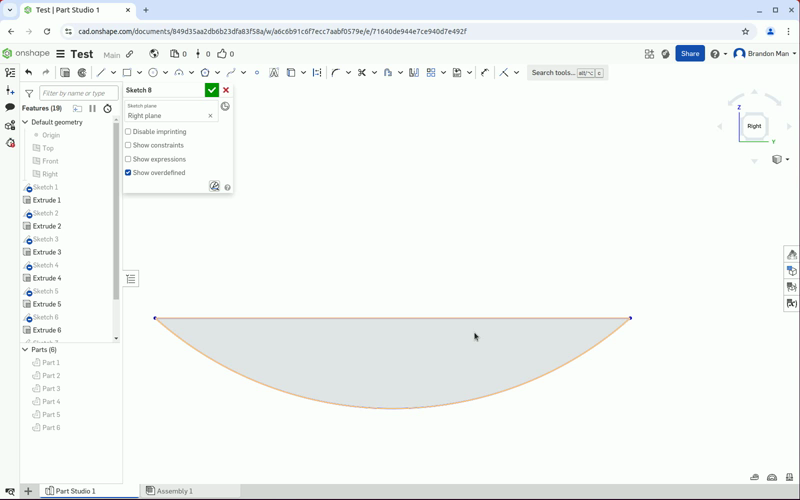
scroll(6)
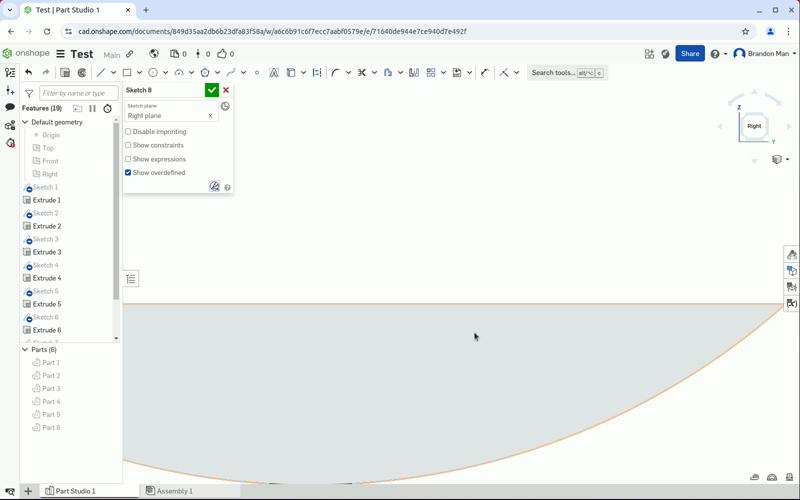
click(474, 332)
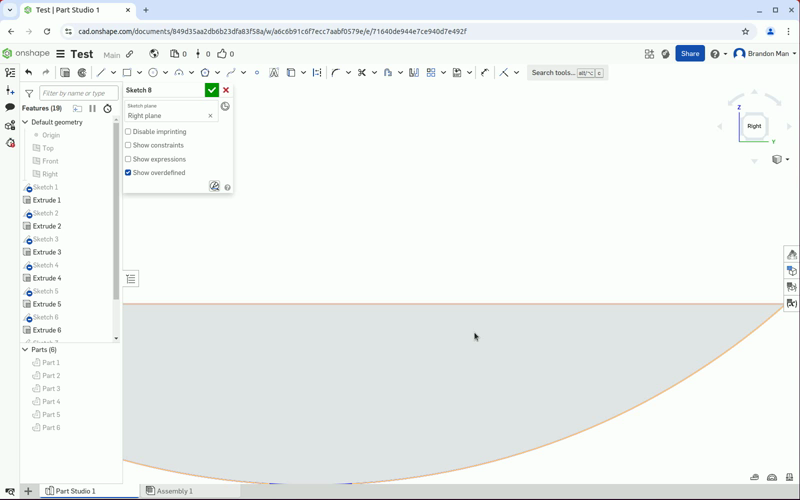
scroll(-6)
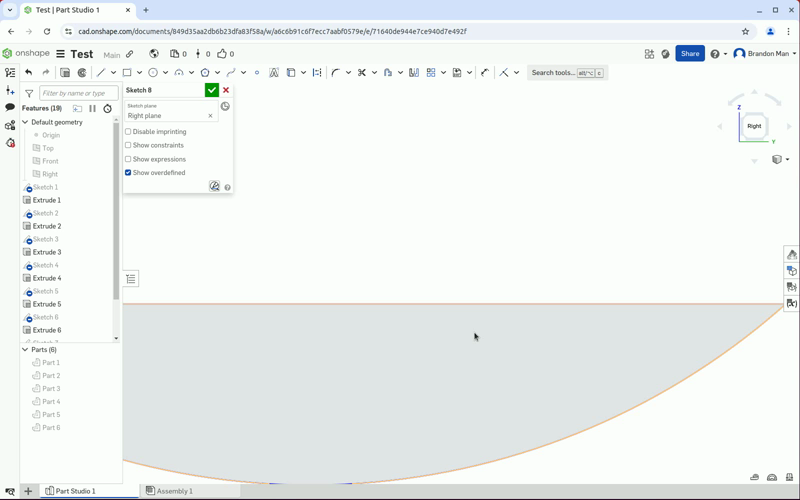
scroll(-6)
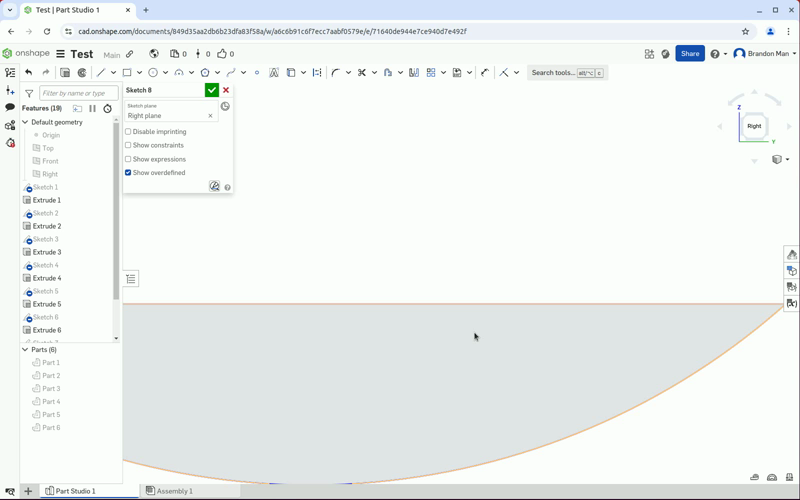
scroll(-6)
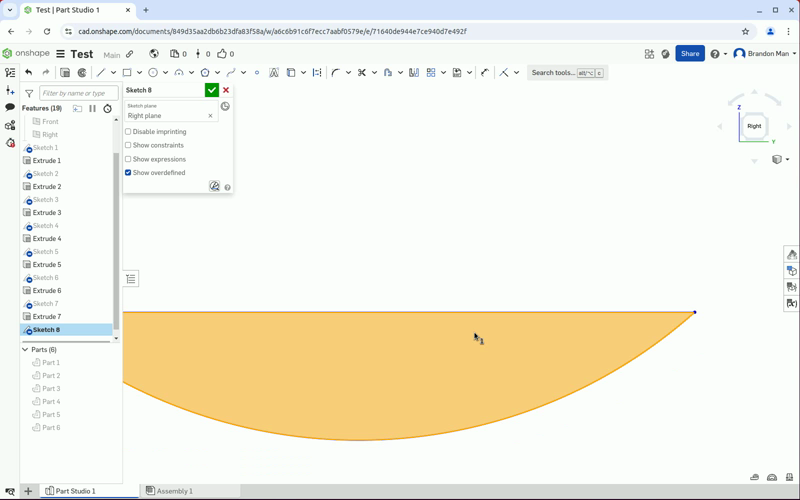
scroll(-6)
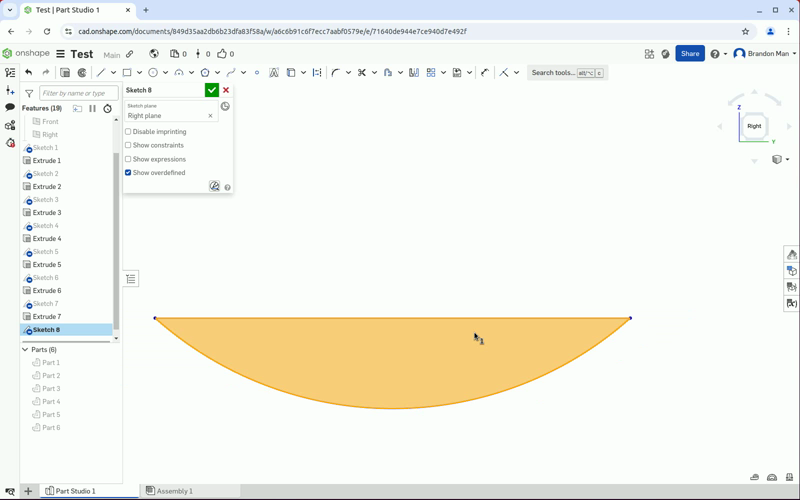
scroll(-6)
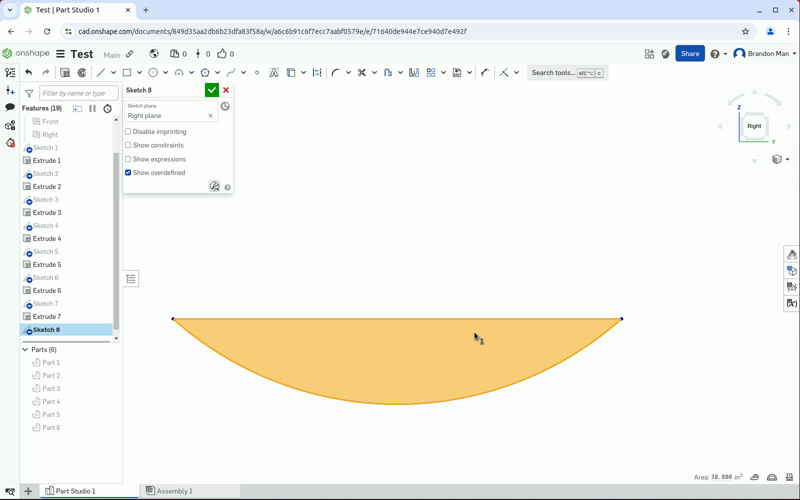
scroll(-6)
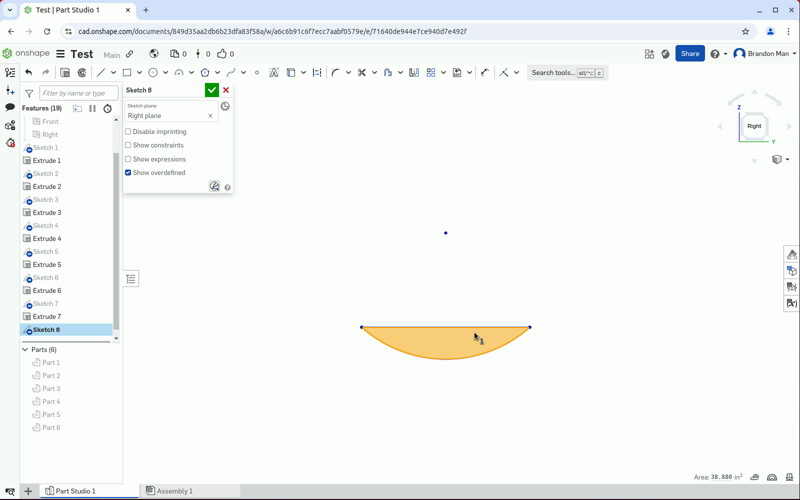
scroll(-6)
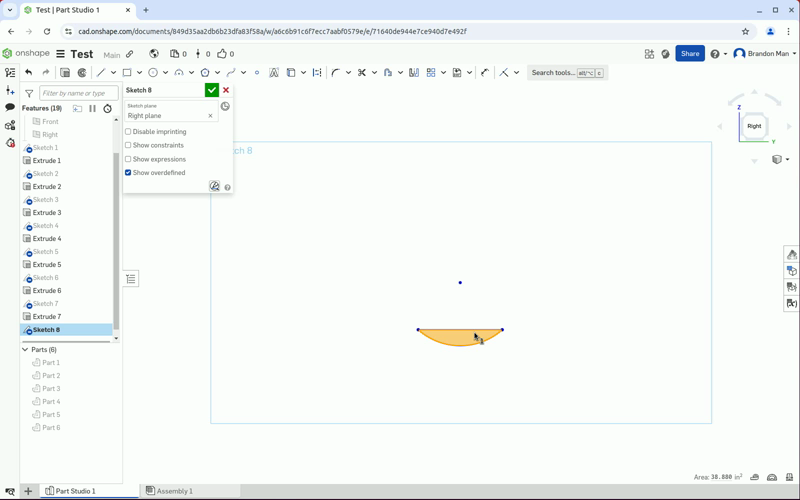
mouse_move(73, 352)
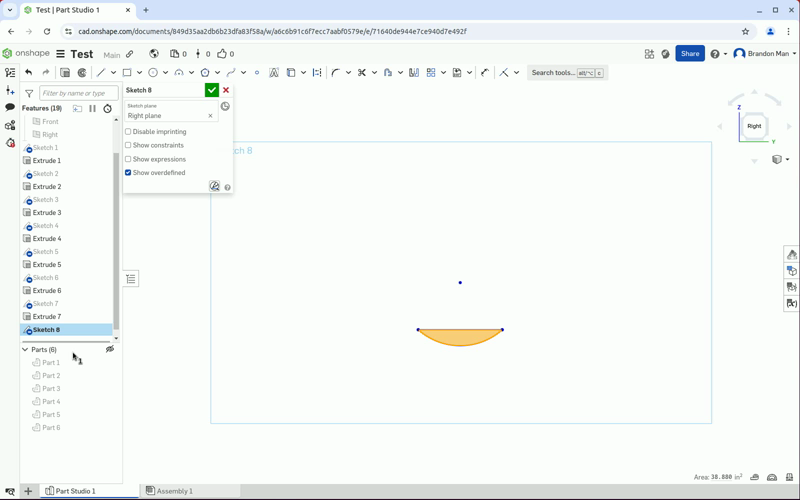
key(shift+y)
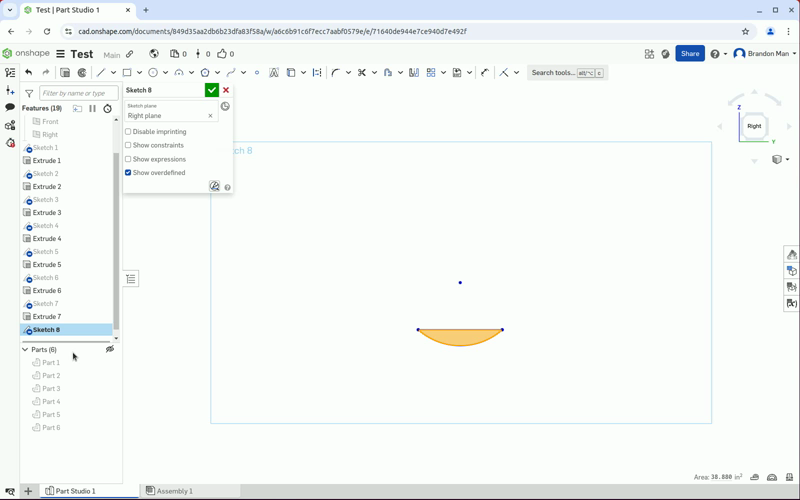
key(shift+e)
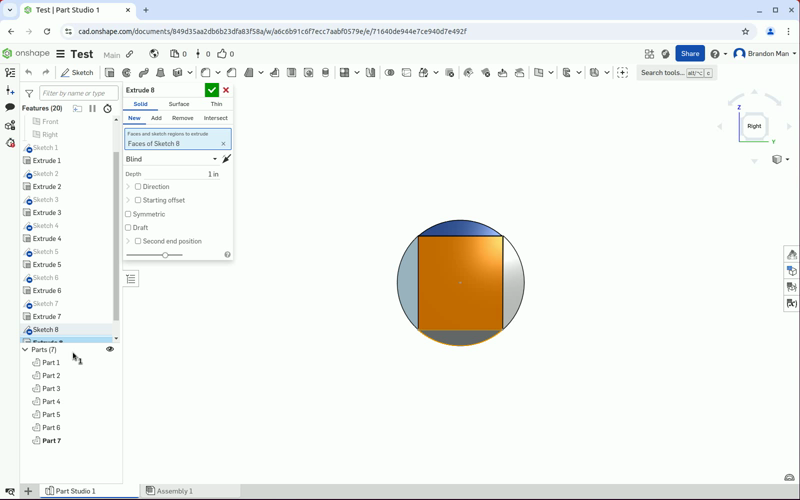
mouse_move(143, 106)
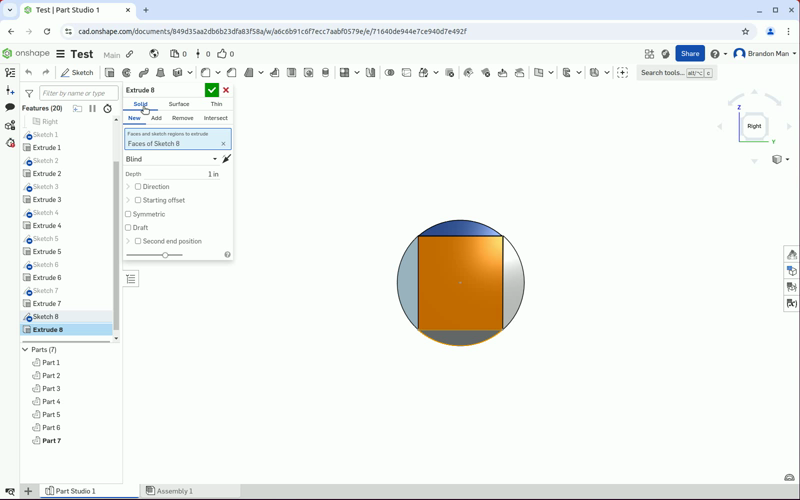
click(143, 106)
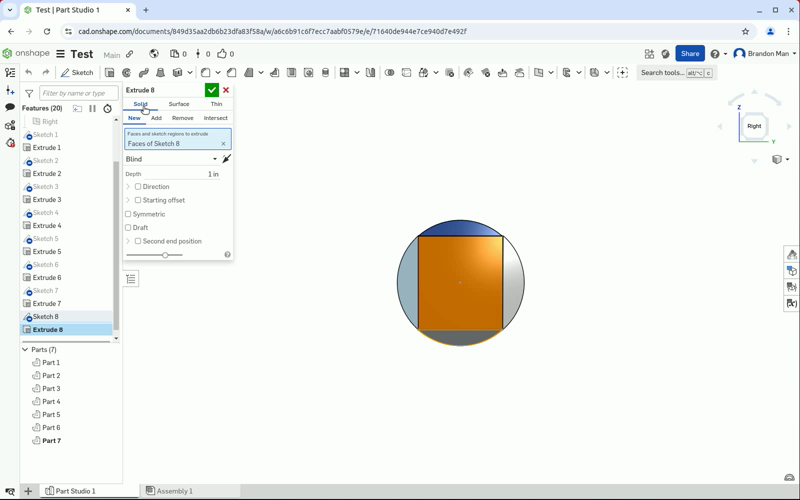
mouse_move(137, 120)
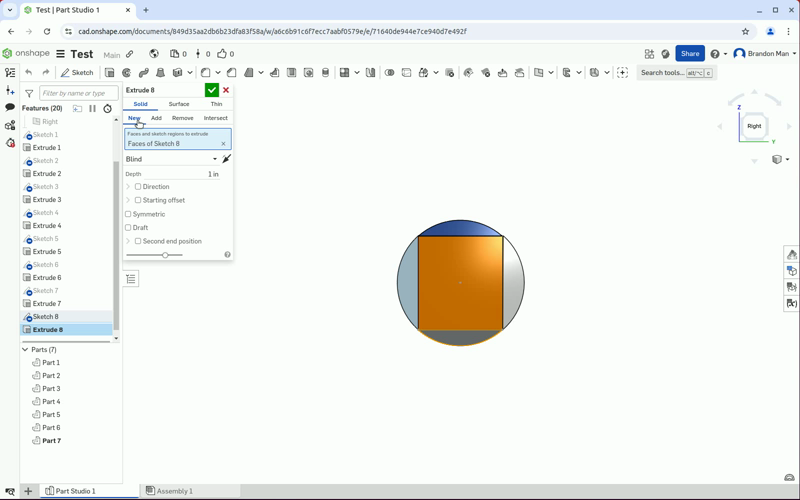
click(137, 120)
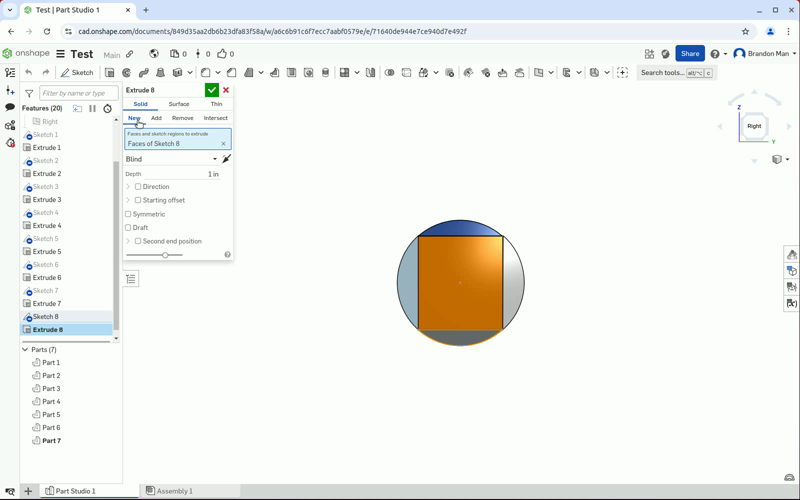
key(tab, 4)
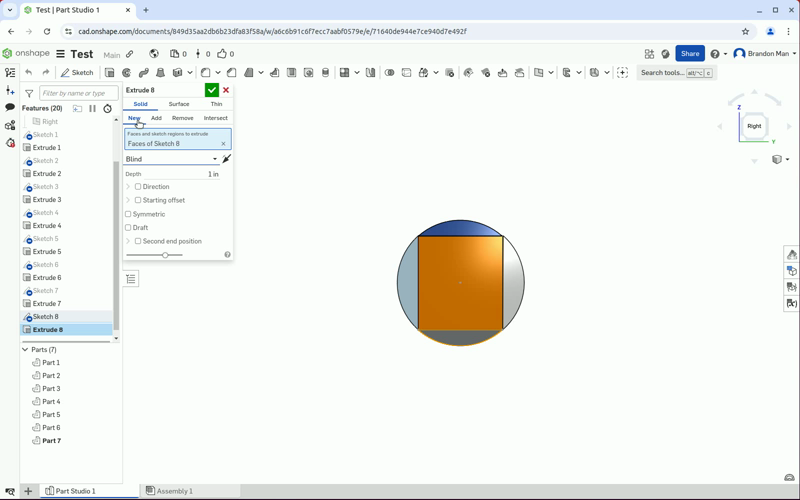
text(18.535)
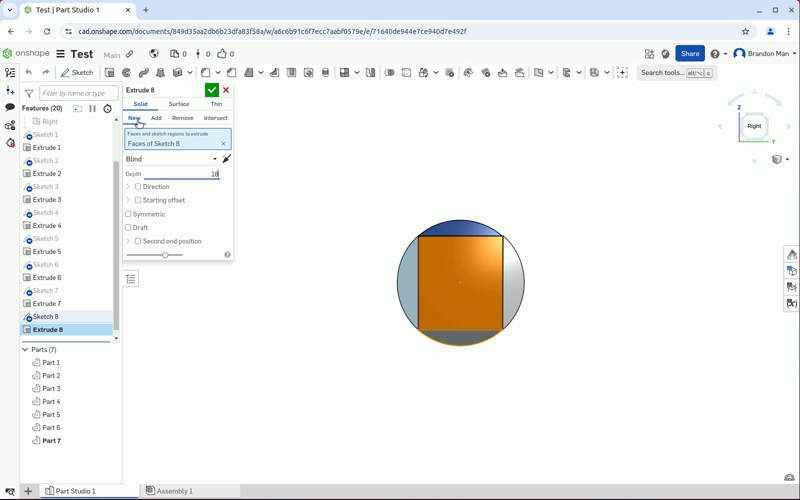
key(enter)
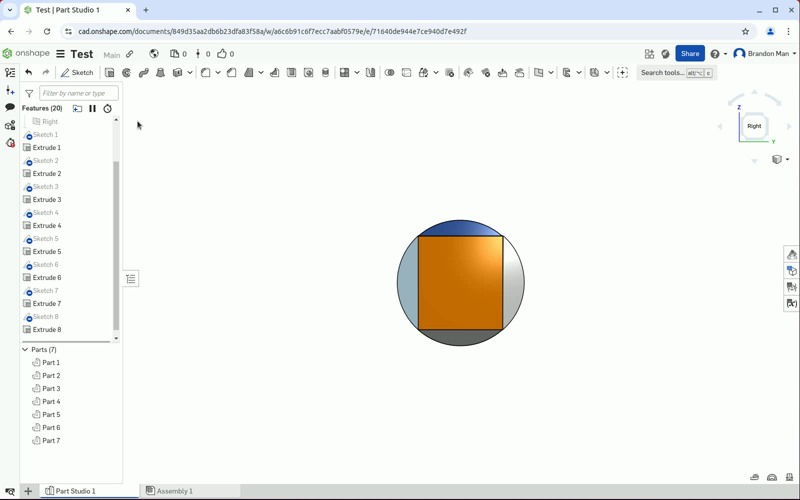
key(shift+h)
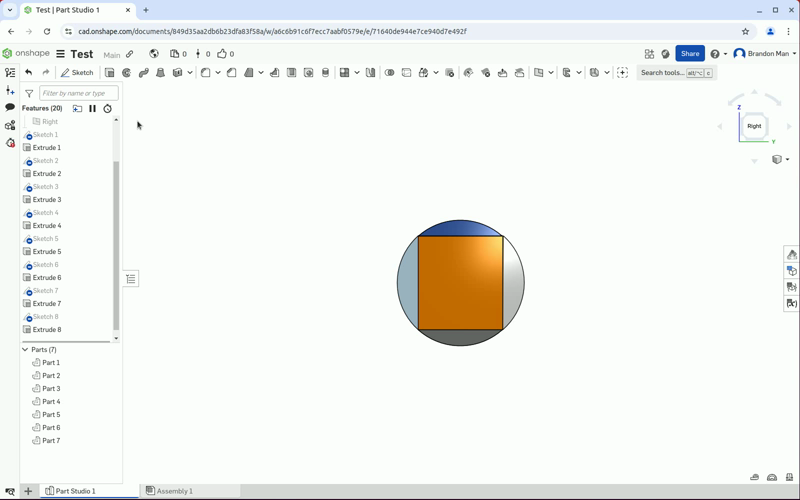
key(shift+h)
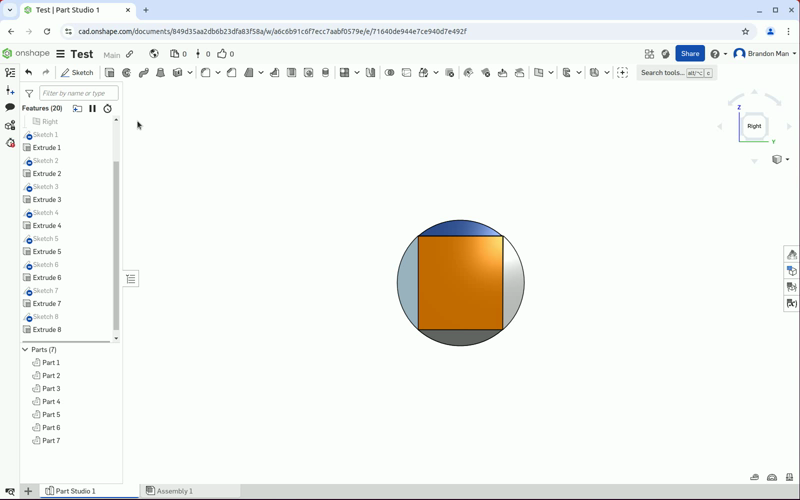
key(shift+7)
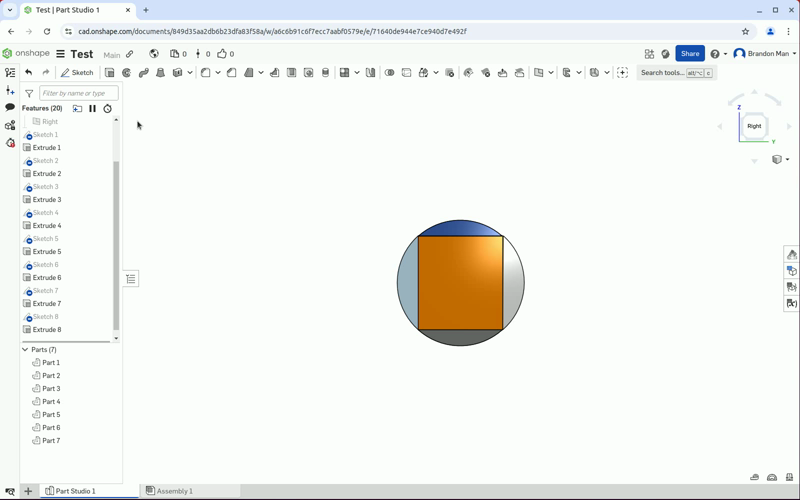
key(right, 2)
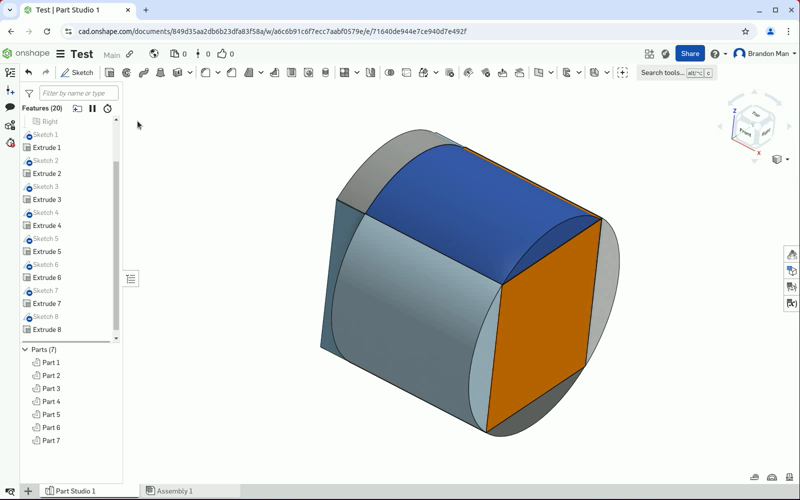
key(down, 2)
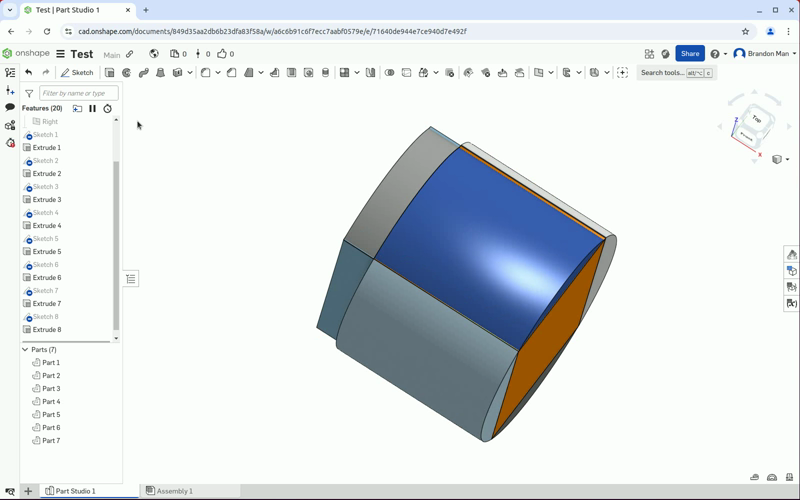
key(up, 2)
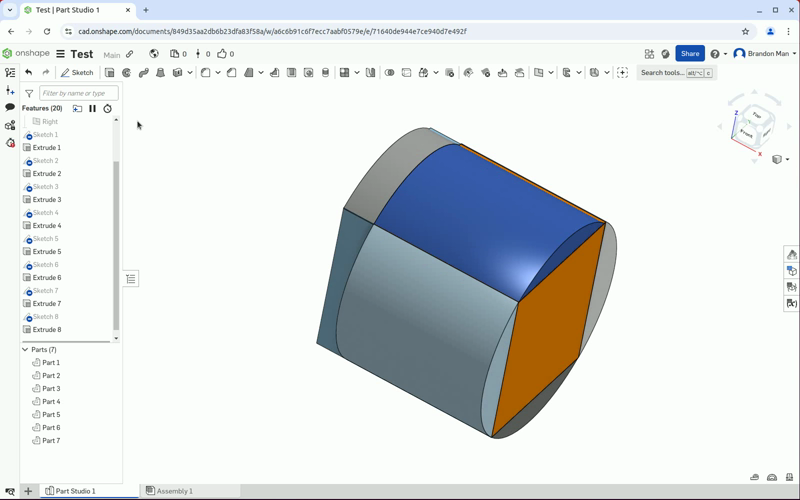
key(left, 2)
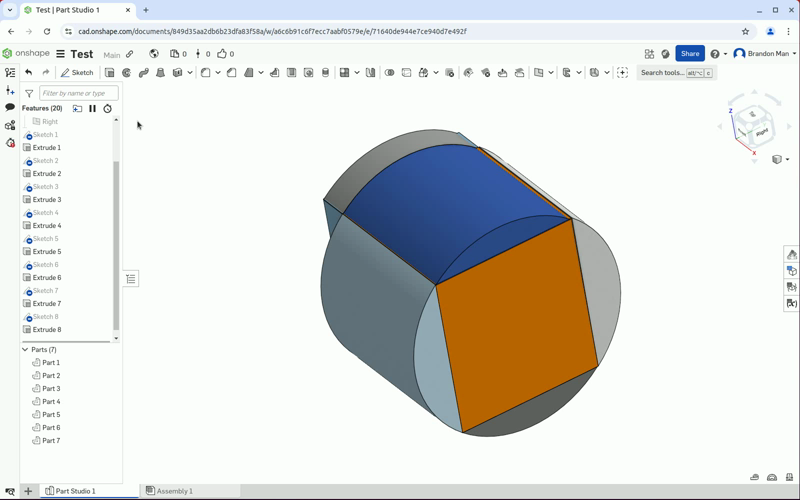
mouse_move(69, 137)
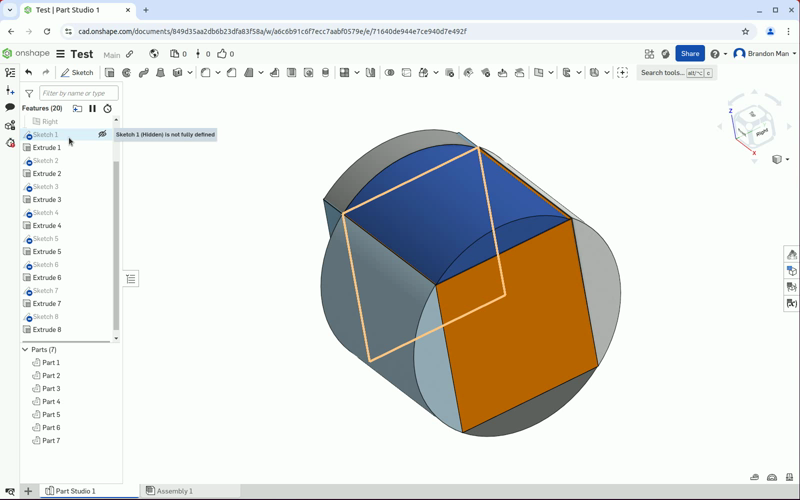
click(69, 137)